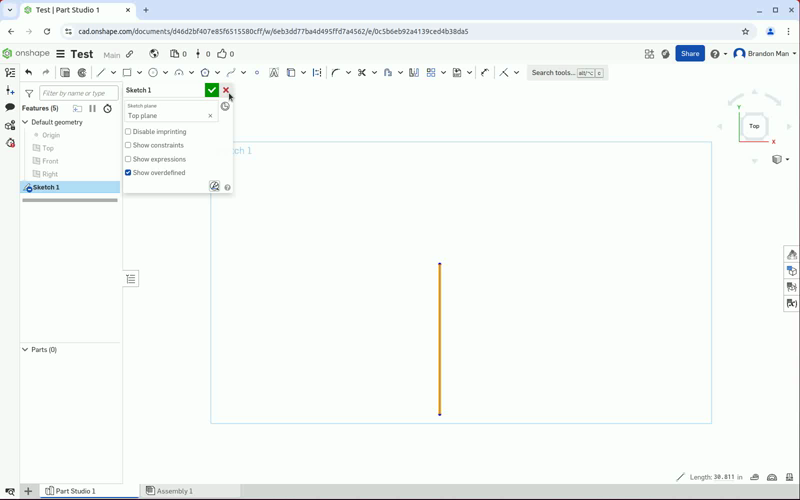
key(shift+h)
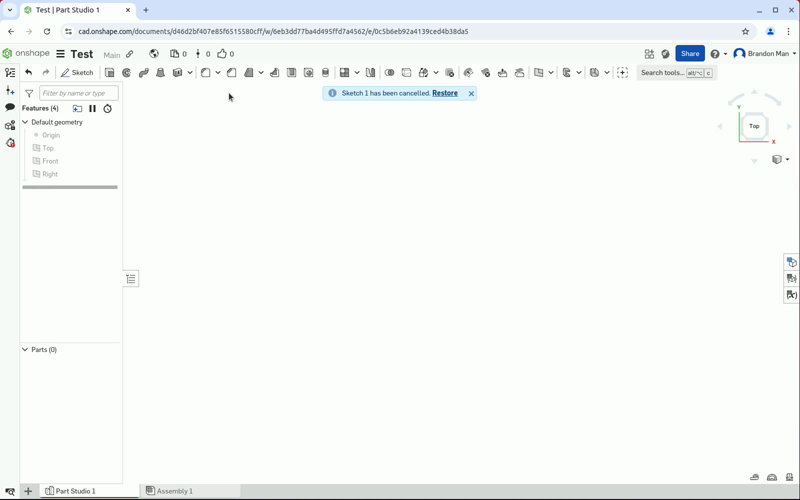
mouse_move(73, 352)
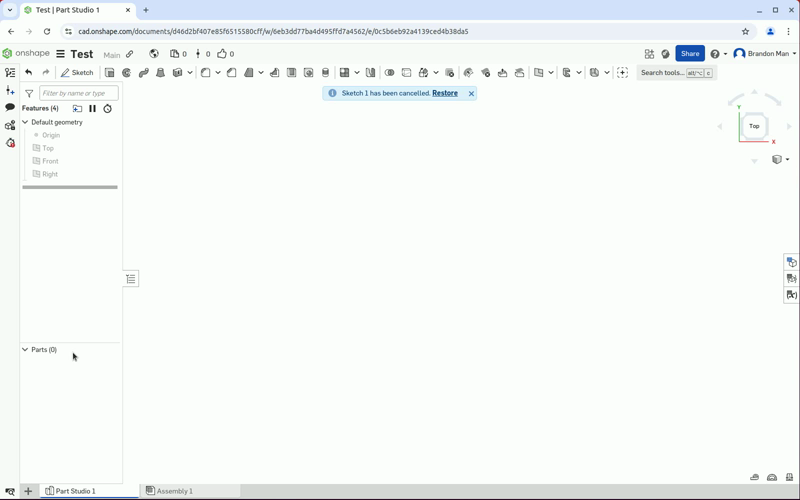
key(y)
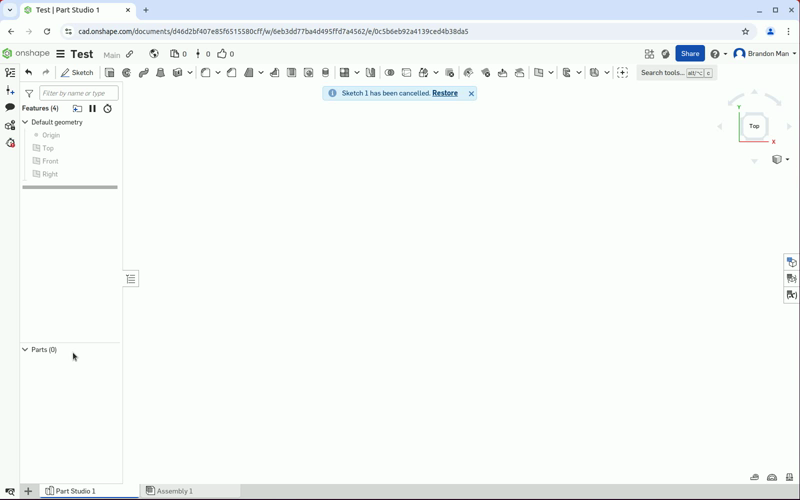
key(shift+p)
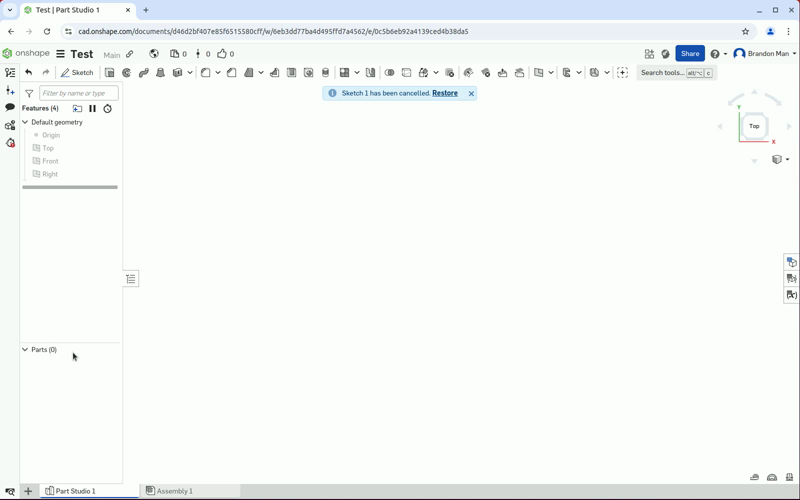
key(space)
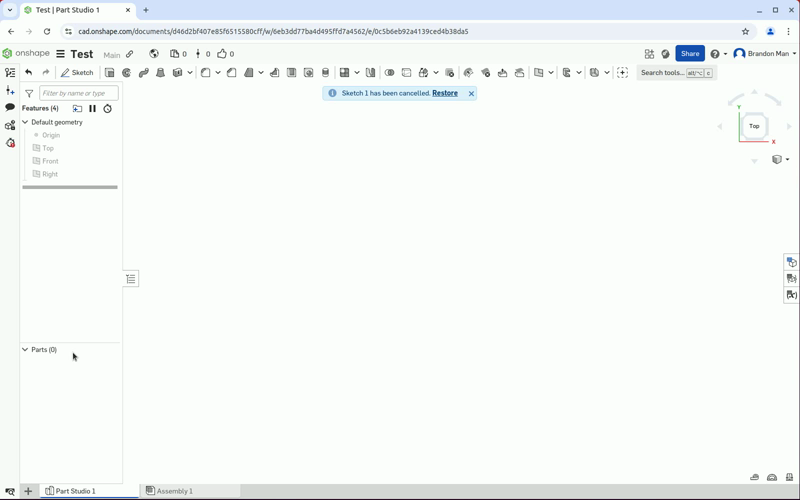
key_down(shift)
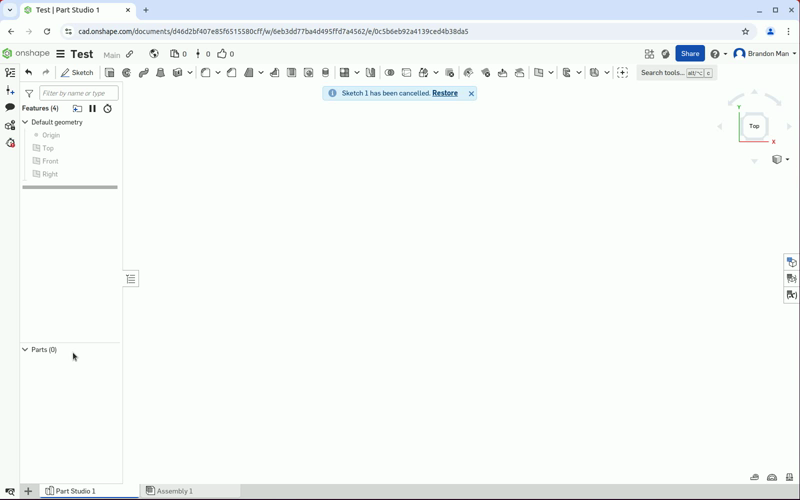
key(up)
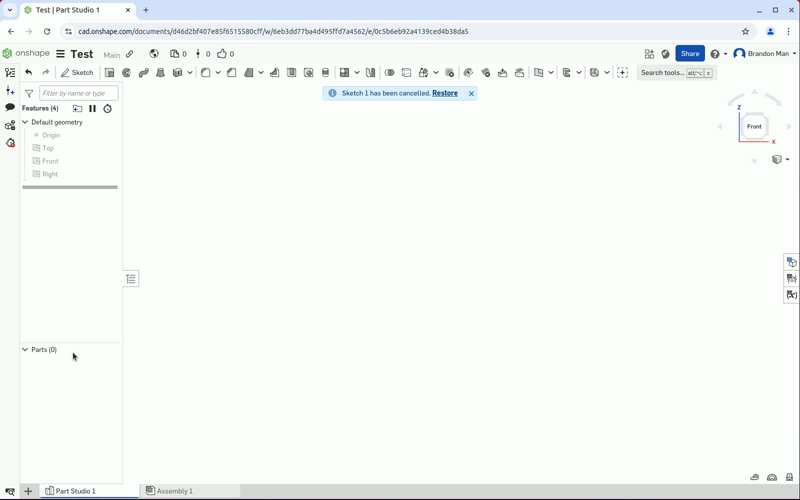
key_up(shift)
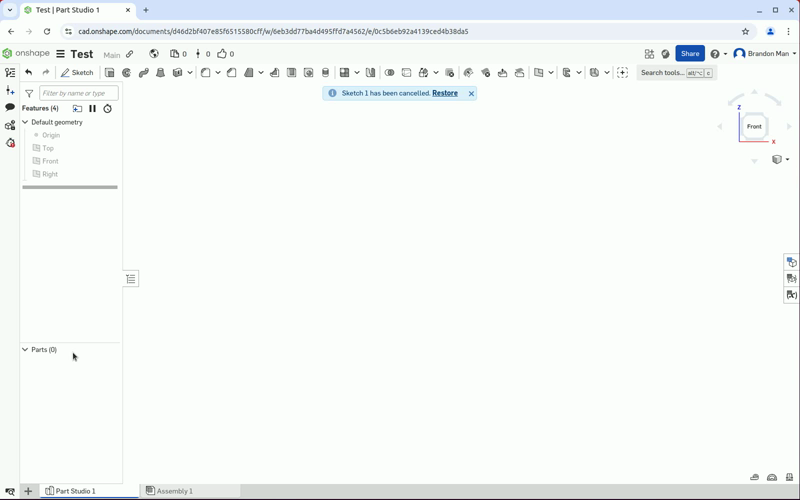
mouse_move(73, 352)
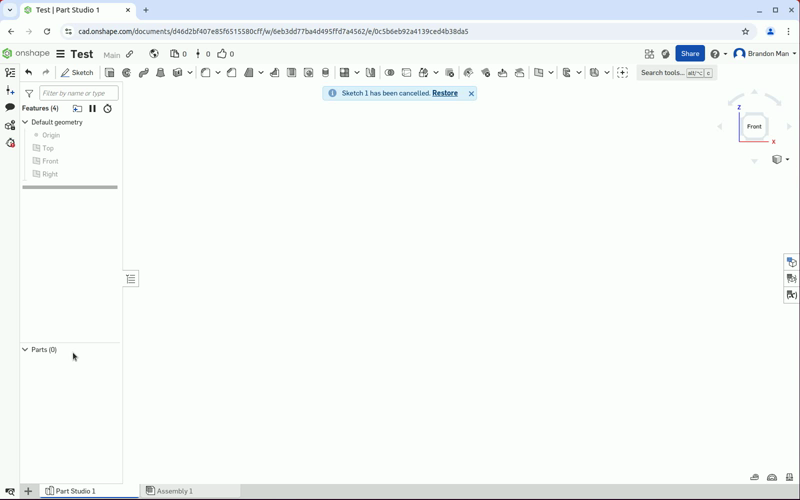
key(shift+y)
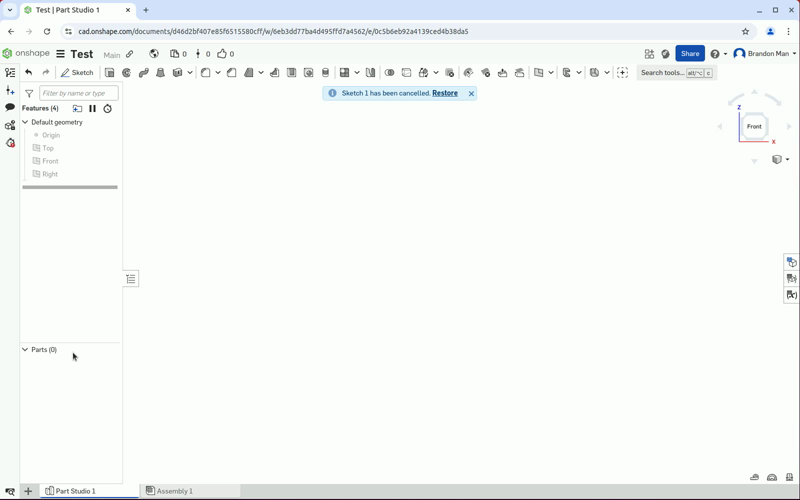
key(shift+s)
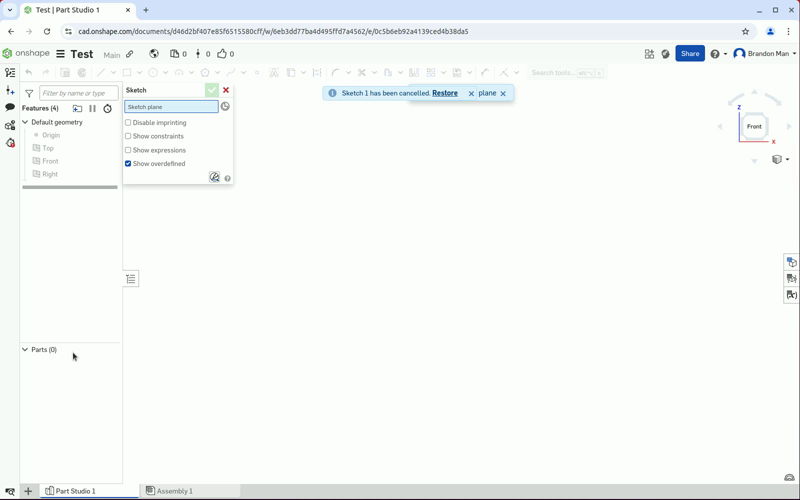
mouse_move(73, 163)
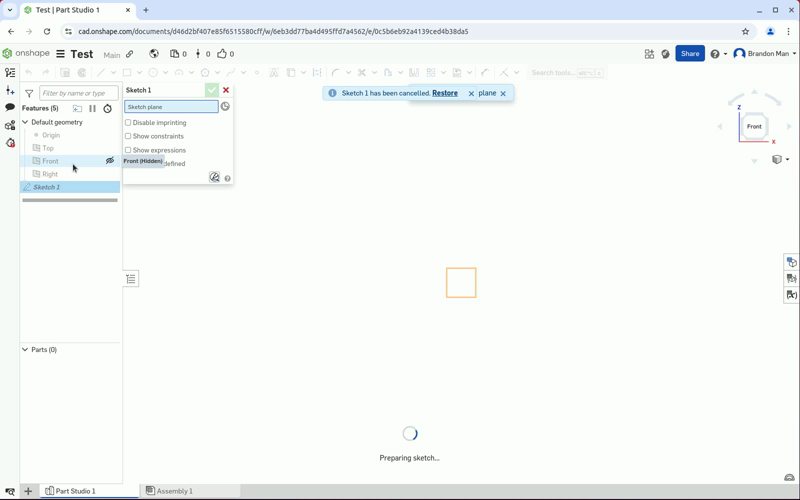
click(73, 163)
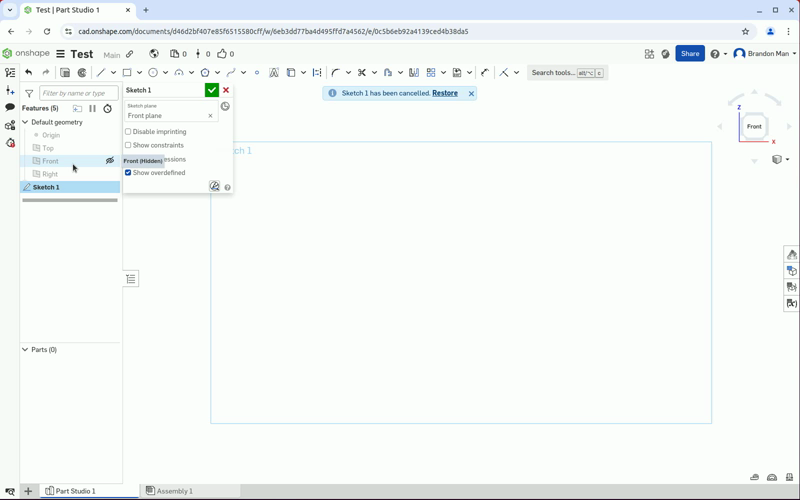
mouse_move(73, 352)
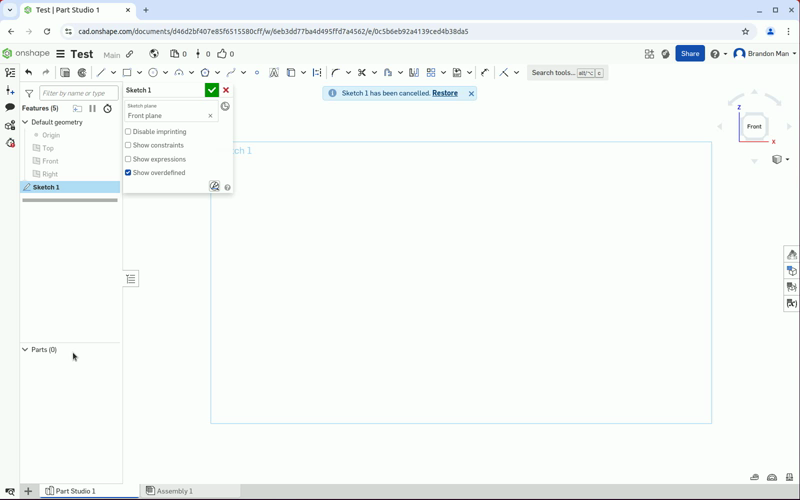
key(y)
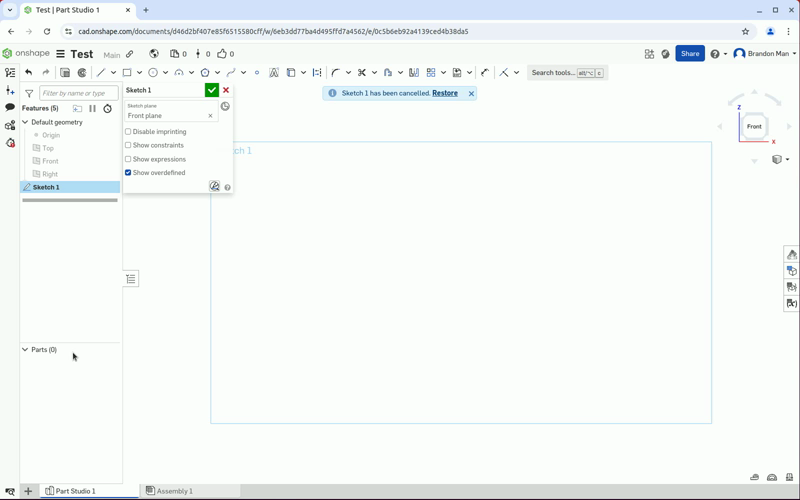
key(l)
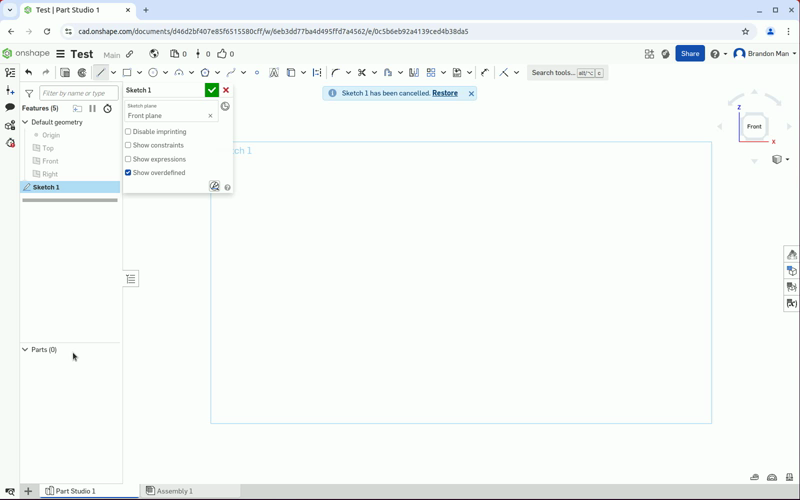
key_down(shift)
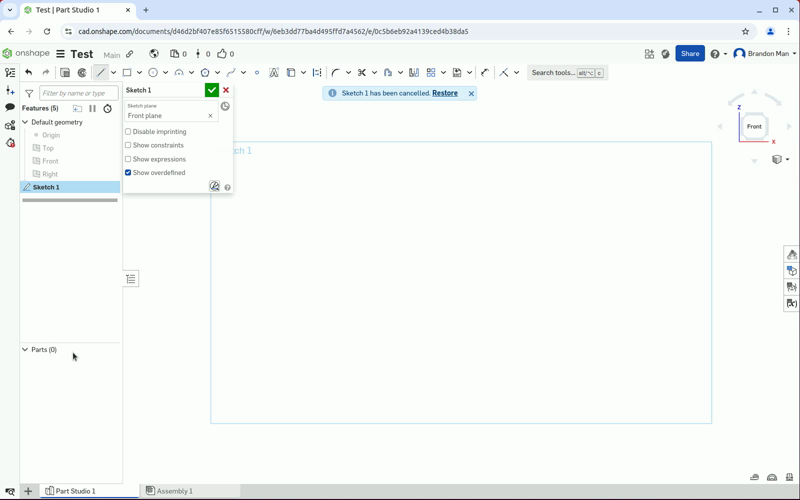
mouse_move(348, 238)
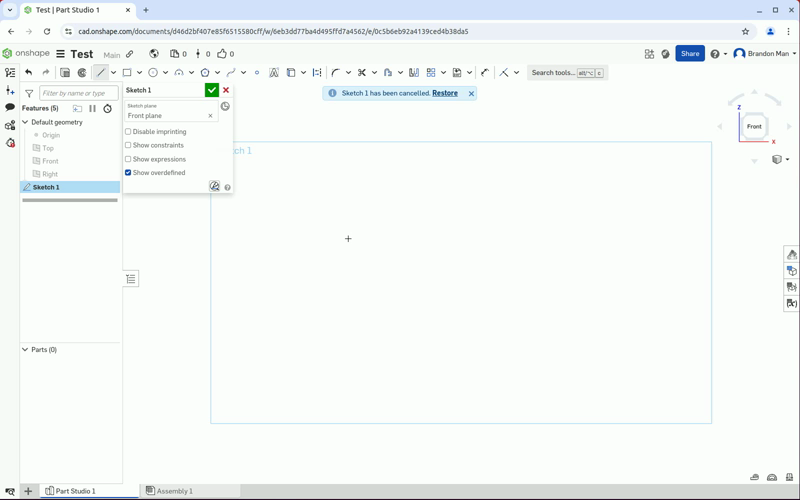
click(348, 238)
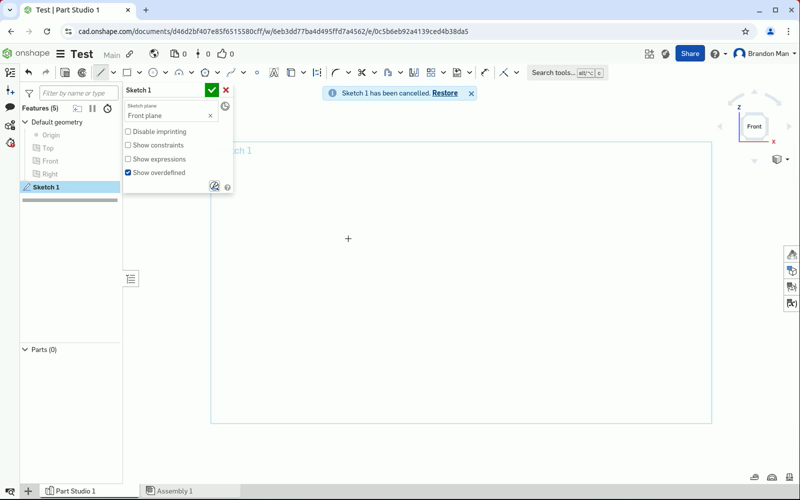
key_up(shift)
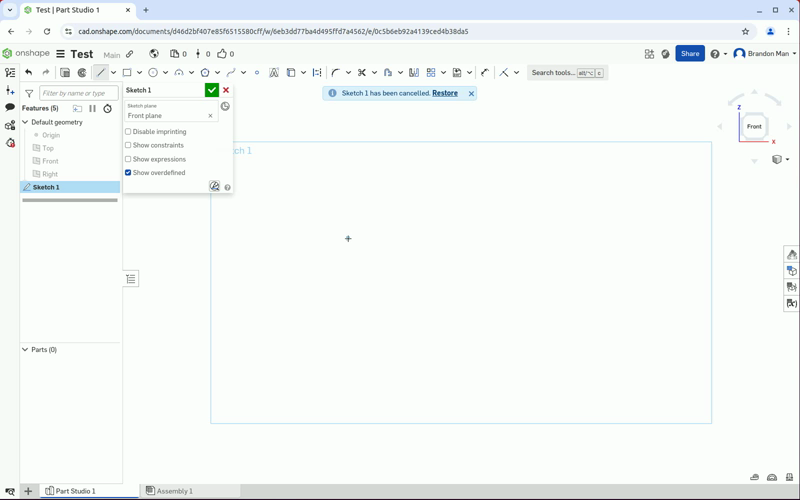
key_down(shift)
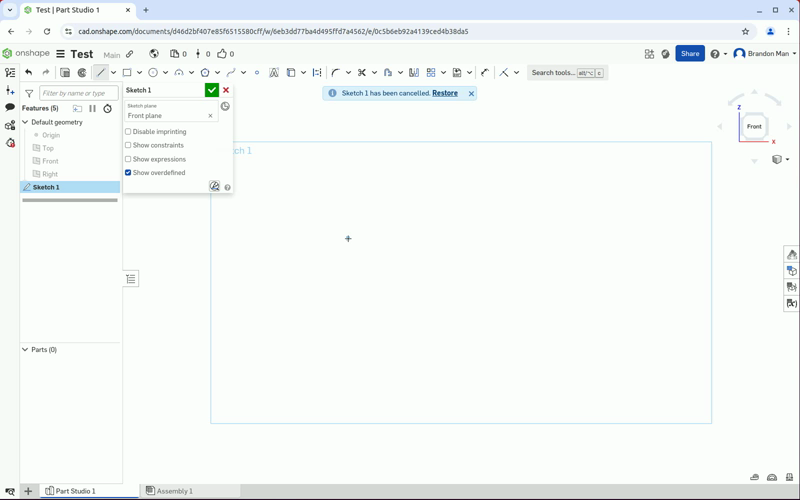
mouse_move(378, 238)
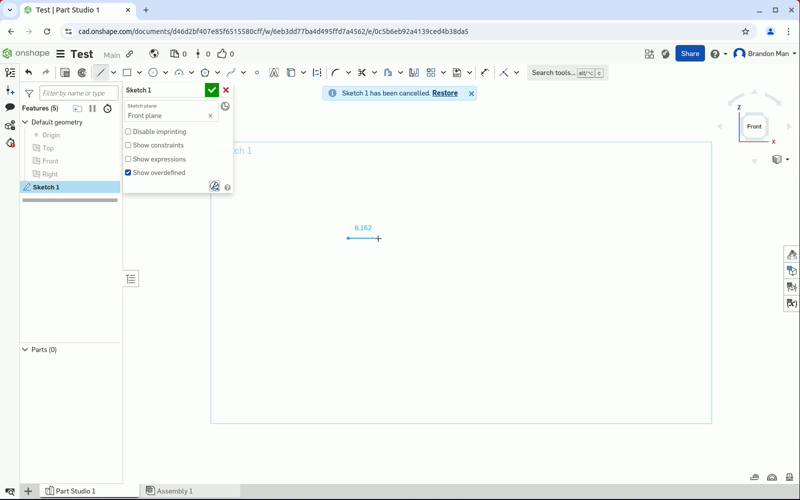
mouse_move(384, 238)
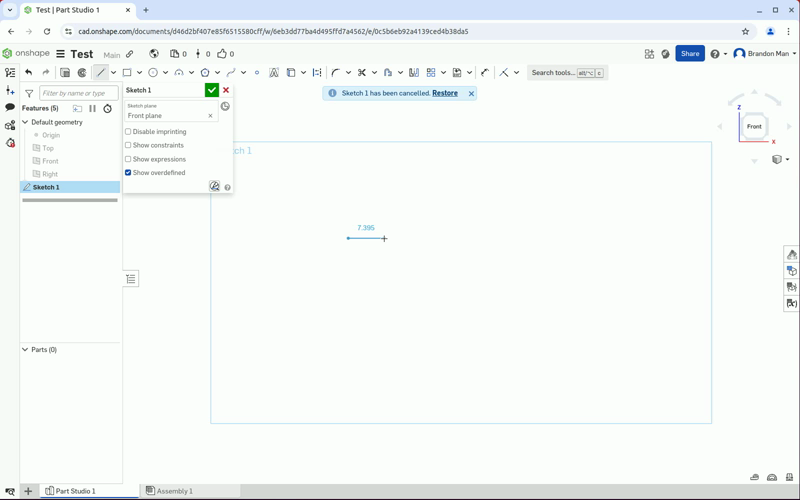
click(384, 238)
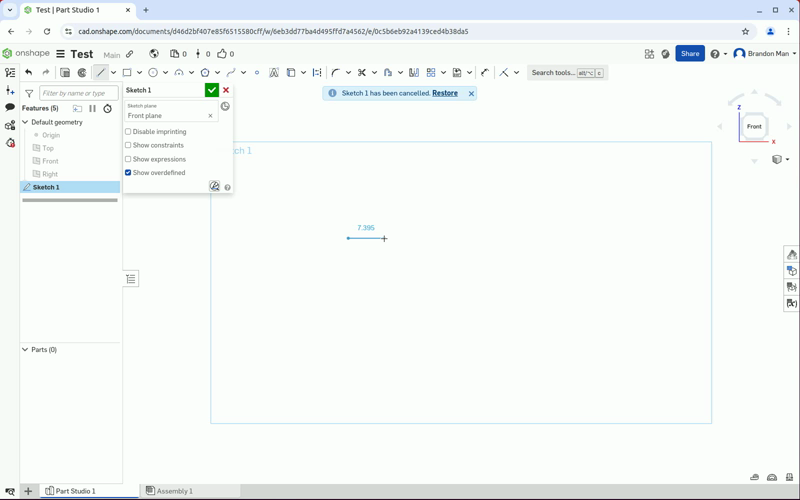
key_up(shift)
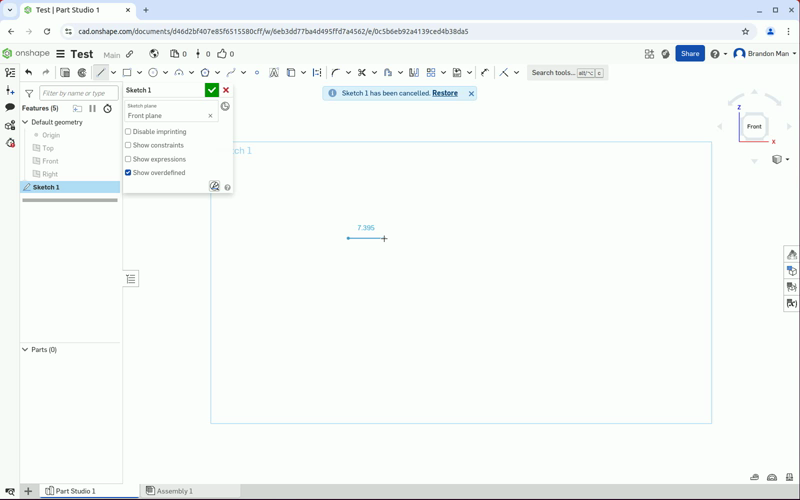
key_down(shift)
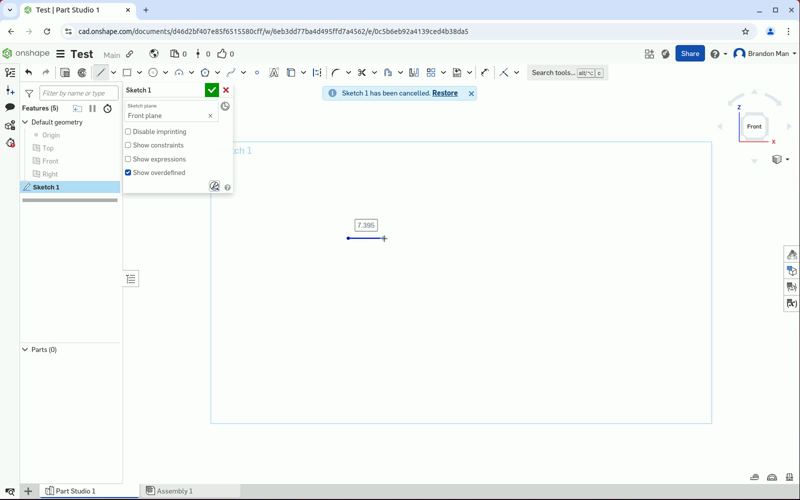
mouse_move(414, 238)
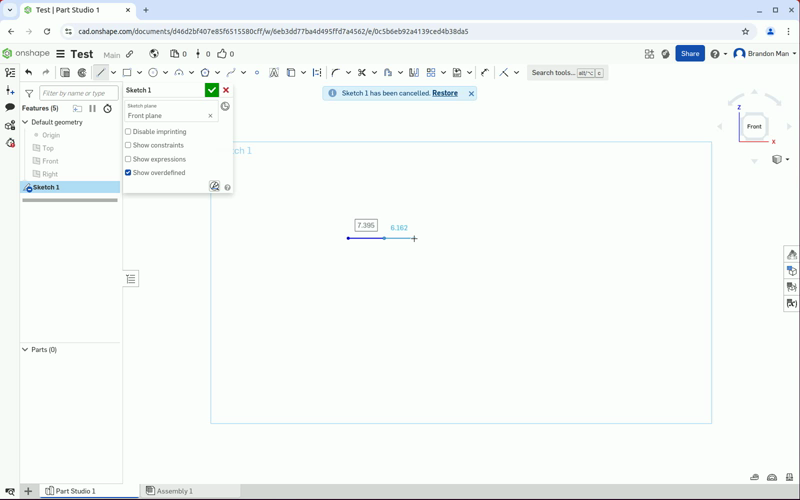
mouse_move(384, 202)
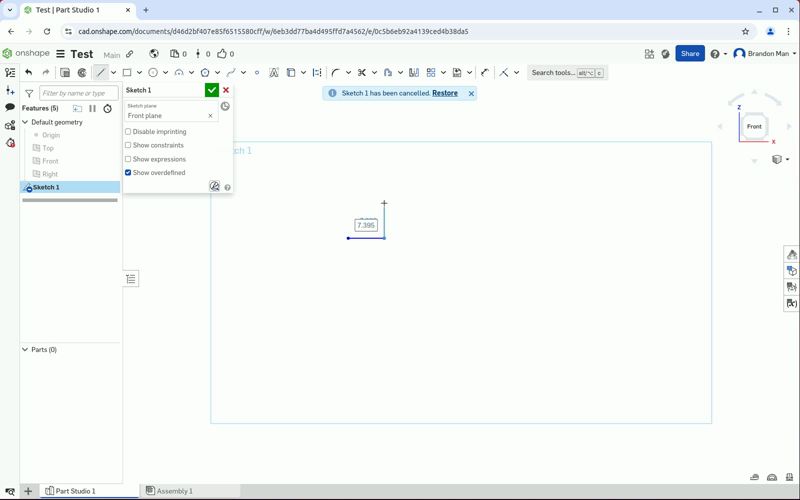
click(384, 202)
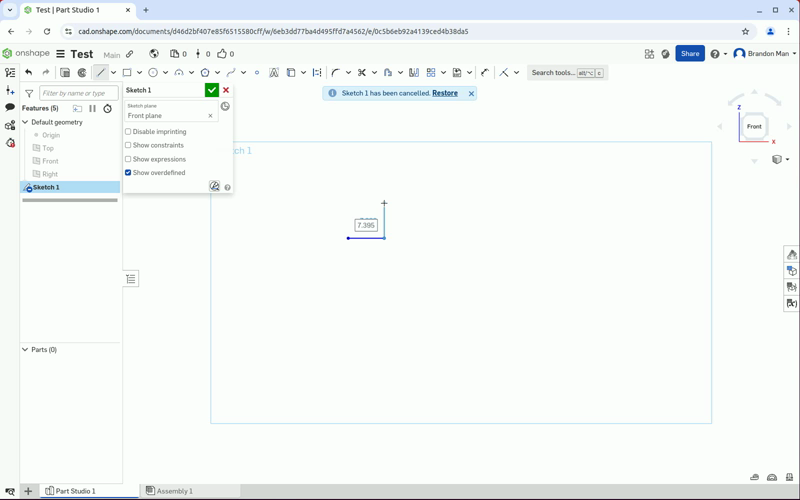
key_up(shift)
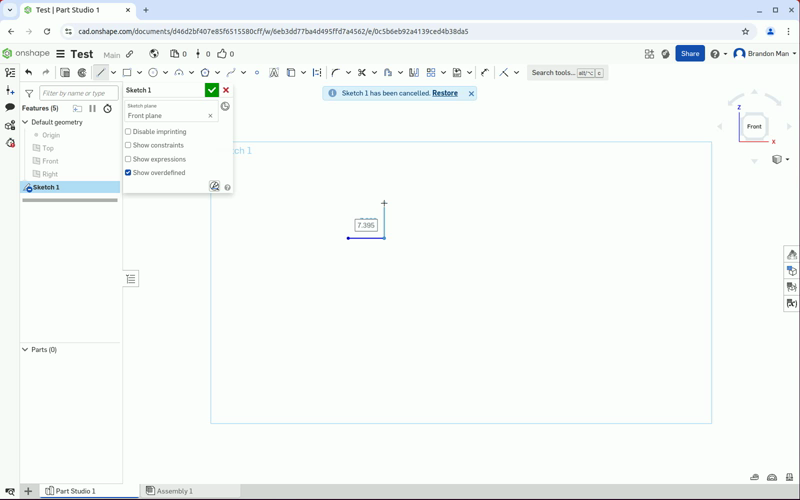
key_down(shift)
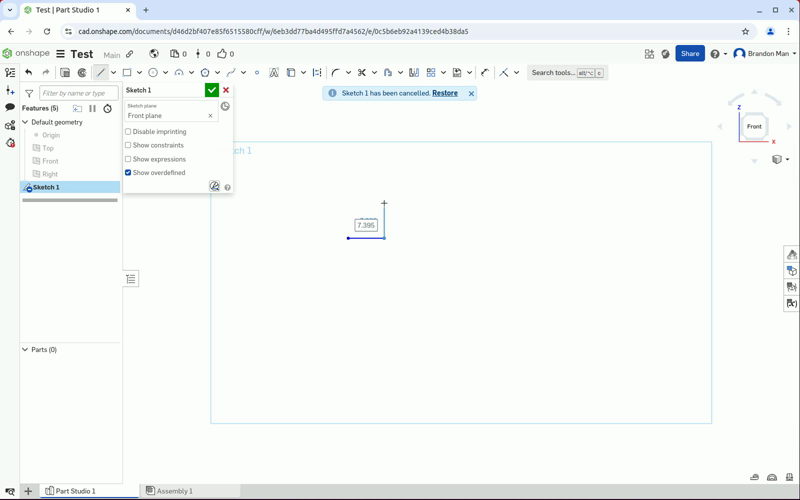
mouse_move(414, 202)
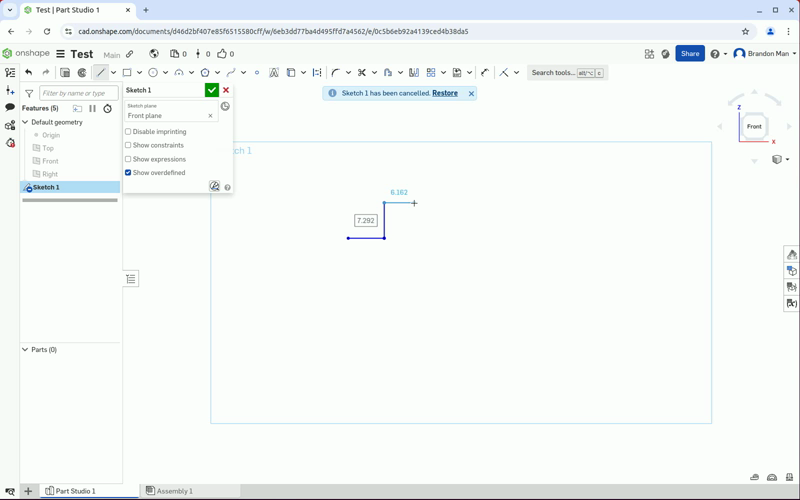
mouse_move(348, 202)
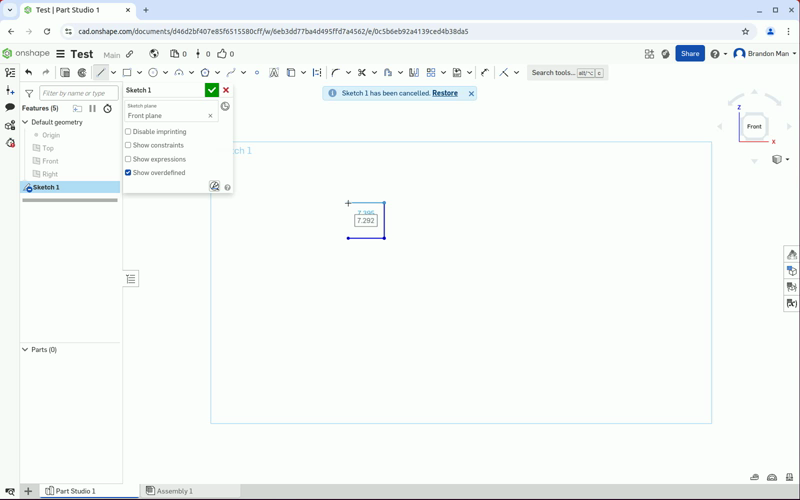
click(348, 202)
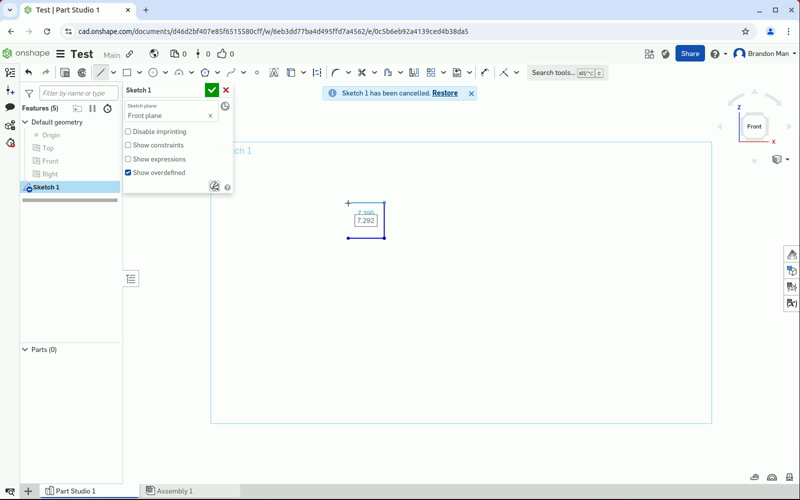
key_up(shift)
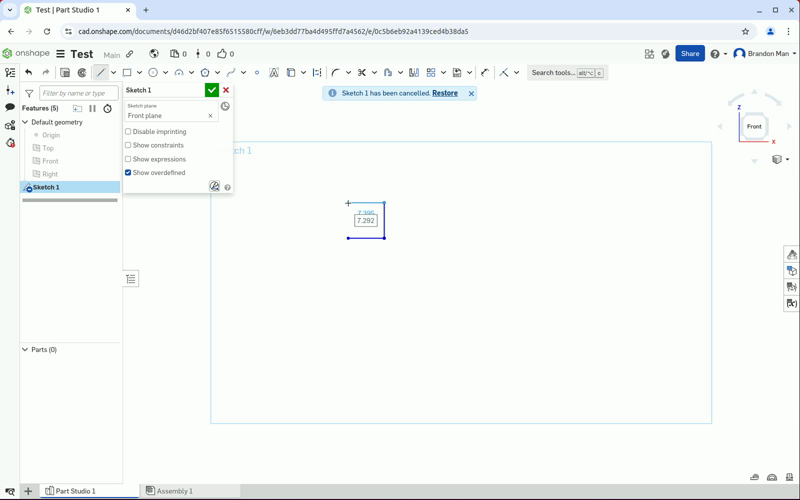
mouse_move(378, 202)
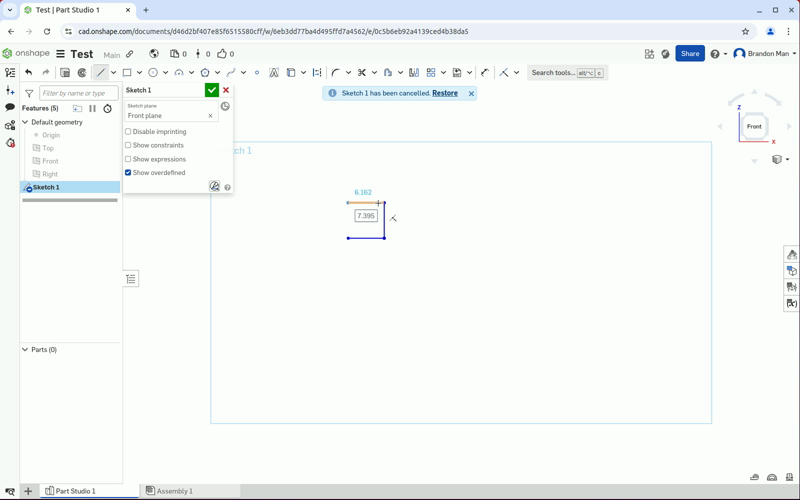
key_down(shift)
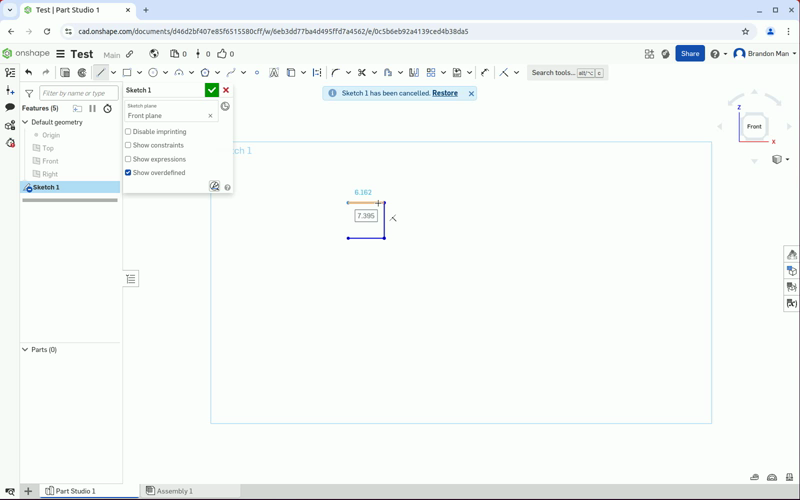
mouse_move(348, 238)
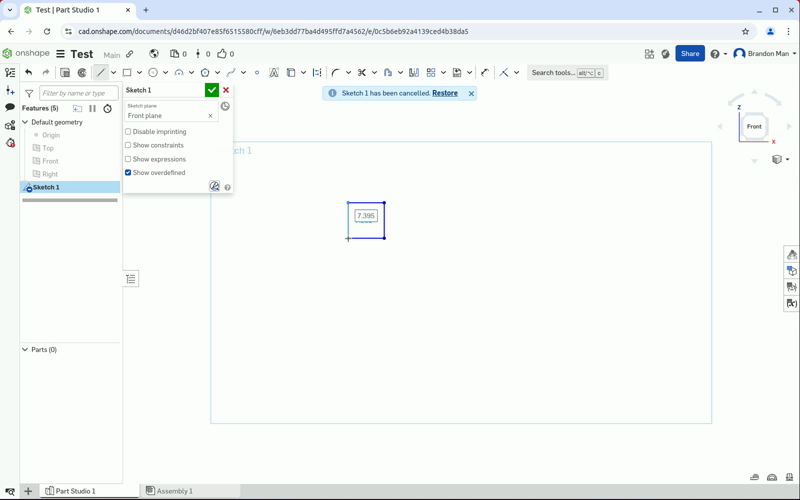
key_up(shift)
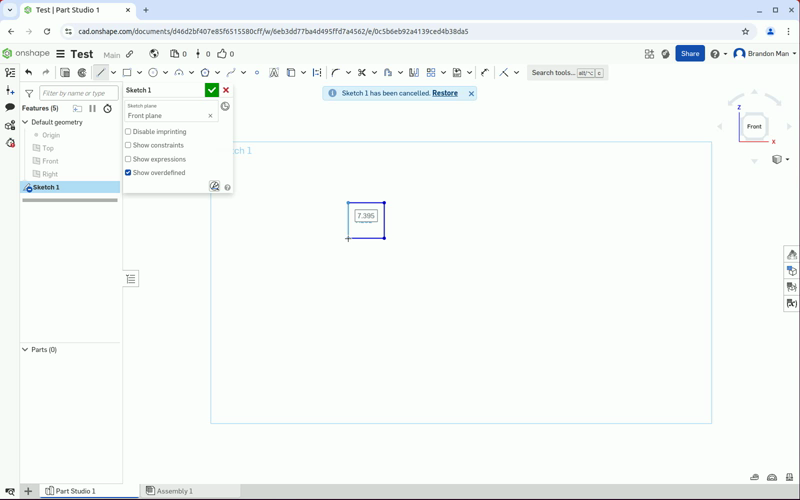
click(348, 238)
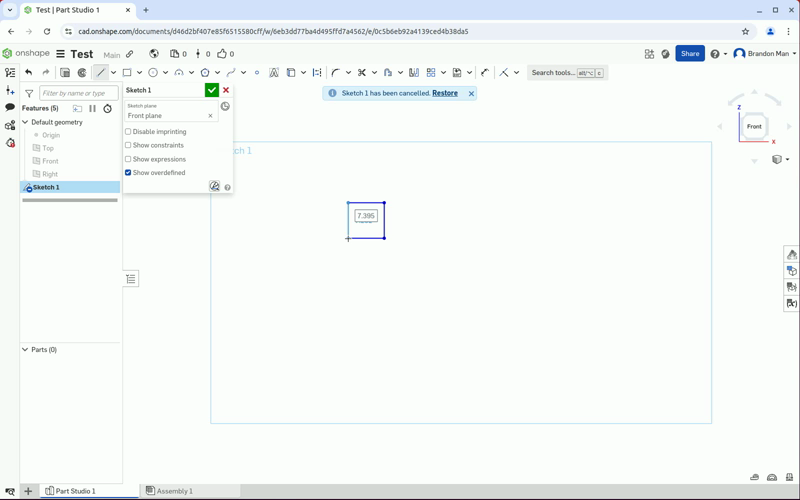
key(esc)
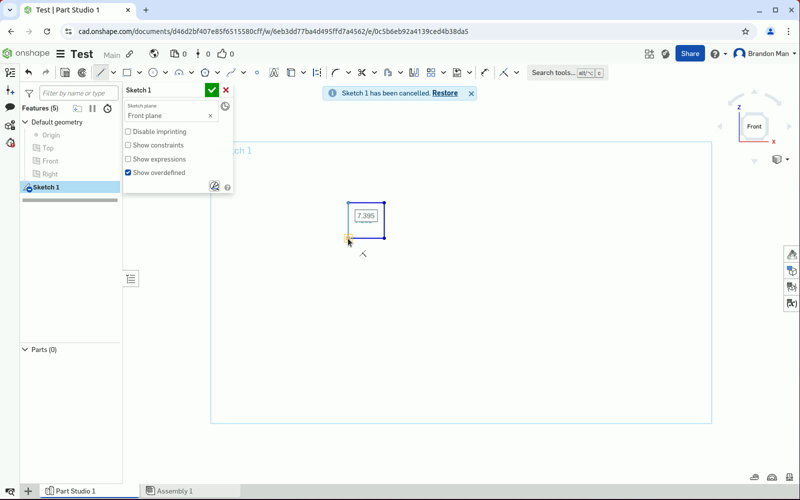
mouse_move(373, 210)
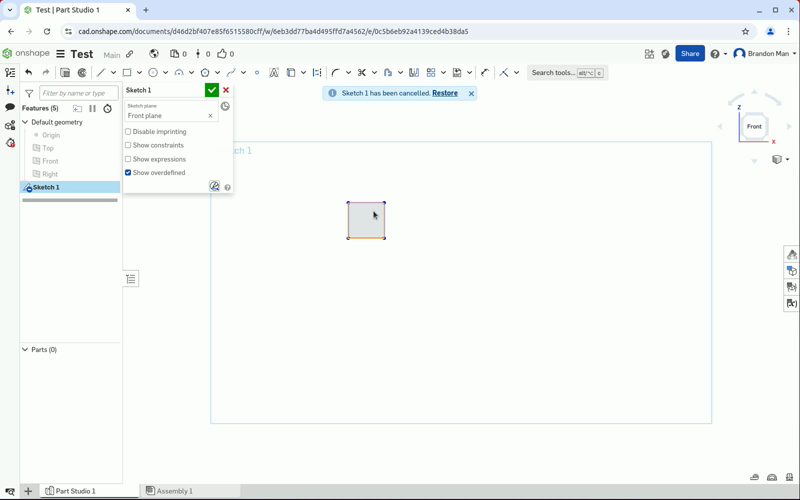
scroll(6)
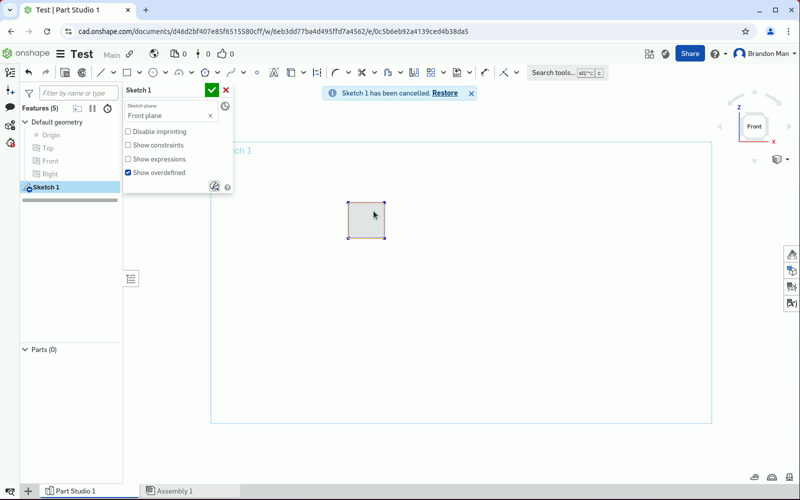
scroll(6)
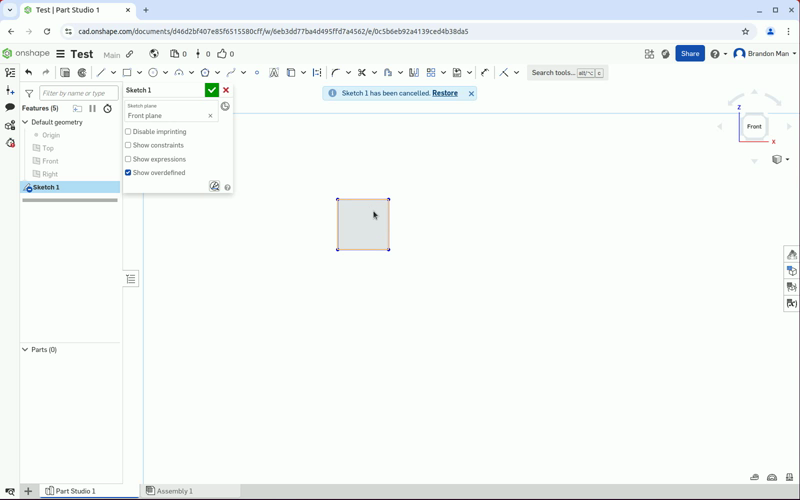
scroll(6)
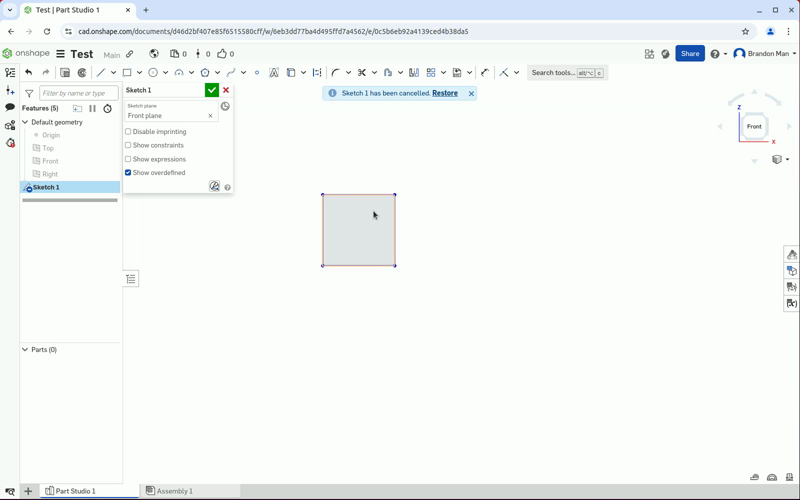
scroll(6)
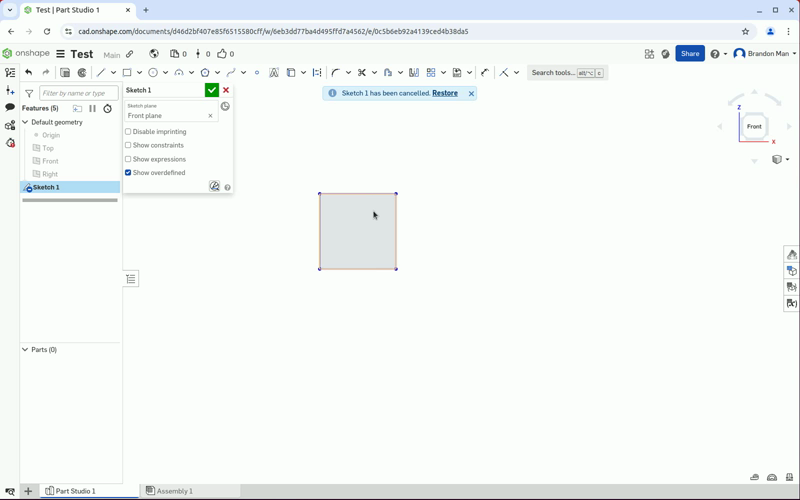
scroll(6)
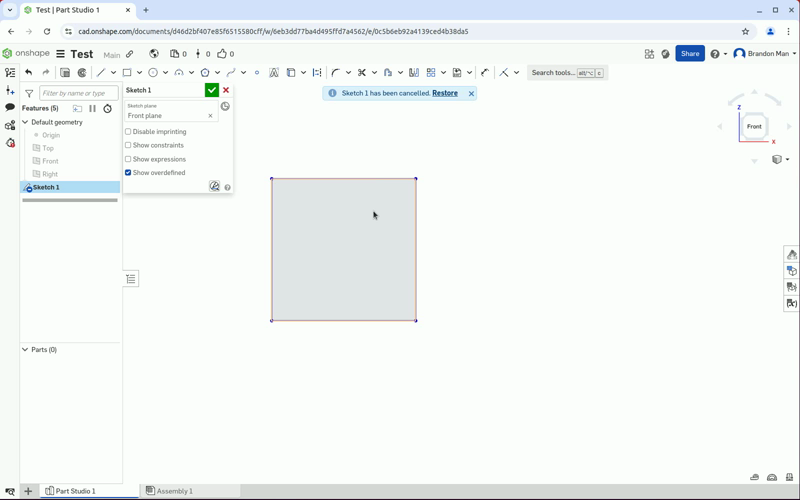
scroll(6)
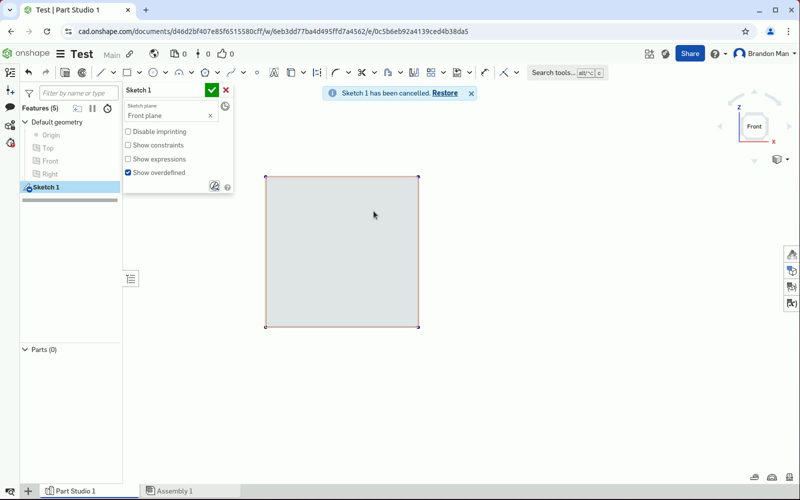
scroll(6)
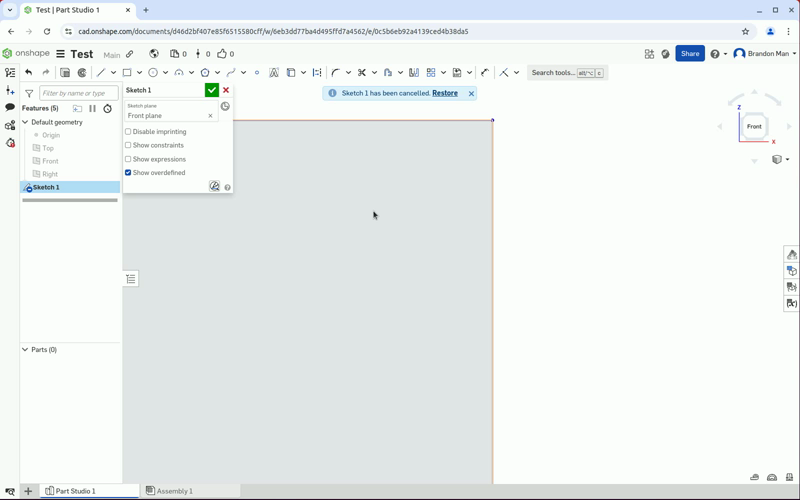
click(373, 210)
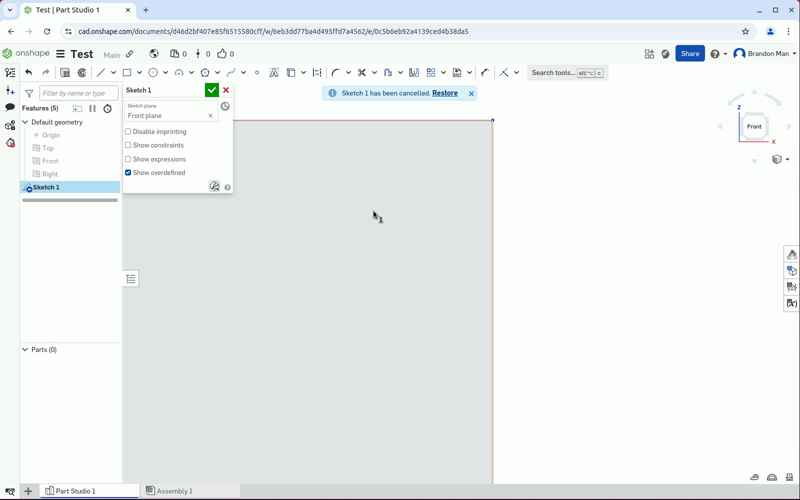
scroll(-6)
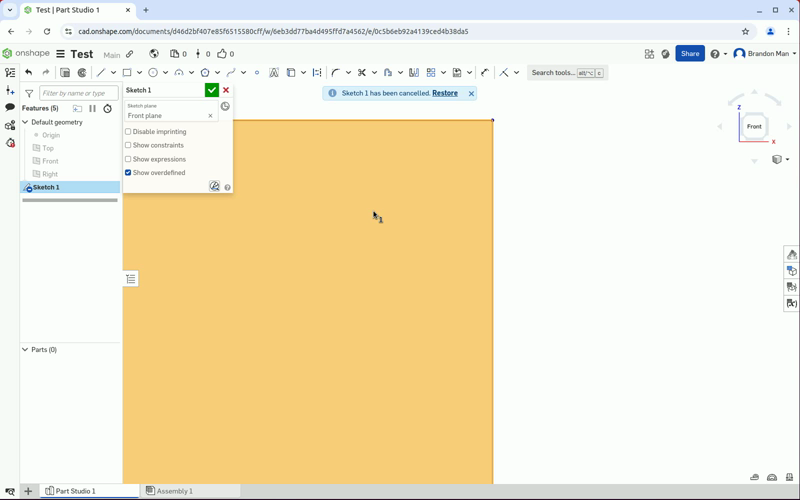
scroll(-6)
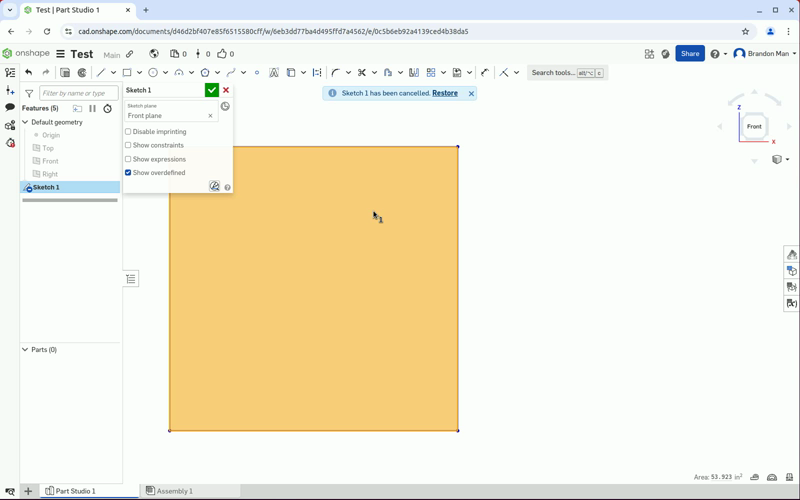
scroll(-6)
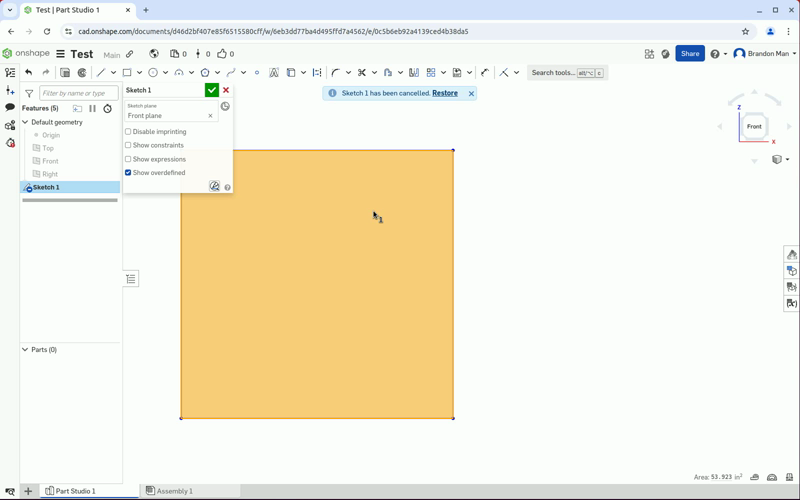
scroll(-6)
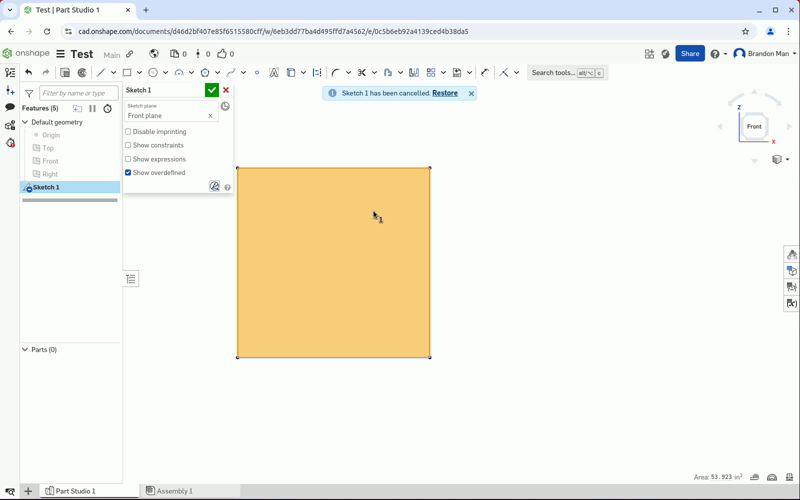
scroll(-6)
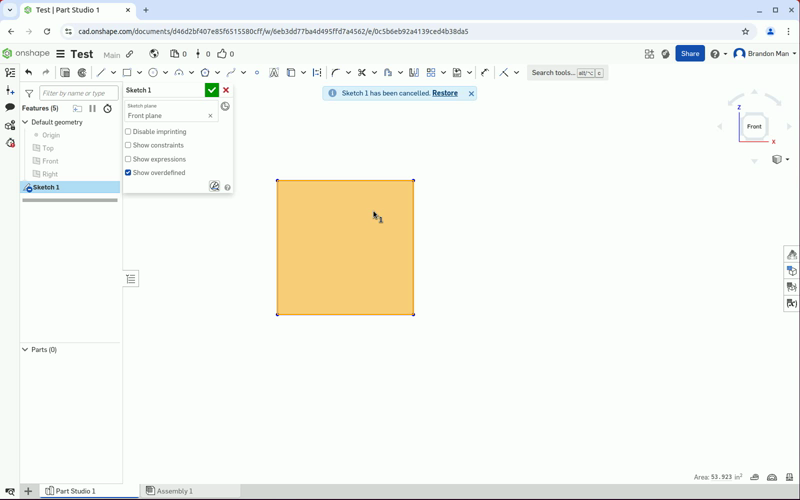
scroll(-6)
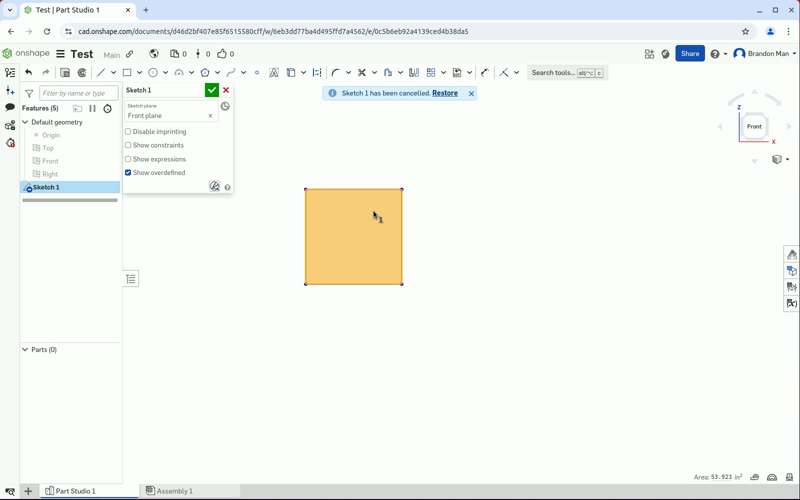
scroll(-6)
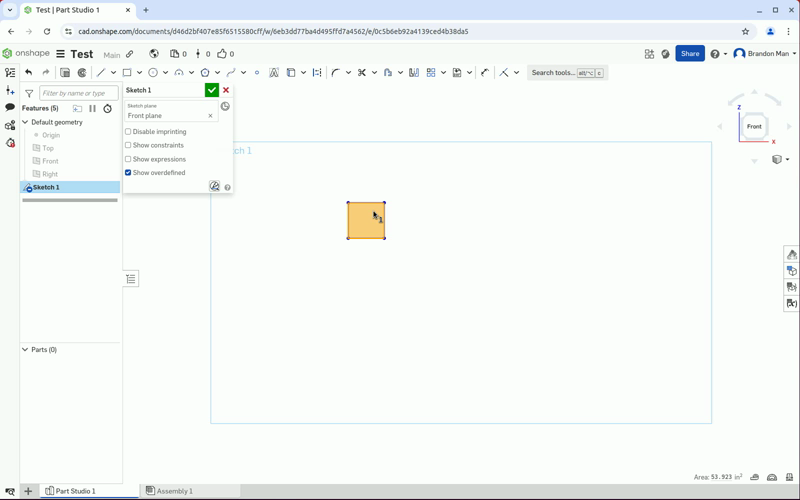
mouse_move(73, 352)
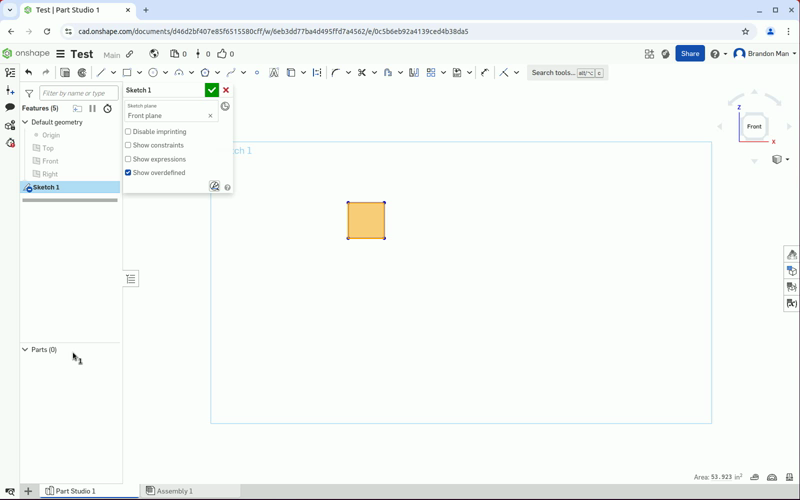
key(shift+y)
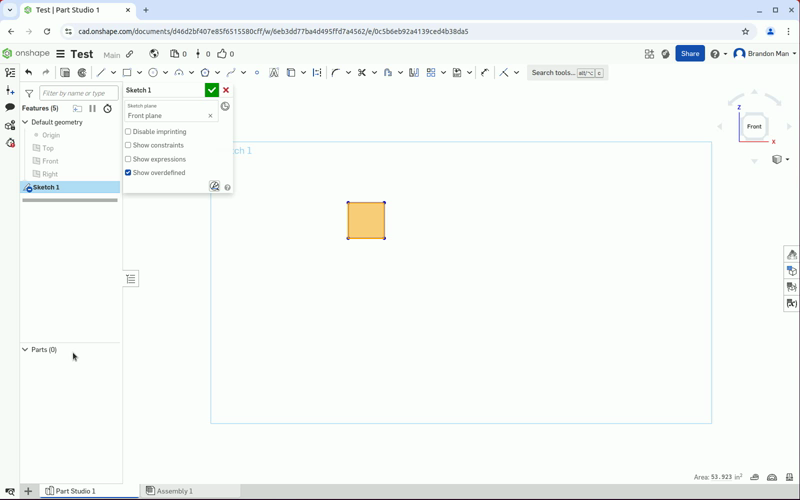
key(shift+e)
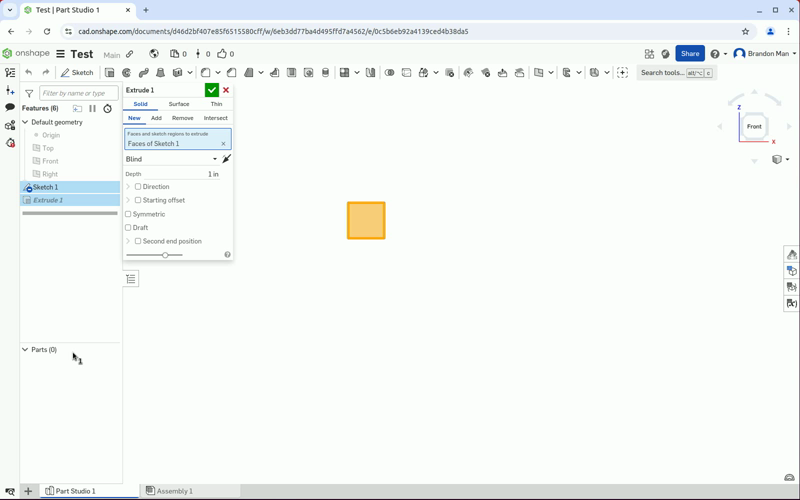
mouse_move(143, 106)
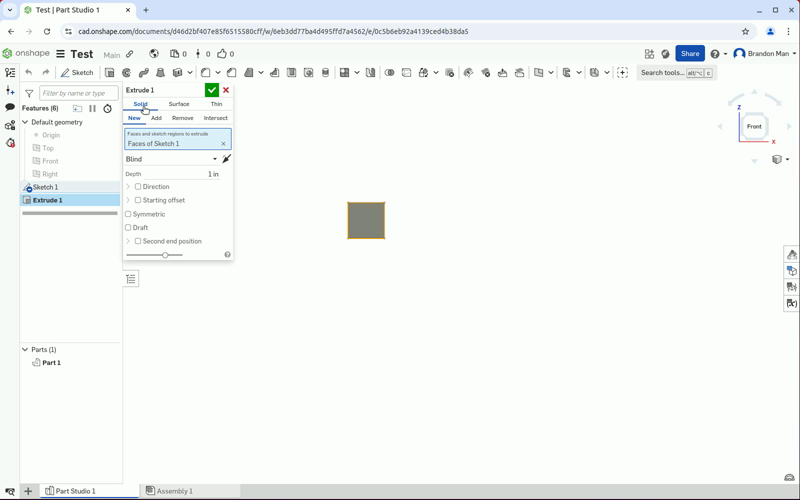
click(143, 106)
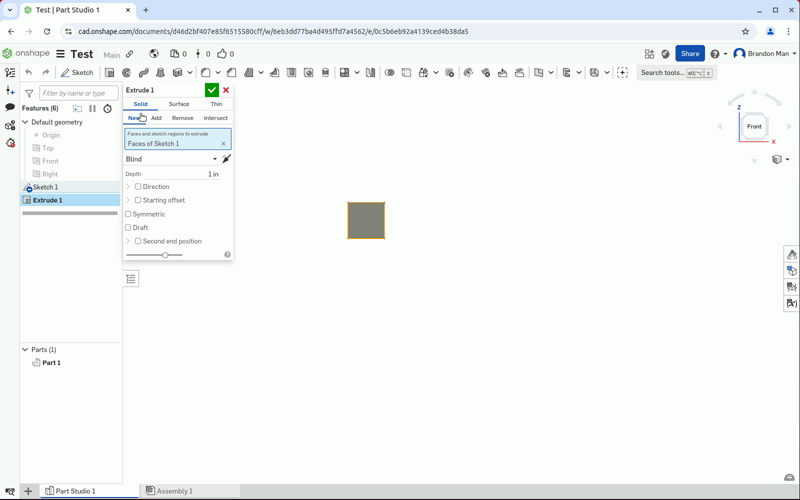
mouse_move(137, 120)
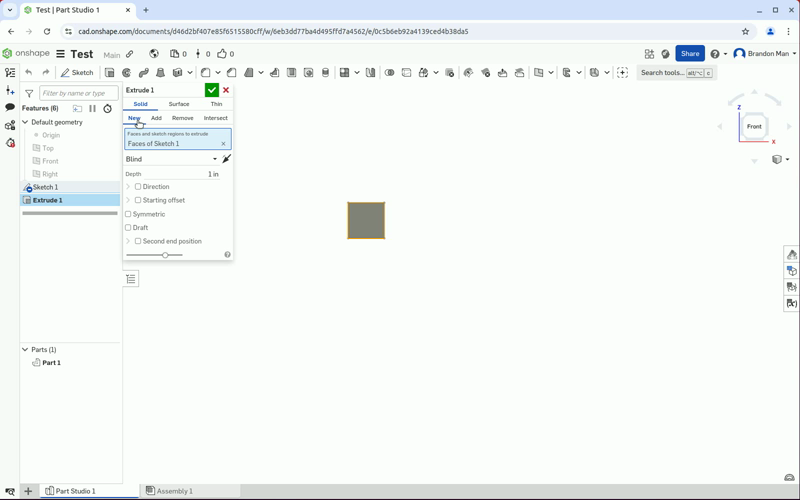
click(137, 120)
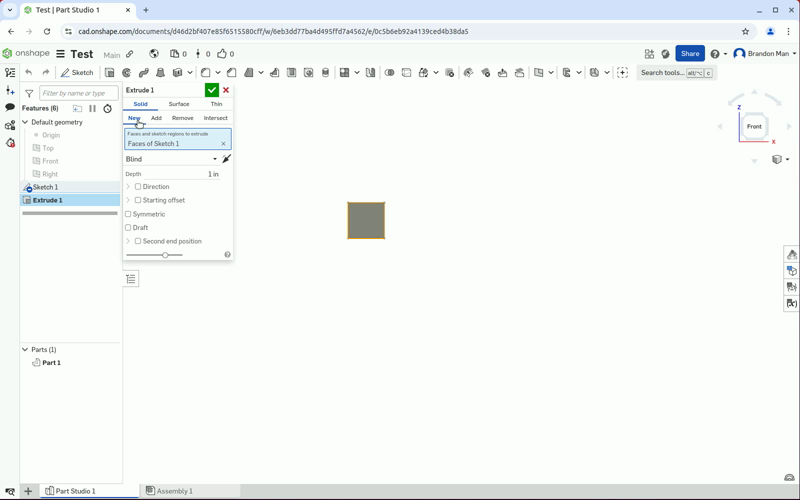
key(tab, 4)
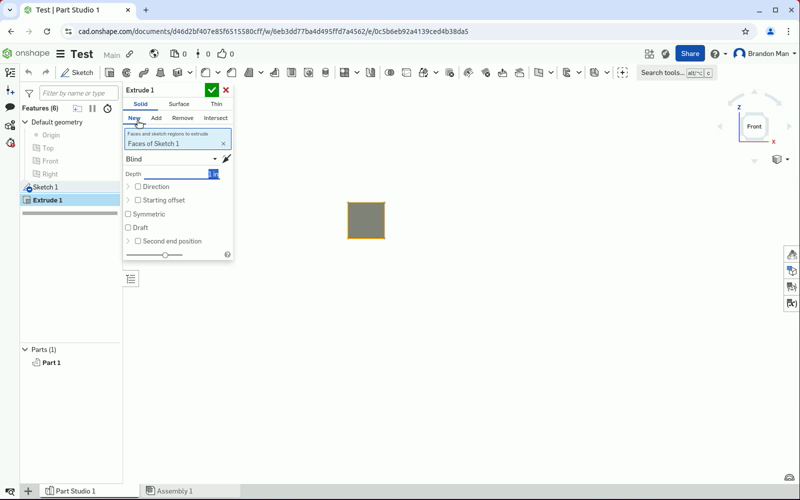
text(7.221)
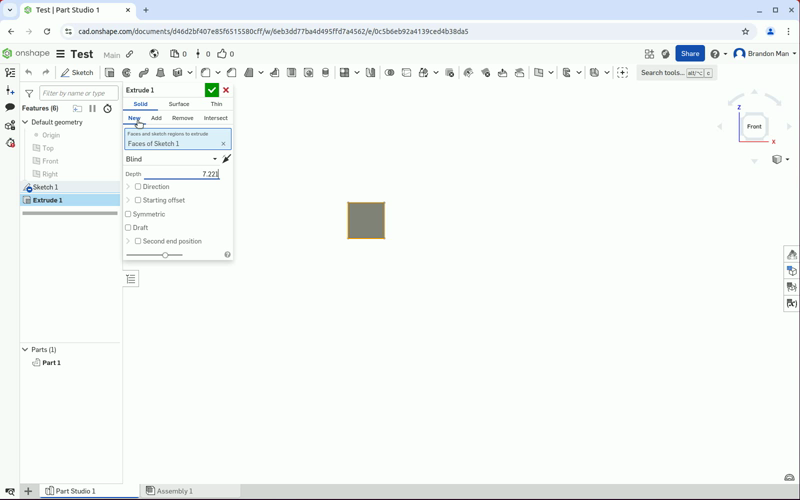
key(enter)
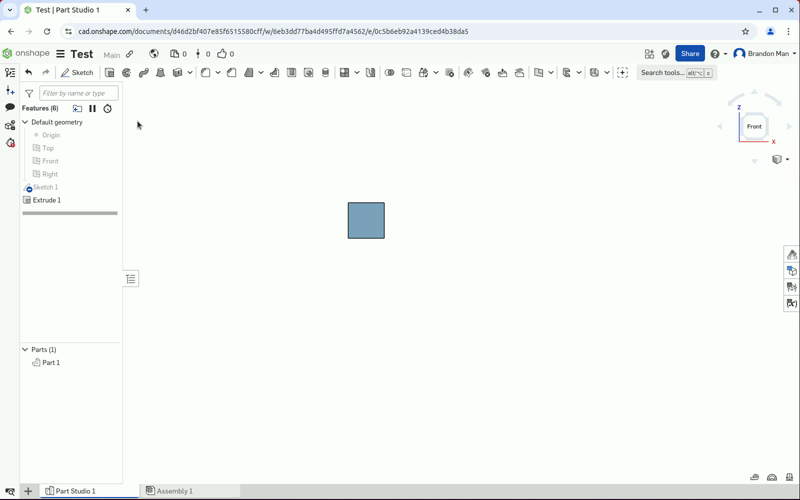
key(shift+h)
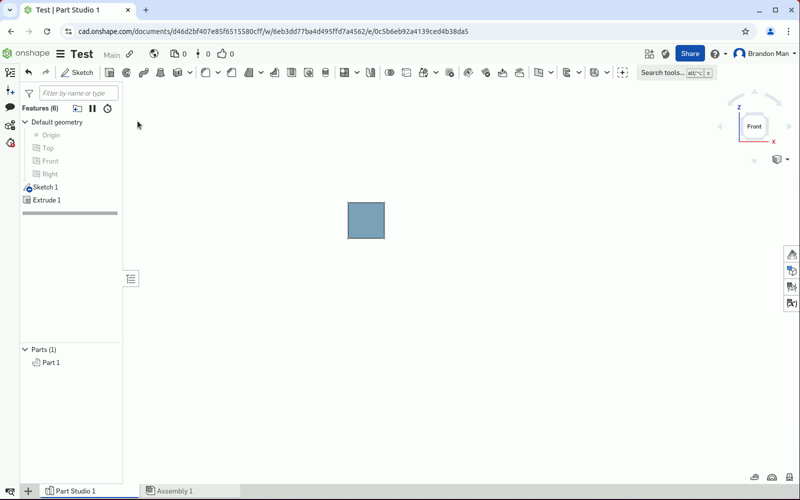
key(shift+h)
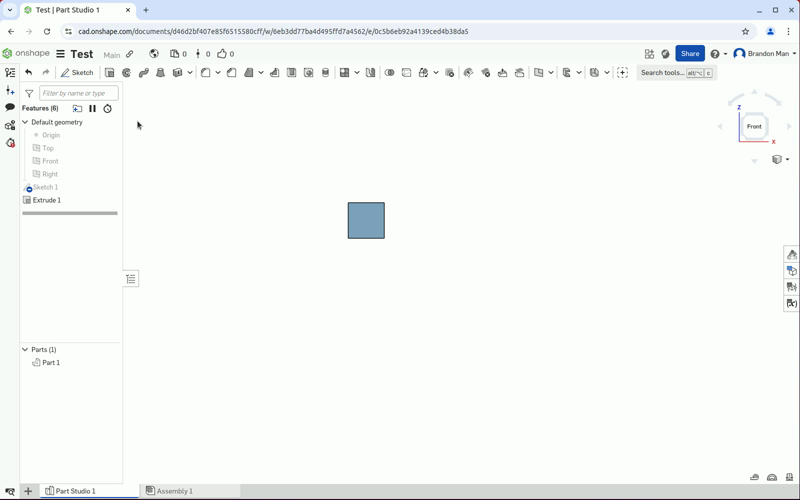
mouse_move(73, 189)
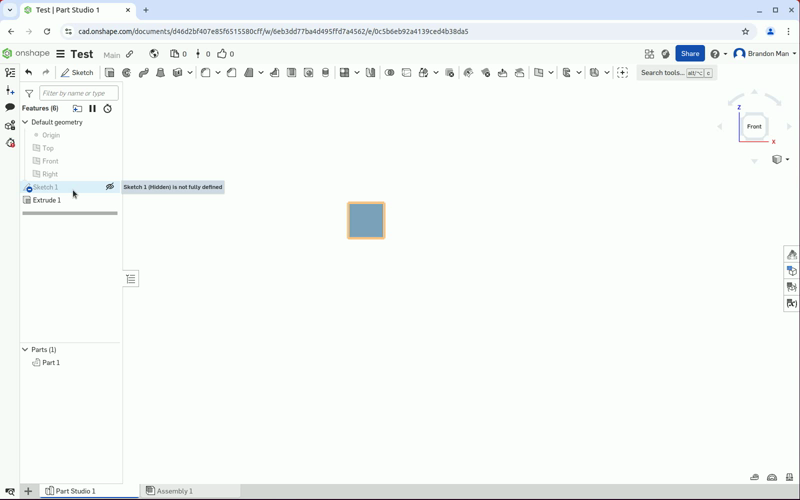
click(73, 189)
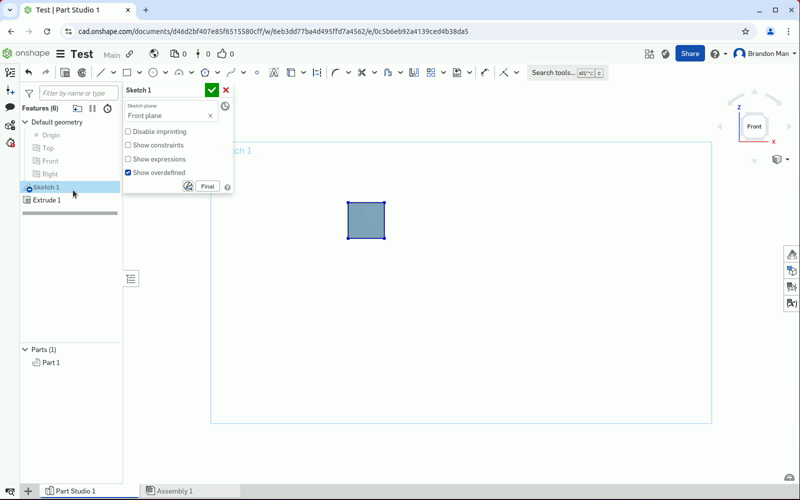
mouse_move(229, 92)
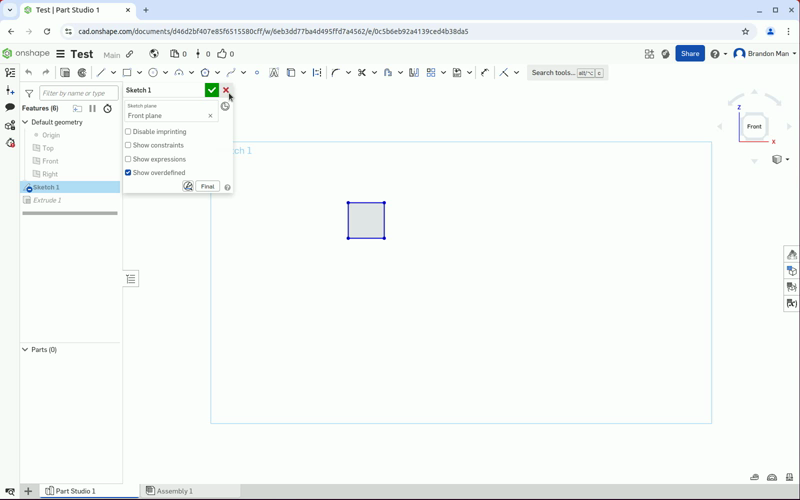
click(229, 92)
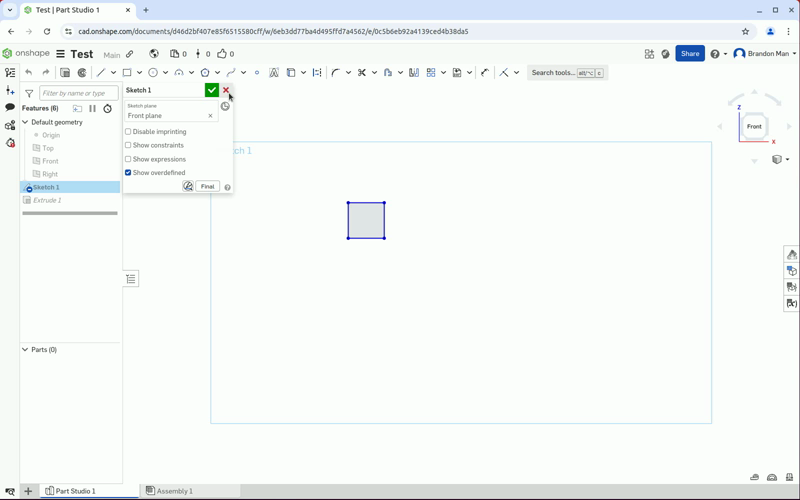
key(shift+s)
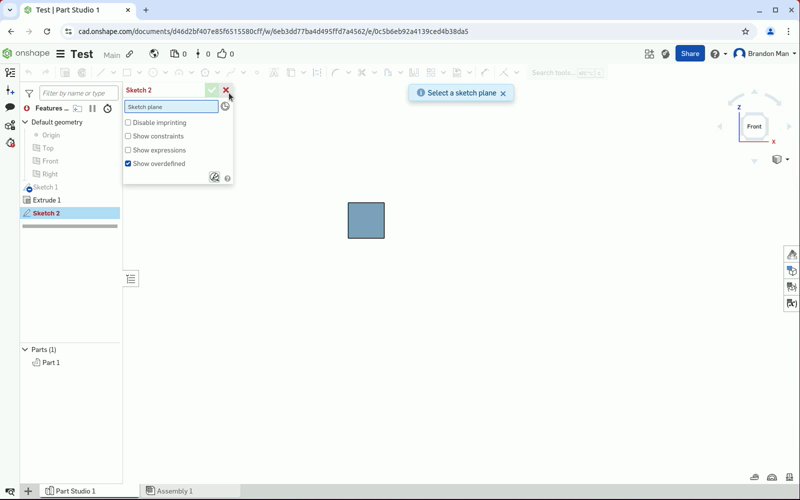
mouse_move(73, 163)
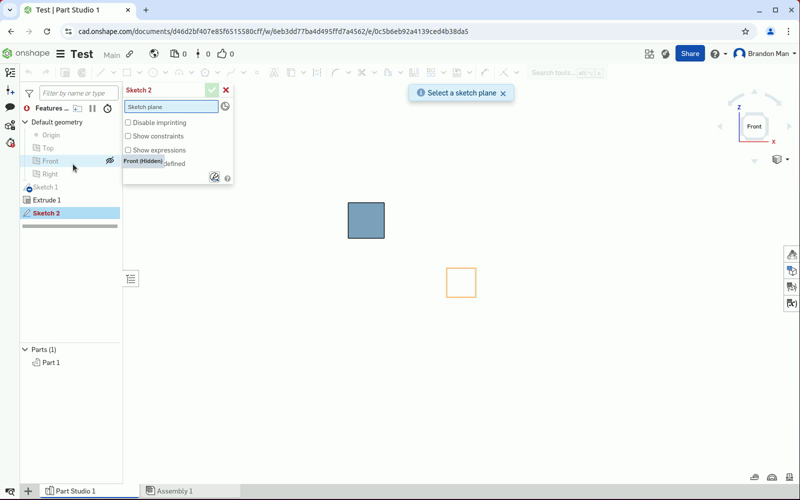
click(73, 163)
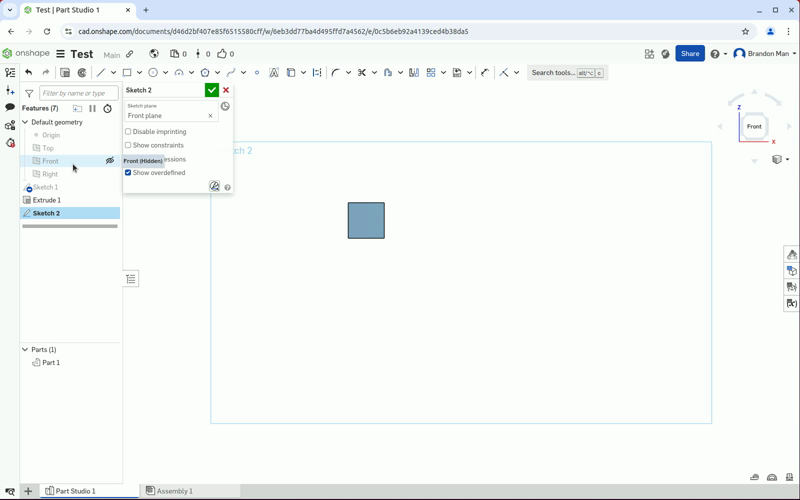
mouse_move(73, 352)
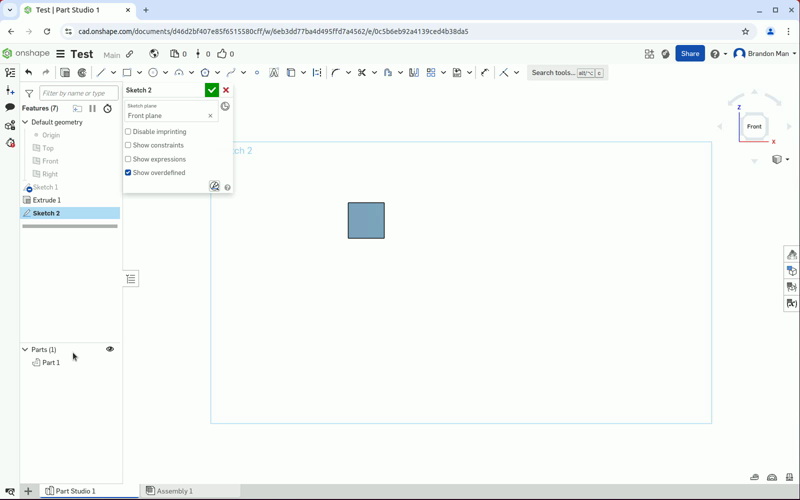
key(y)
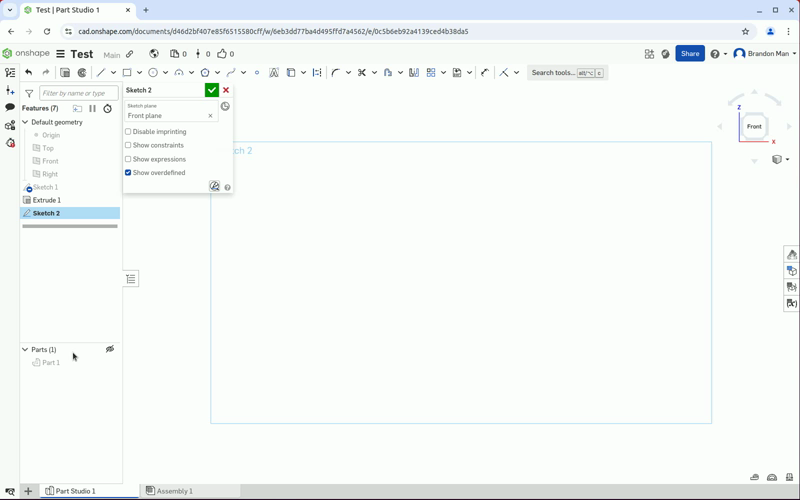
key(l)
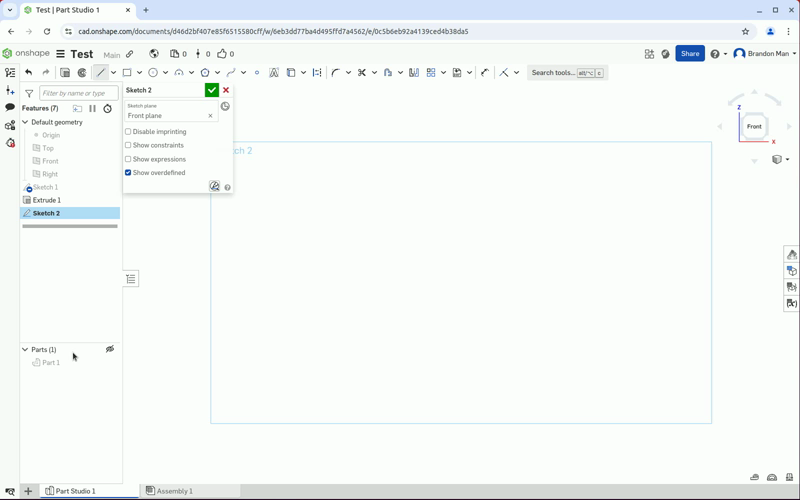
key_down(shift)
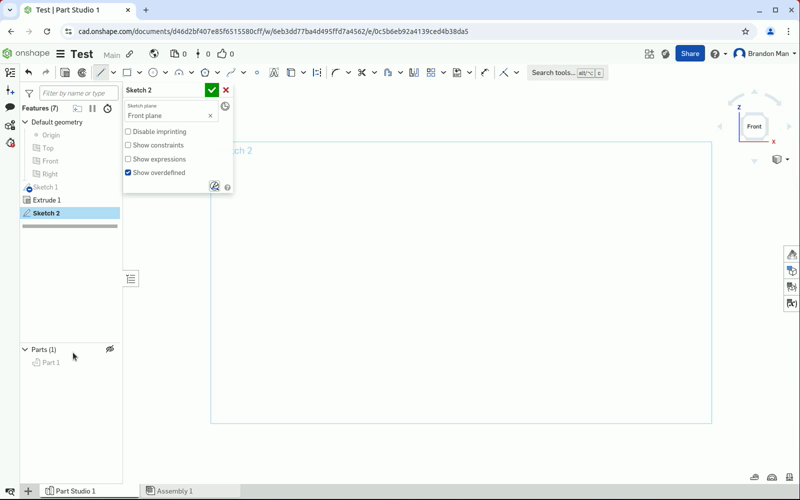
mouse_move(419, 309)
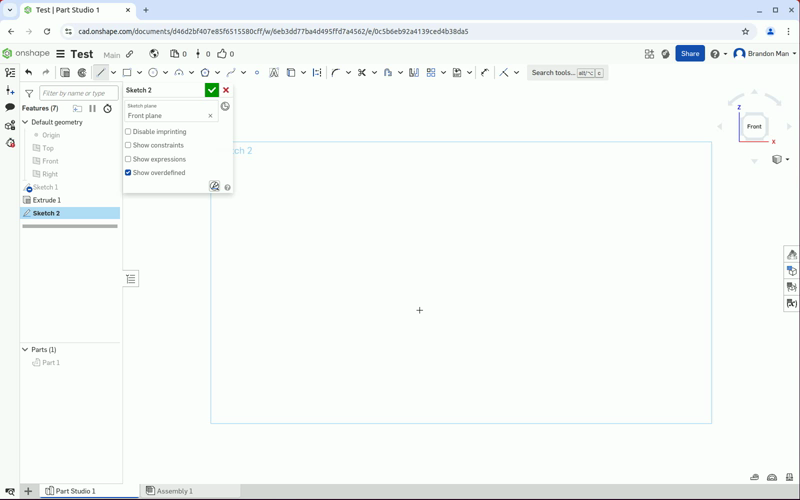
click(419, 309)
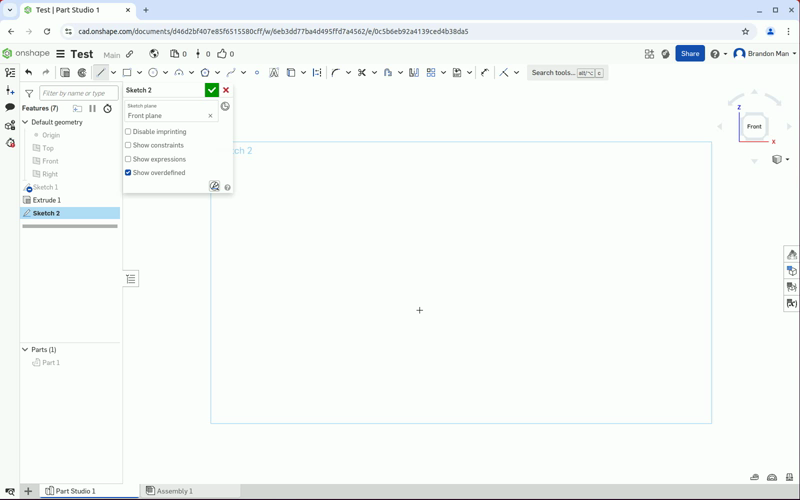
key_up(shift)
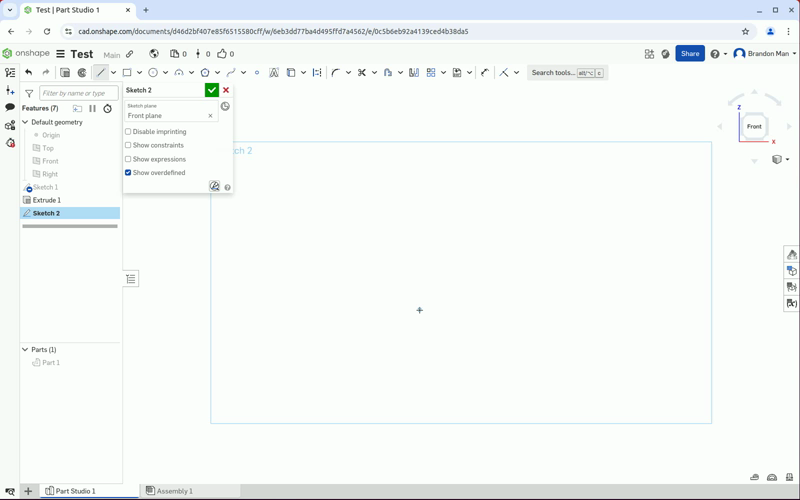
key_down(shift)
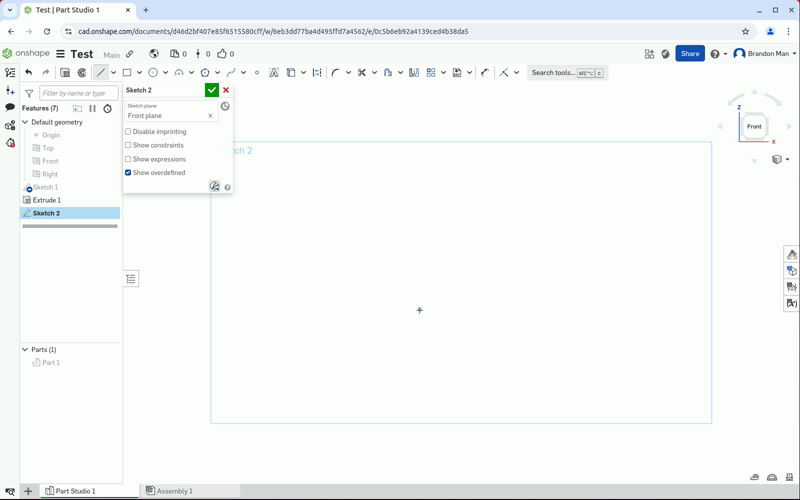
mouse_move(449, 309)
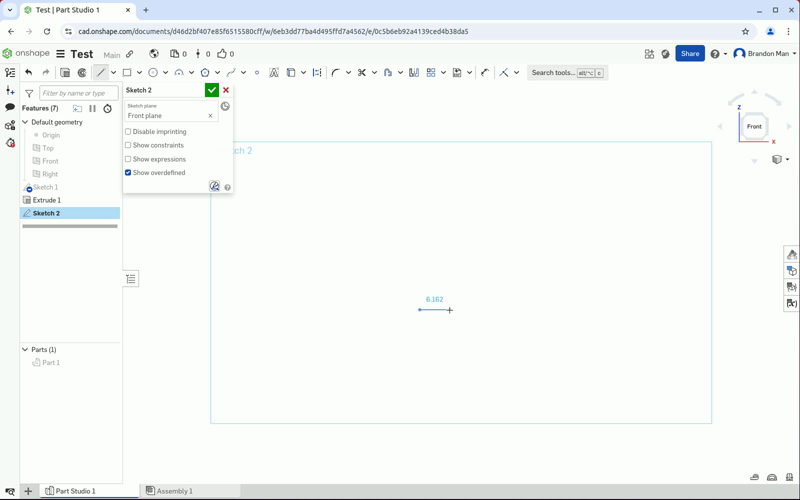
mouse_move(455, 309)
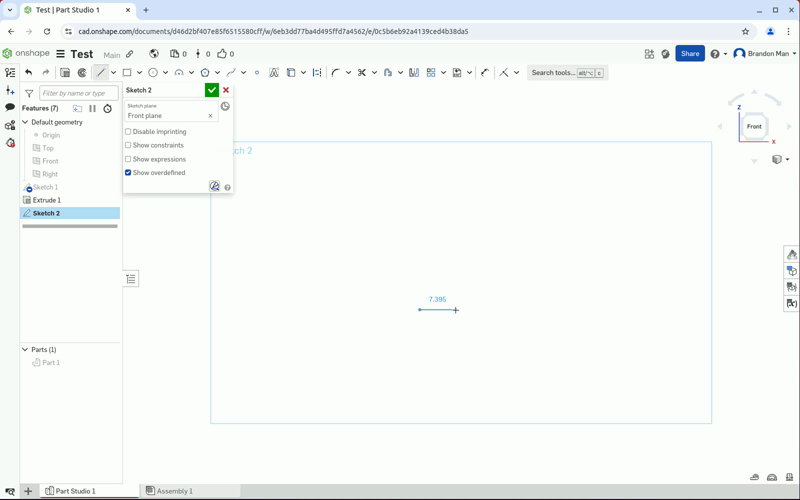
click(455, 309)
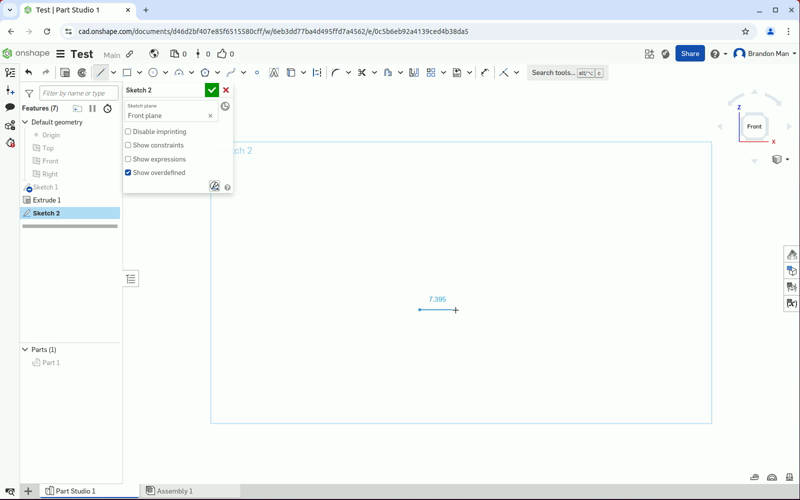
key_up(shift)
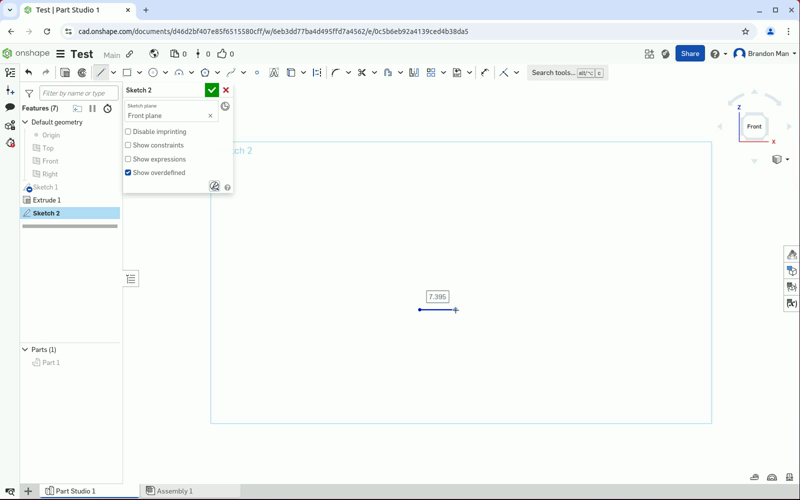
key_down(shift)
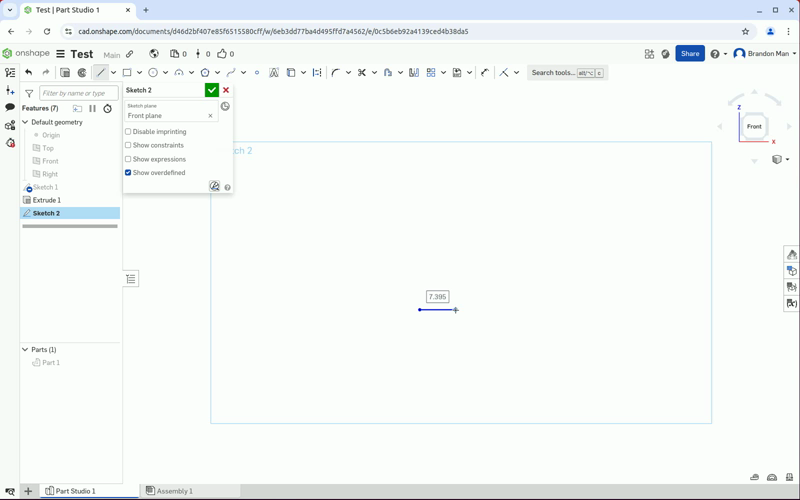
mouse_move(485, 309)
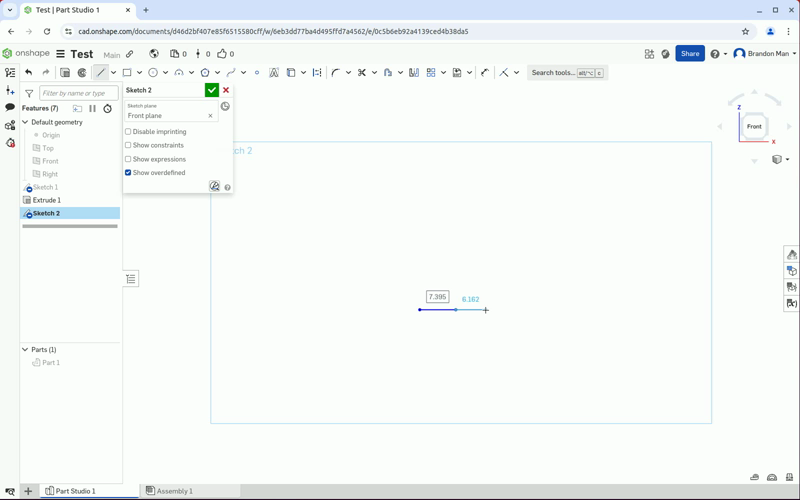
mouse_move(455, 273)
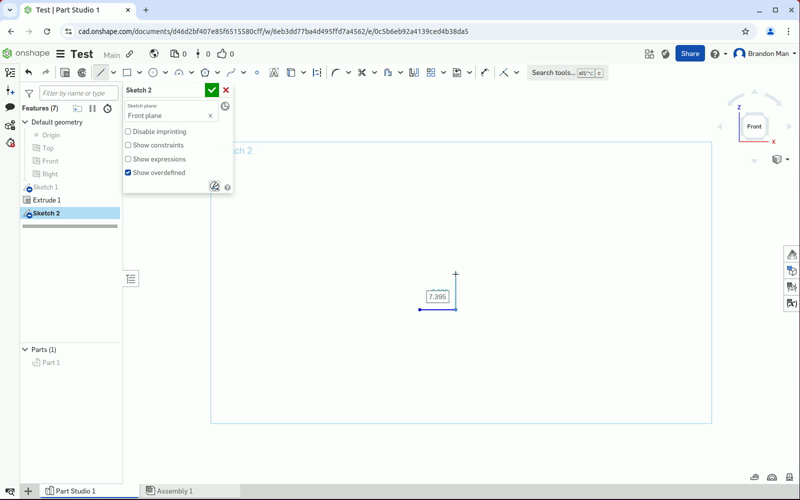
click(455, 273)
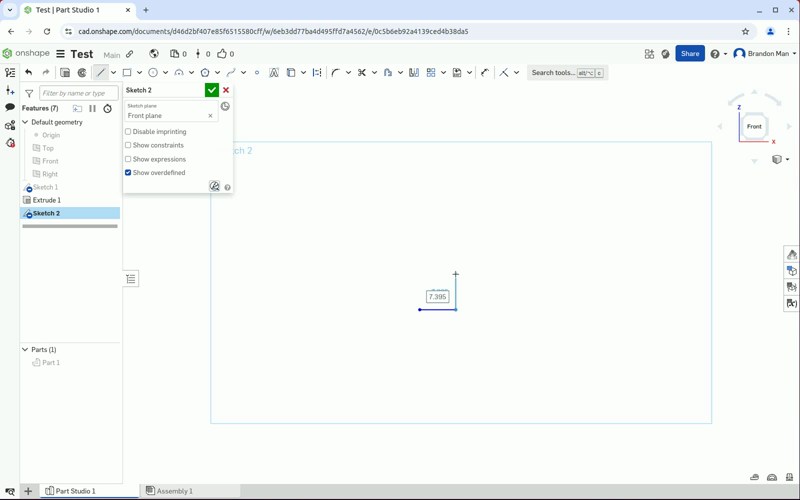
key_up(shift)
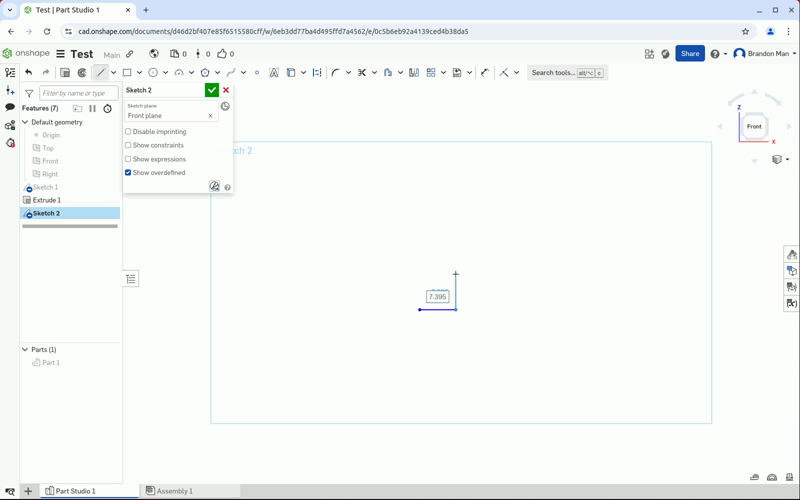
key_down(shift)
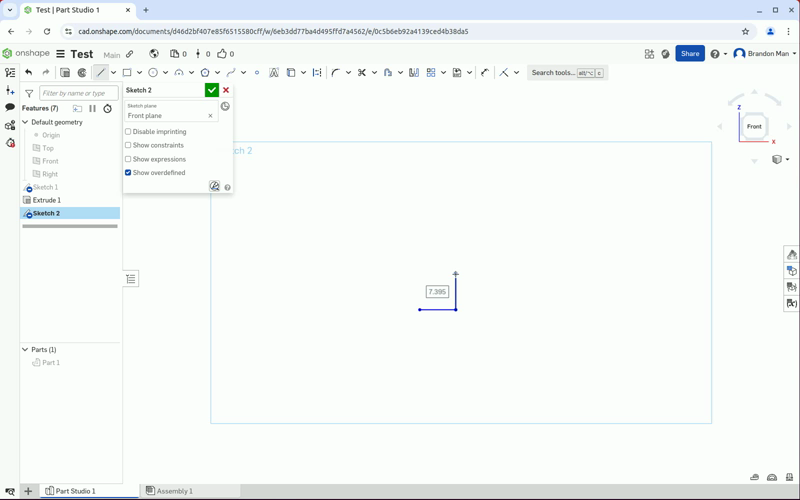
mouse_move(485, 273)
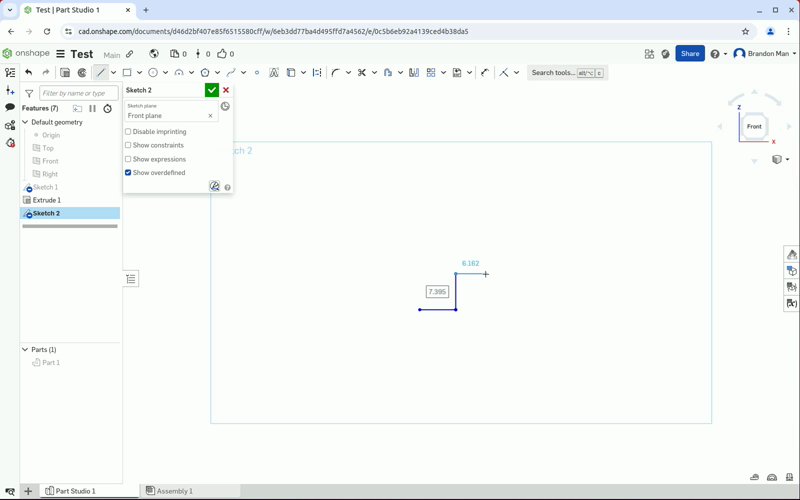
mouse_move(419, 273)
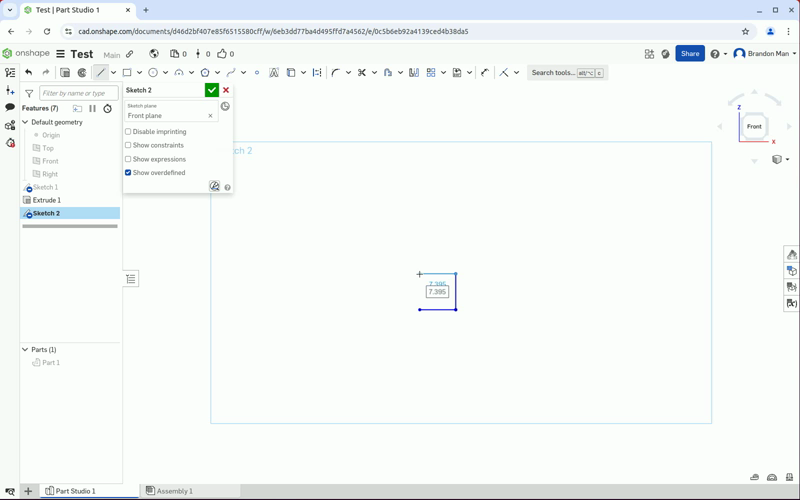
click(419, 273)
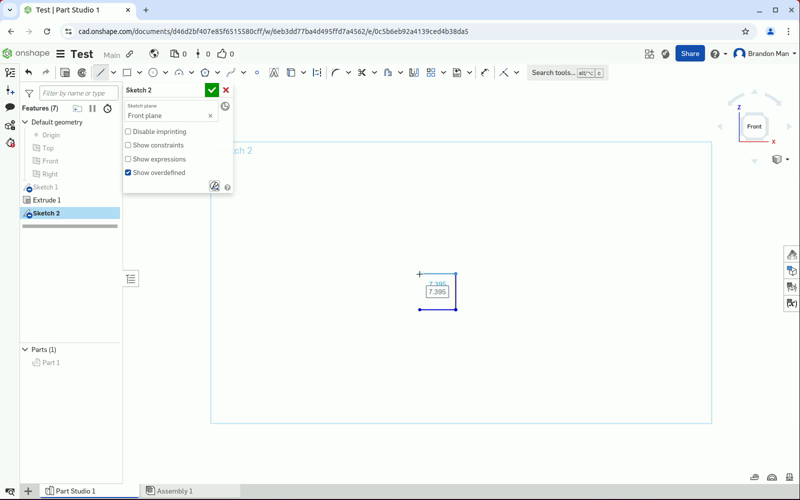
key_up(shift)
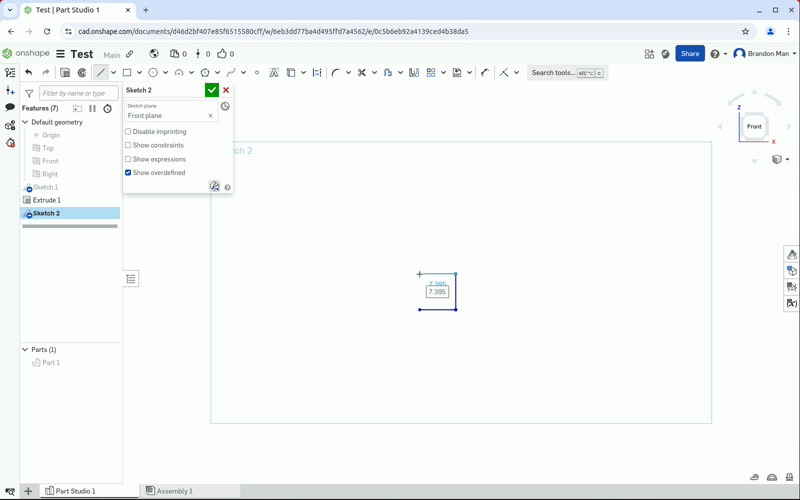
mouse_move(449, 273)
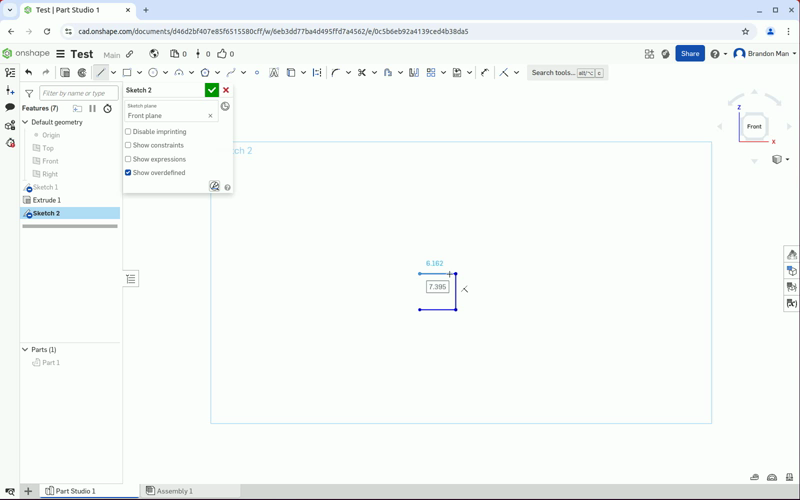
key_down(shift)
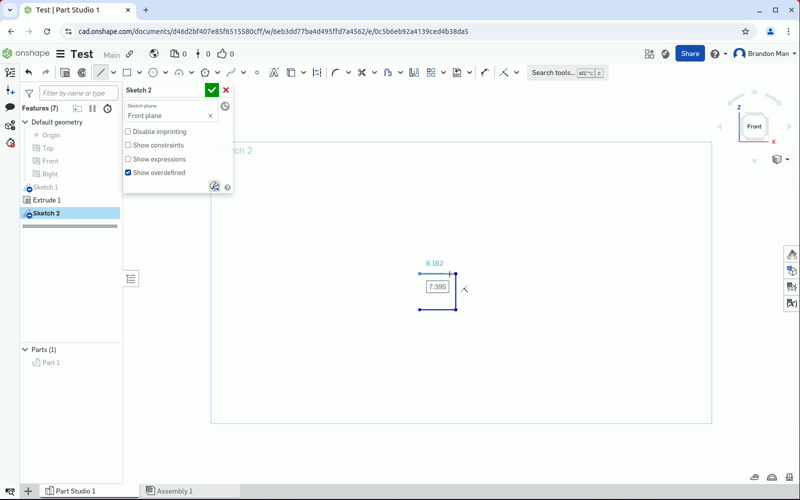
mouse_move(419, 309)
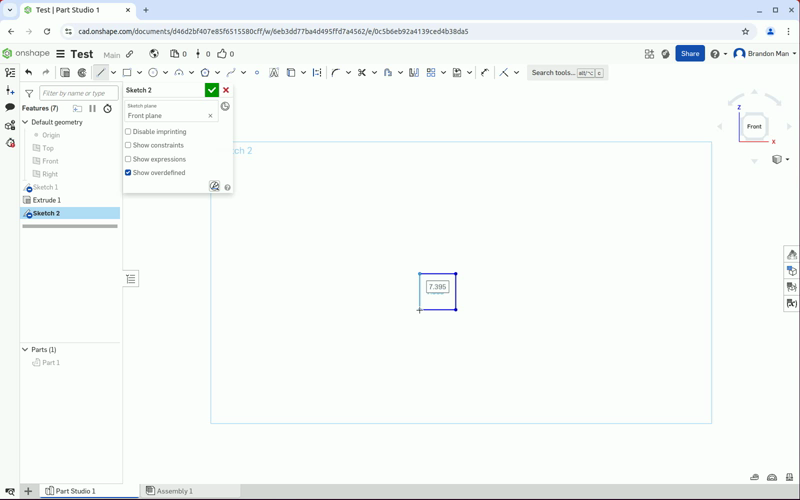
key_up(shift)
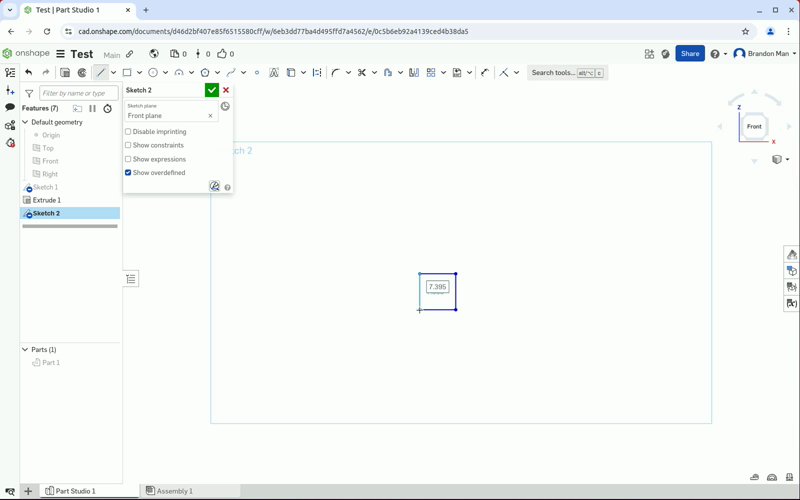
click(419, 309)
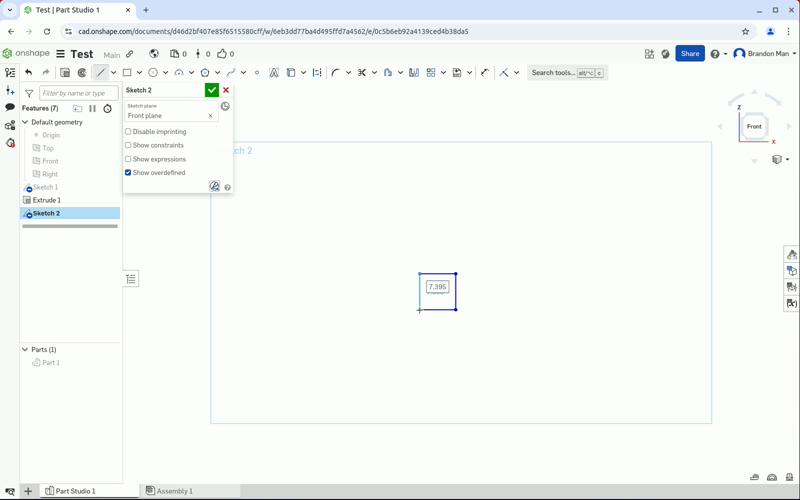
key(esc)
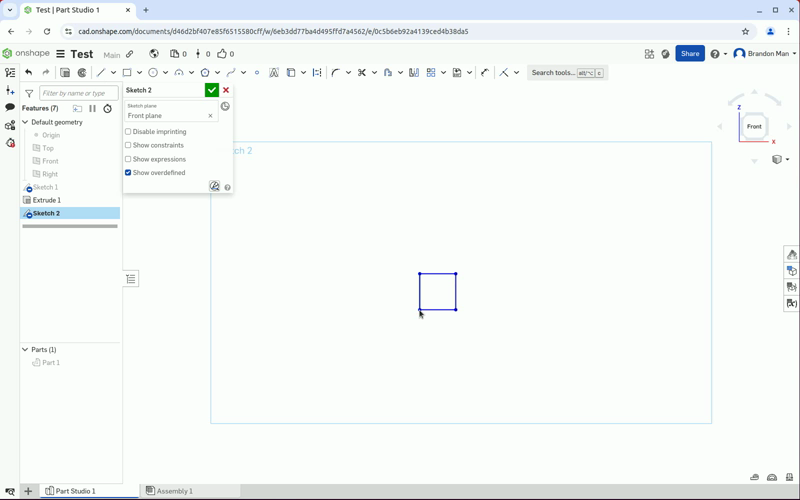
mouse_move(432, 291)
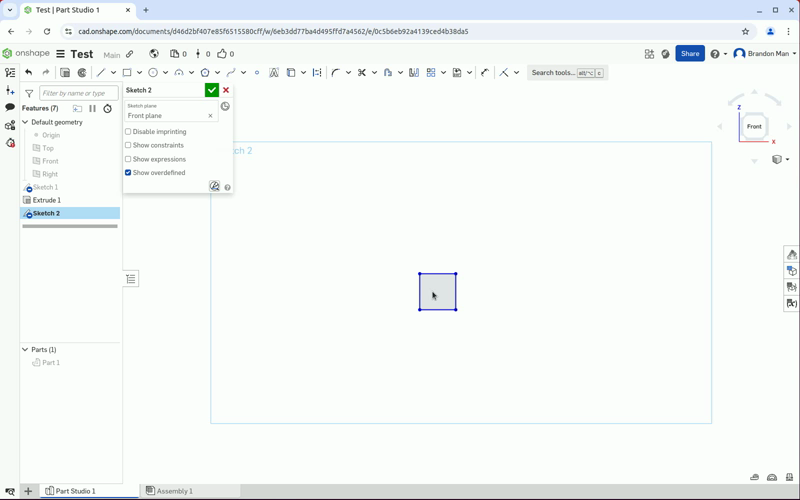
scroll(6)
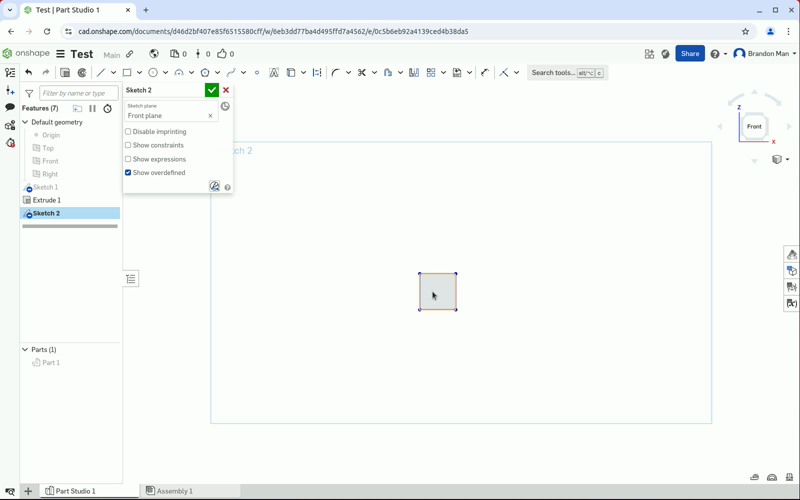
scroll(6)
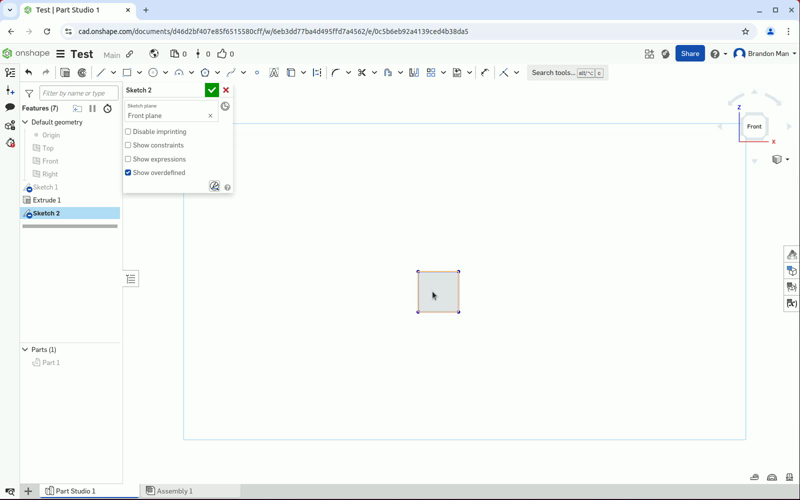
scroll(6)
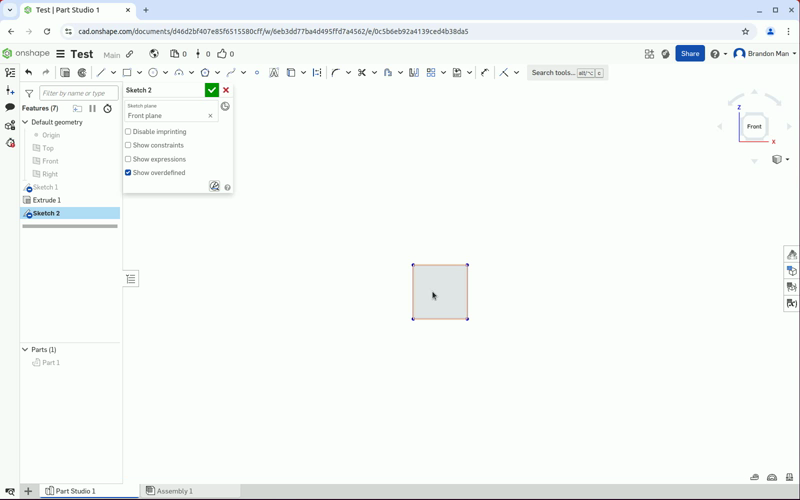
scroll(6)
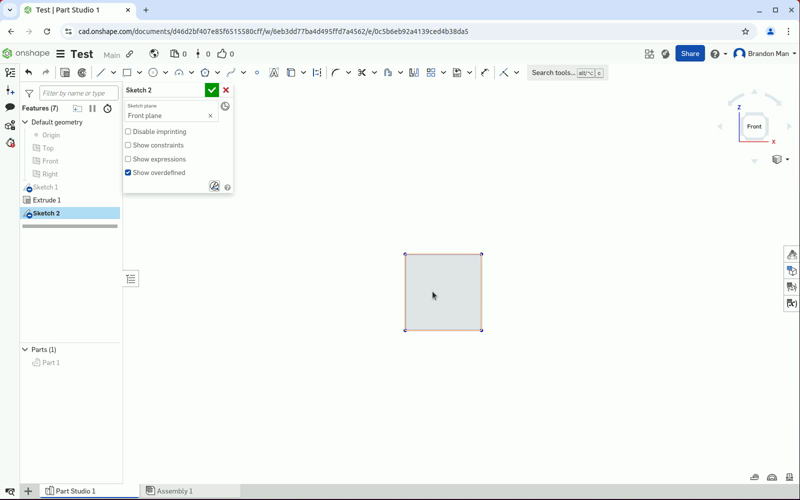
scroll(6)
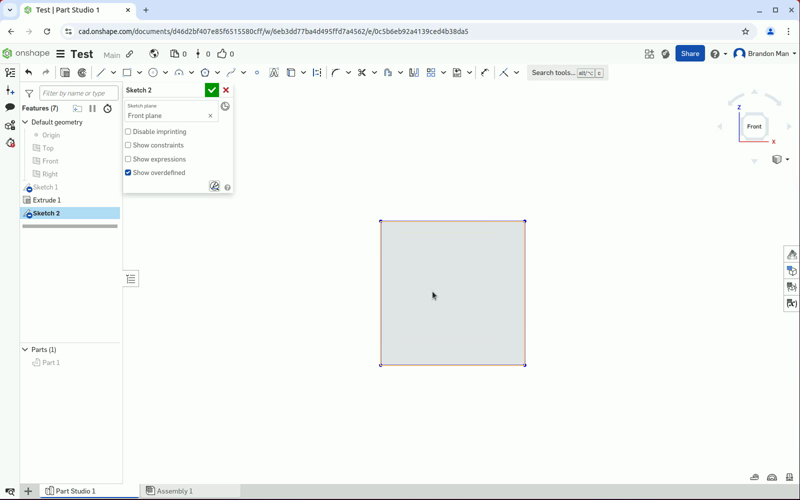
scroll(6)
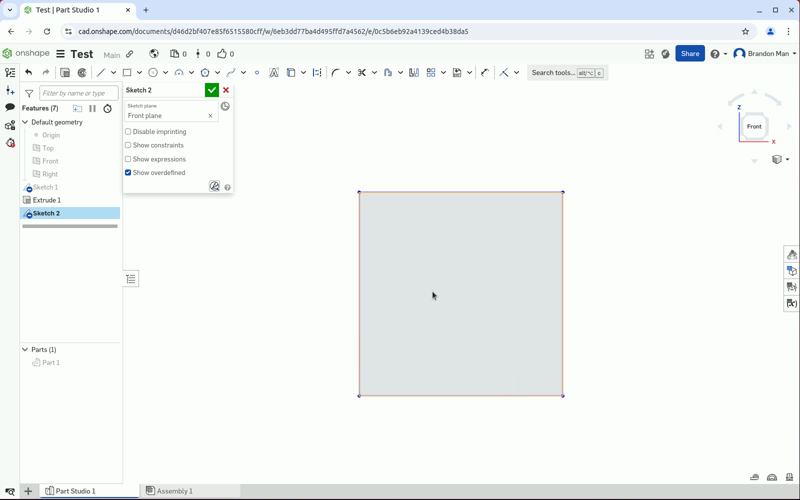
scroll(6)
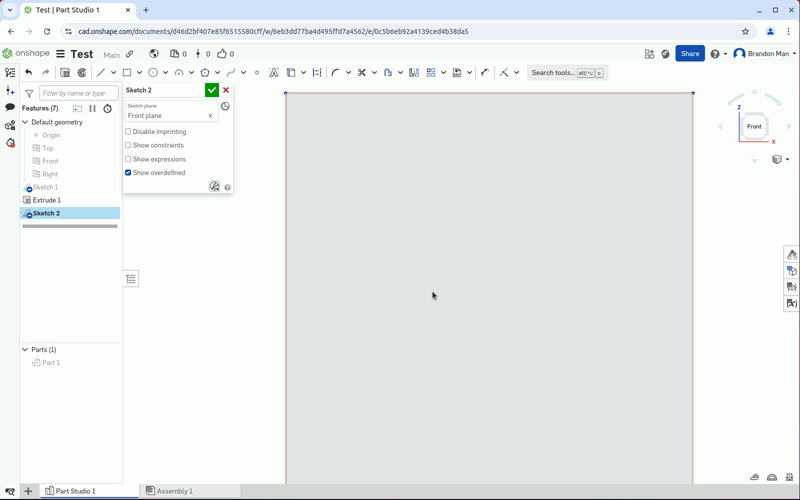
click(432, 291)
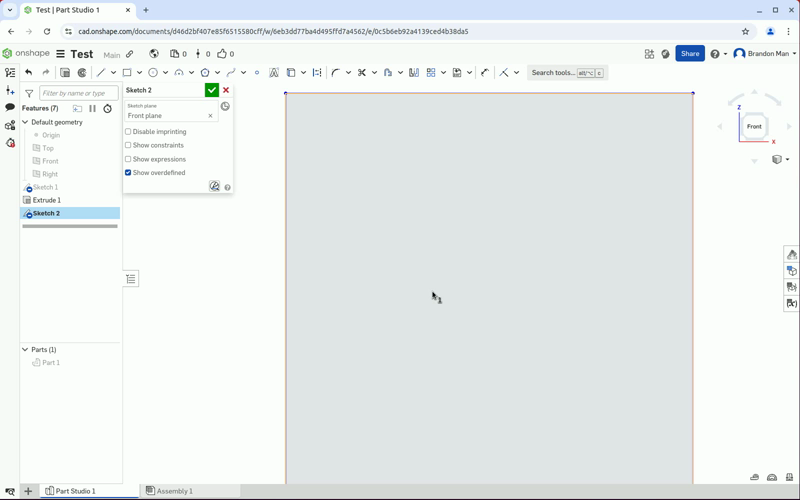
scroll(-6)
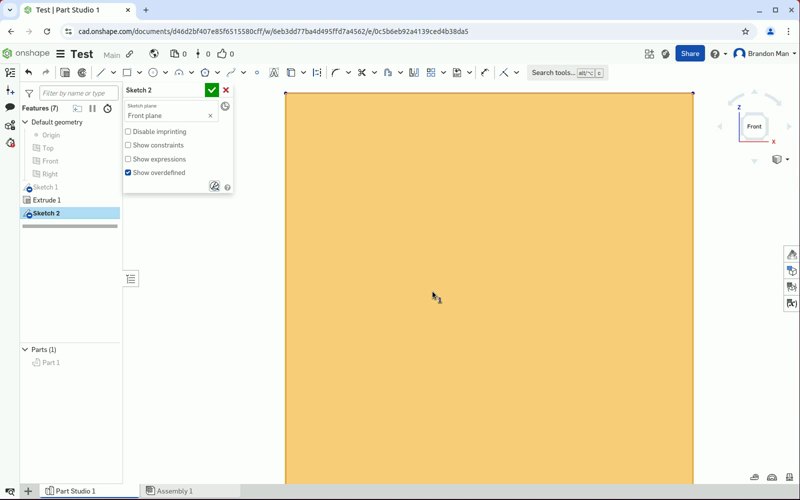
scroll(-6)
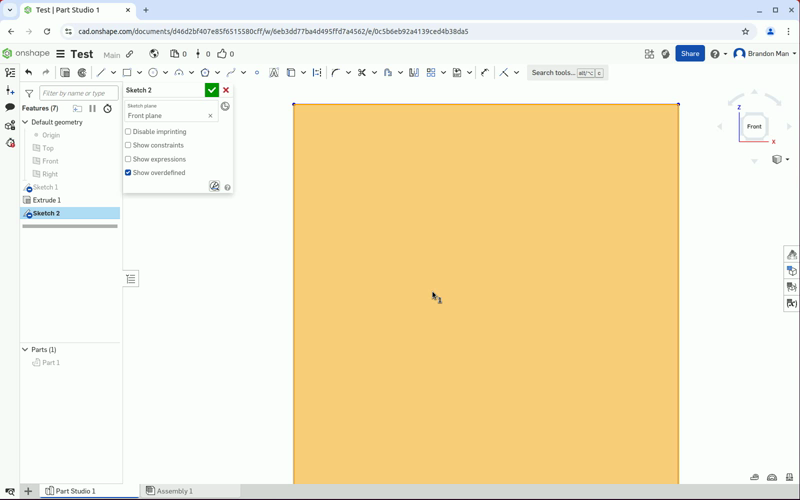
scroll(-6)
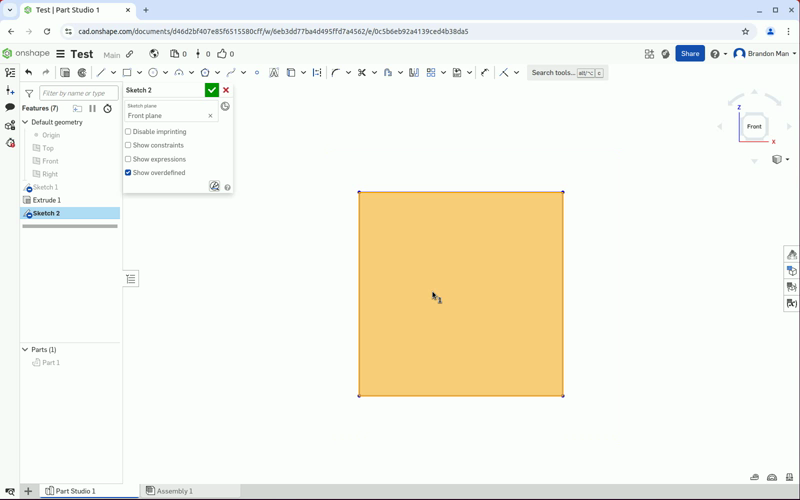
scroll(-6)
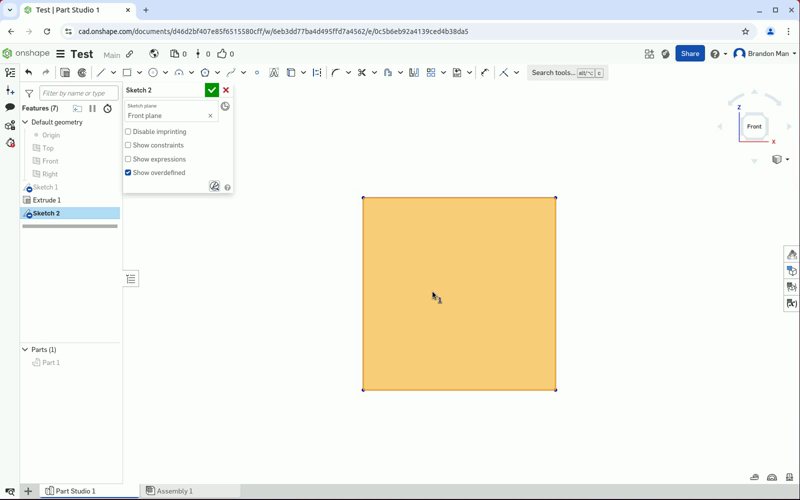
scroll(-6)
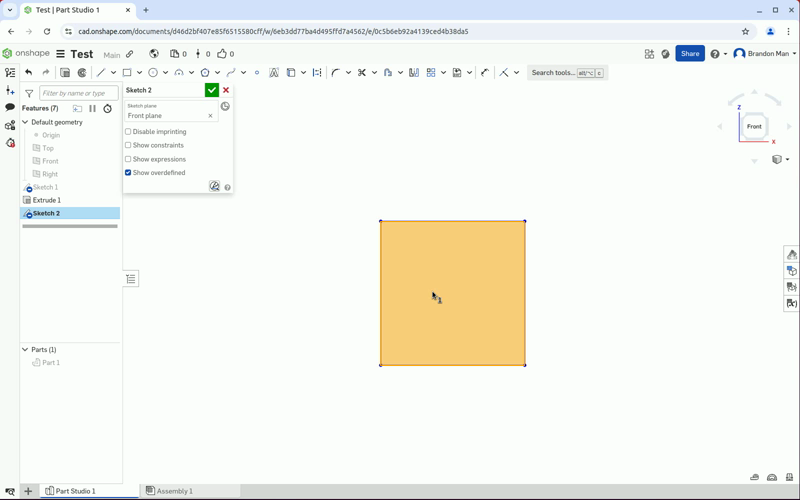
scroll(-6)
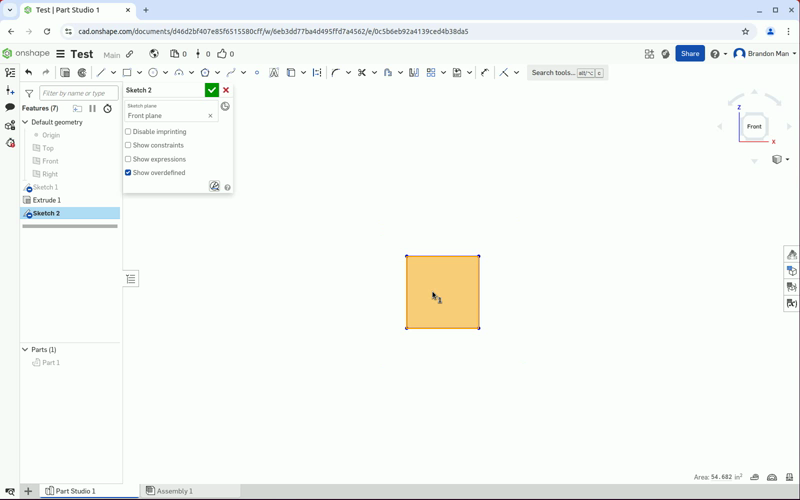
scroll(-6)
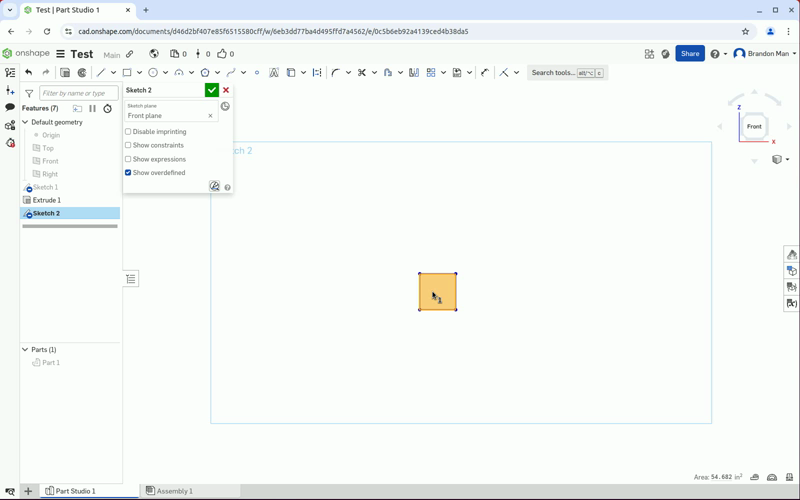
mouse_move(73, 352)
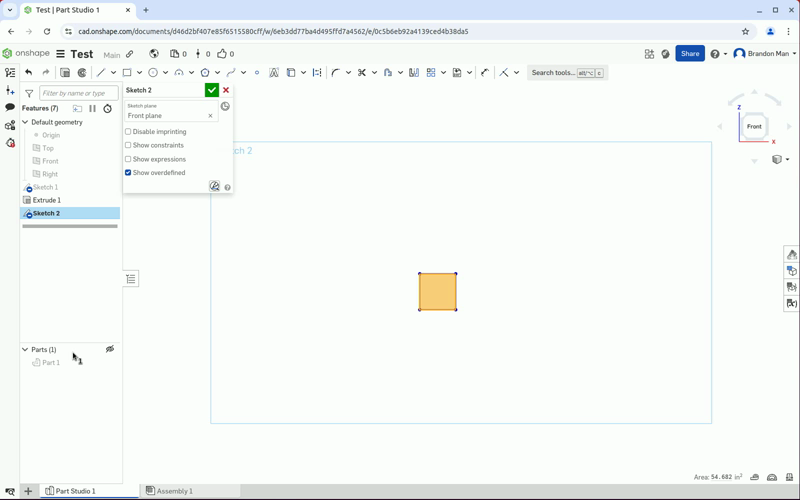
key(shift+y)
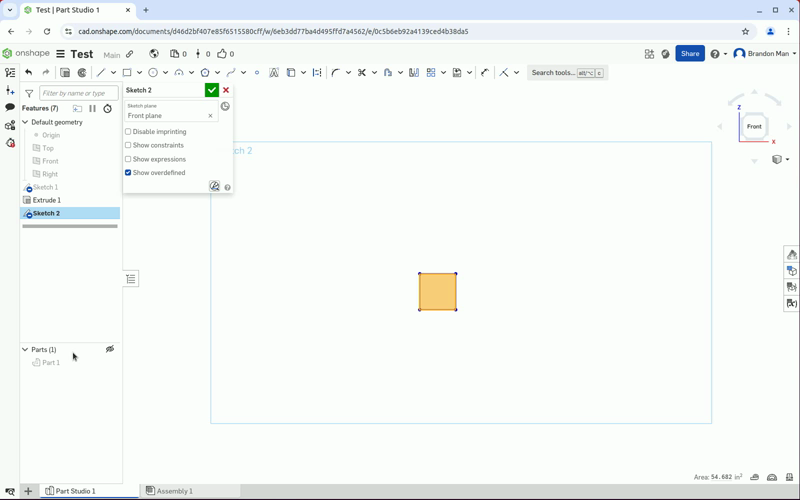
key(shift+e)
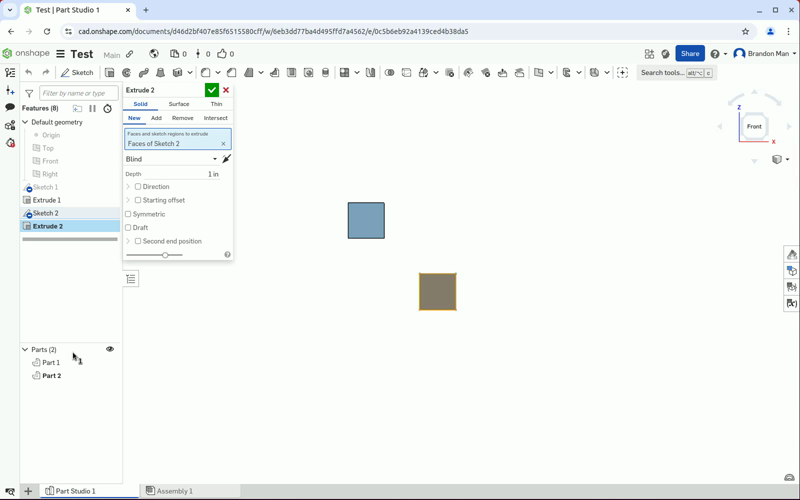
mouse_move(143, 106)
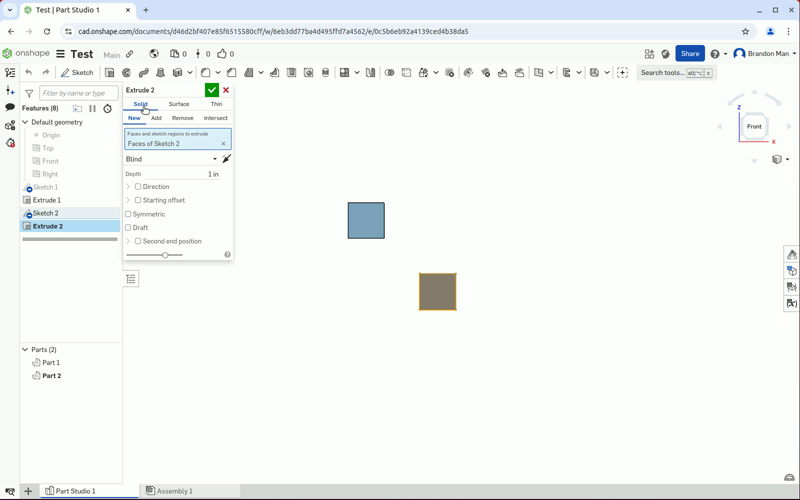
click(143, 106)
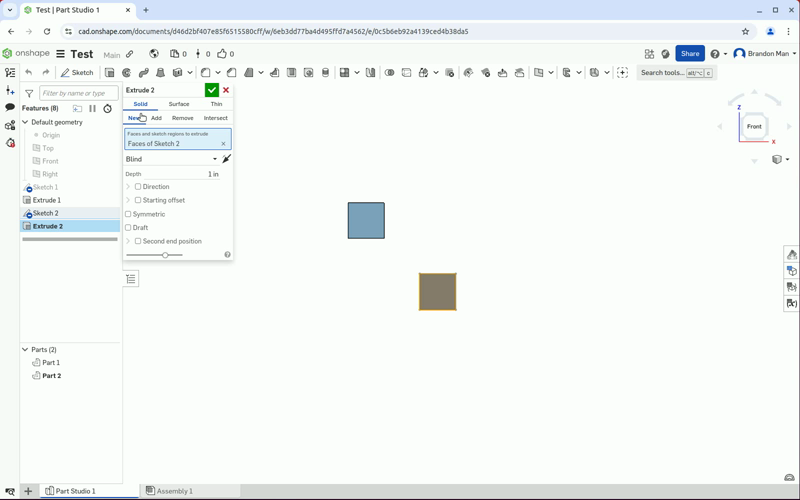
mouse_move(137, 120)
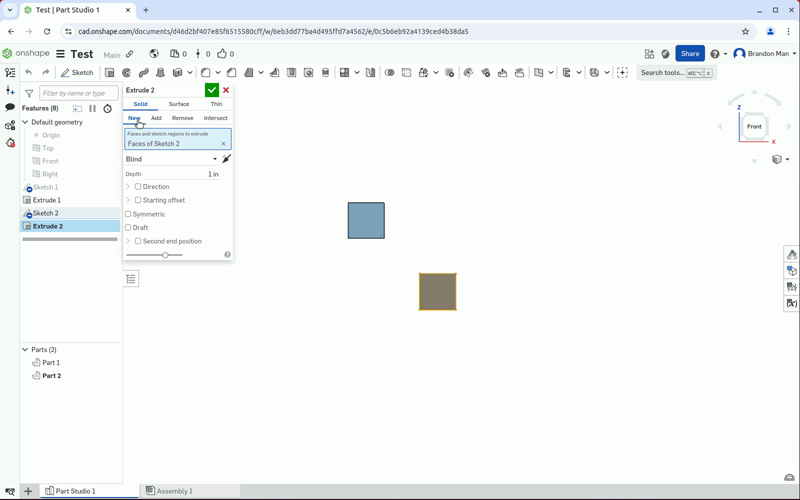
click(137, 120)
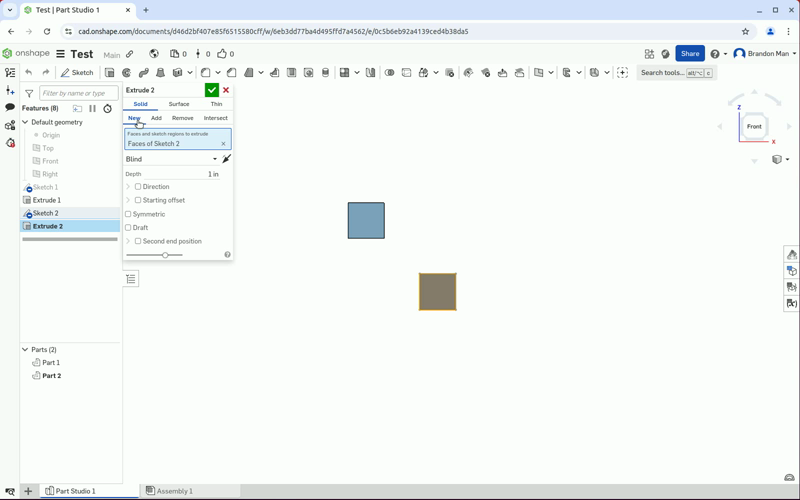
key(tab, 4)
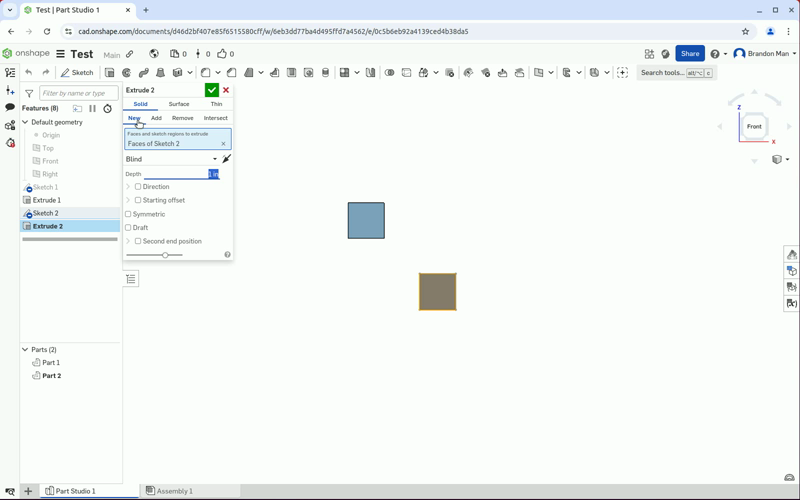
text(7.221)
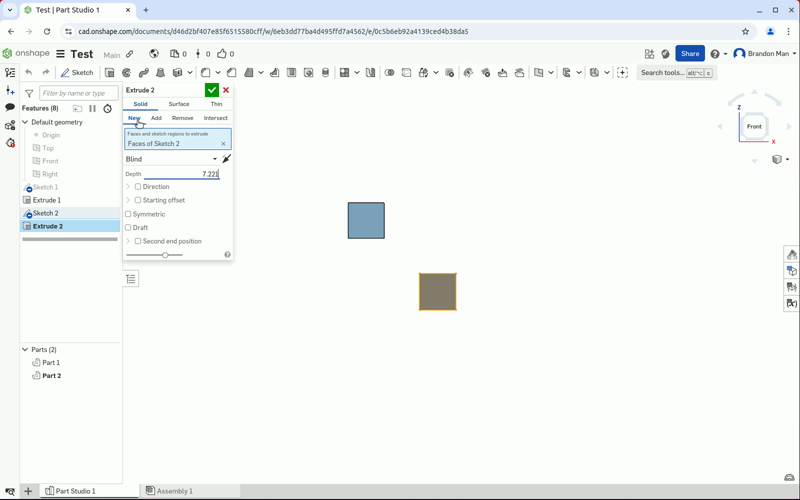
key(enter)
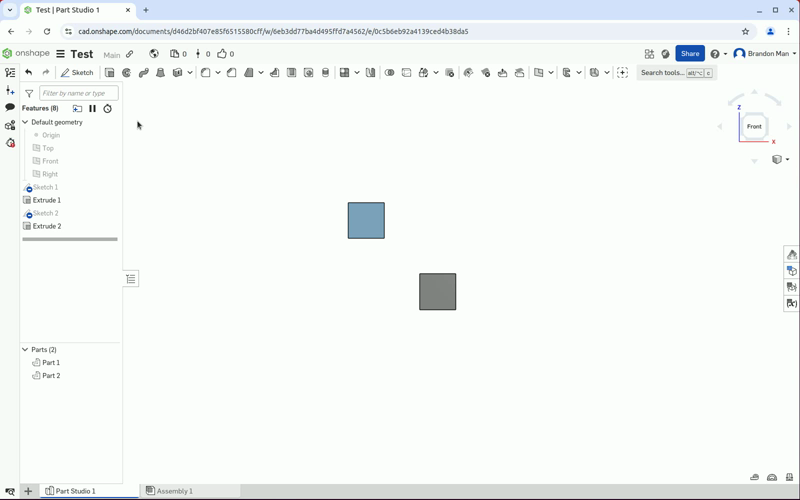
key(shift+h)
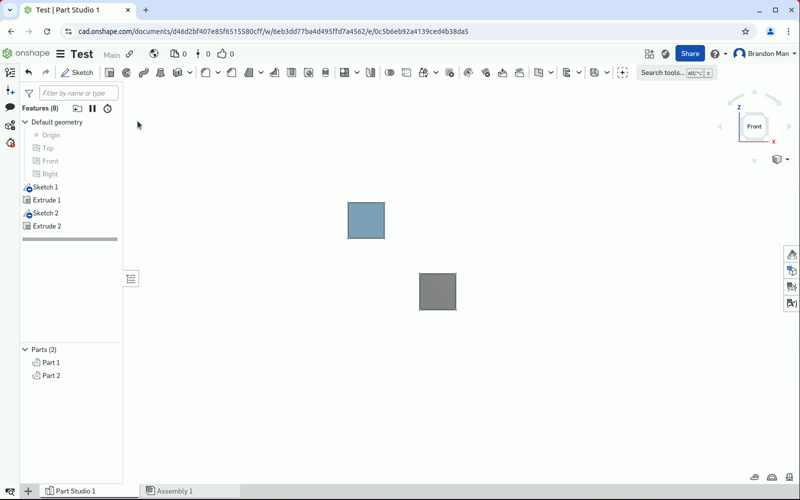
key(shift+h)
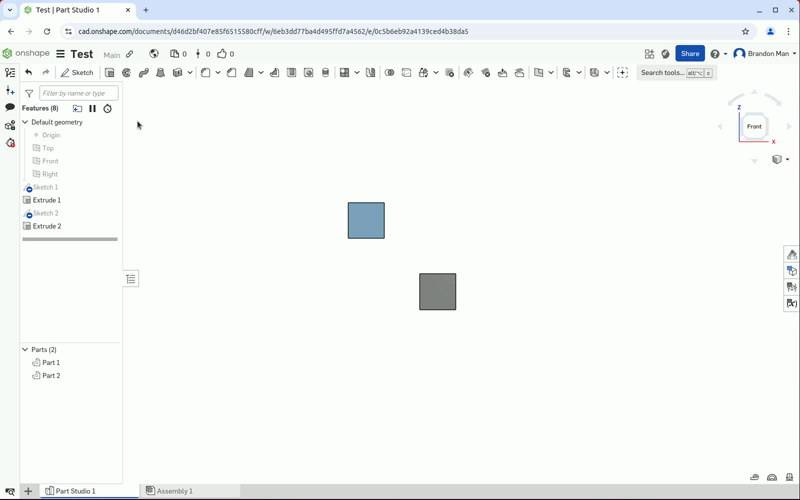
mouse_move(73, 189)
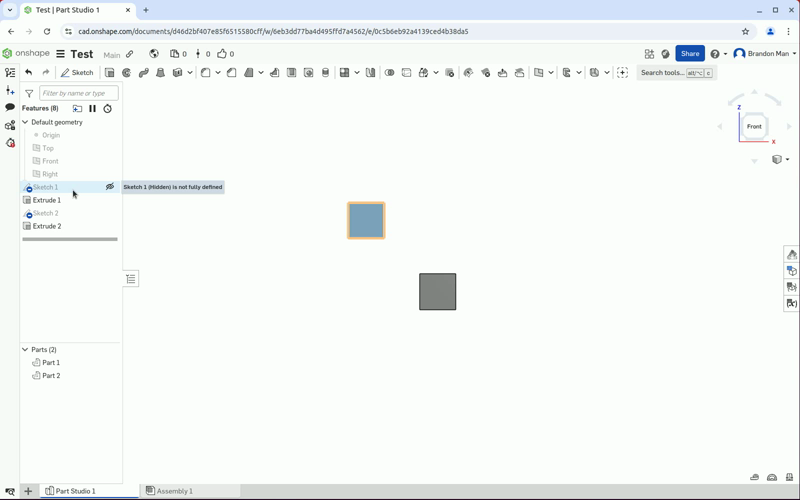
click(73, 189)
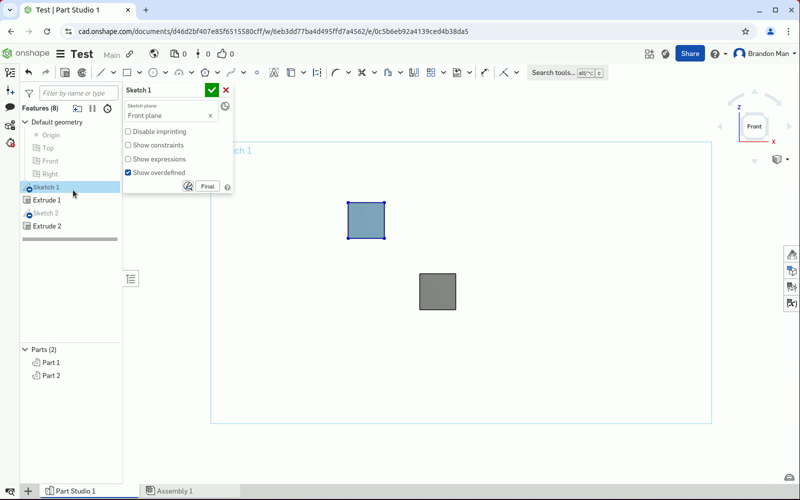
mouse_move(229, 92)
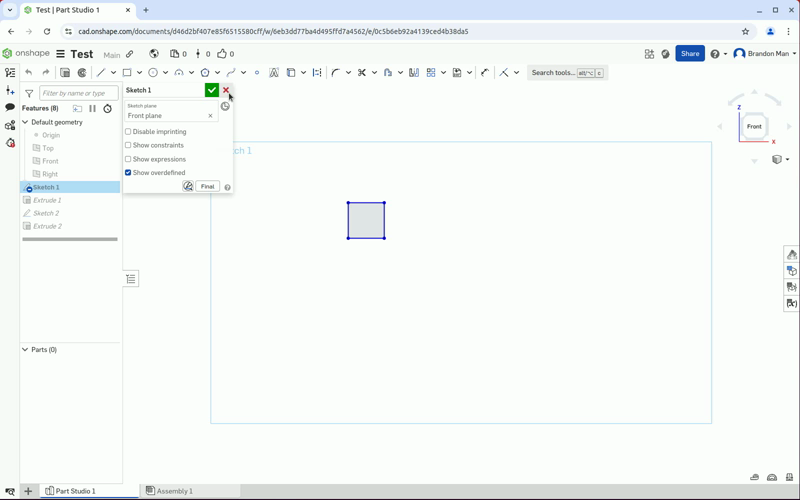
click(229, 92)
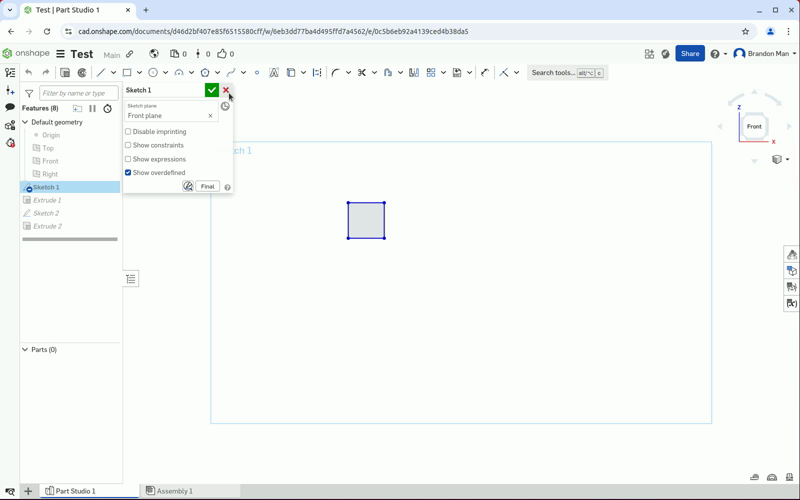
key(shift+s)
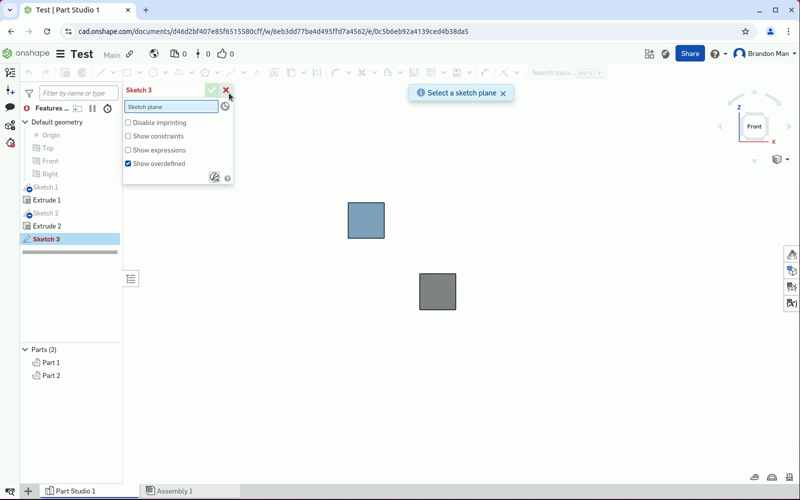
mouse_move(73, 163)
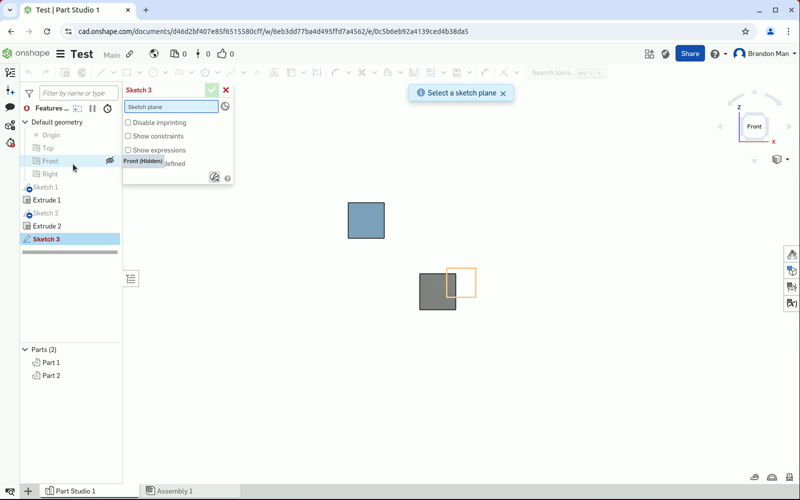
click(73, 163)
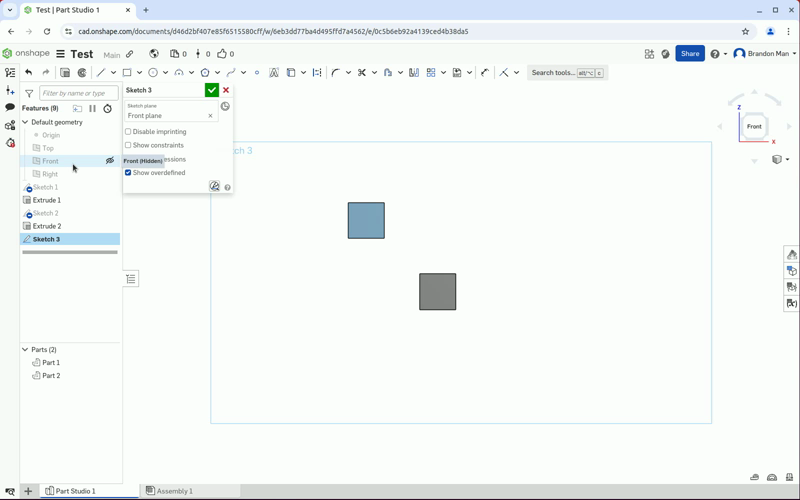
mouse_move(73, 352)
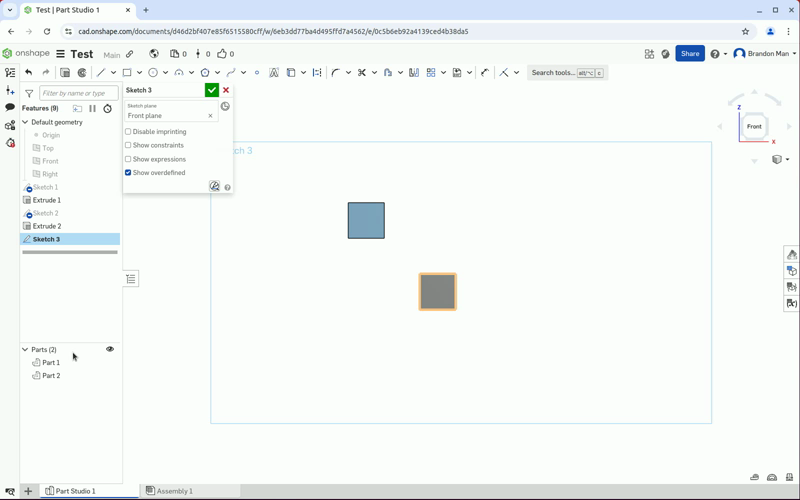
key(y)
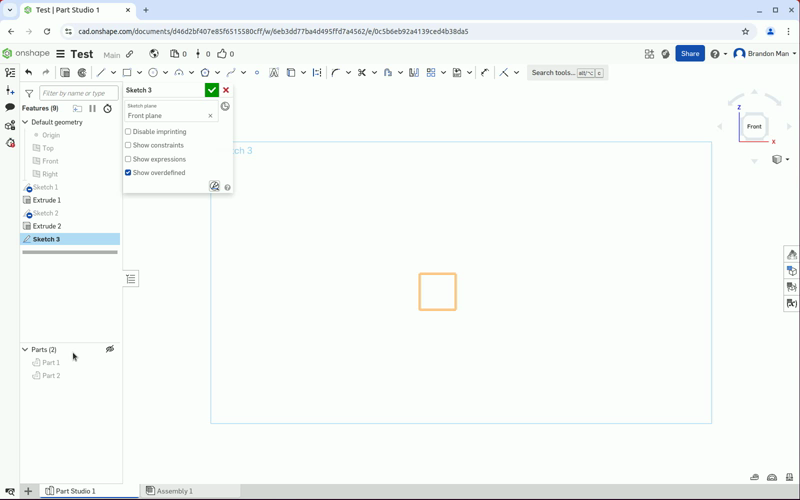
key(l)
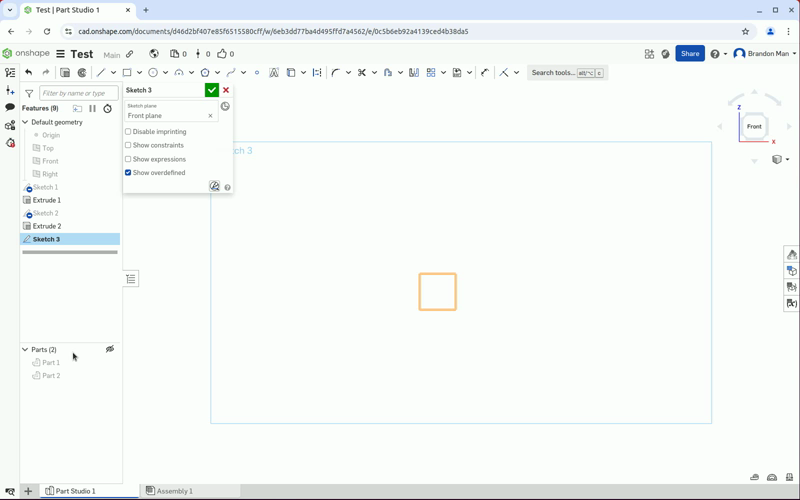
key_down(shift)
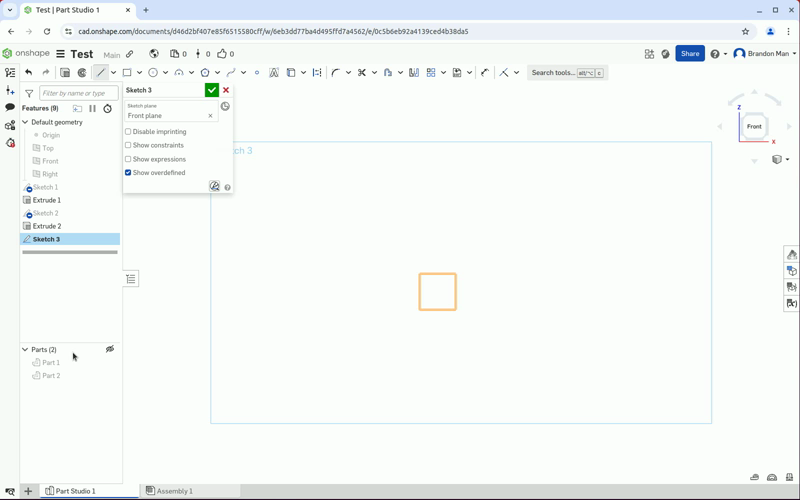
mouse_move(419, 238)
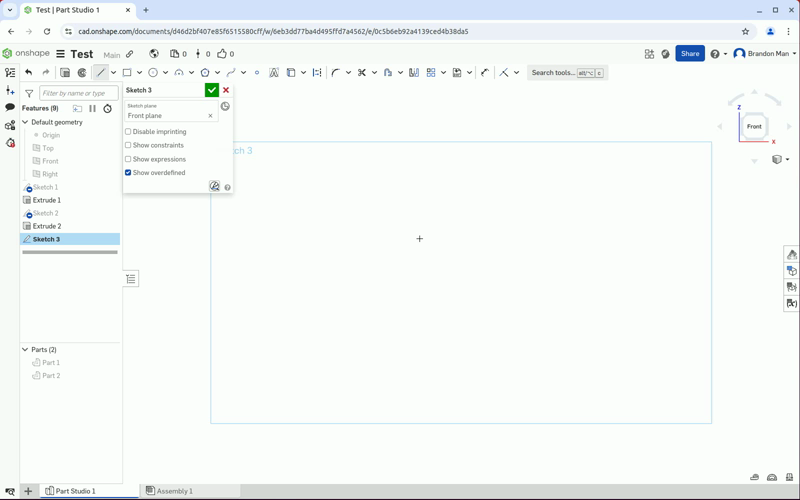
click(419, 238)
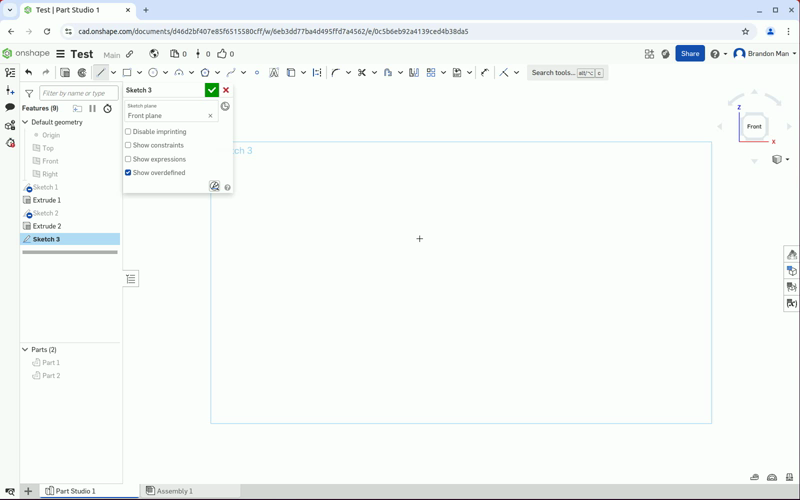
key_up(shift)
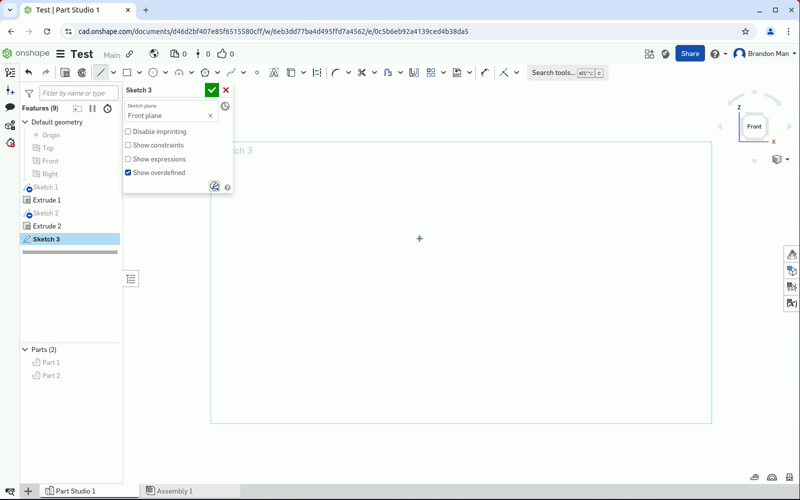
key_down(shift)
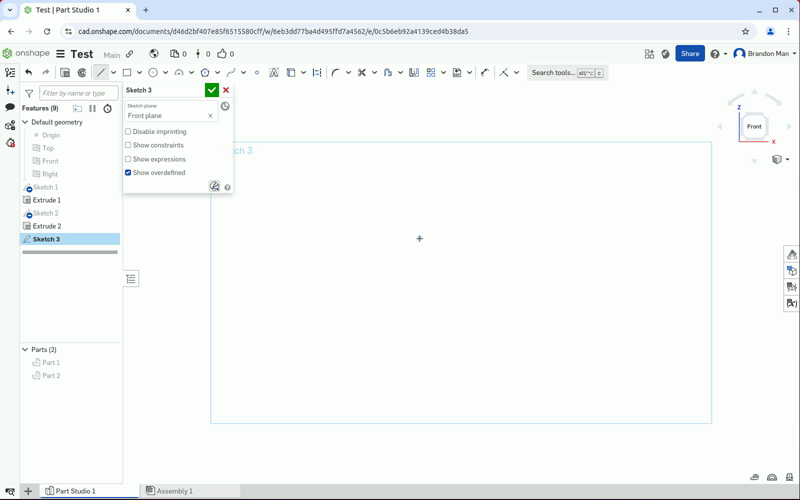
mouse_move(449, 238)
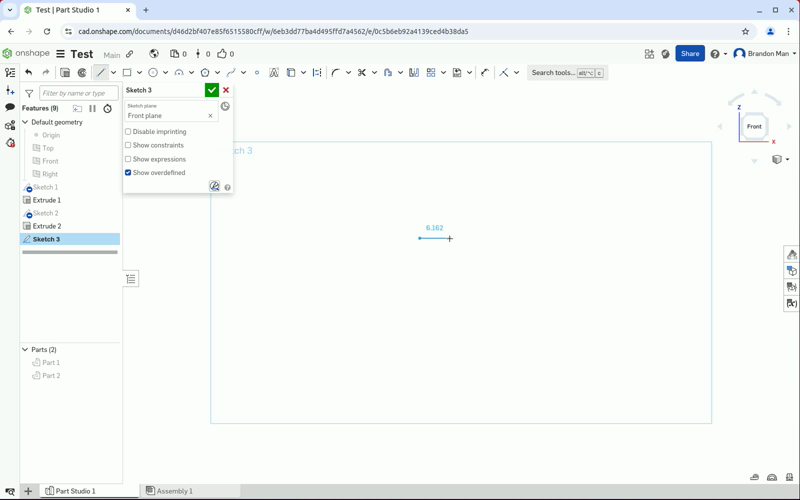
mouse_move(455, 238)
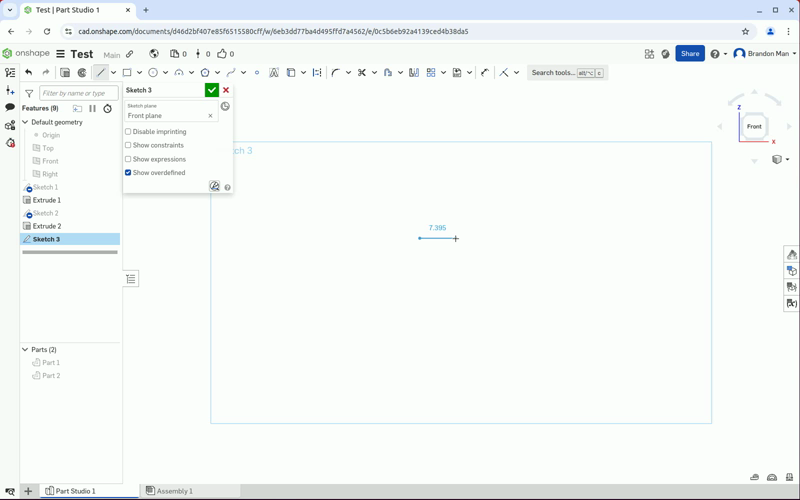
click(455, 238)
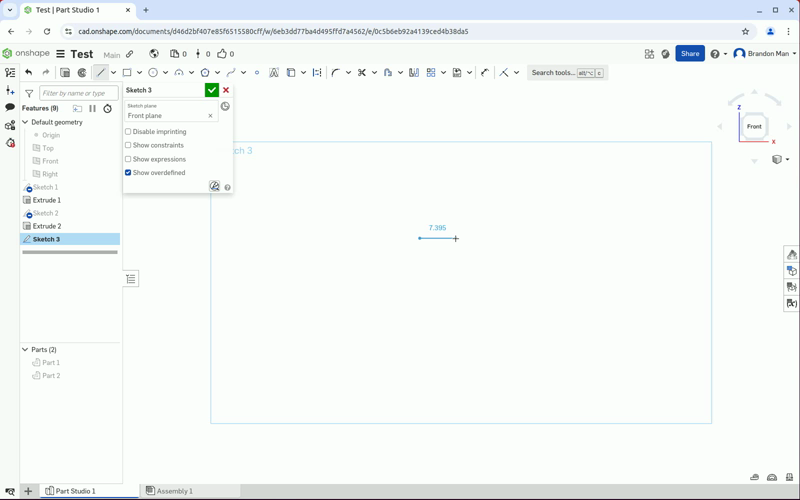
key_up(shift)
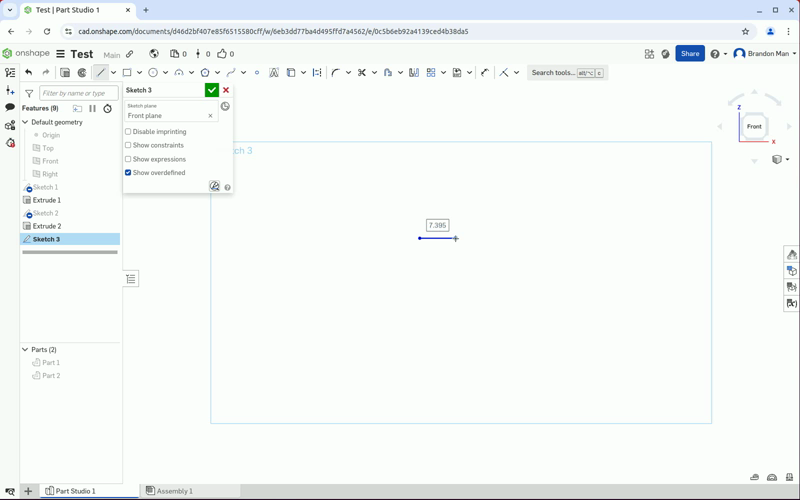
key_down(shift)
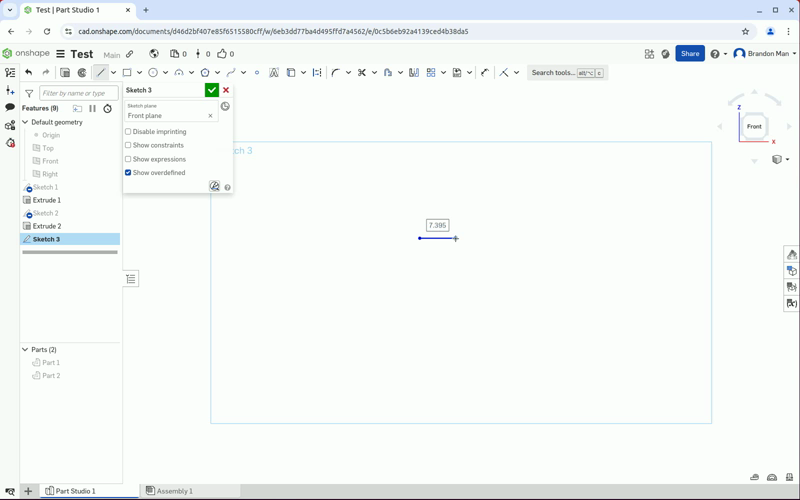
mouse_move(485, 238)
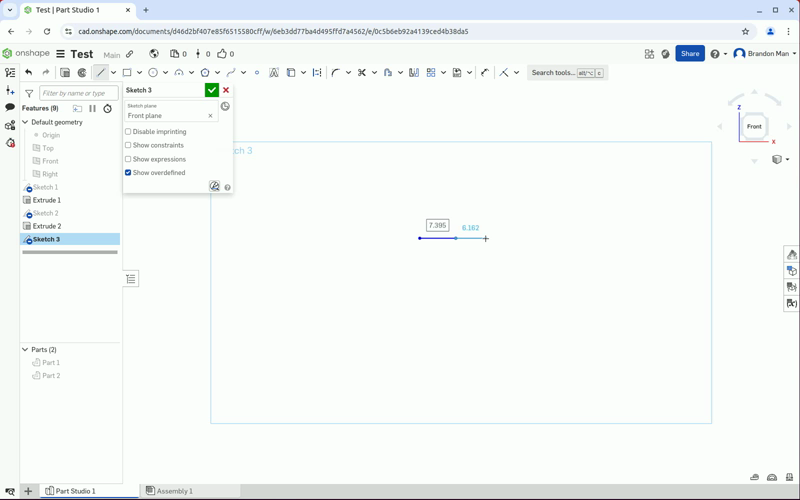
mouse_move(455, 202)
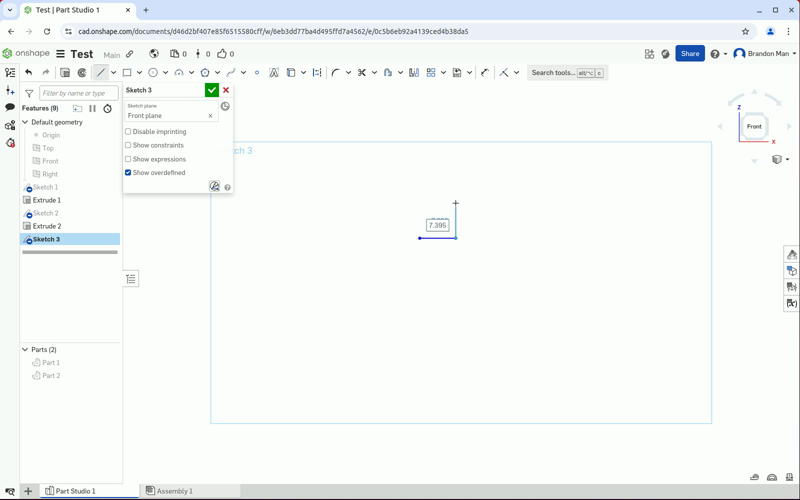
click(455, 202)
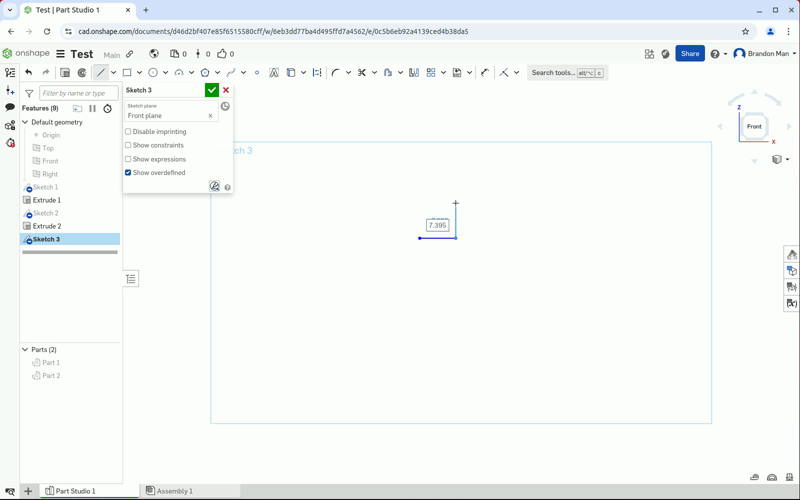
key_up(shift)
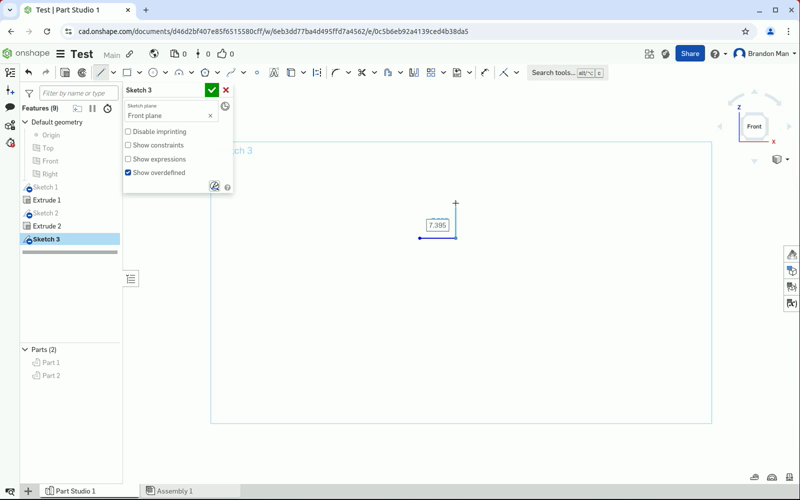
key_down(shift)
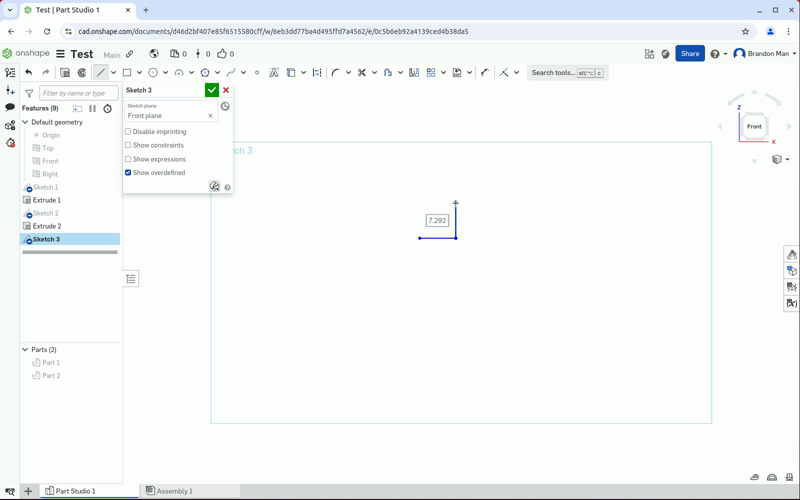
mouse_move(485, 202)
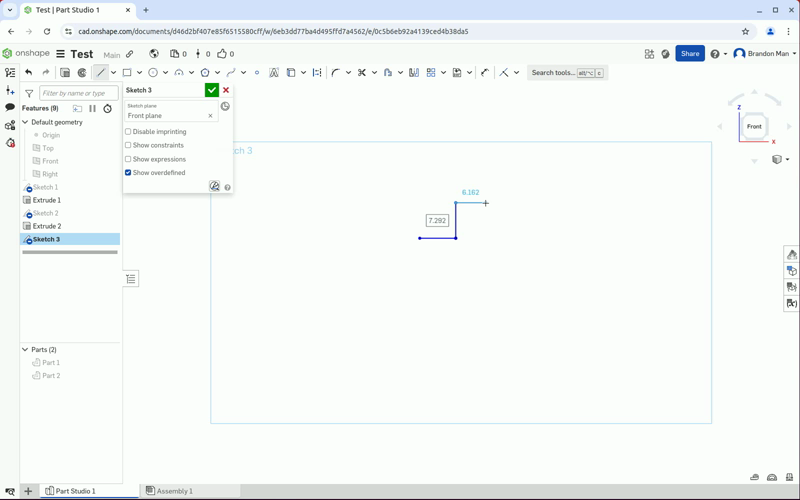
mouse_move(419, 202)
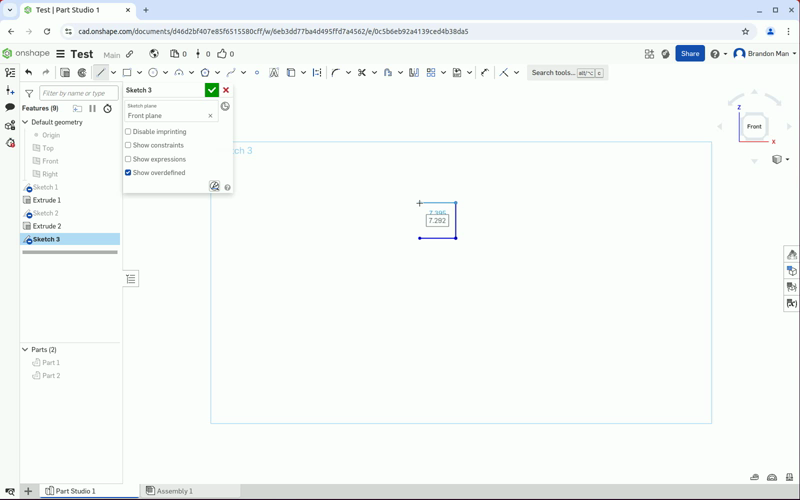
click(419, 202)
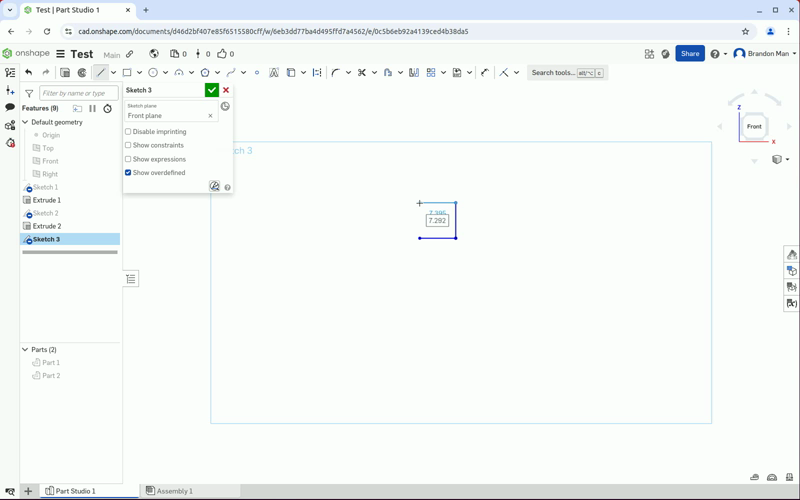
key_up(shift)
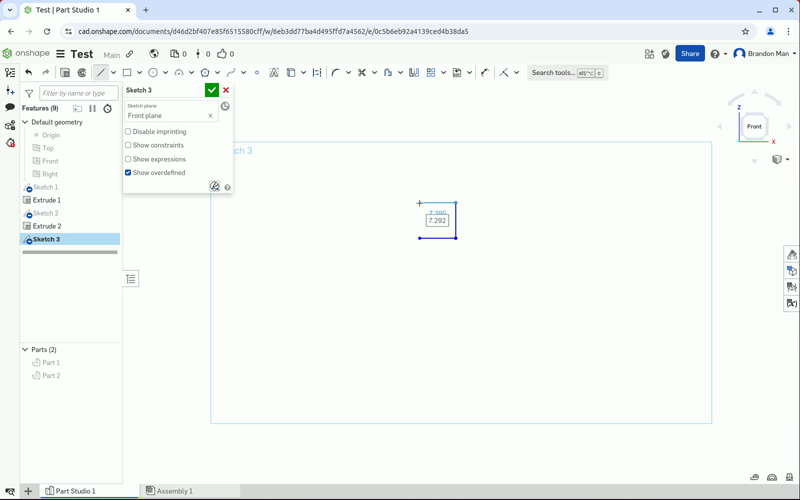
mouse_move(449, 202)
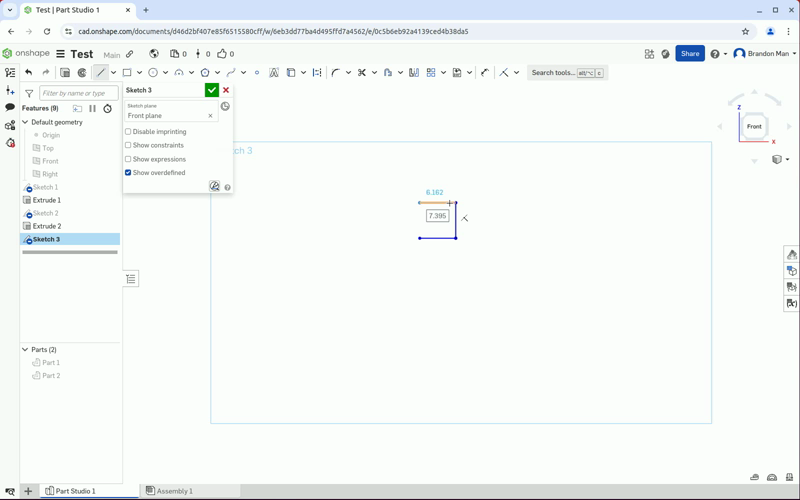
key_down(shift)
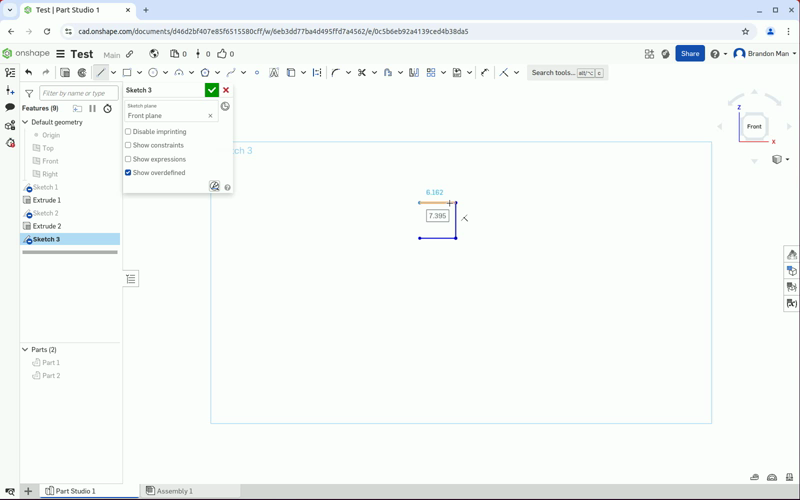
mouse_move(419, 238)
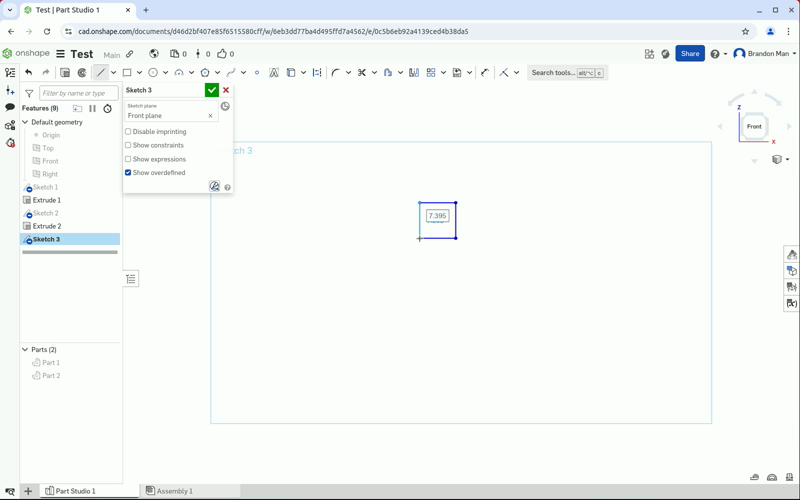
key_up(shift)
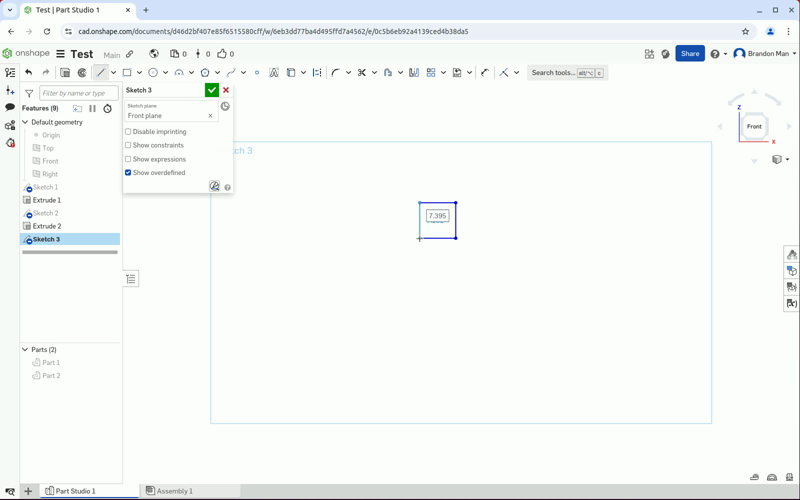
click(419, 238)
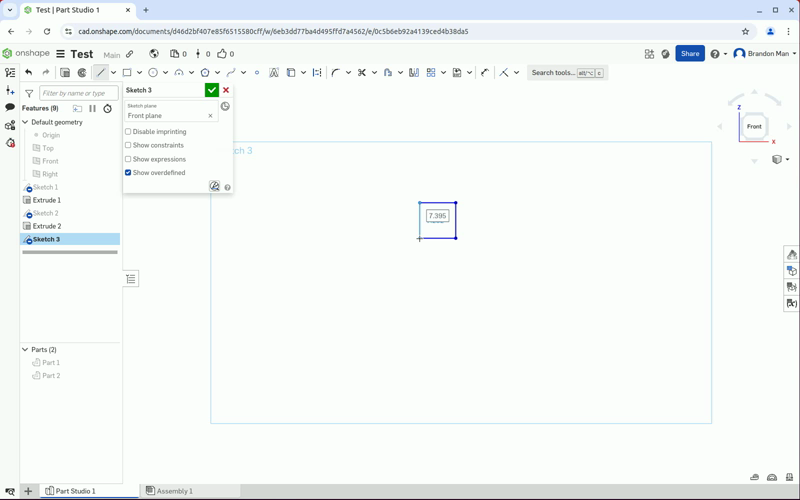
key(esc)
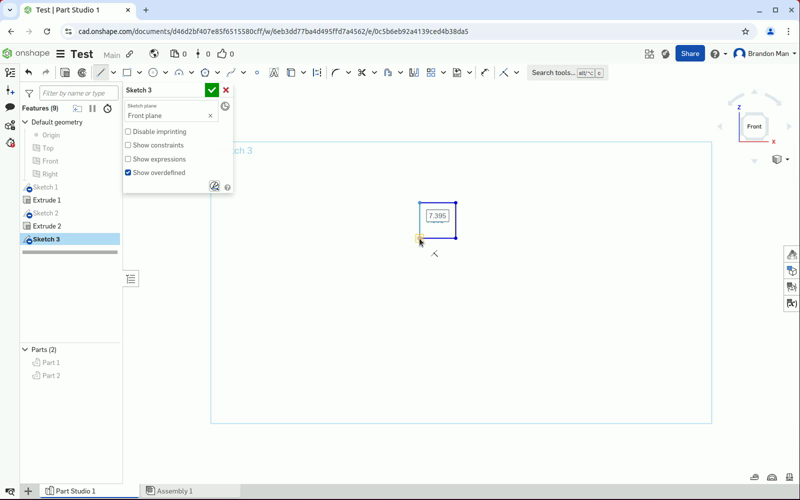
mouse_move(426, 231)
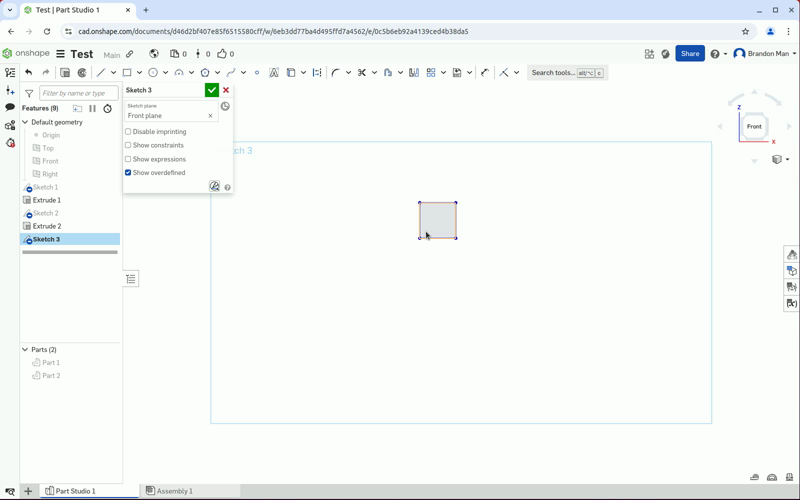
scroll(6)
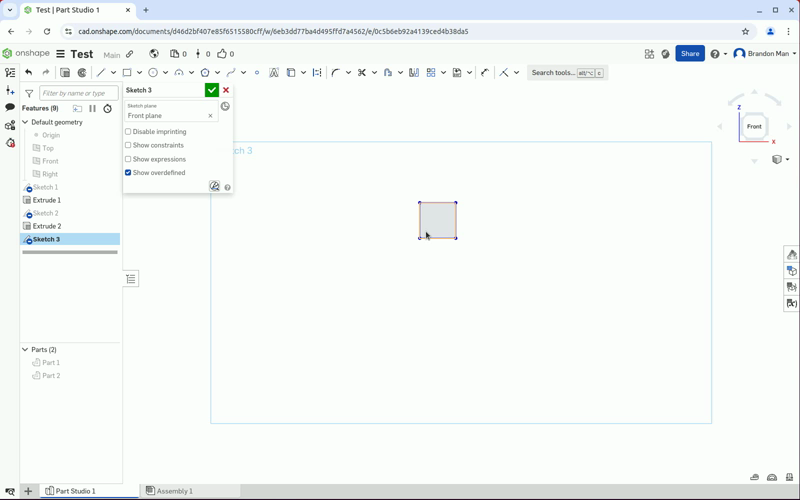
scroll(6)
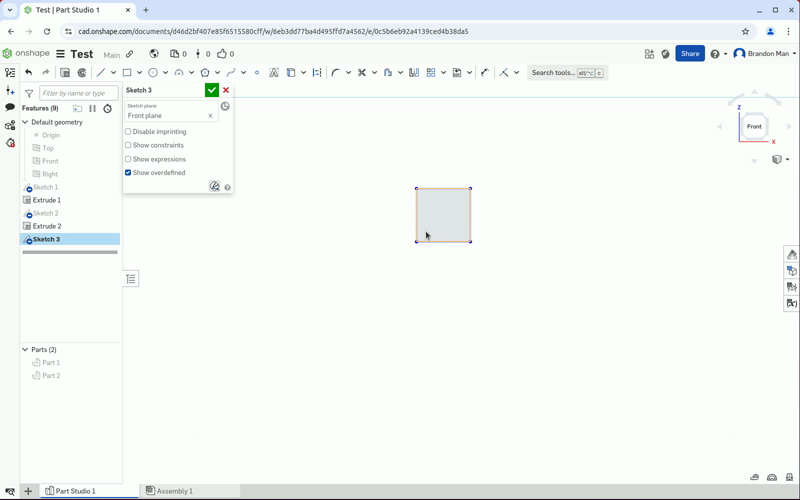
scroll(6)
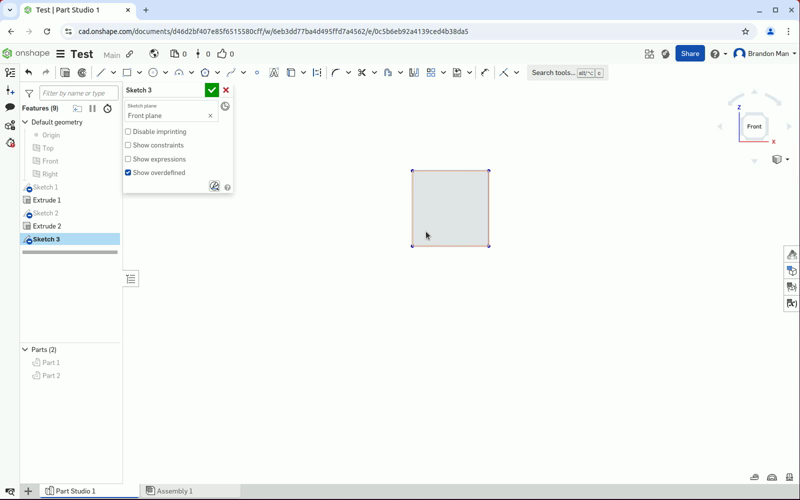
scroll(6)
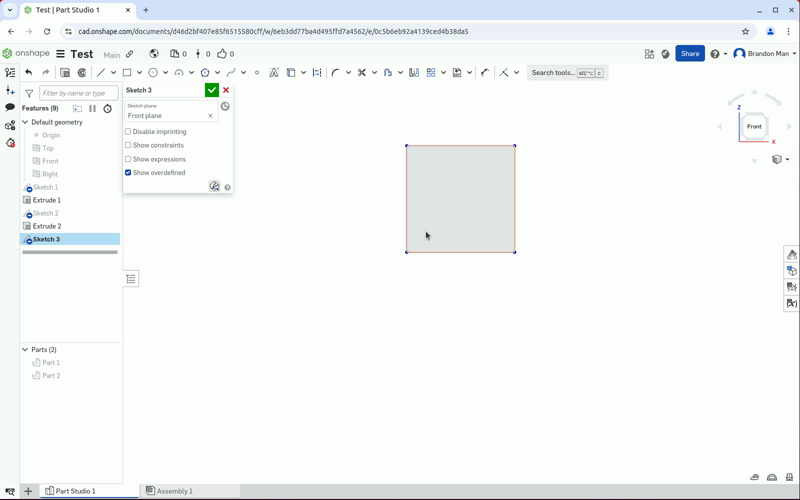
scroll(6)
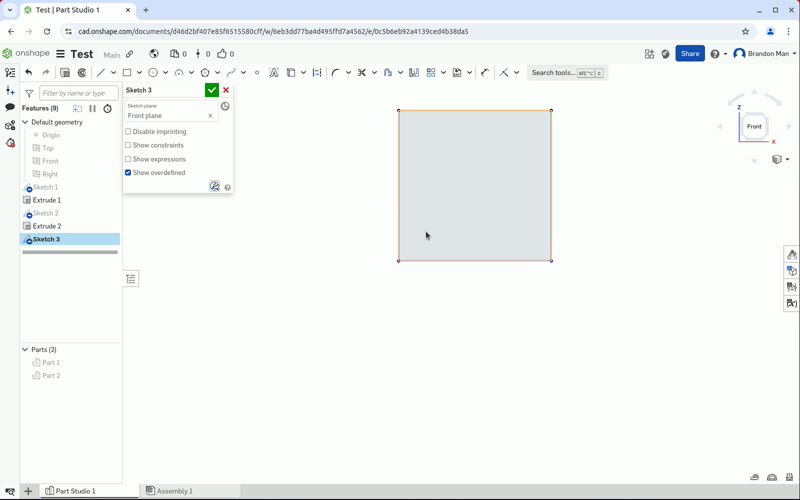
scroll(6)
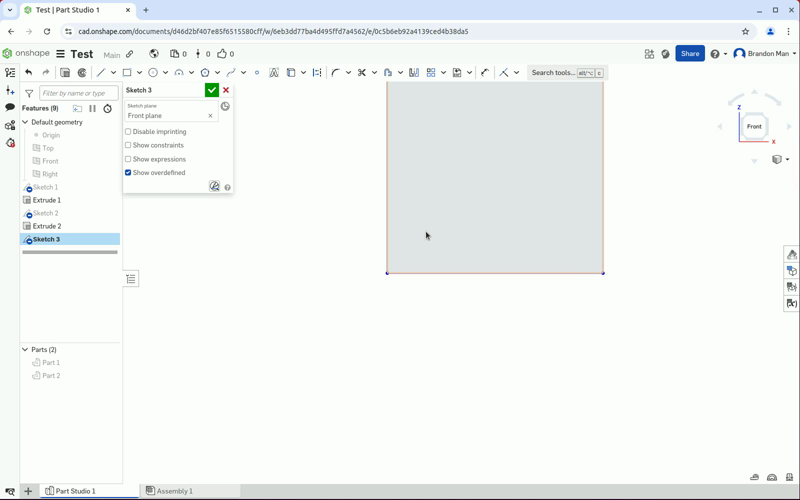
scroll(6)
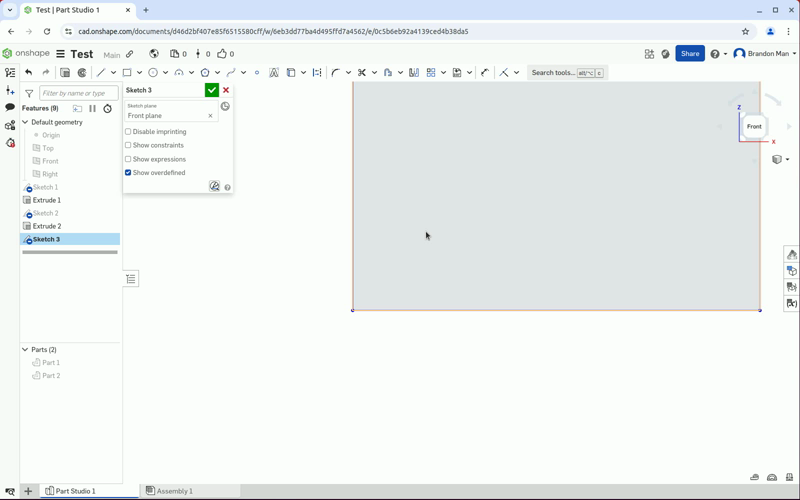
click(426, 231)
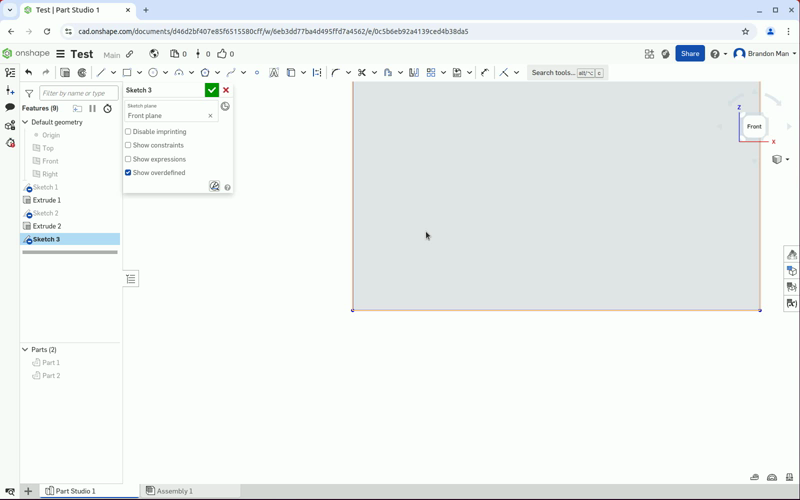
scroll(-6)
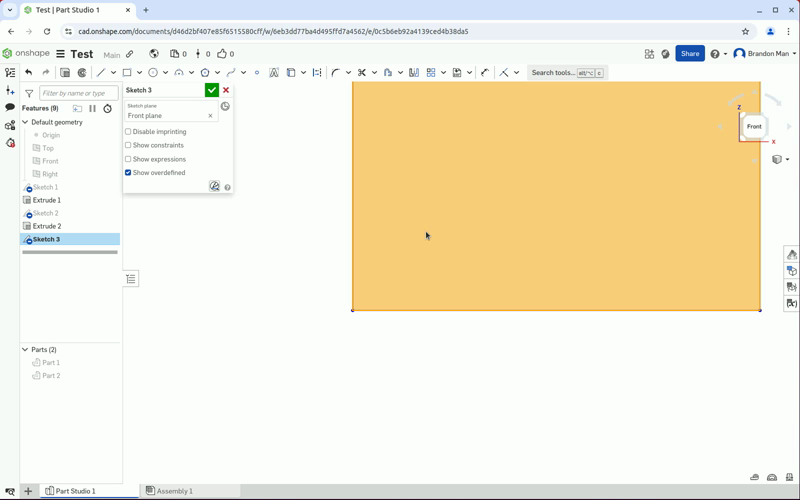
scroll(-6)
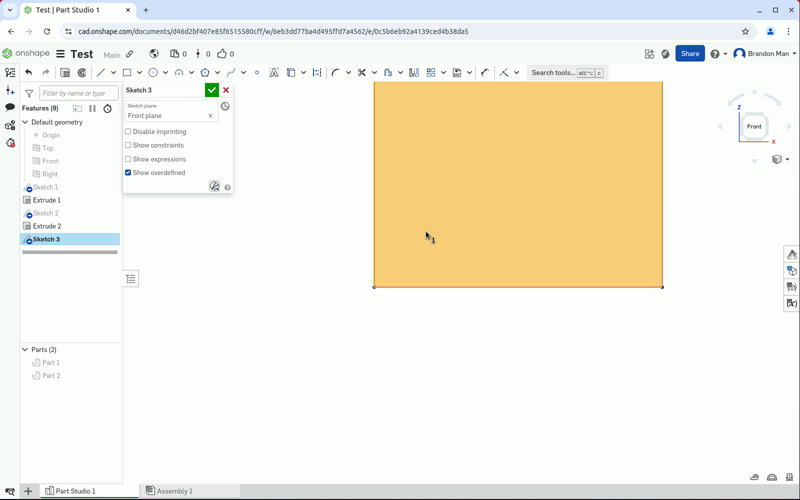
scroll(-6)
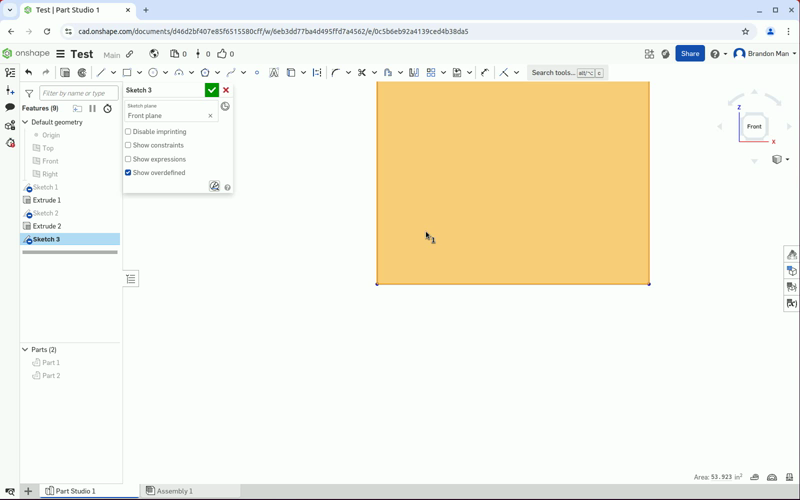
scroll(-6)
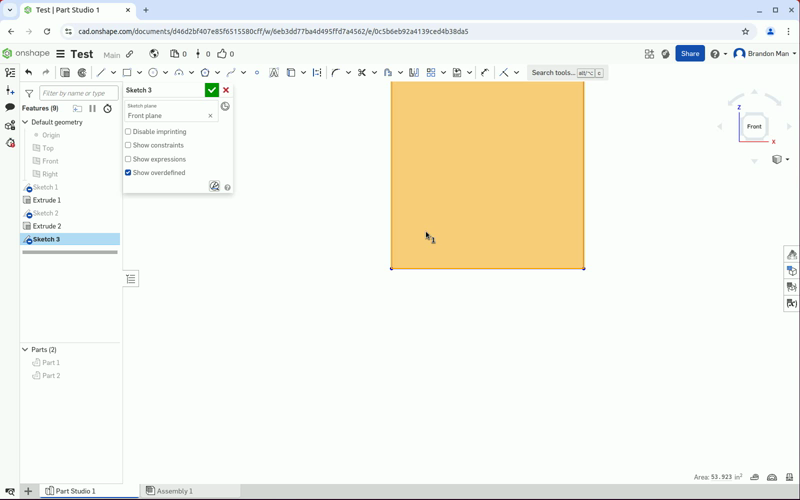
scroll(-6)
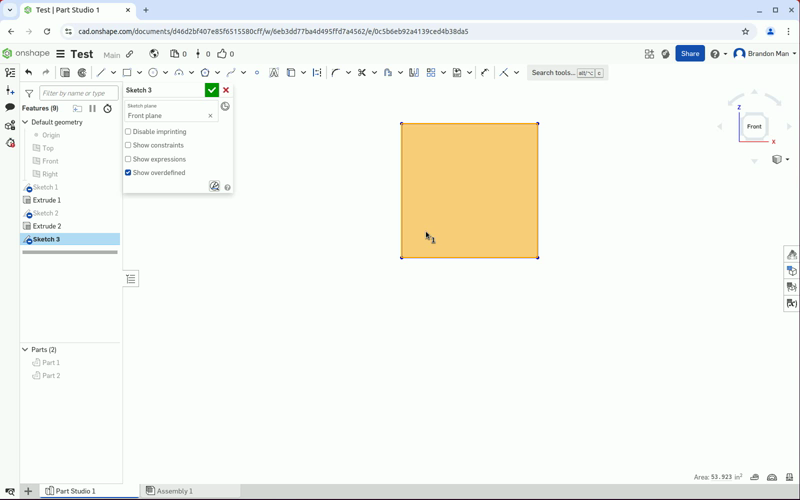
scroll(-6)
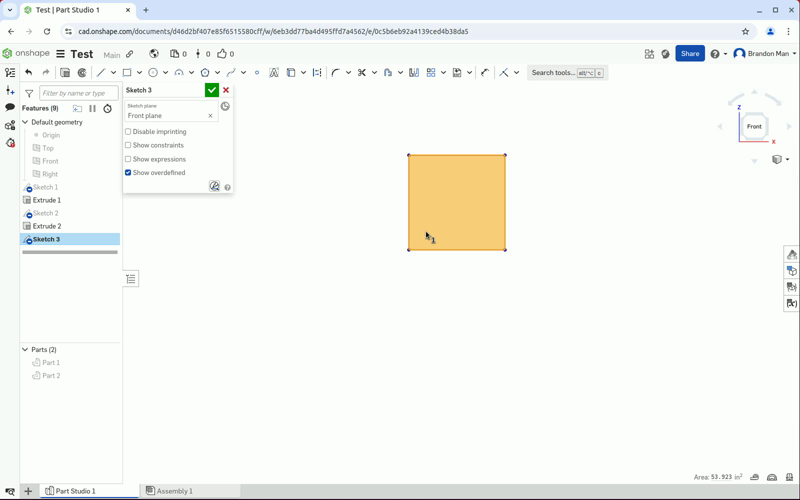
scroll(-6)
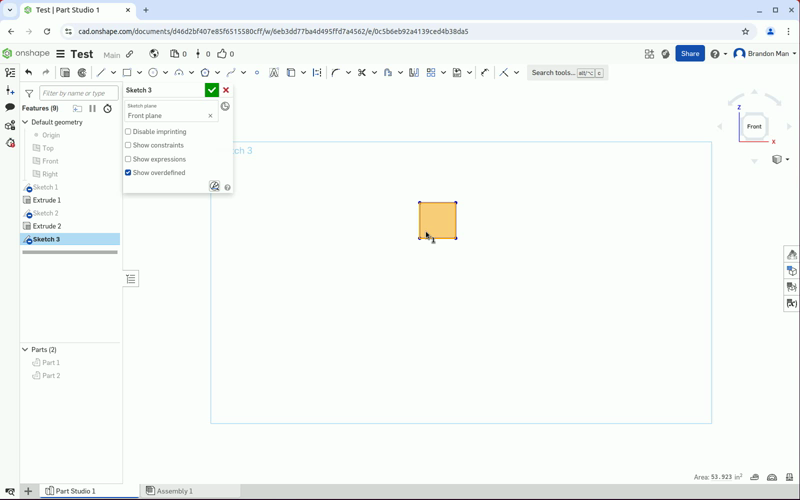
mouse_move(73, 352)
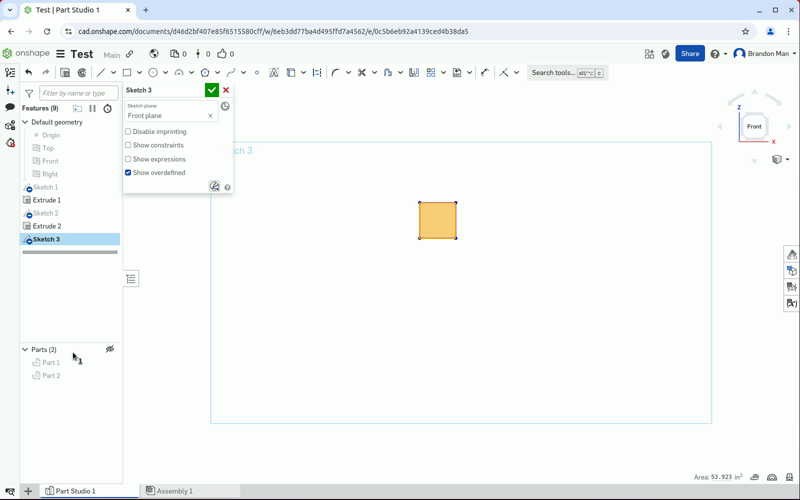
key(shift+y)
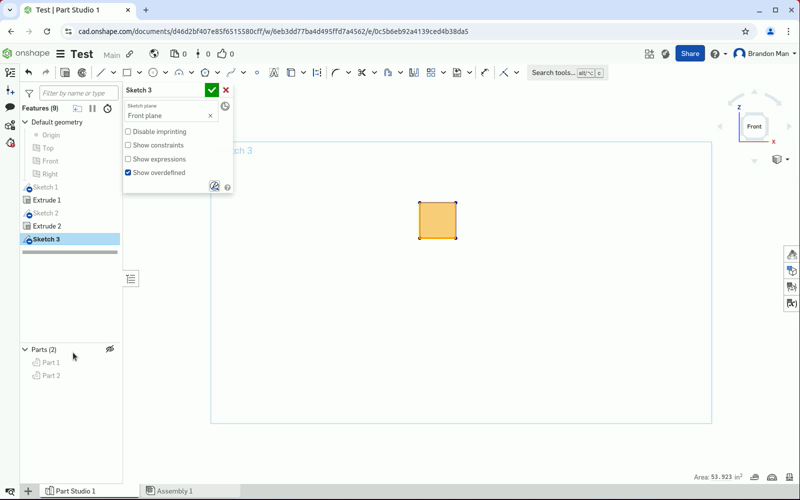
key(shift+e)
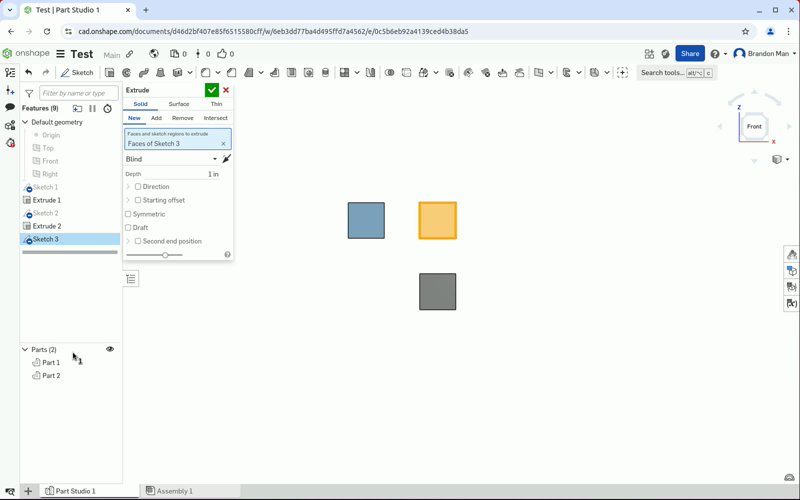
mouse_move(143, 106)
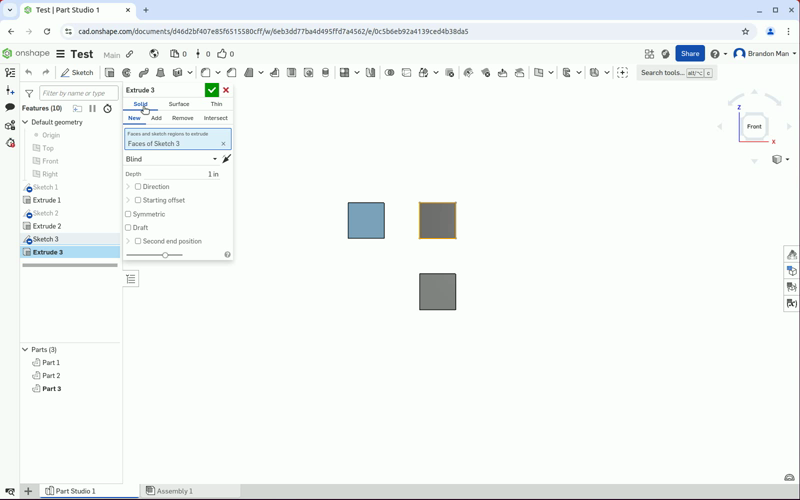
click(143, 106)
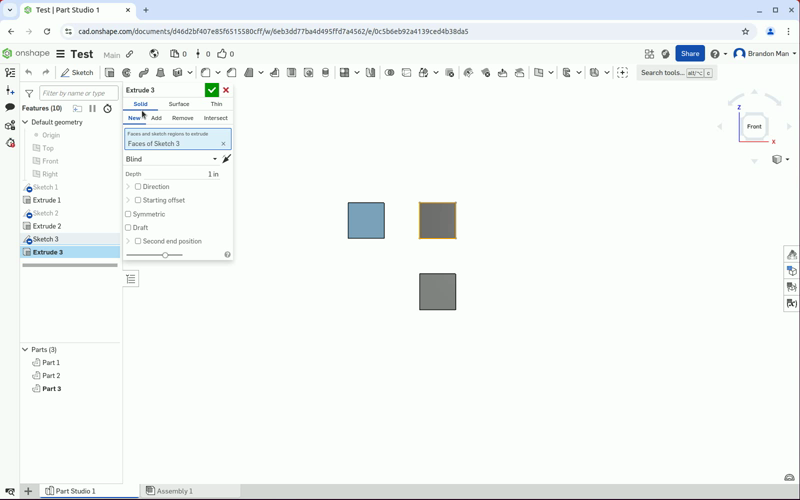
mouse_move(137, 120)
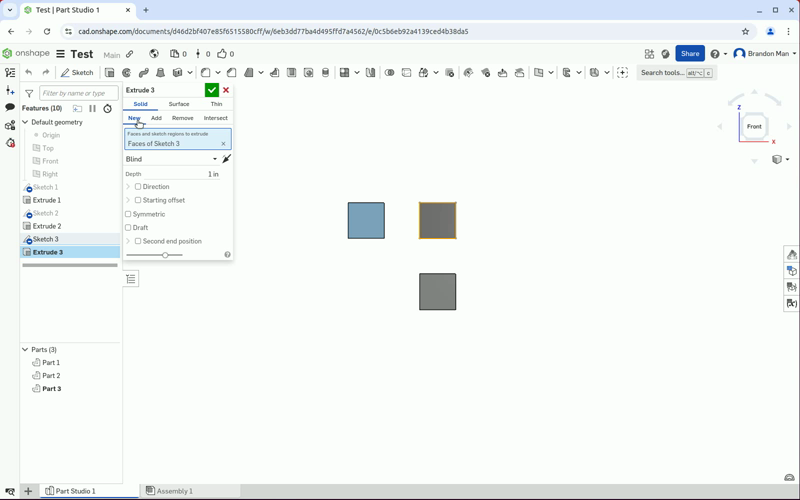
click(137, 120)
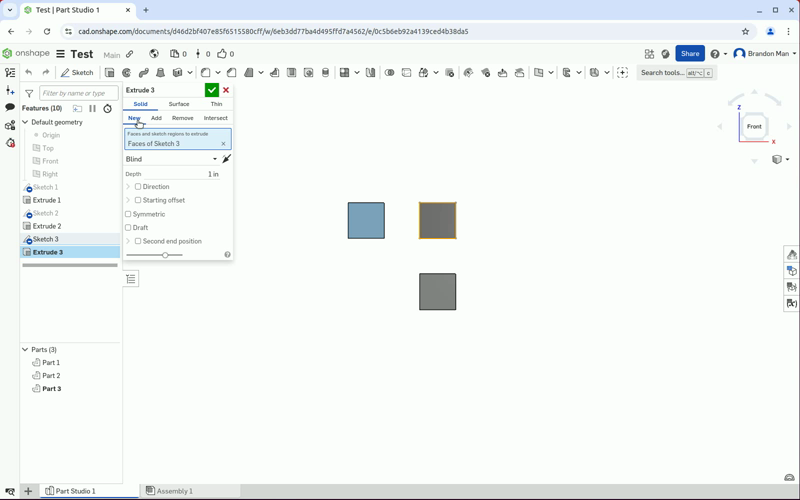
key(tab, 4)
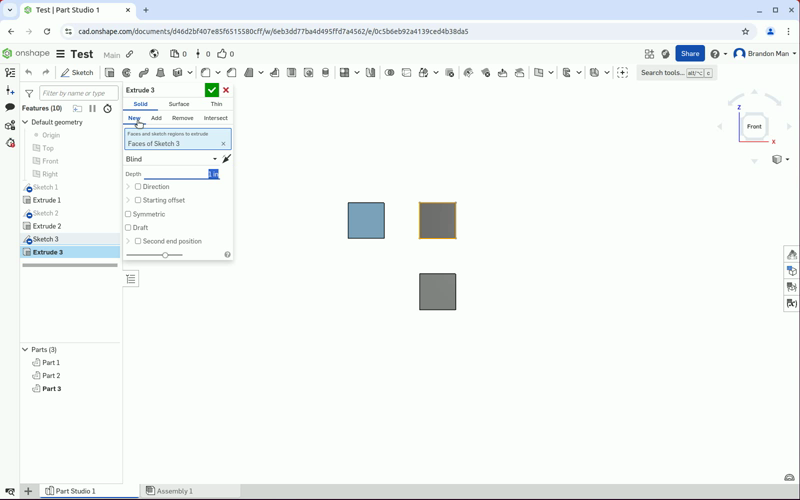
text(7.221)
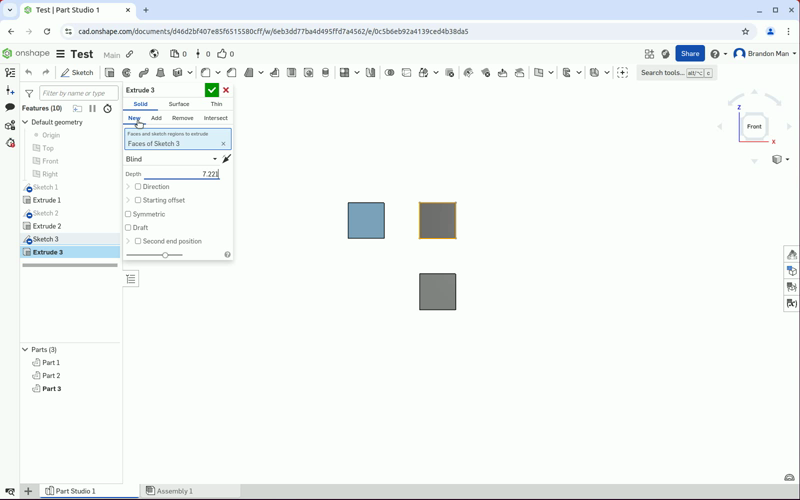
key(enter)
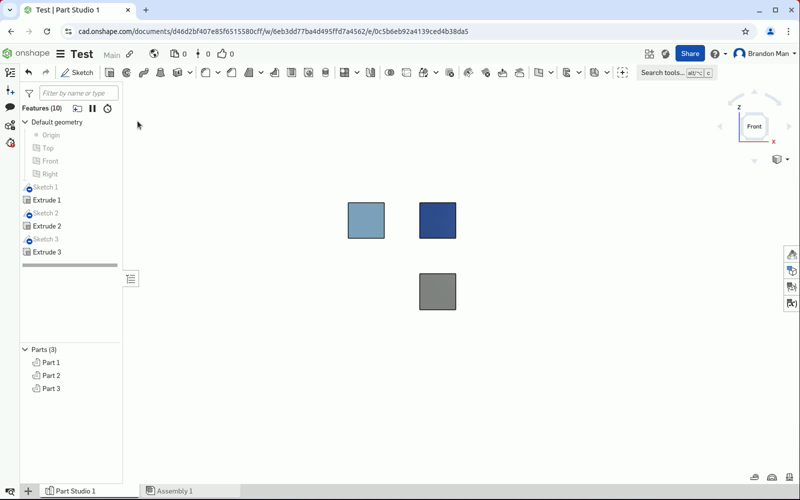
key(shift+h)
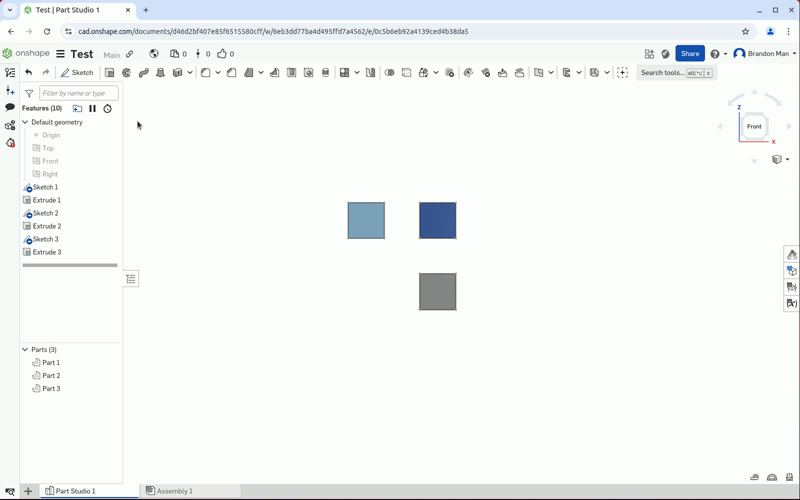
key(shift+h)
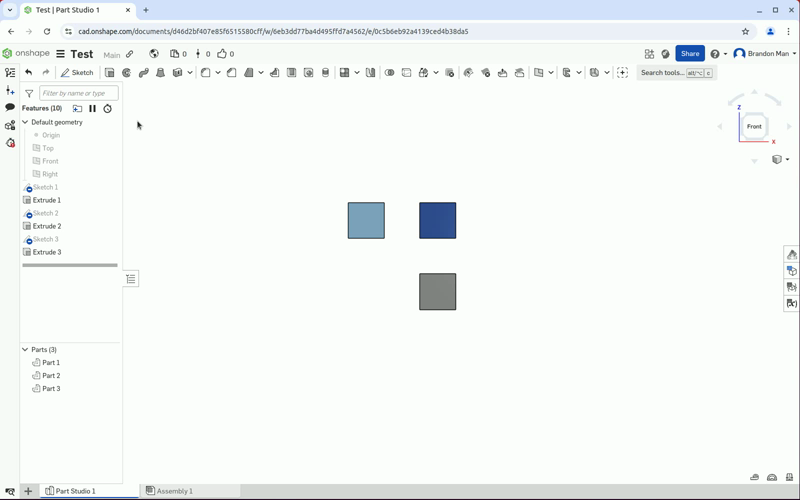
mouse_move(73, 189)
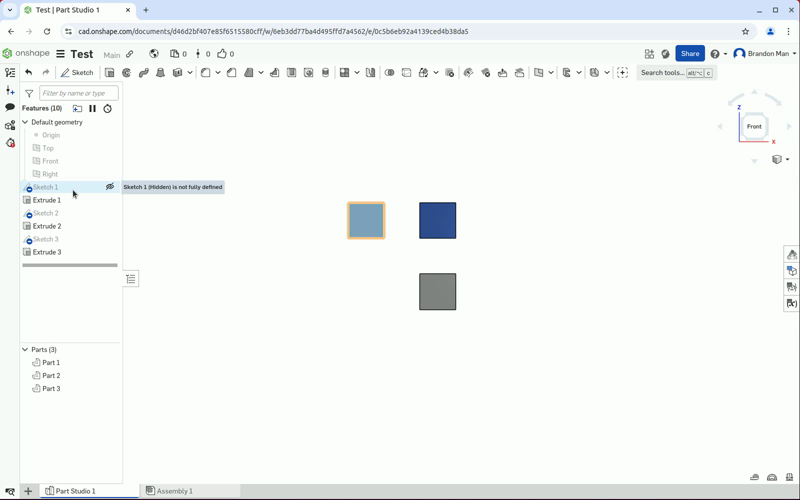
click(73, 189)
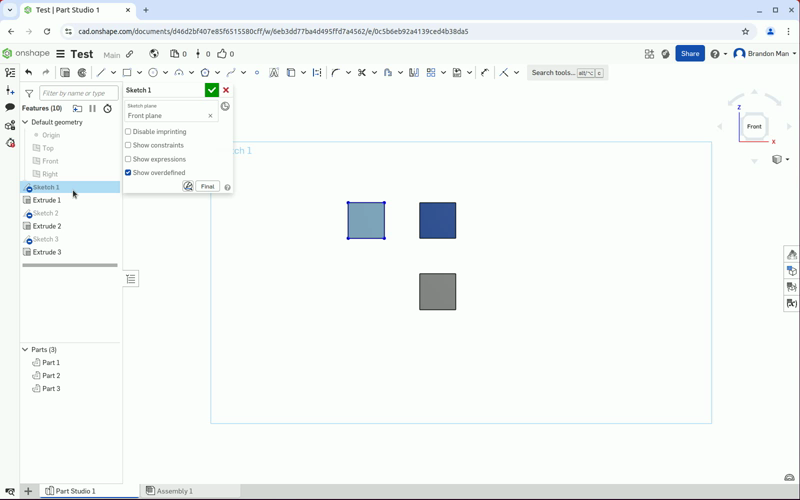
mouse_move(229, 92)
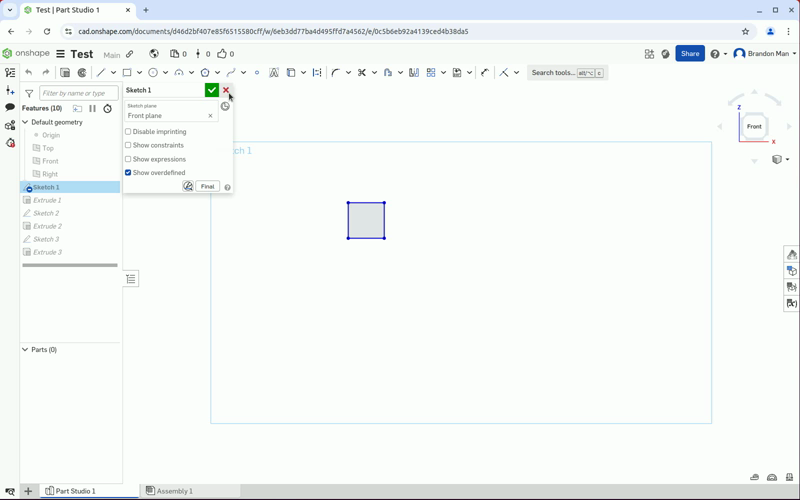
click(229, 92)
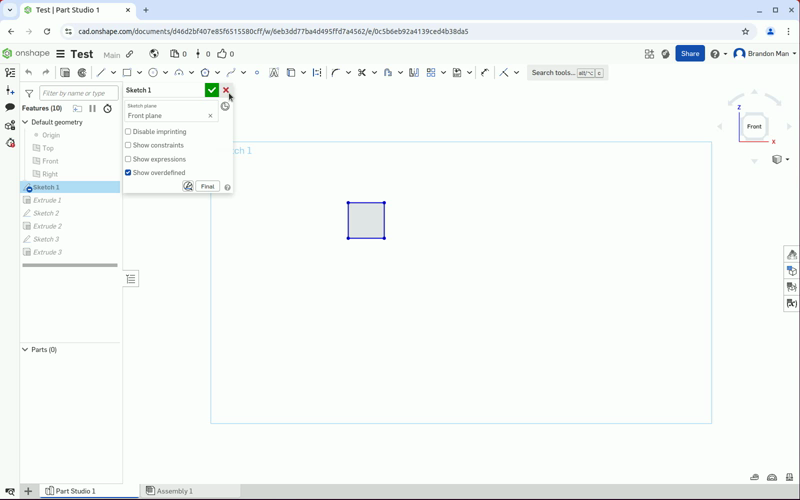
key(shift+s)
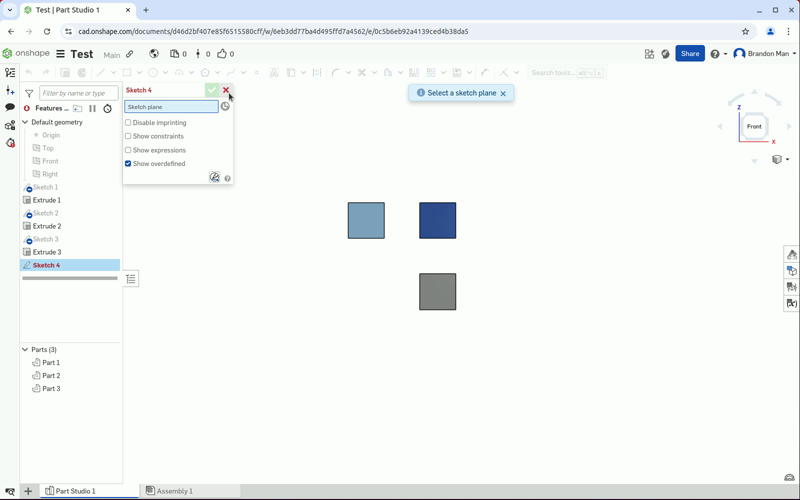
mouse_move(73, 163)
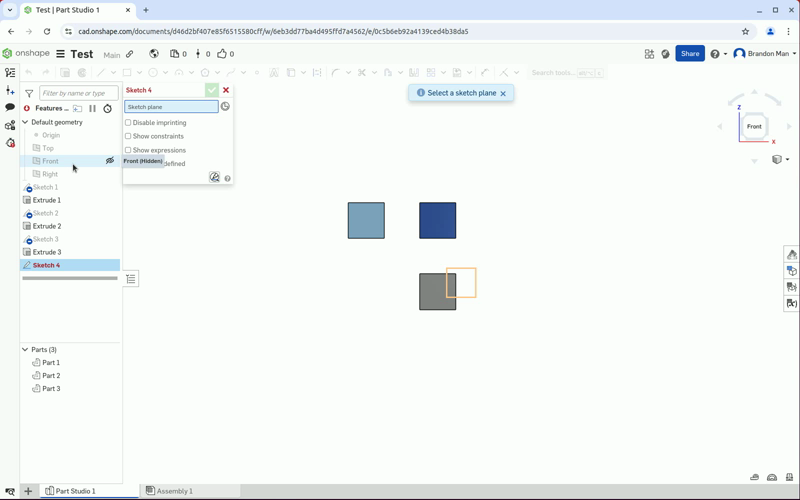
click(73, 163)
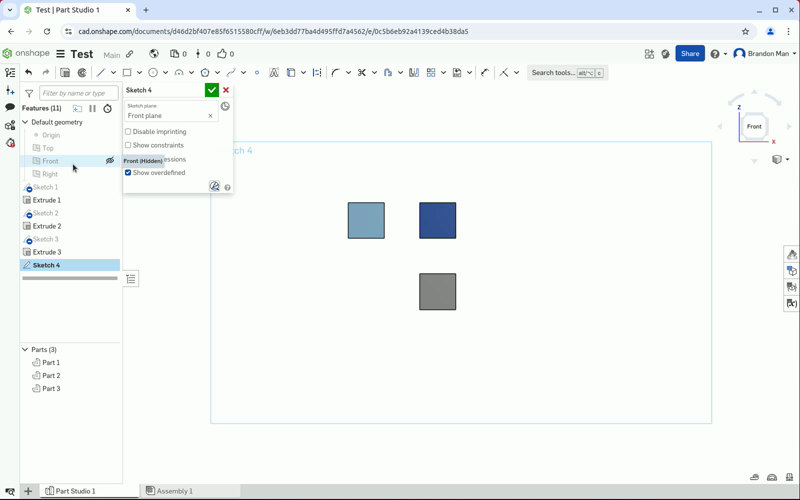
mouse_move(73, 352)
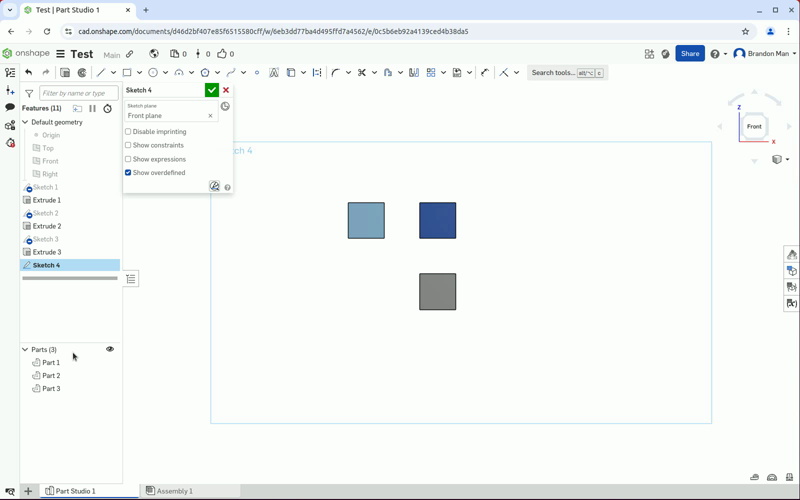
key(y)
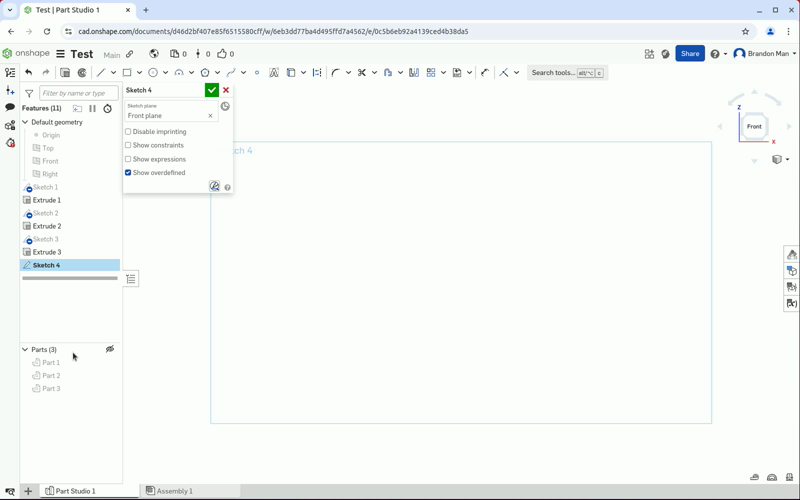
key(l)
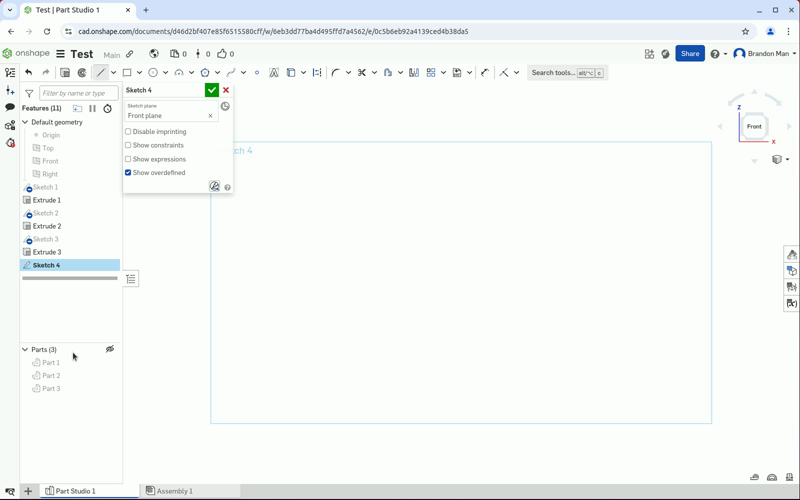
key_down(shift)
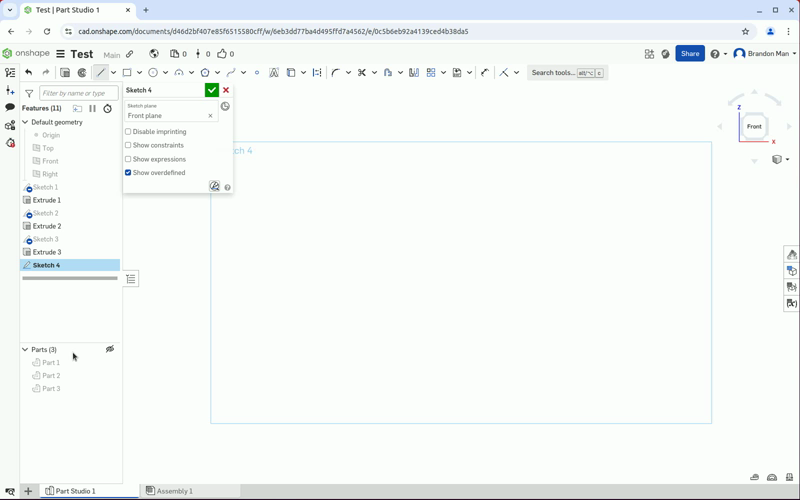
mouse_move(383, 274)
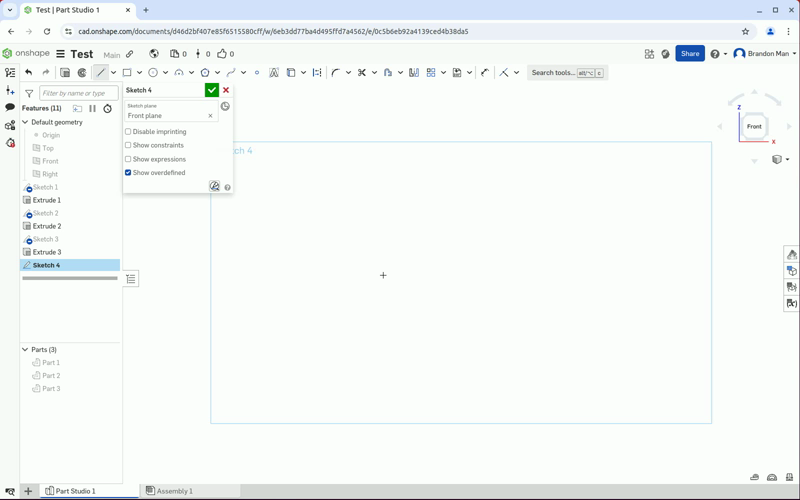
click(383, 274)
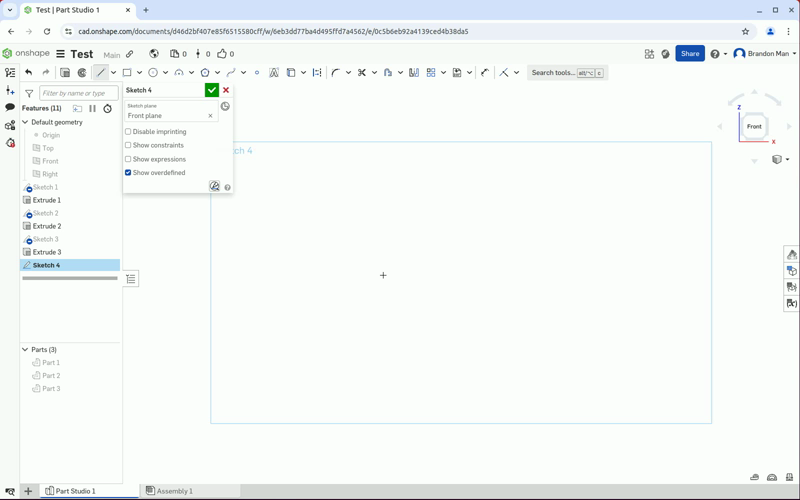
key_up(shift)
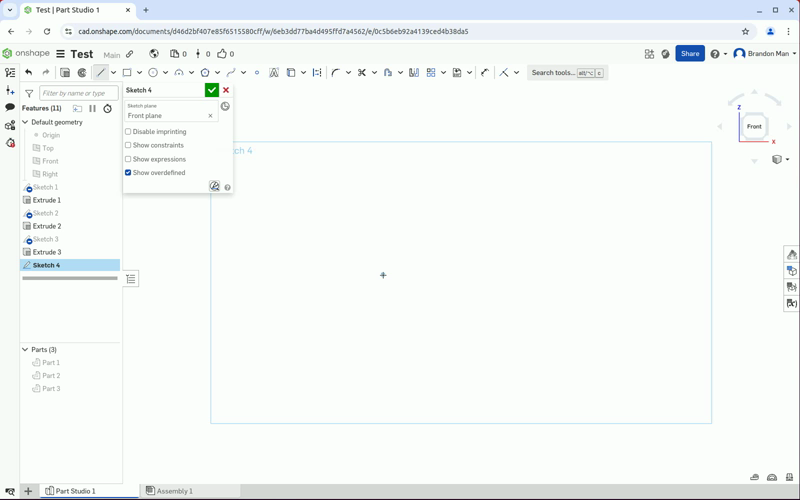
key_down(shift)
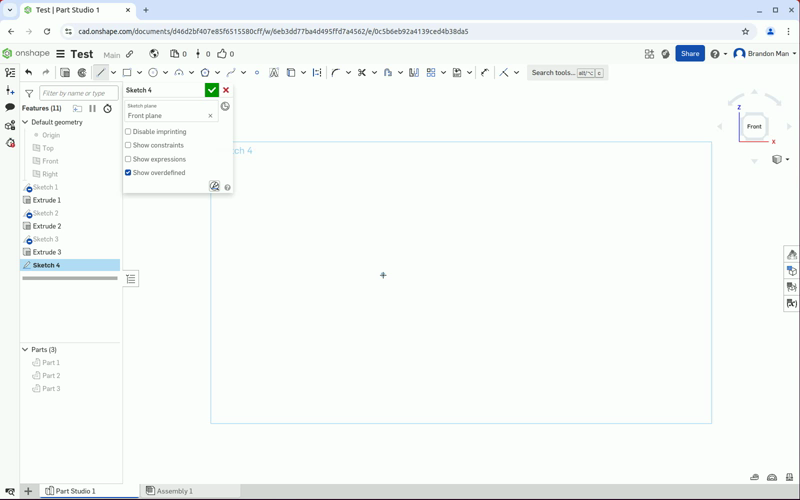
mouse_move(413, 274)
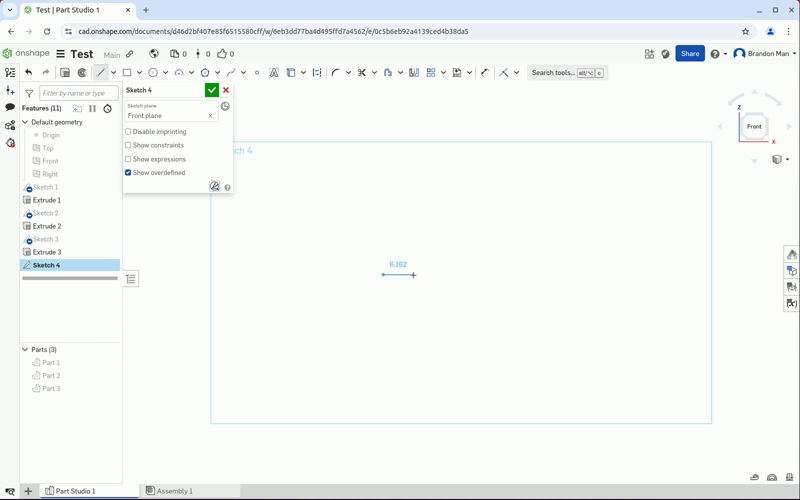
mouse_move(419, 274)
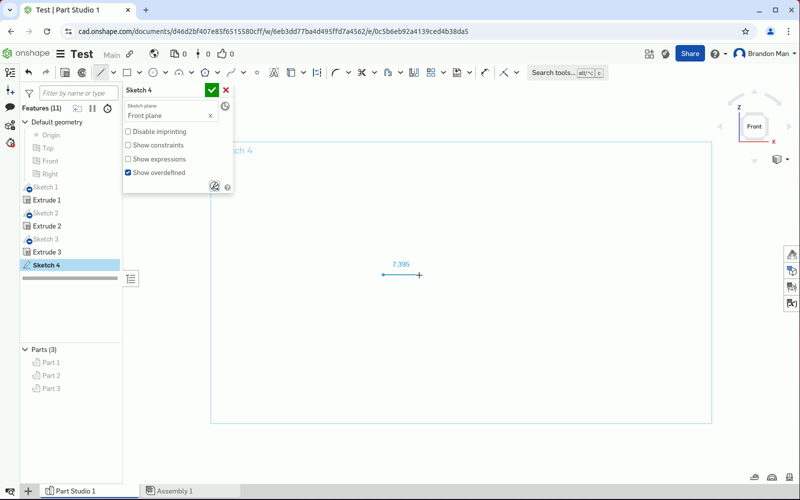
click(419, 274)
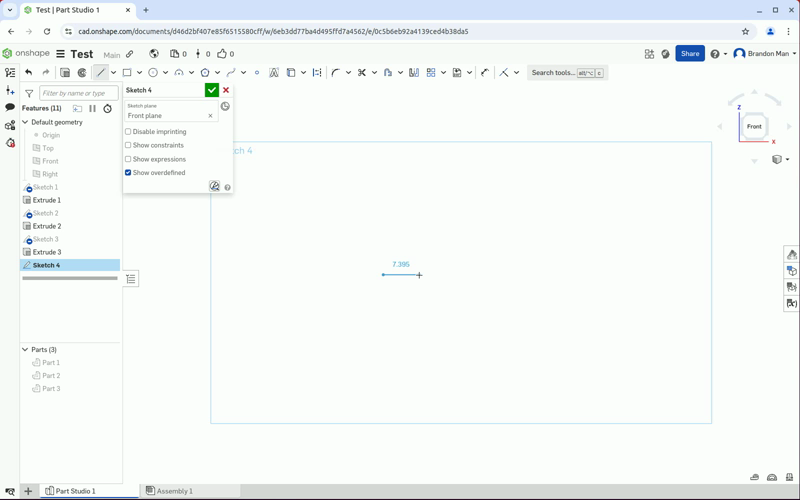
key_up(shift)
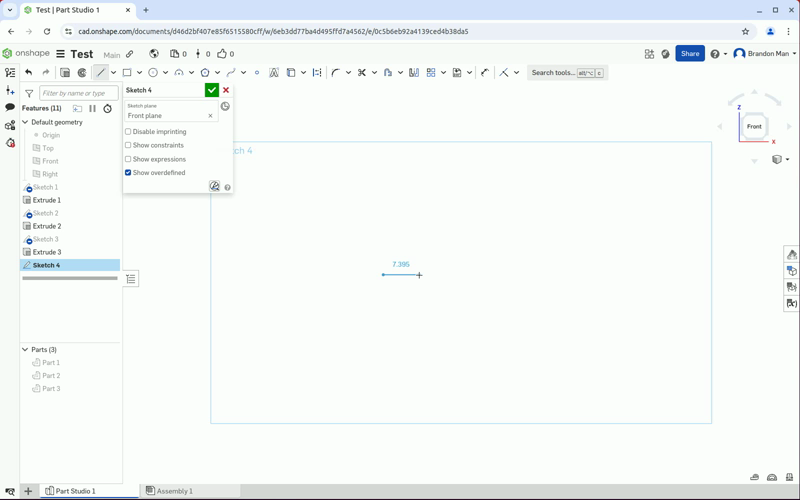
key_down(shift)
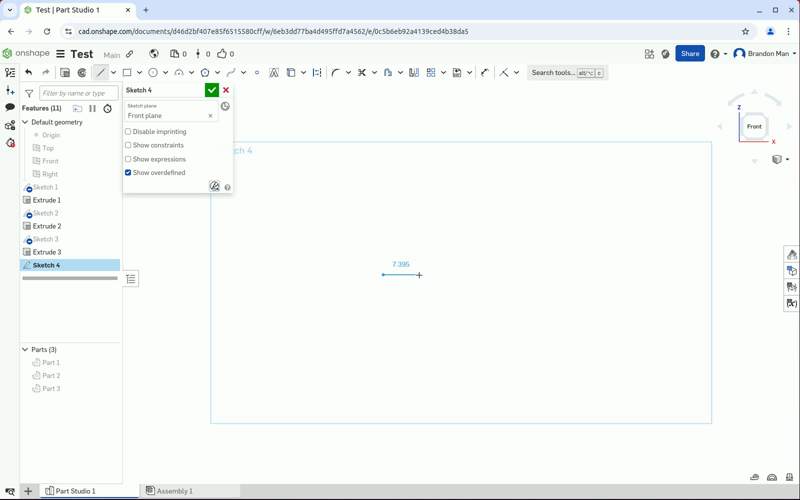
mouse_move(449, 274)
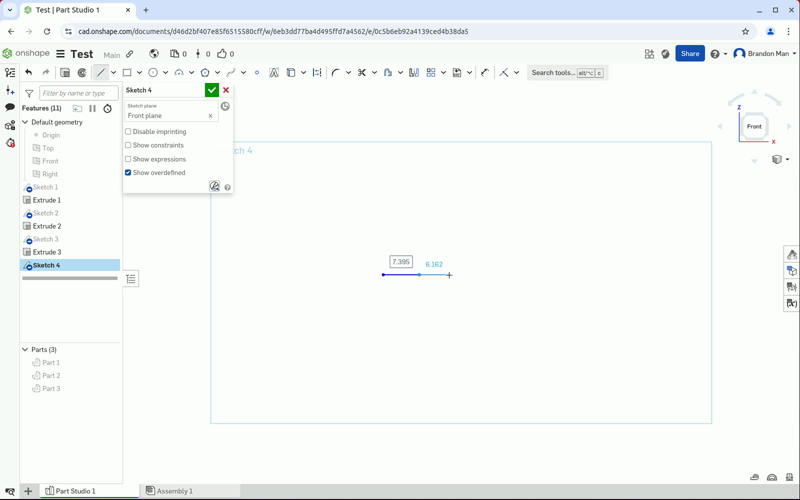
mouse_move(419, 238)
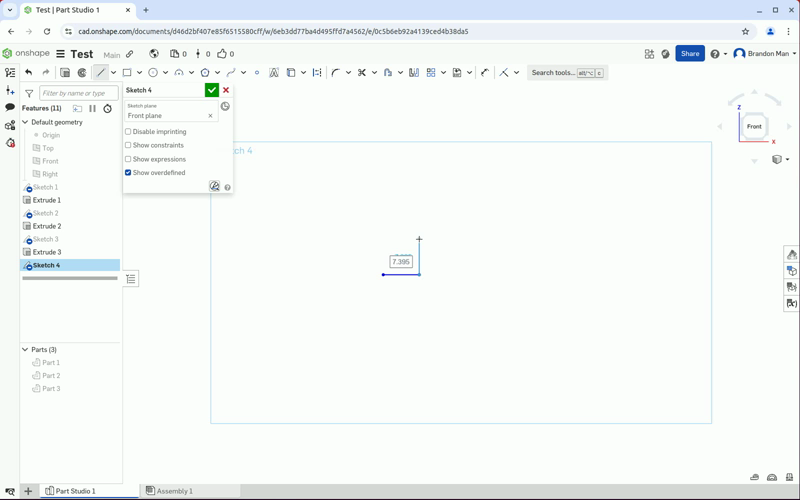
click(419, 238)
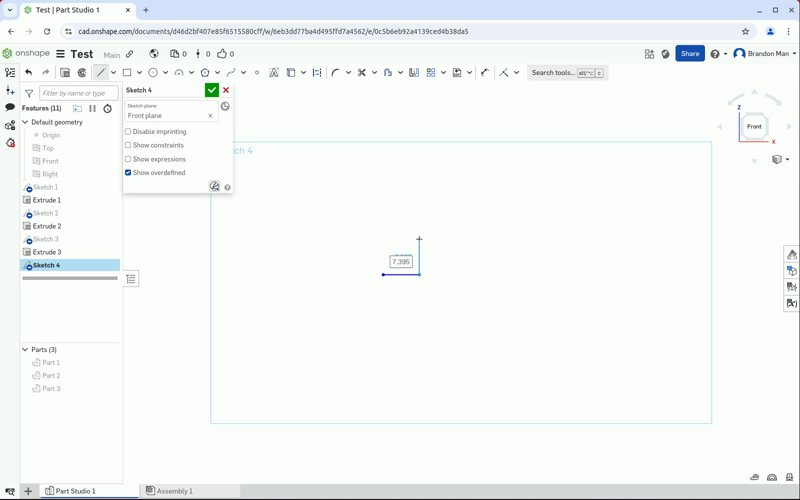
key_up(shift)
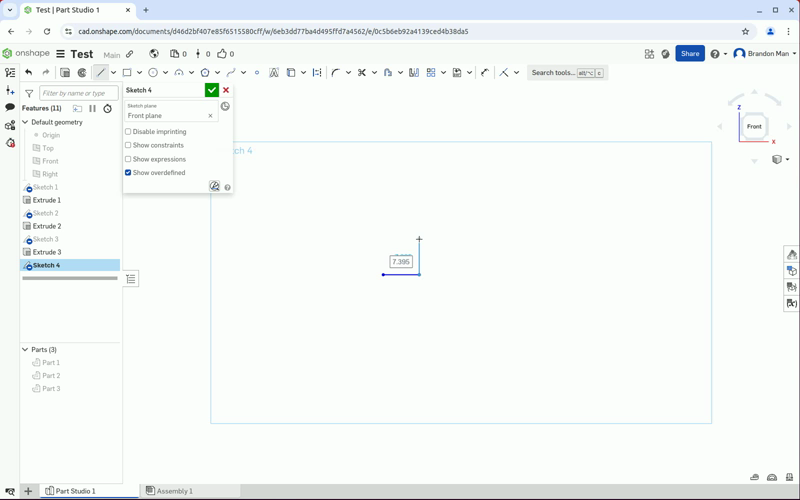
key_down(shift)
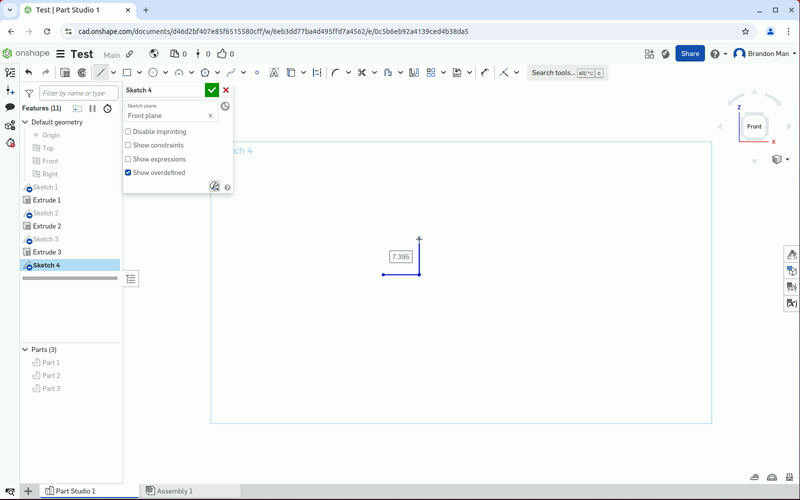
mouse_move(449, 238)
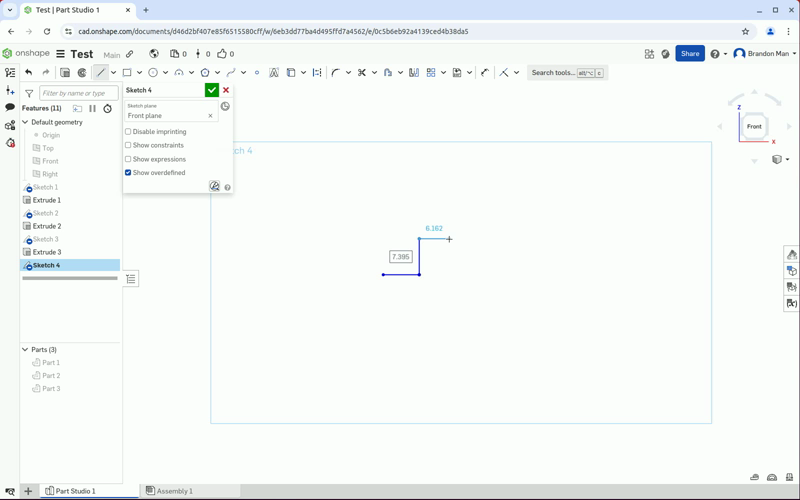
mouse_move(383, 238)
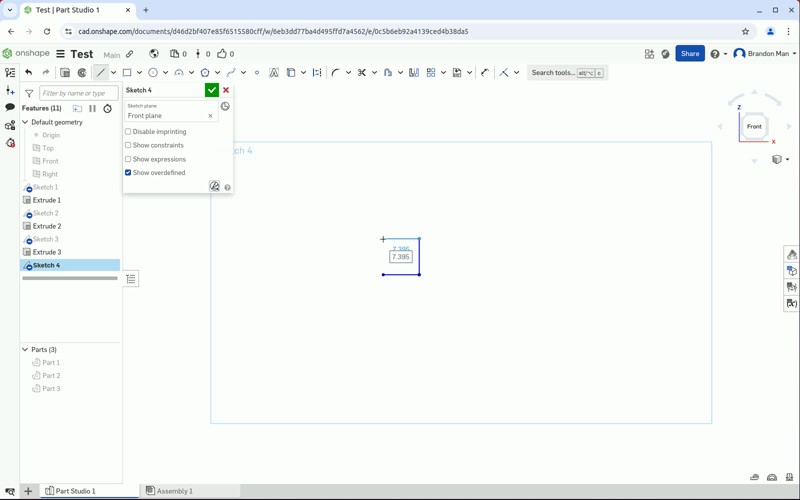
click(383, 238)
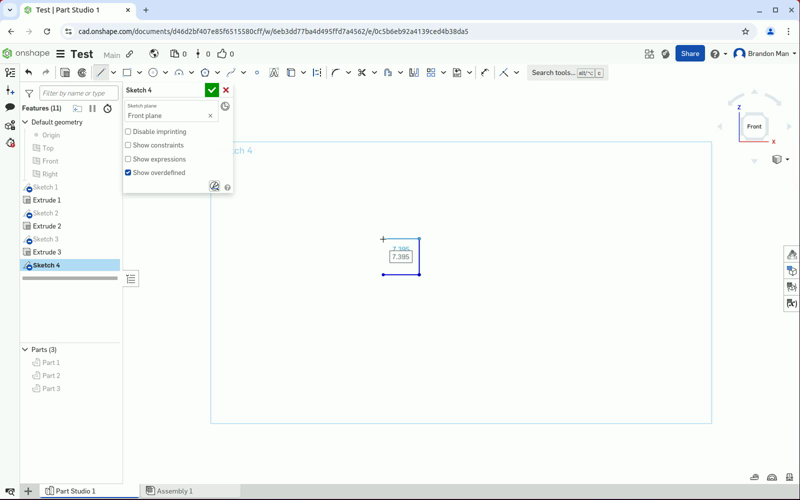
key_up(shift)
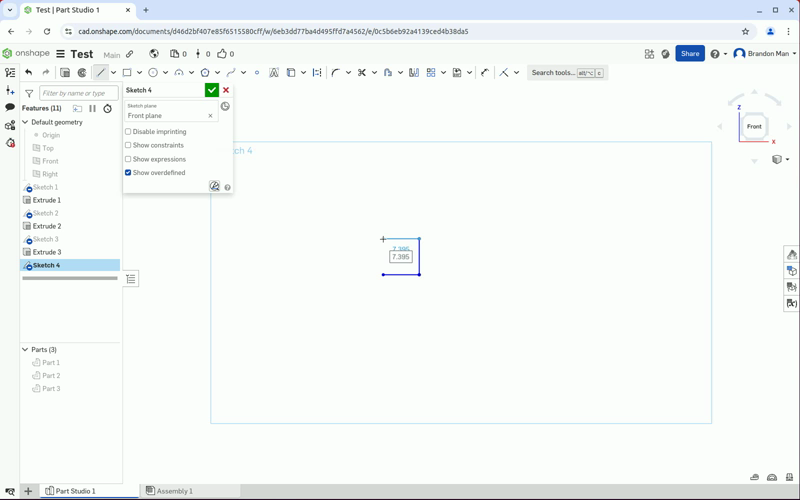
mouse_move(413, 238)
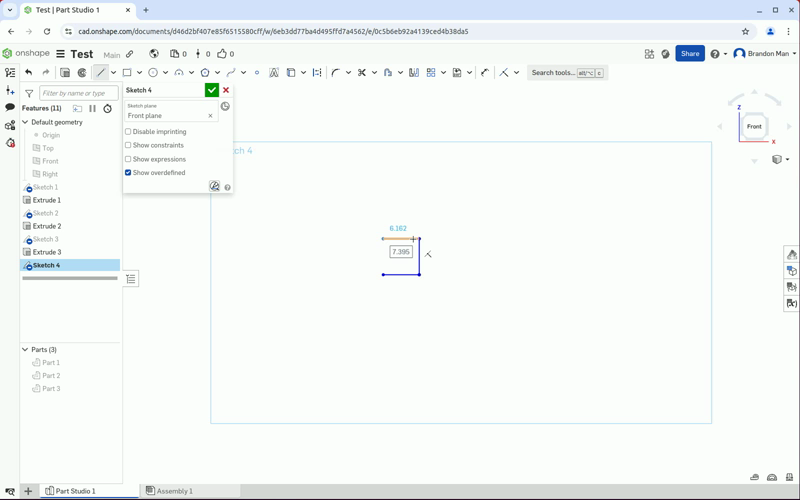
key_down(shift)
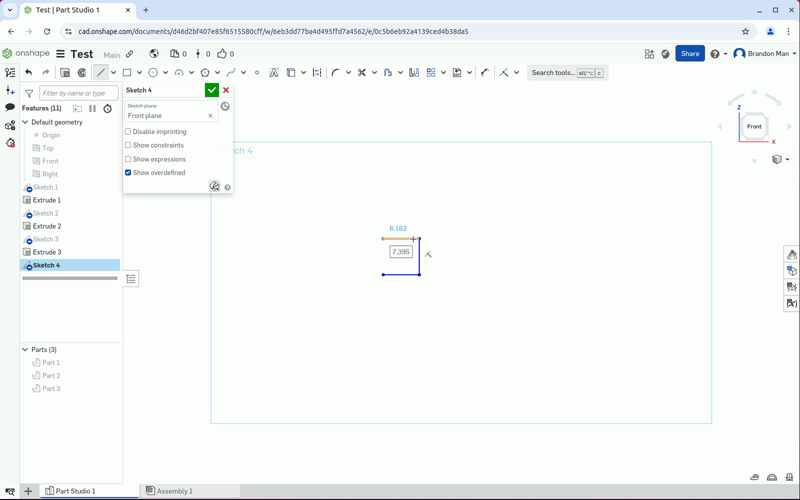
mouse_move(383, 274)
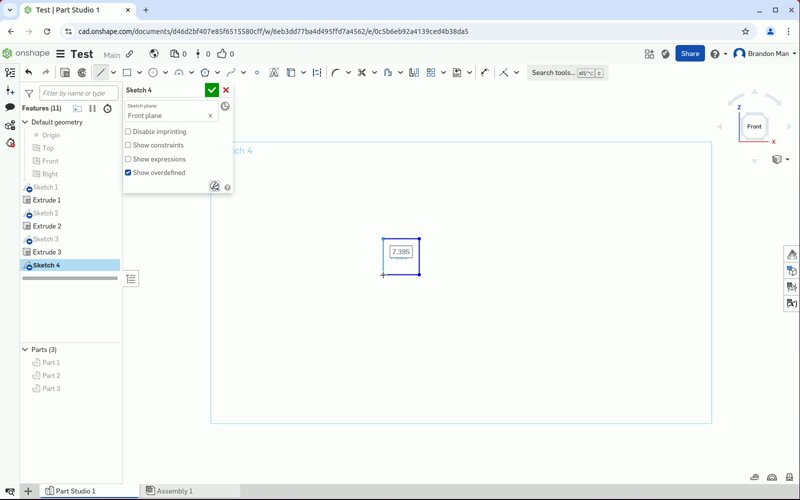
key_up(shift)
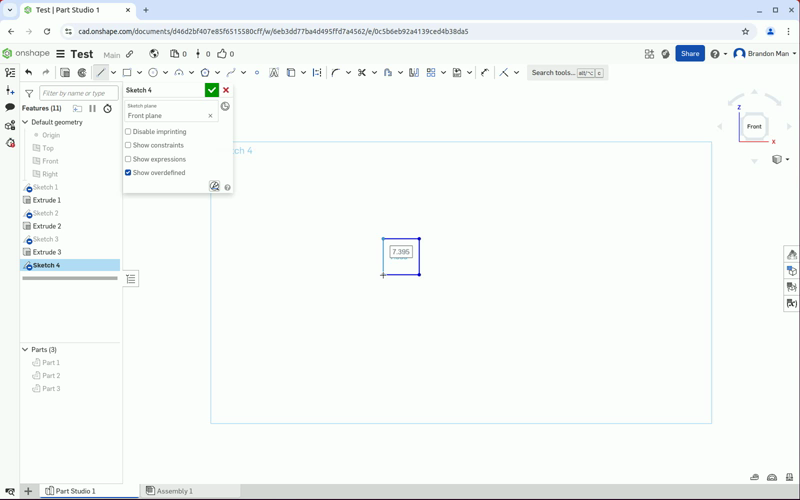
click(383, 274)
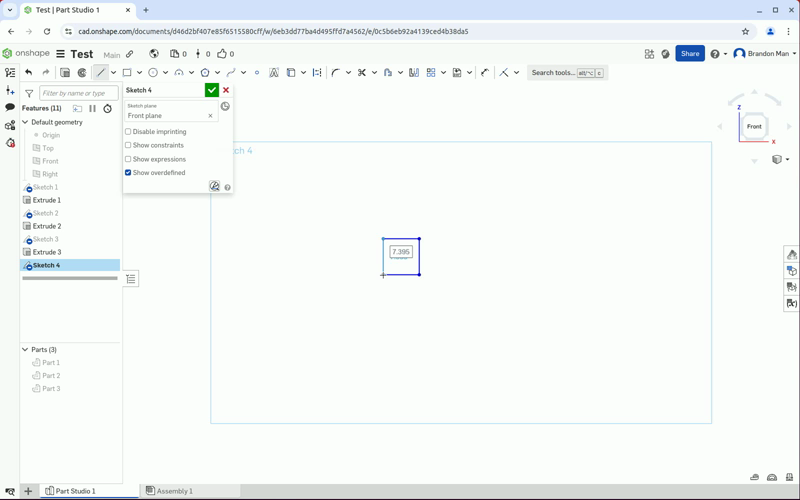
key(esc)
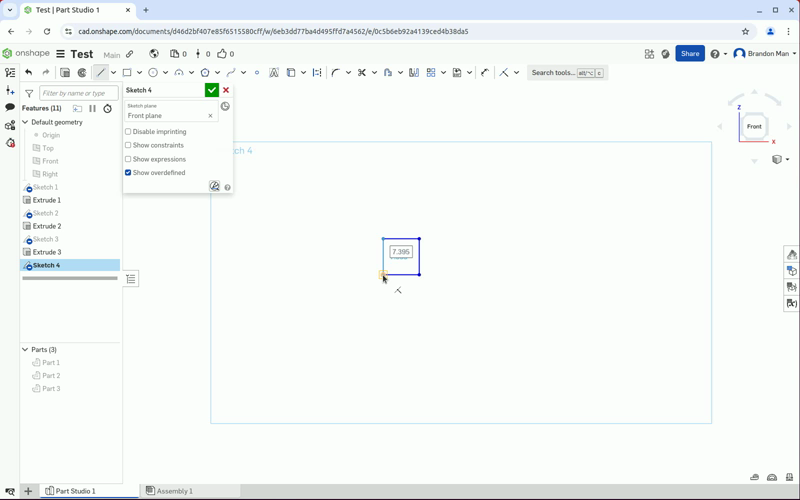
mouse_move(418, 247)
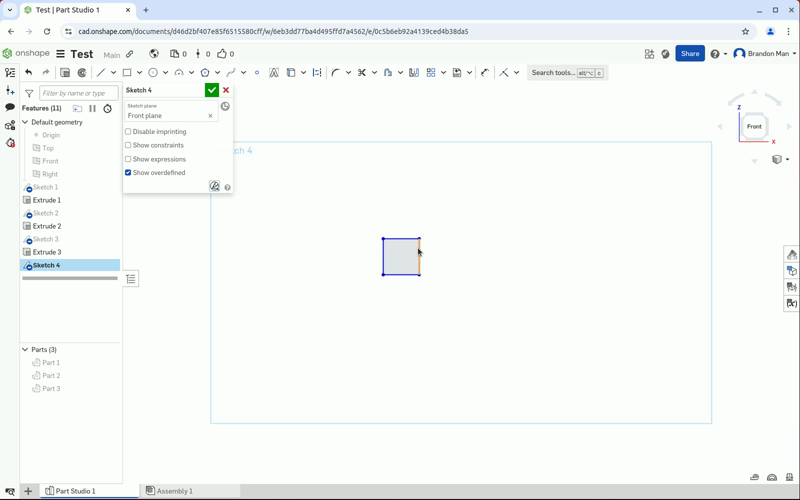
scroll(6)
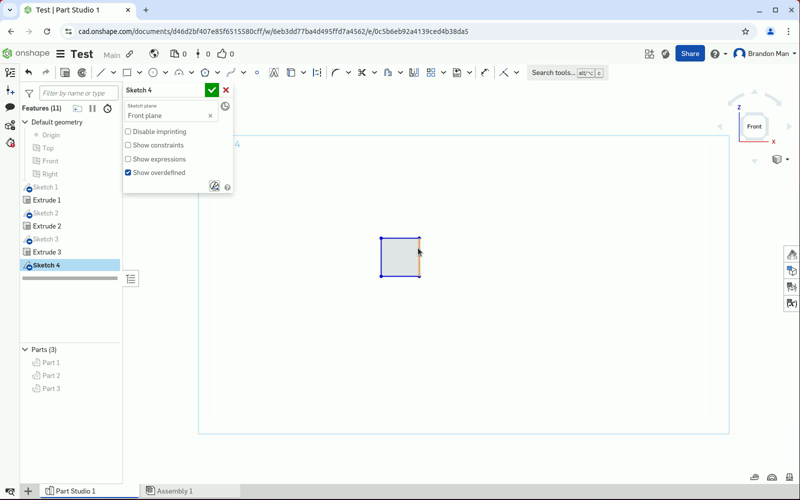
scroll(6)
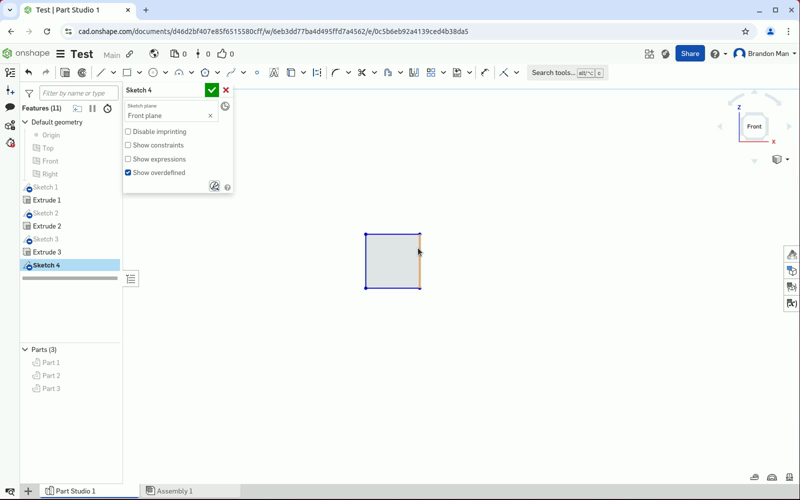
scroll(6)
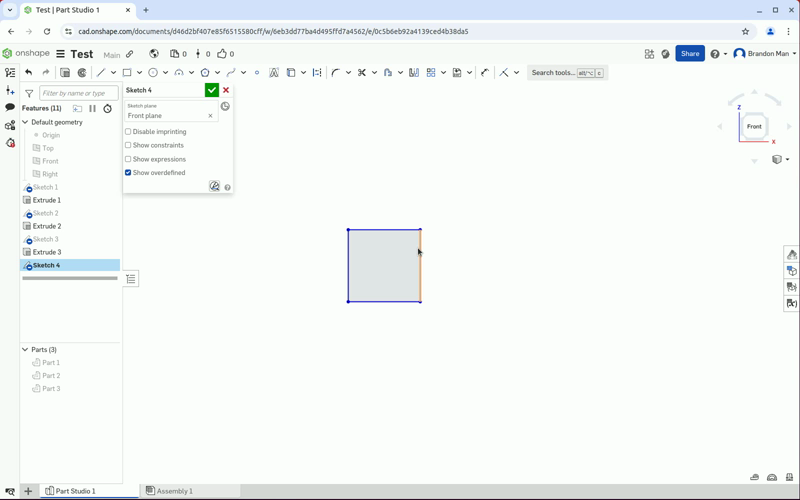
scroll(6)
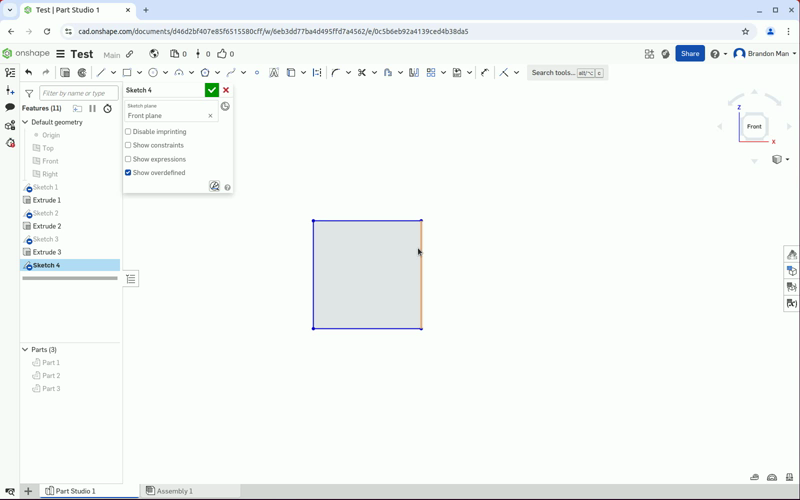
scroll(6)
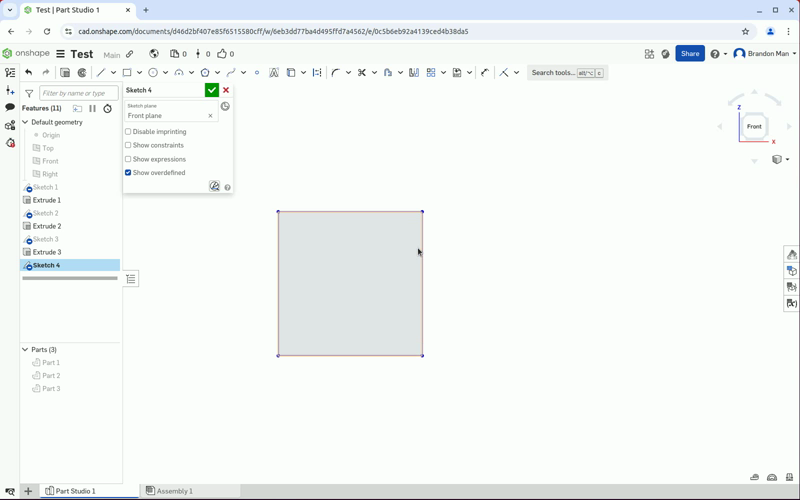
scroll(6)
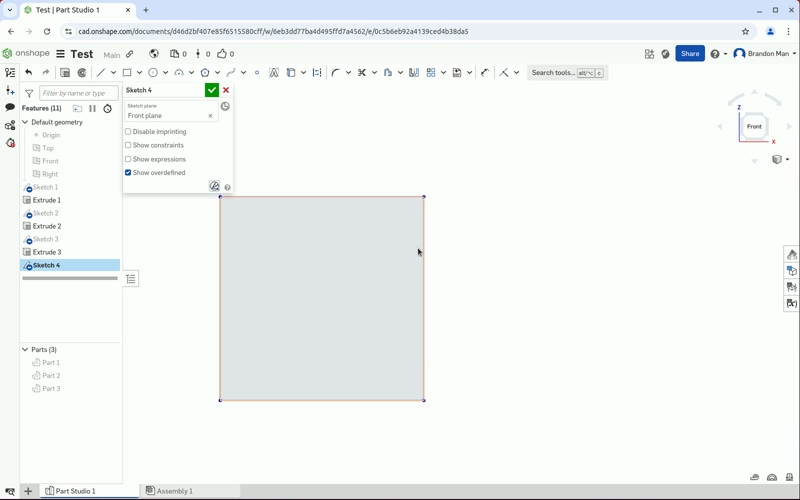
scroll(6)
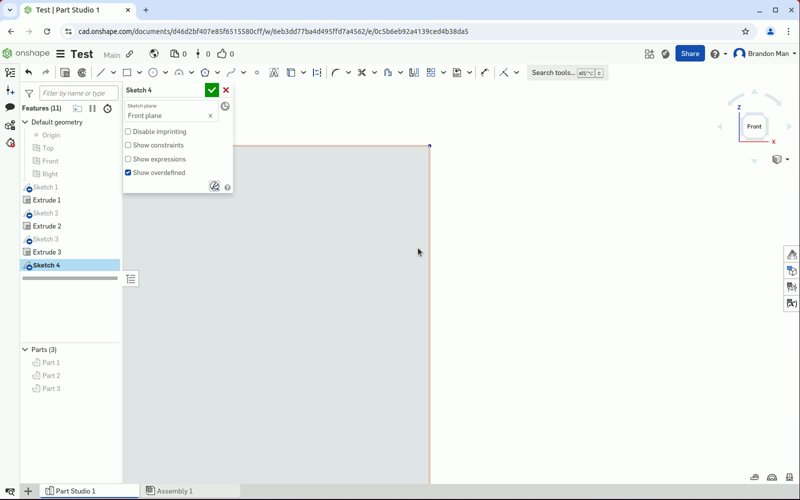
click(418, 247)
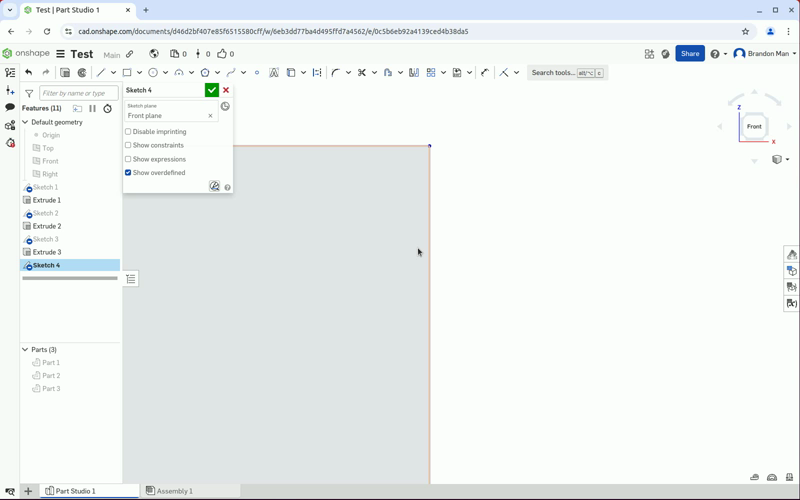
scroll(-6)
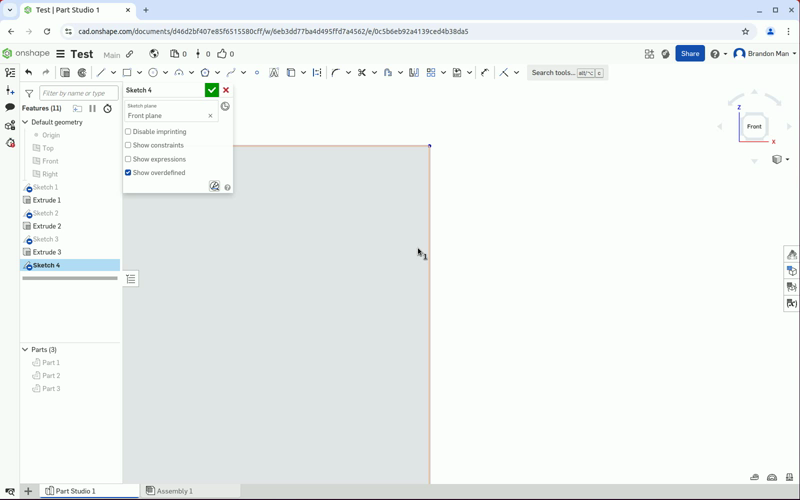
scroll(-6)
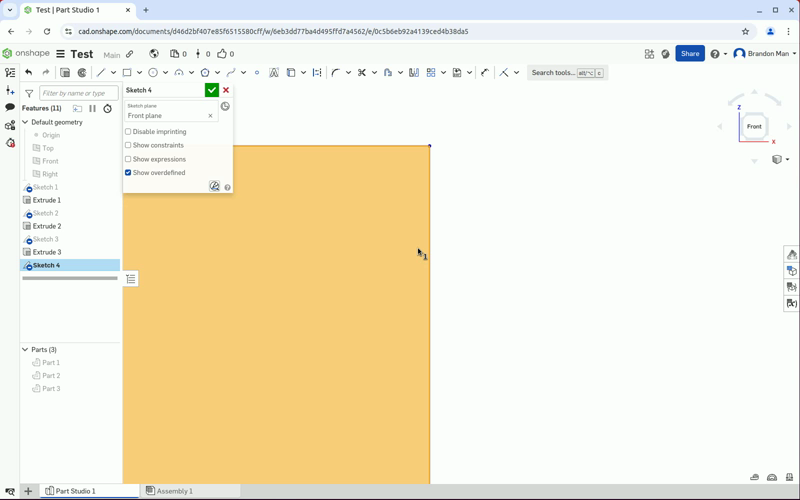
scroll(-6)
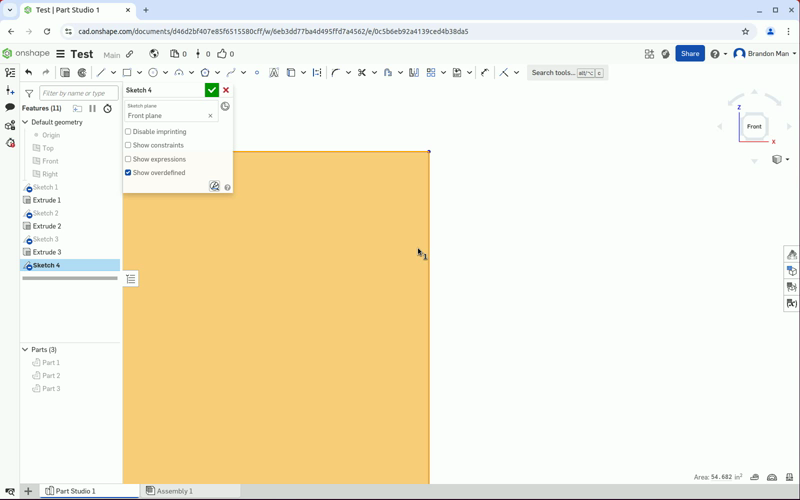
scroll(-6)
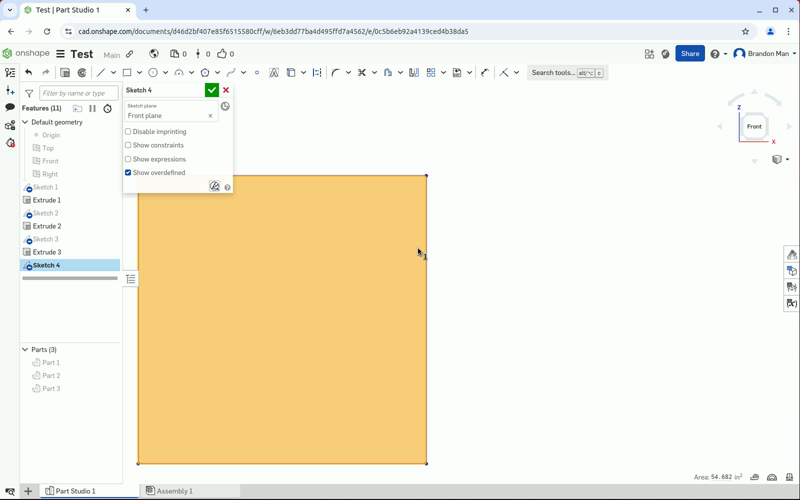
scroll(-6)
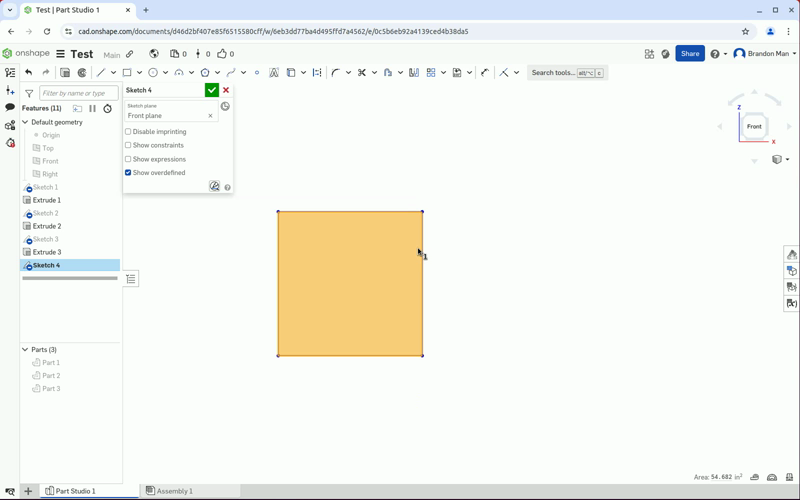
scroll(-6)
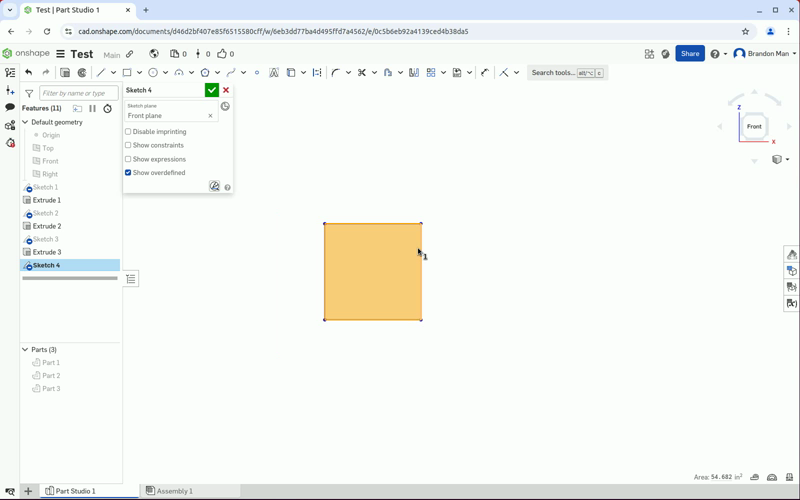
scroll(-6)
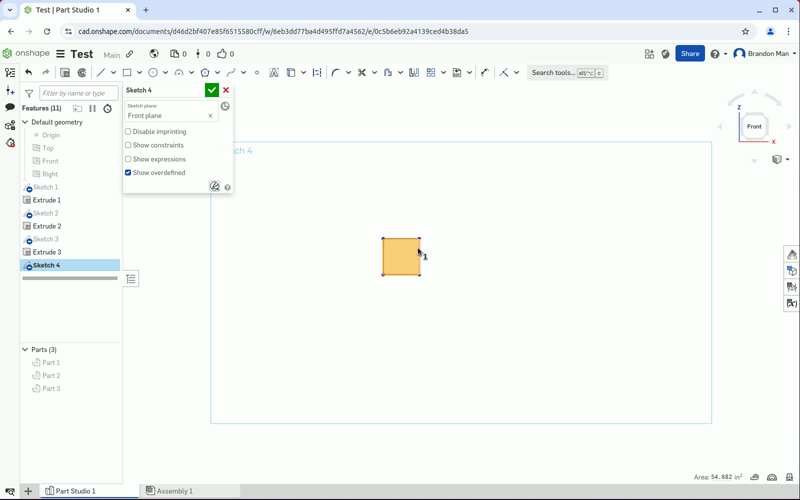
mouse_move(73, 352)
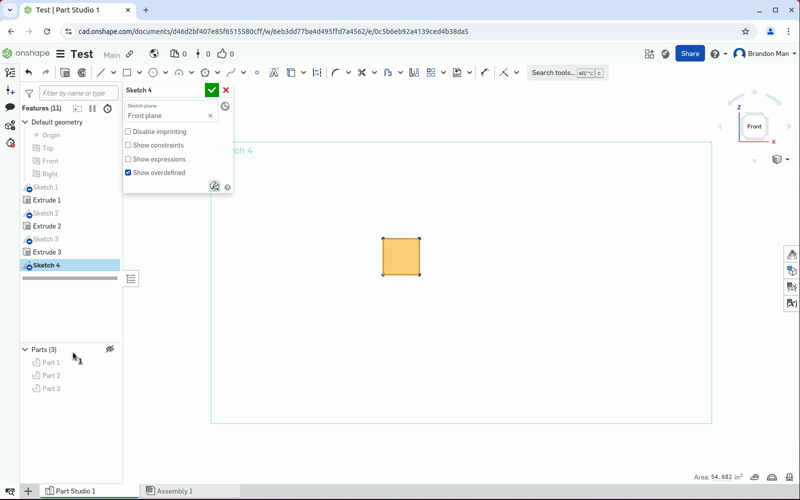
key(shift+y)
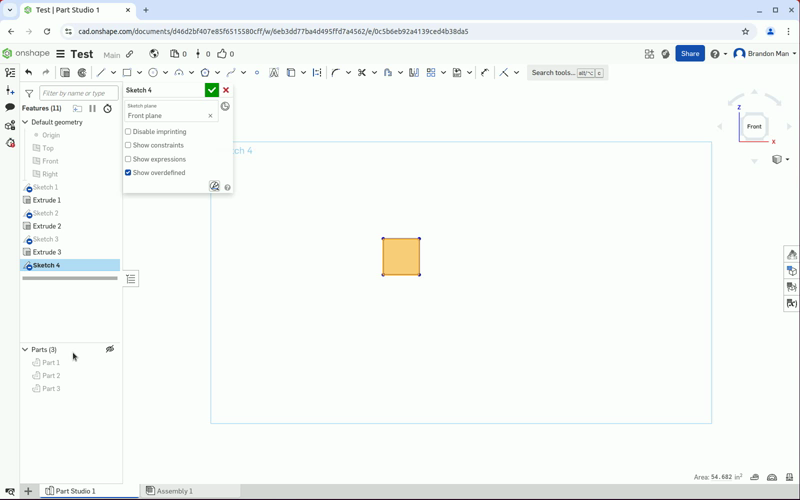
key(shift+e)
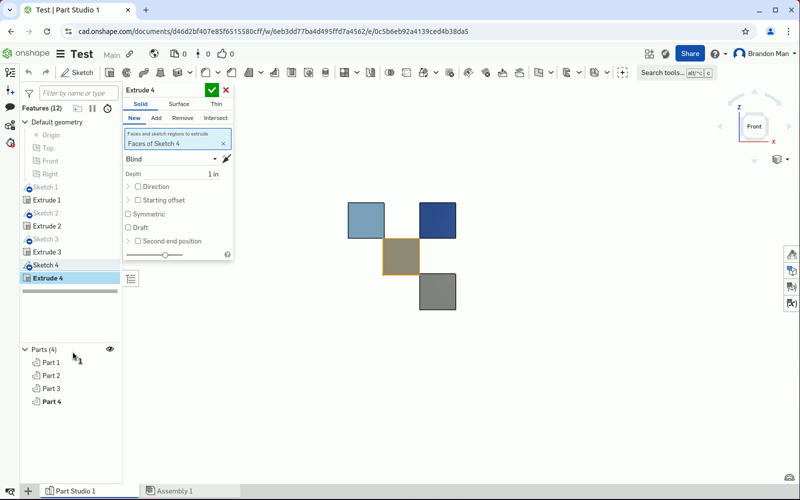
mouse_move(143, 106)
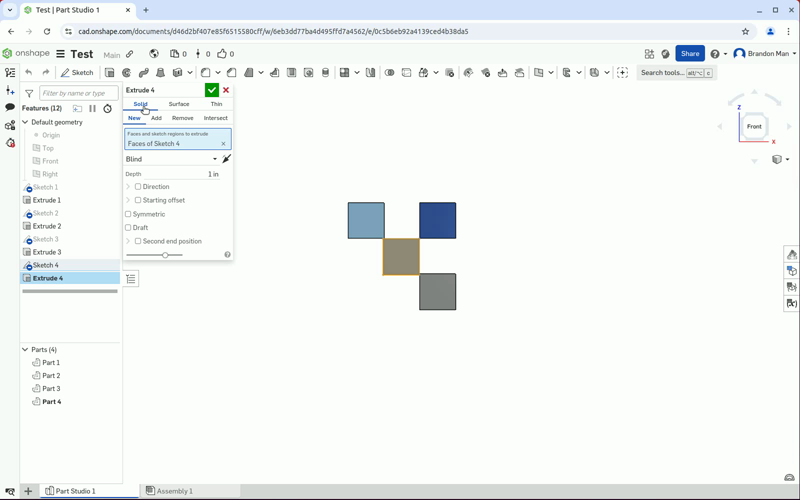
click(143, 106)
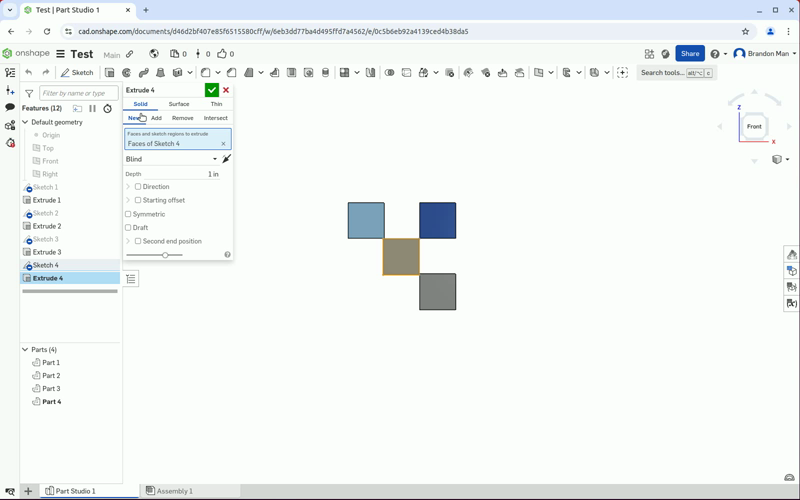
mouse_move(137, 120)
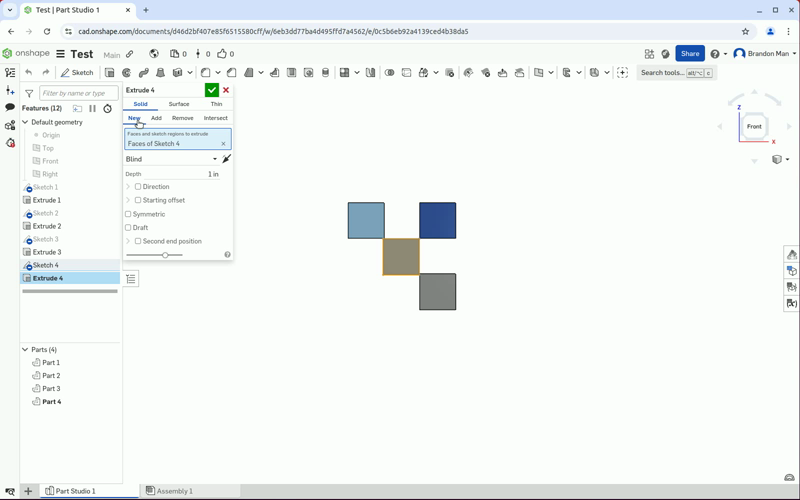
click(137, 120)
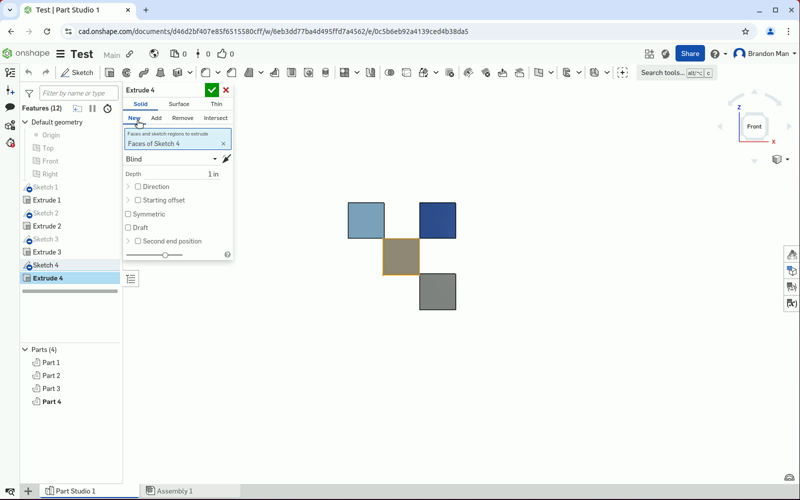
key(tab, 4)
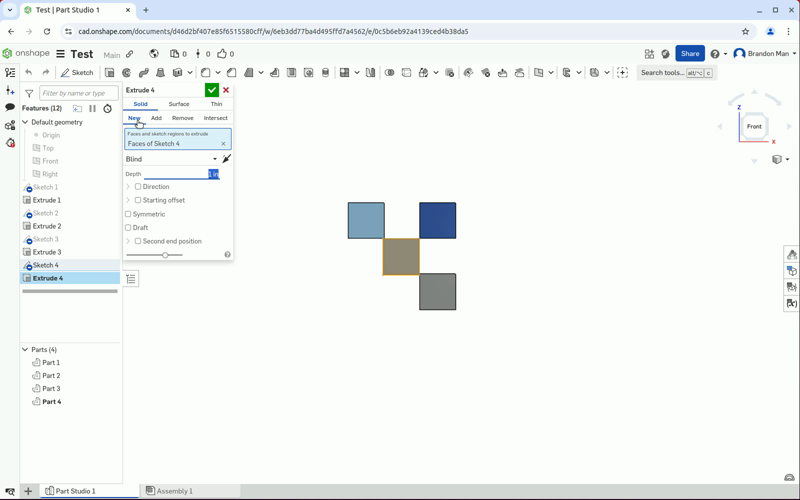
text(7.221)
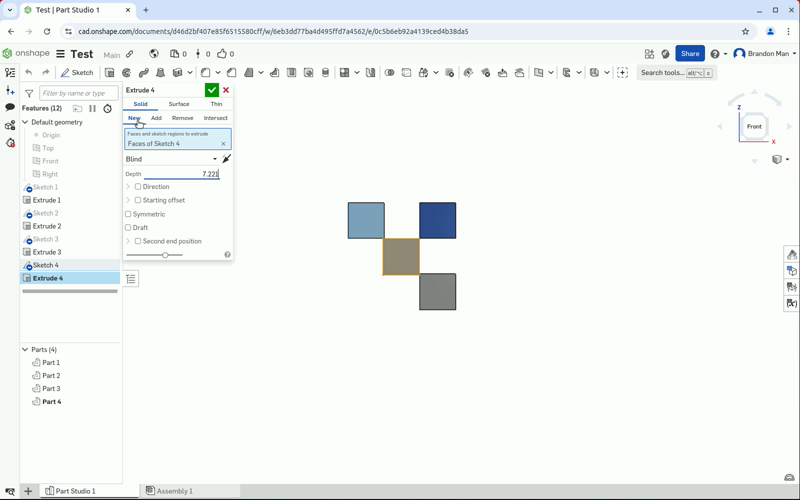
key(enter)
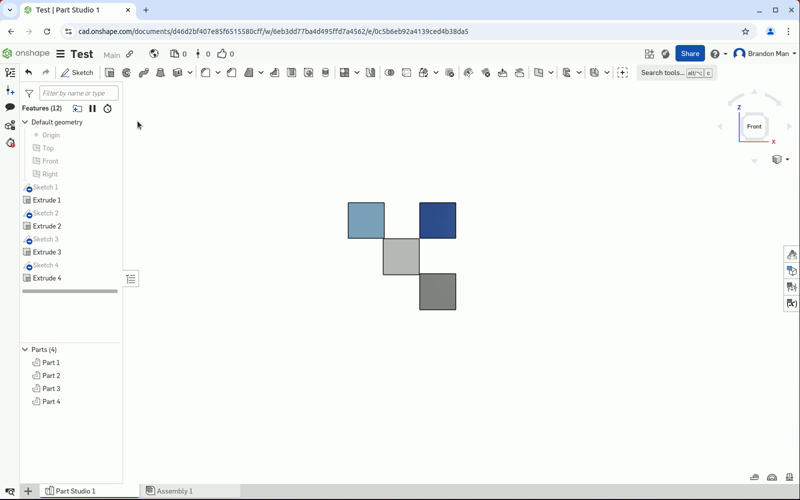
key(shift+h)
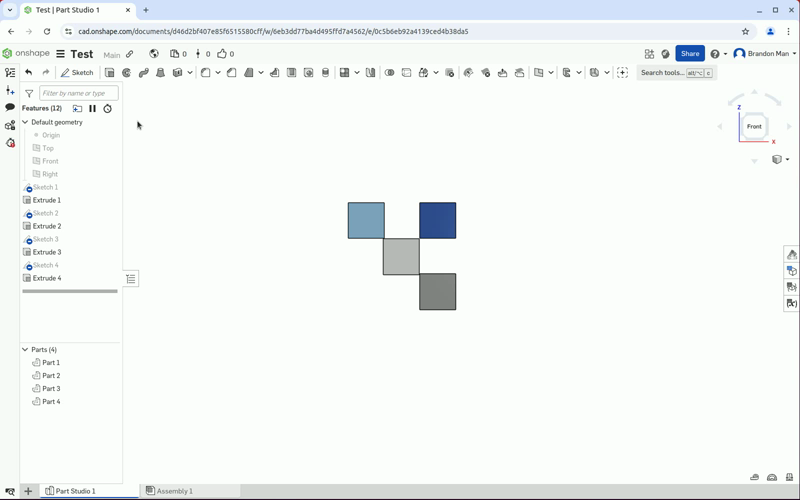
key(shift+h)
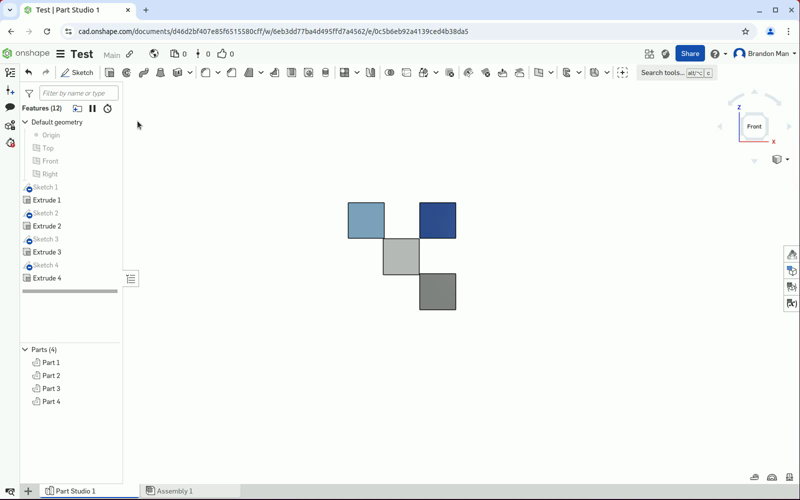
mouse_move(73, 189)
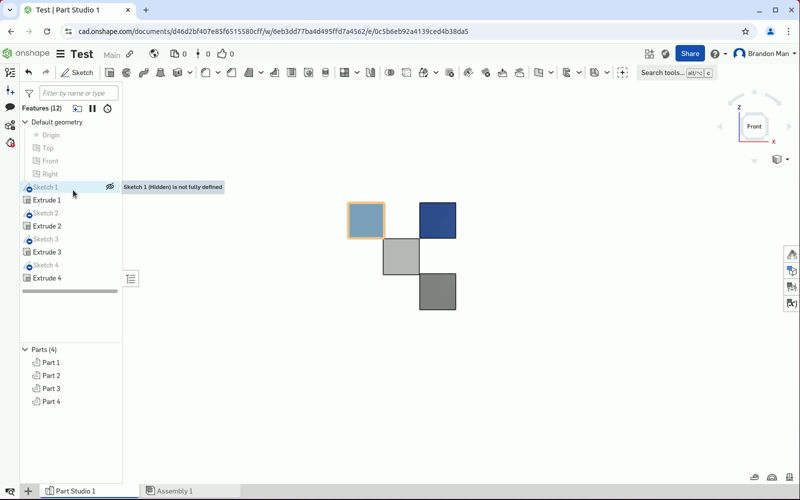
click(73, 189)
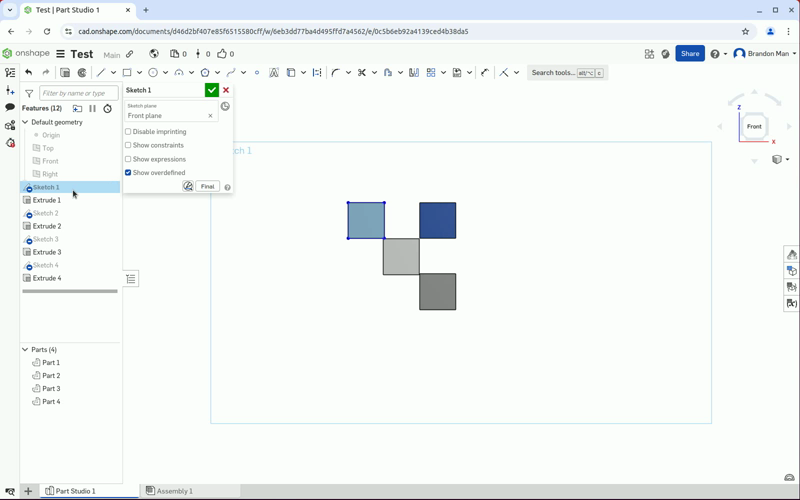
mouse_move(229, 92)
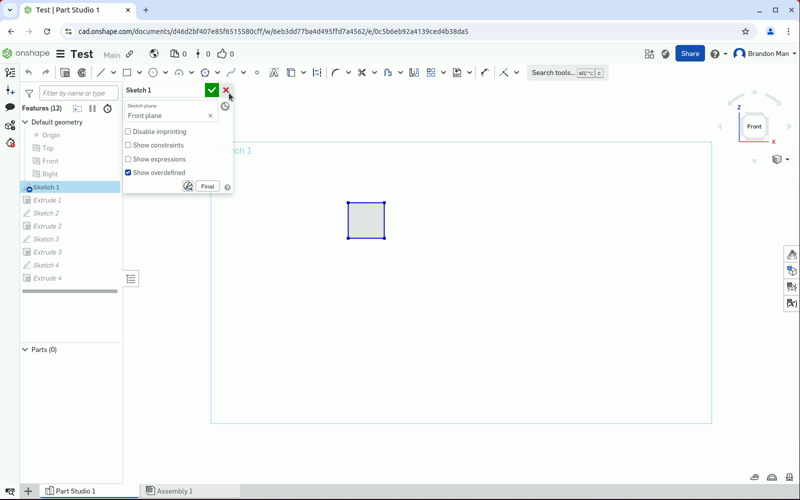
click(229, 92)
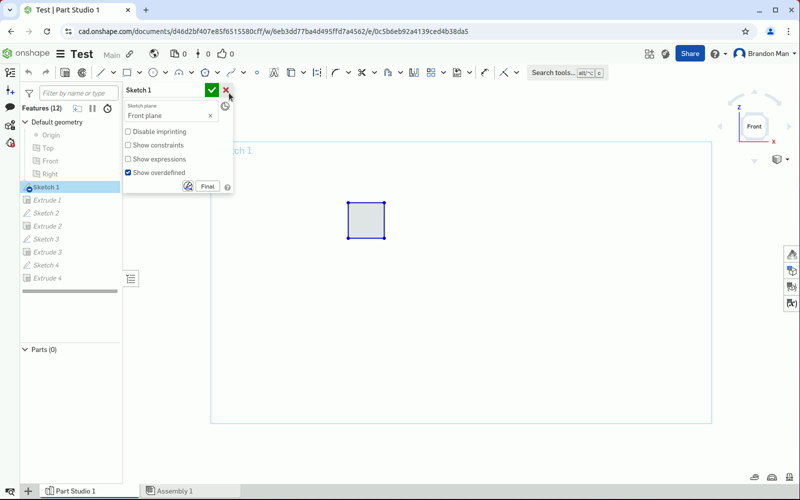
key(shift+s)
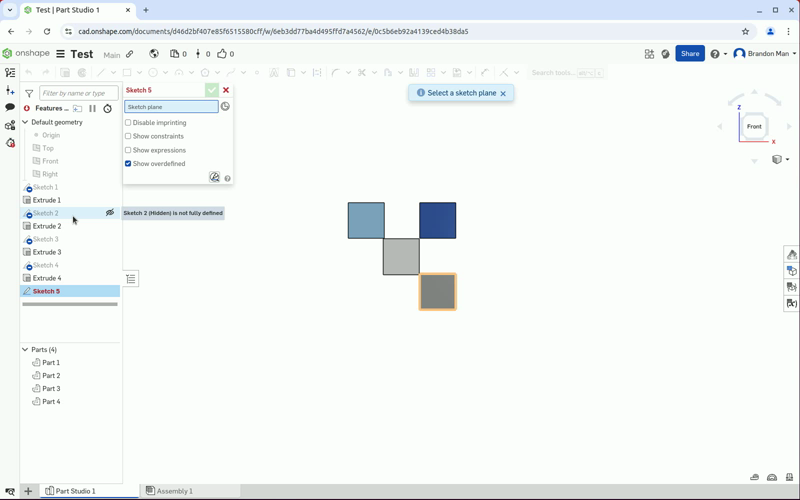
scroll(3)
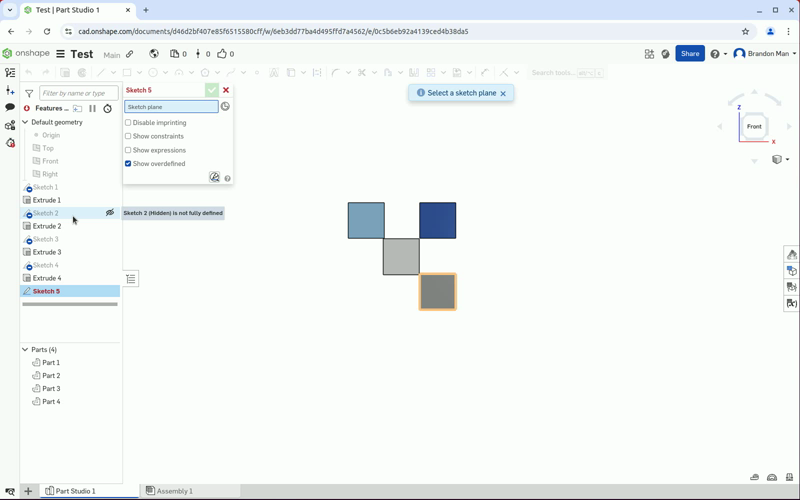
mouse_move(73, 163)
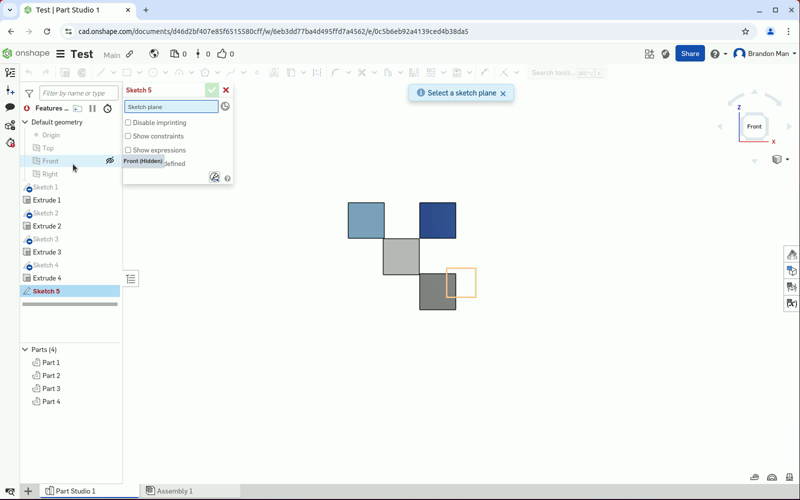
click(73, 163)
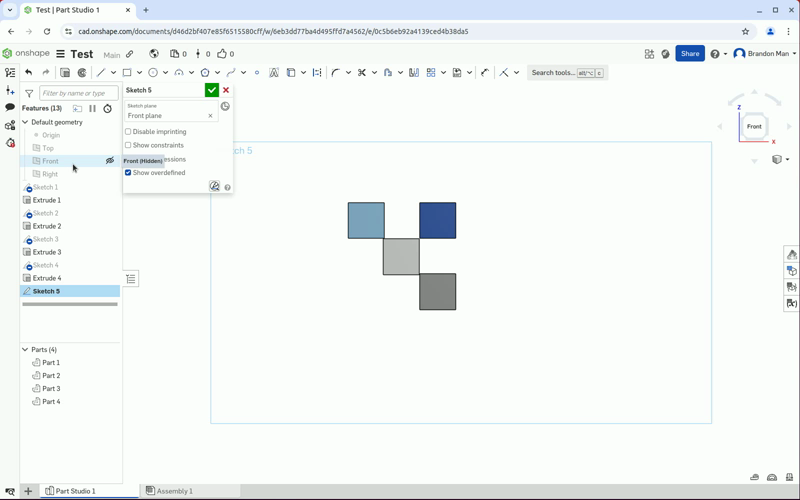
mouse_move(73, 352)
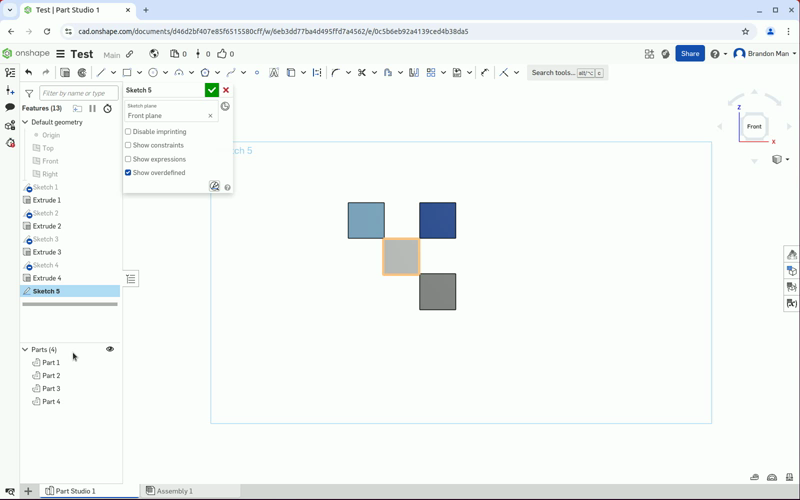
key(y)
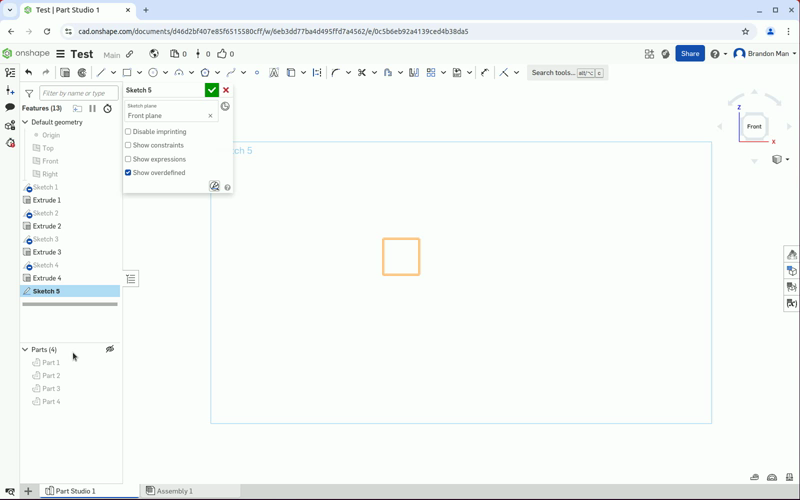
key(l)
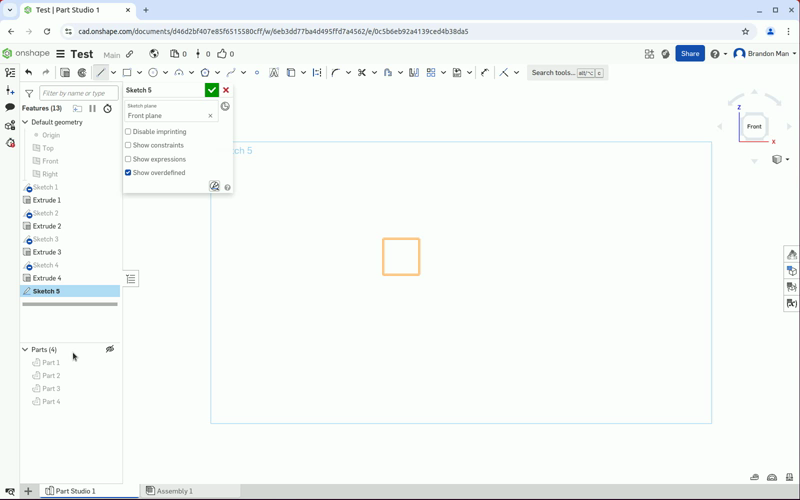
key_down(shift)
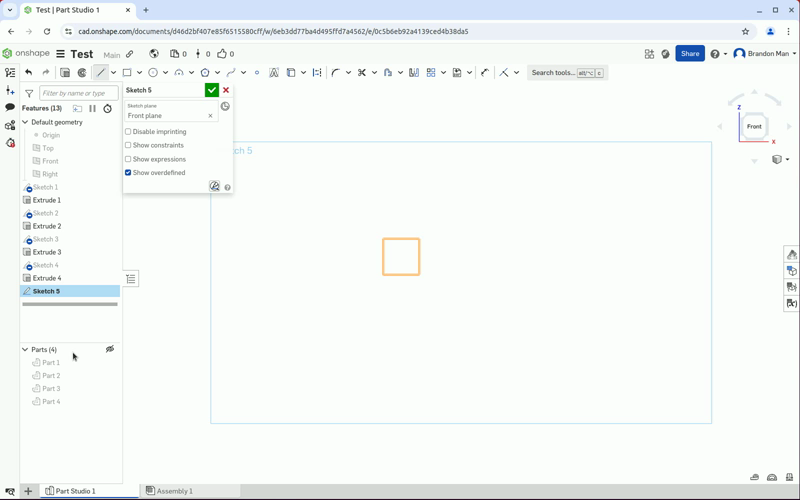
mouse_move(383, 238)
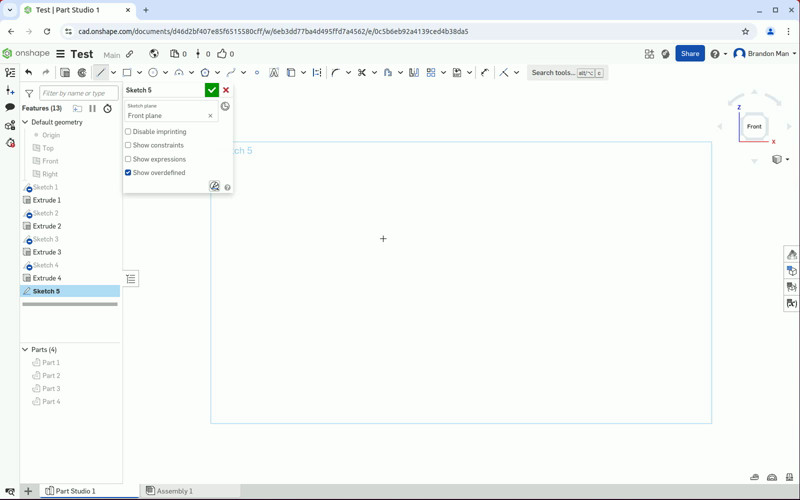
click(383, 238)
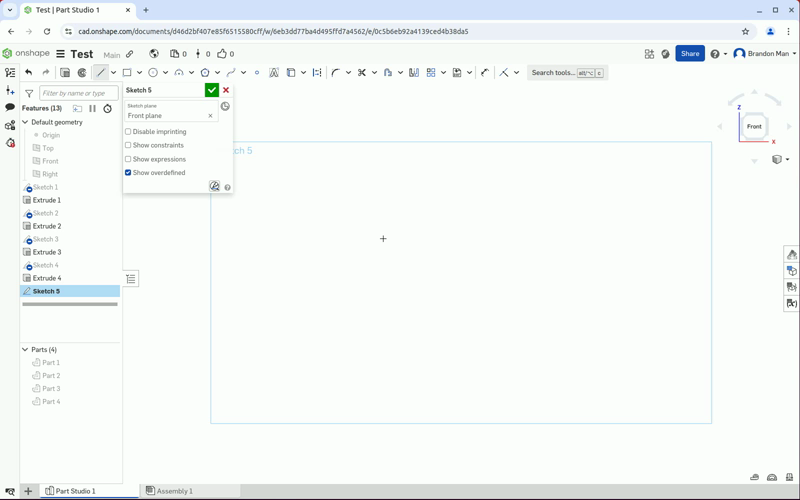
key_up(shift)
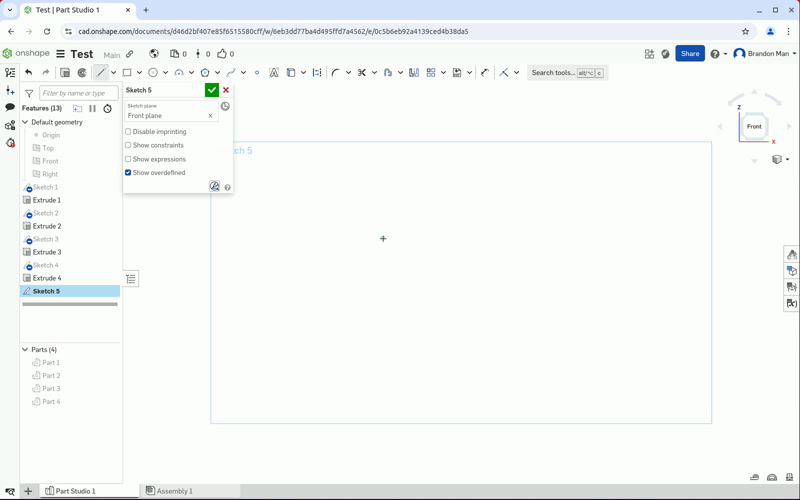
key_down(shift)
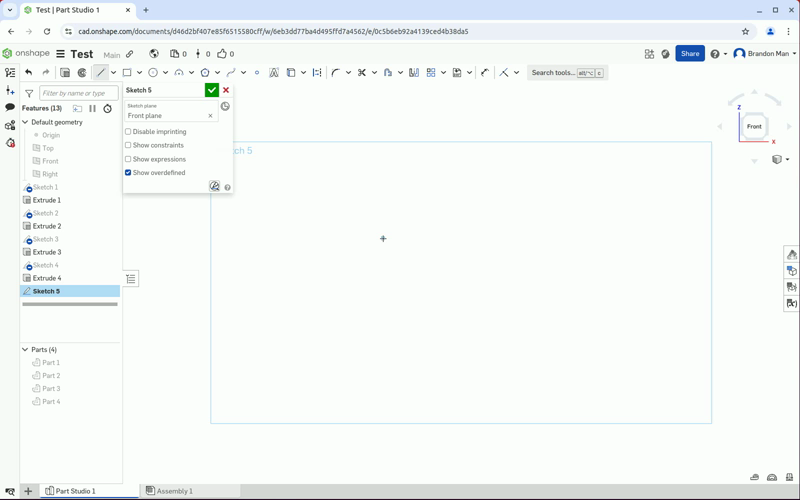
mouse_move(413, 238)
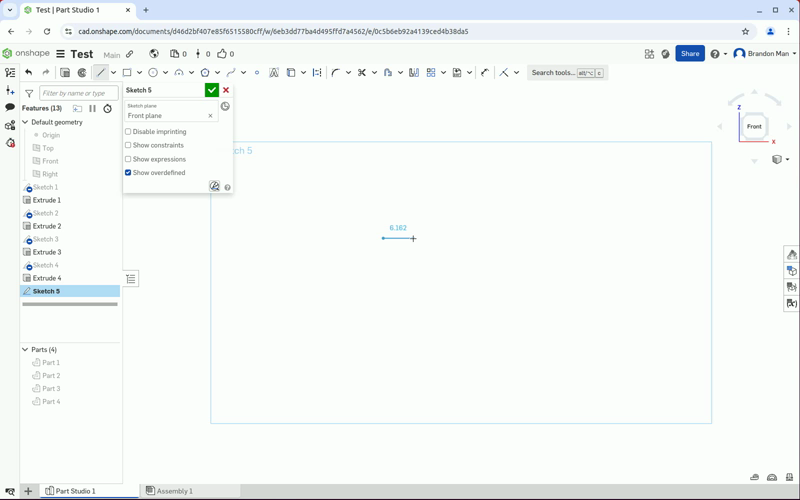
mouse_move(419, 238)
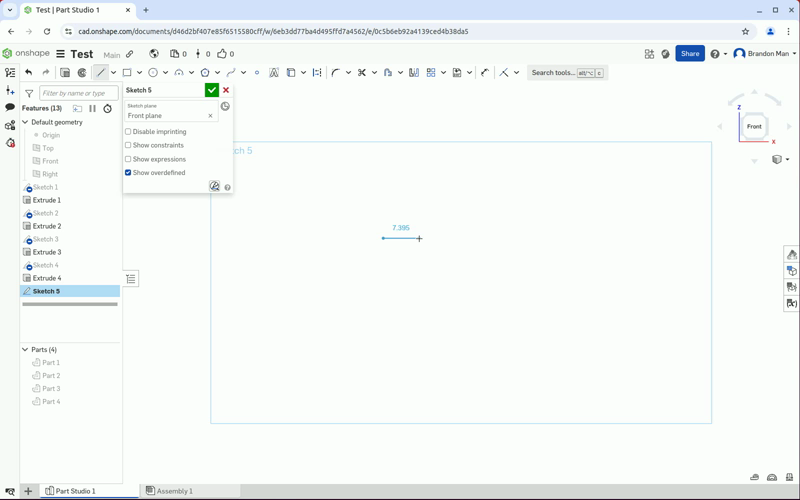
click(419, 238)
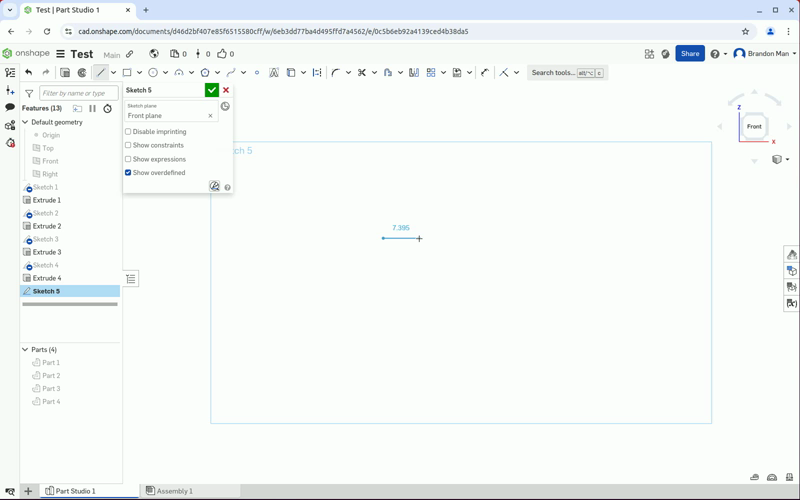
key_up(shift)
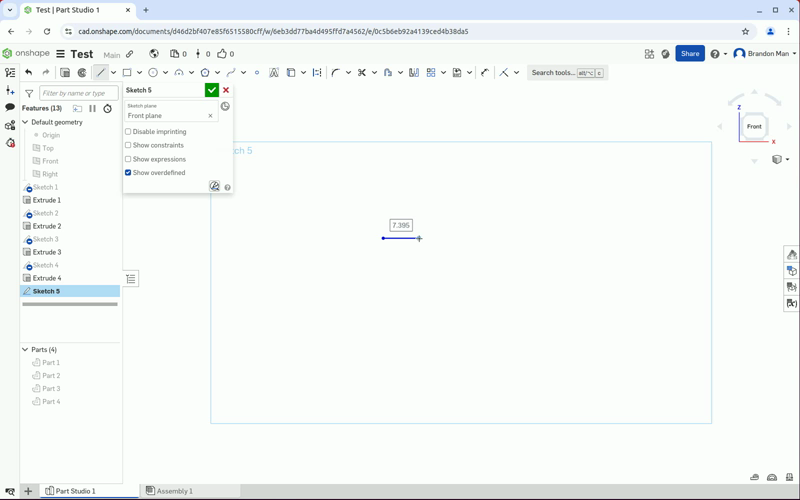
key_down(shift)
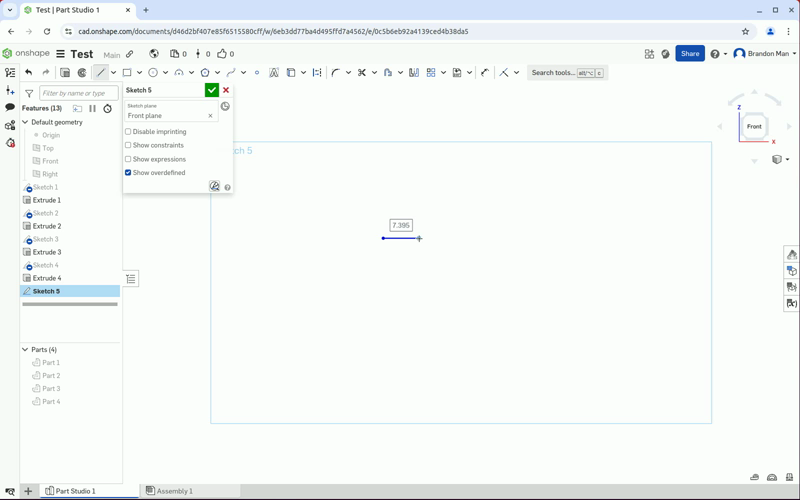
mouse_move(449, 238)
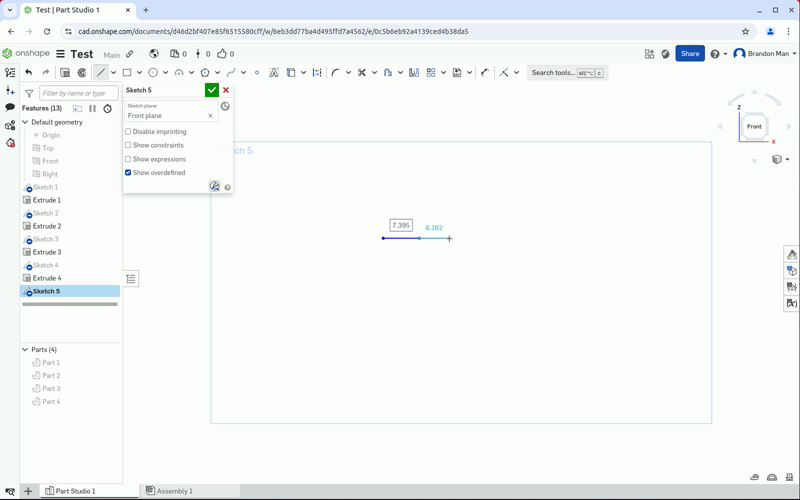
mouse_move(419, 202)
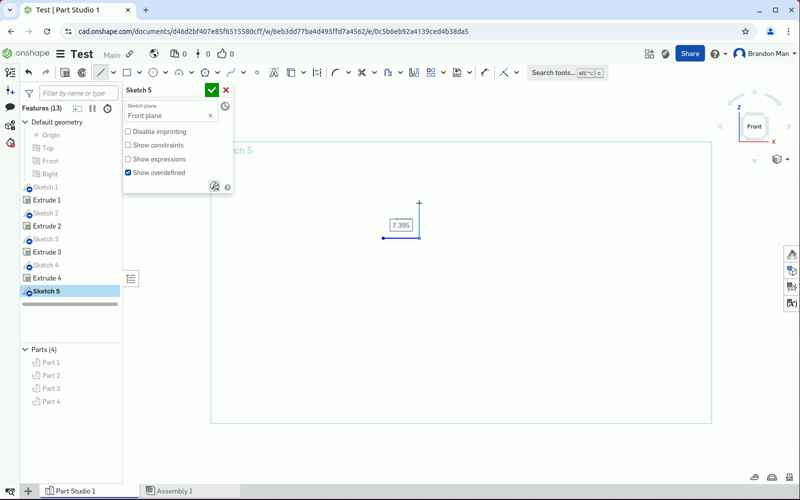
click(419, 202)
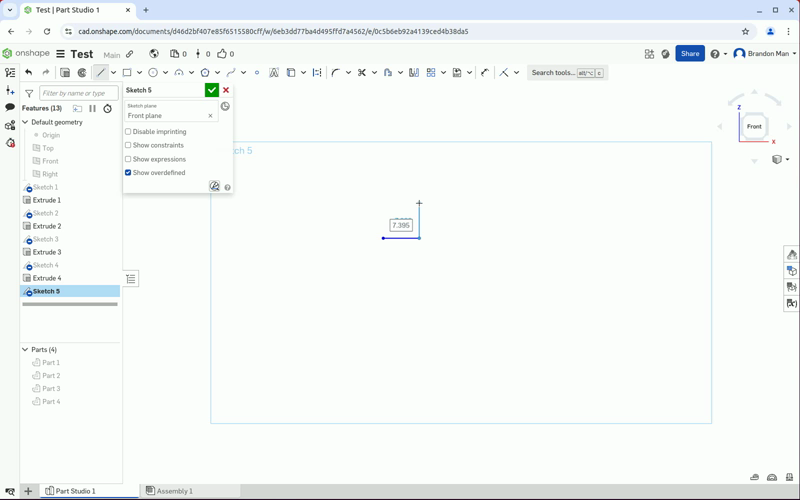
key_up(shift)
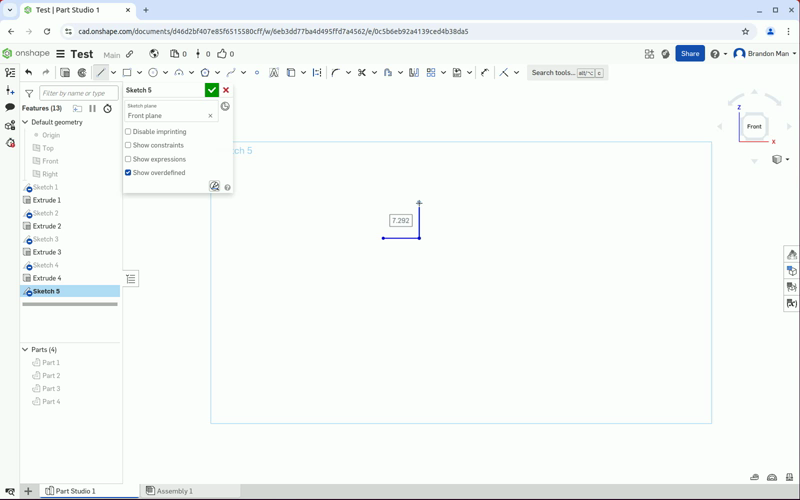
key_down(shift)
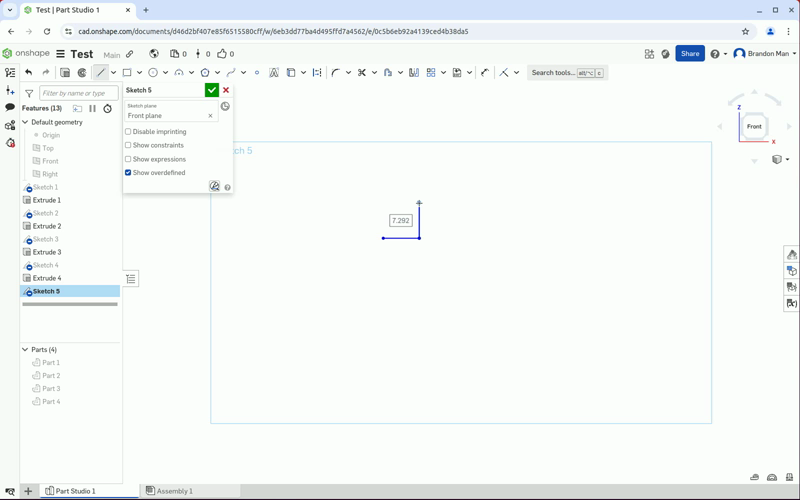
mouse_move(449, 202)
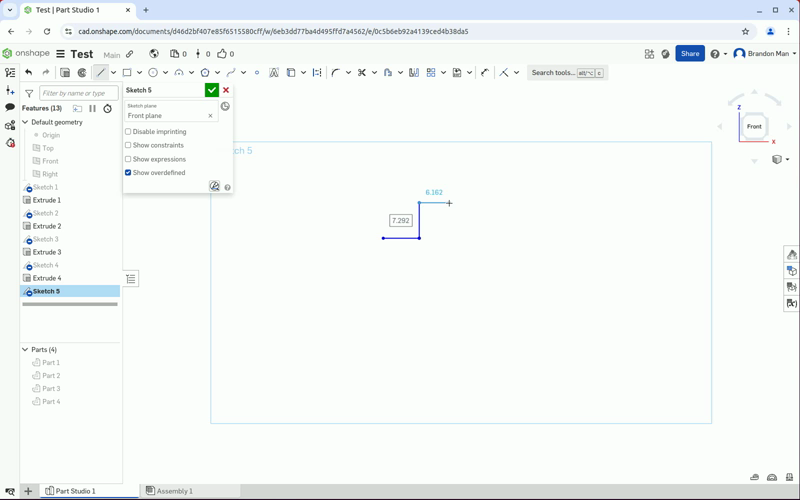
mouse_move(383, 202)
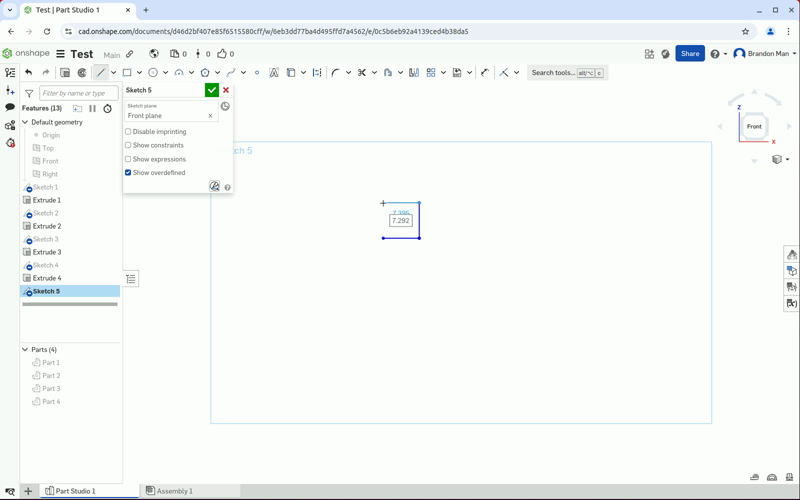
click(383, 202)
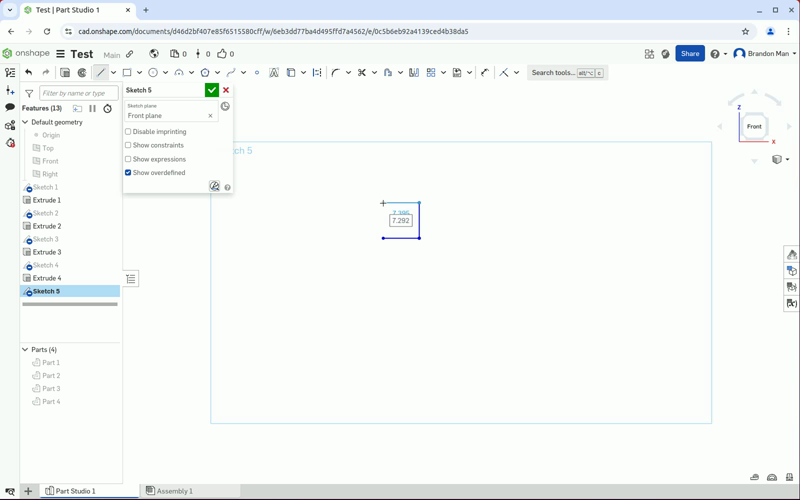
key_up(shift)
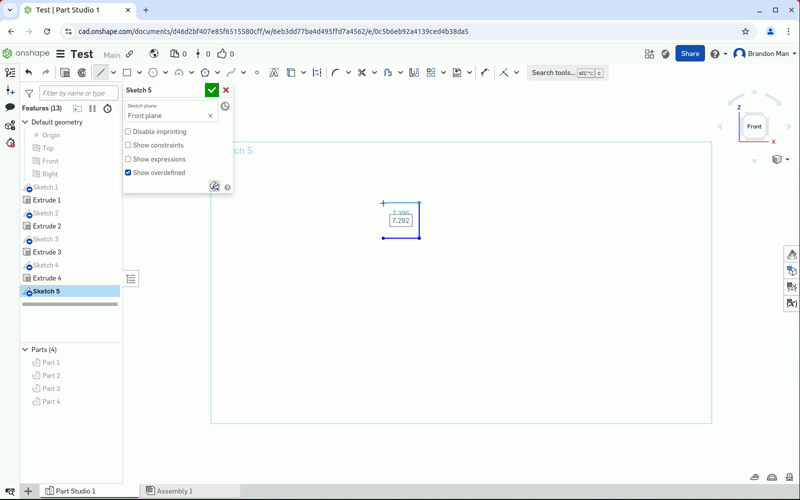
mouse_move(413, 202)
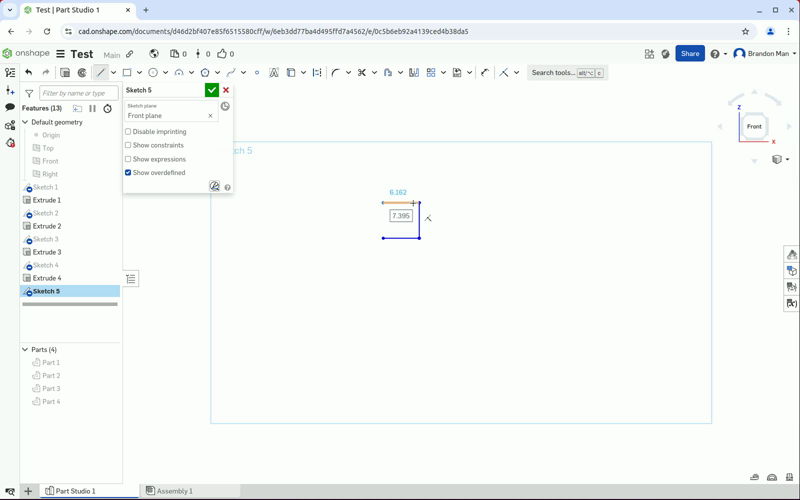
key_down(shift)
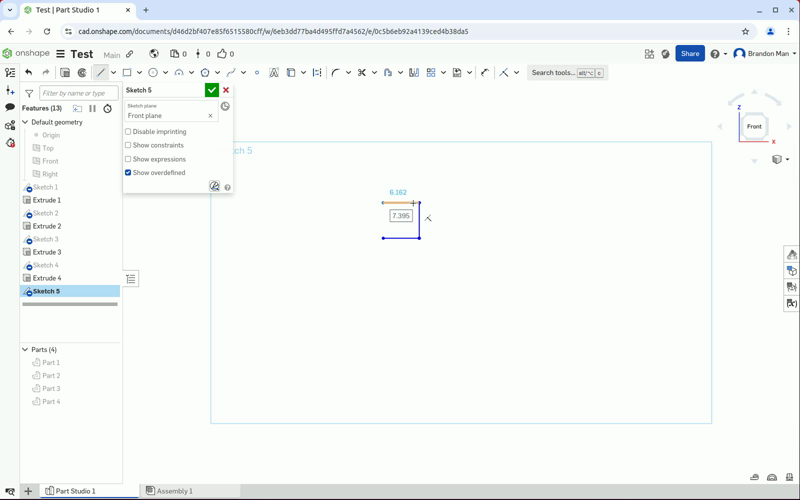
mouse_move(383, 238)
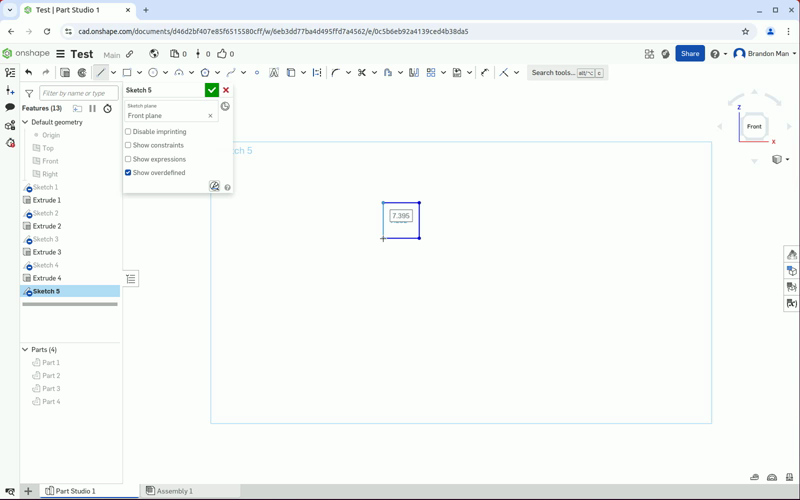
key_up(shift)
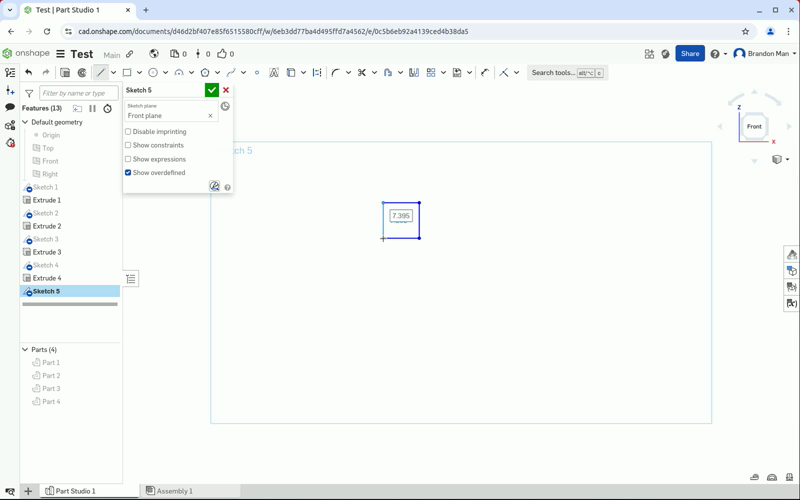
click(383, 238)
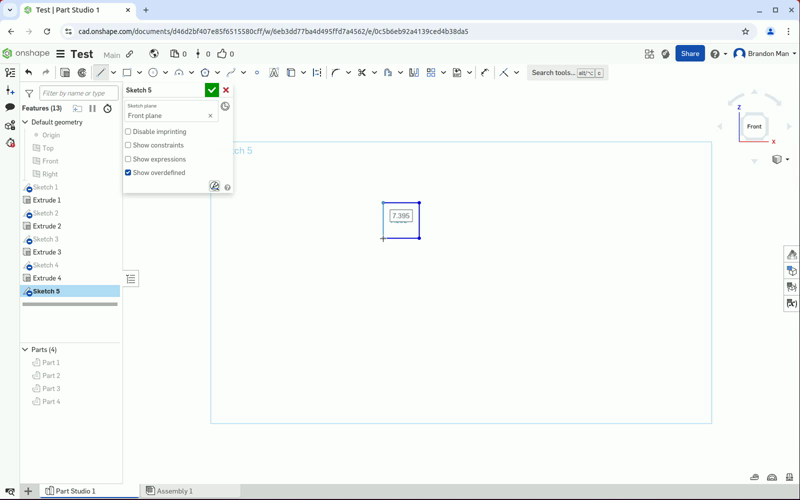
key(esc)
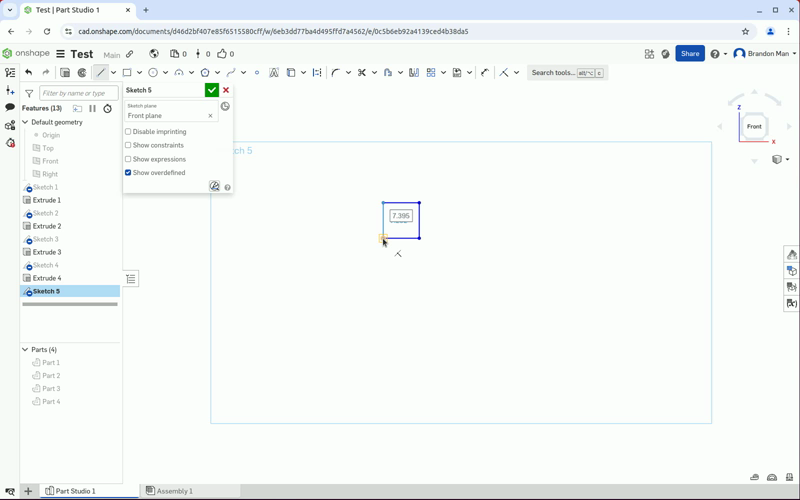
mouse_move(401, 212)
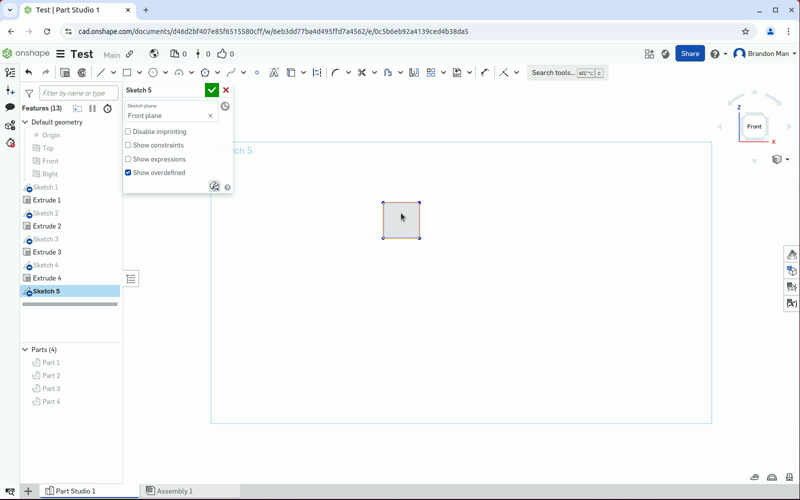
scroll(6)
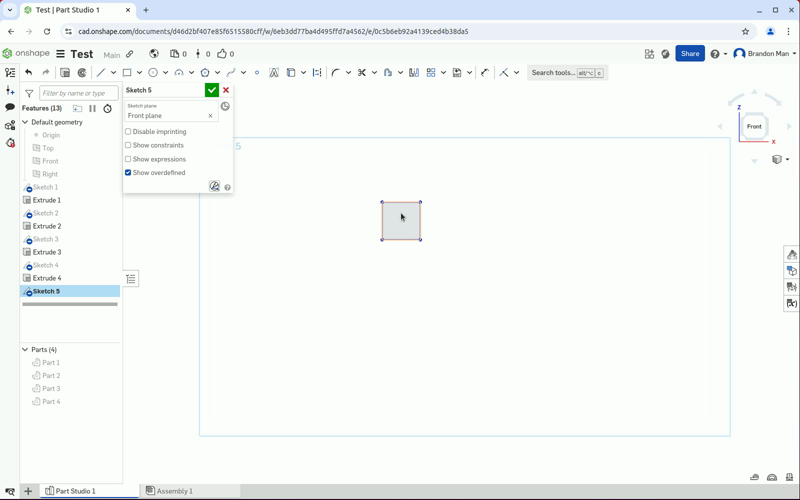
scroll(6)
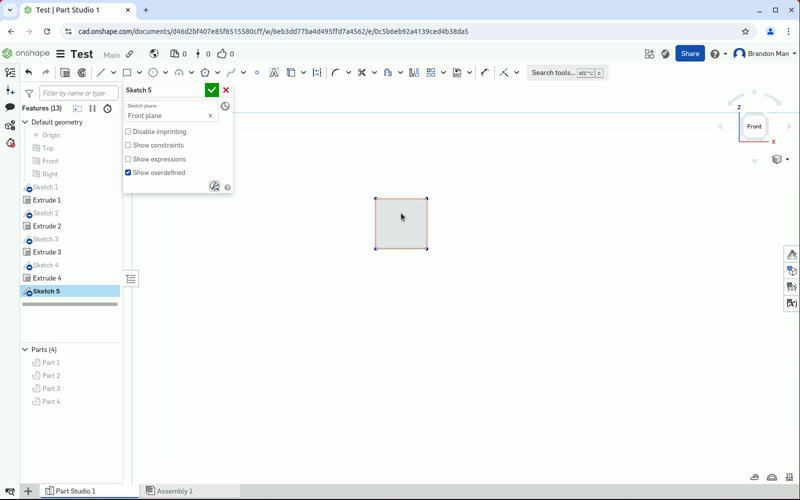
scroll(6)
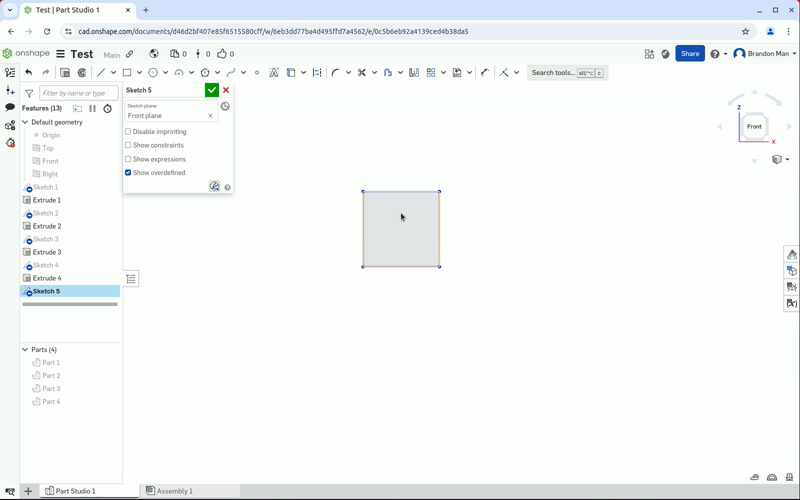
scroll(6)
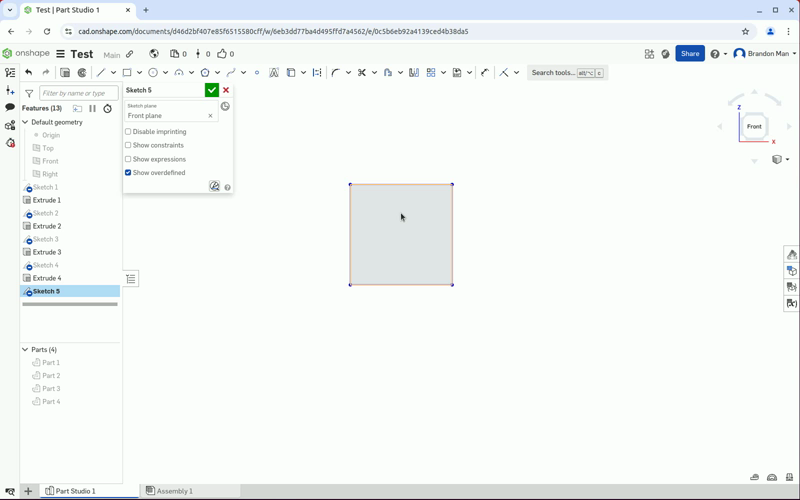
scroll(6)
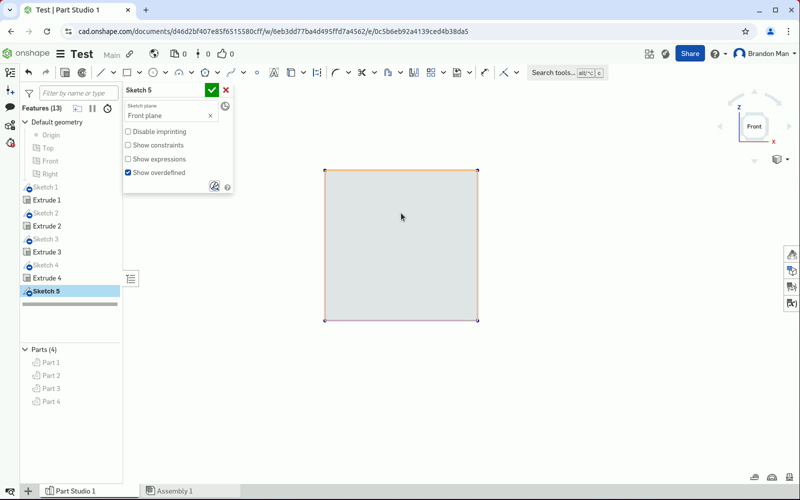
scroll(6)
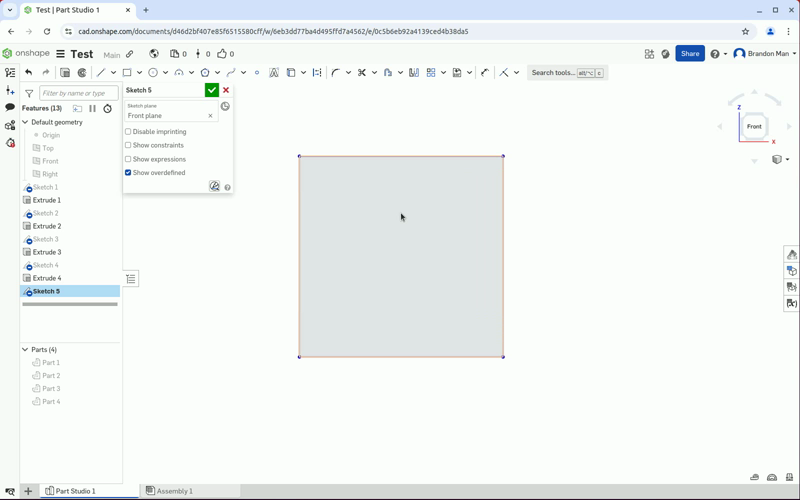
scroll(6)
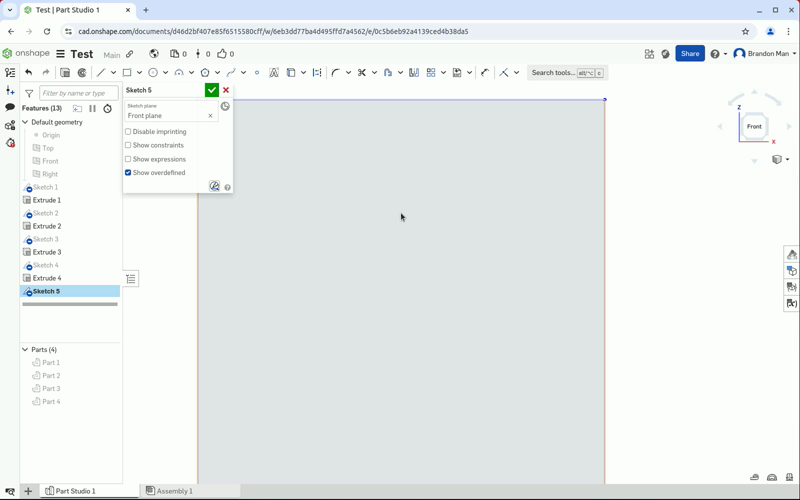
click(401, 212)
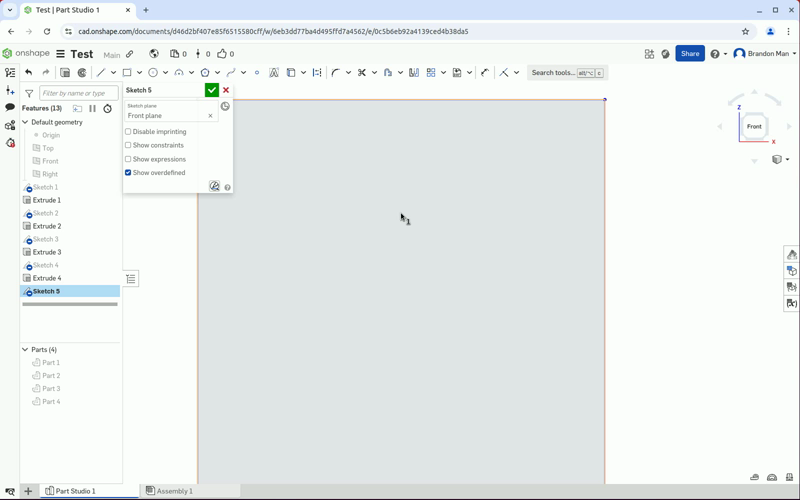
scroll(-6)
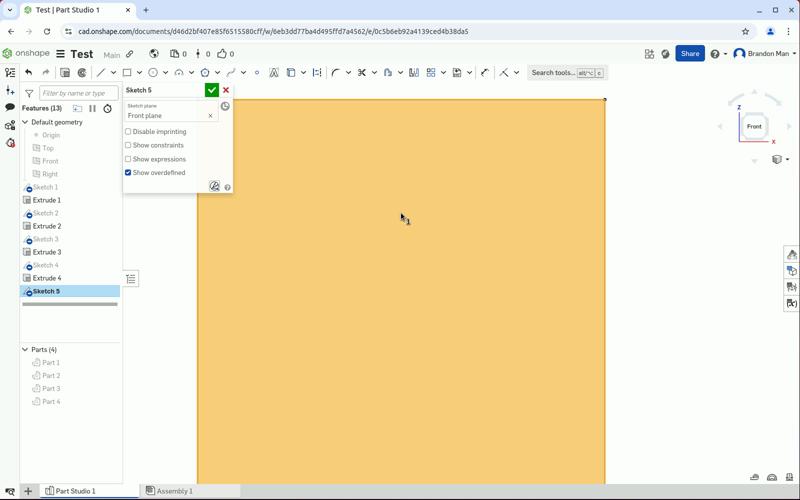
scroll(-6)
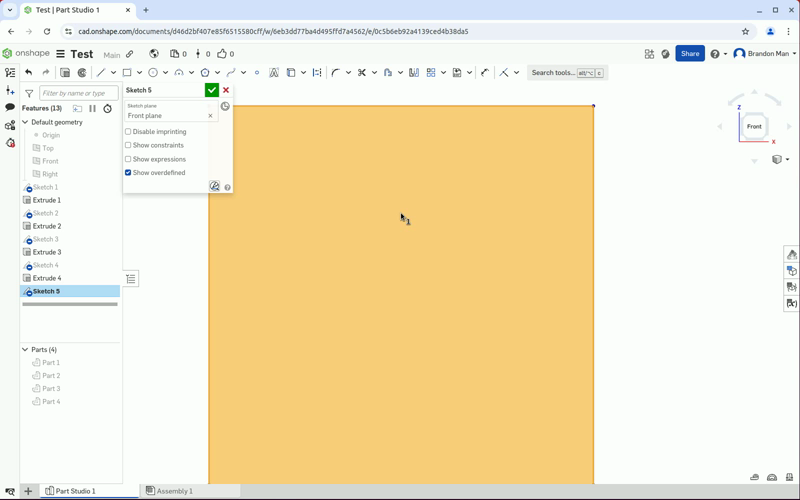
scroll(-6)
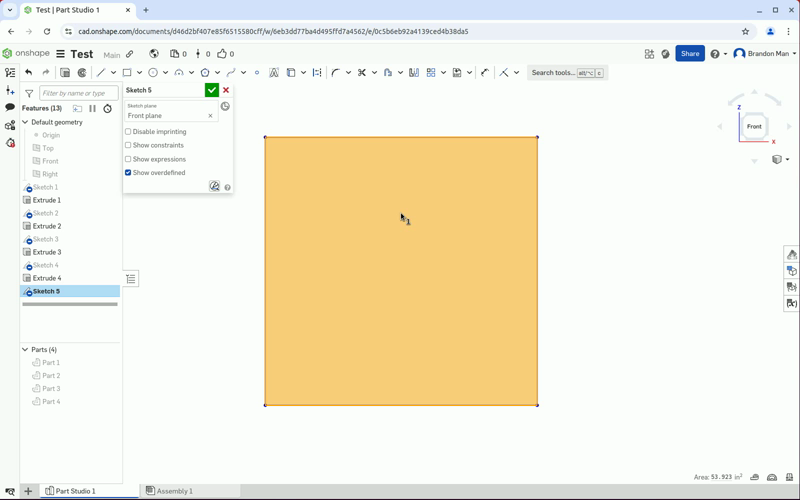
scroll(-6)
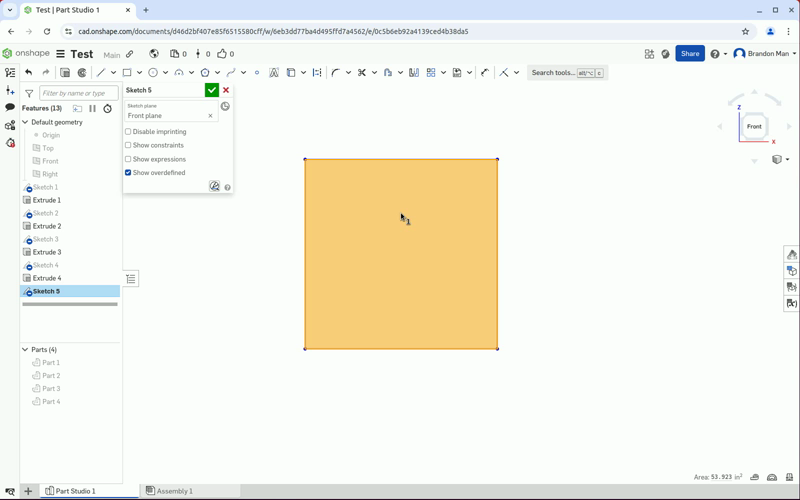
scroll(-6)
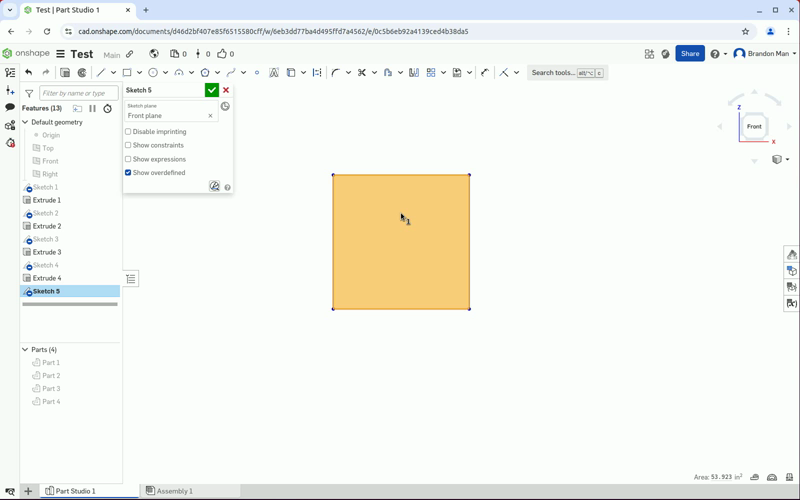
scroll(-6)
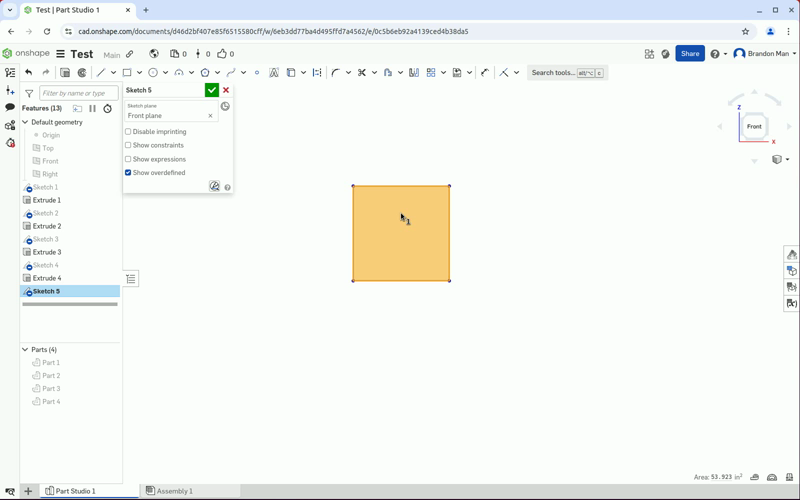
scroll(-6)
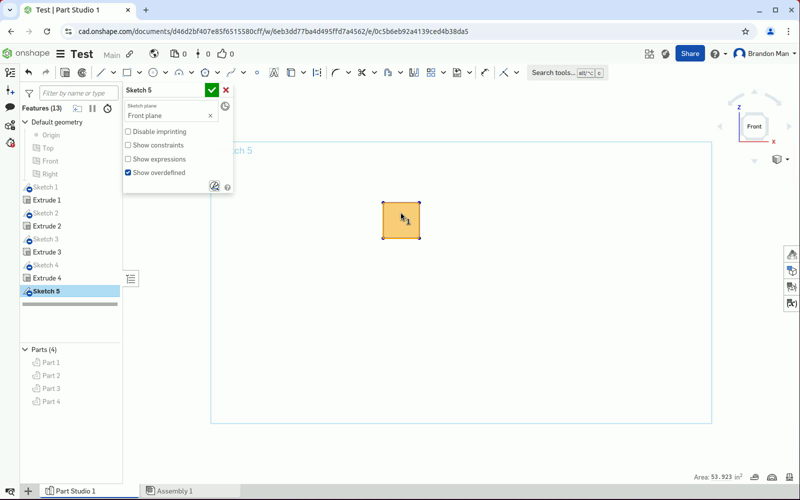
mouse_move(73, 352)
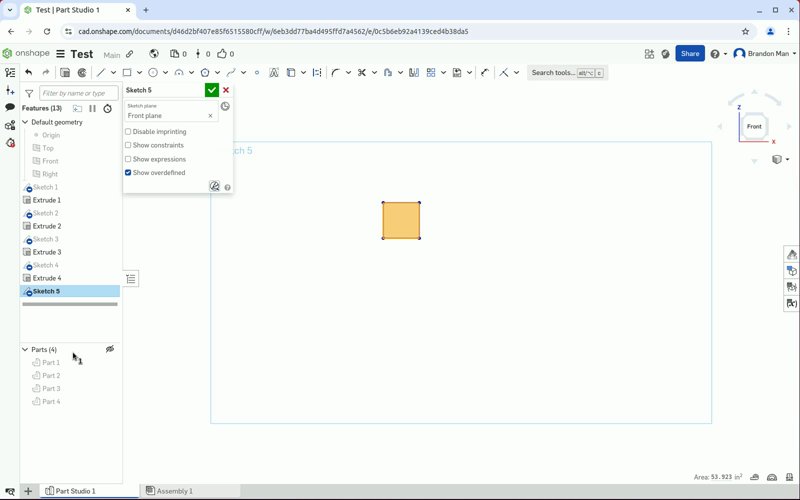
key(shift+y)
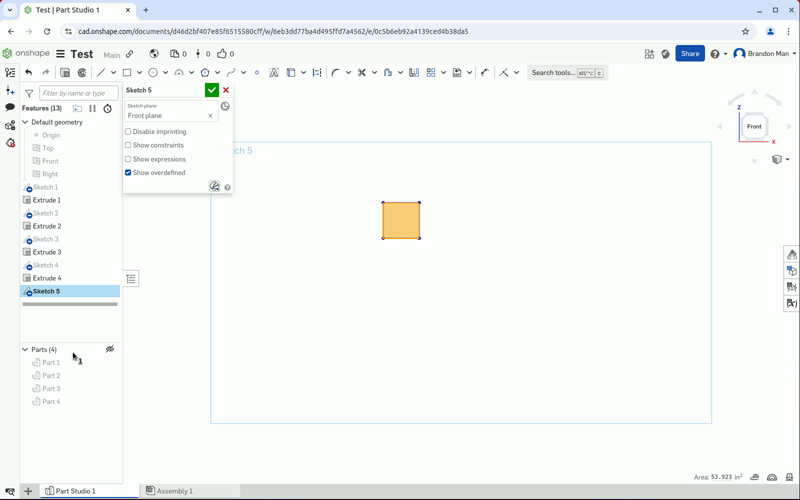
key(shift+e)
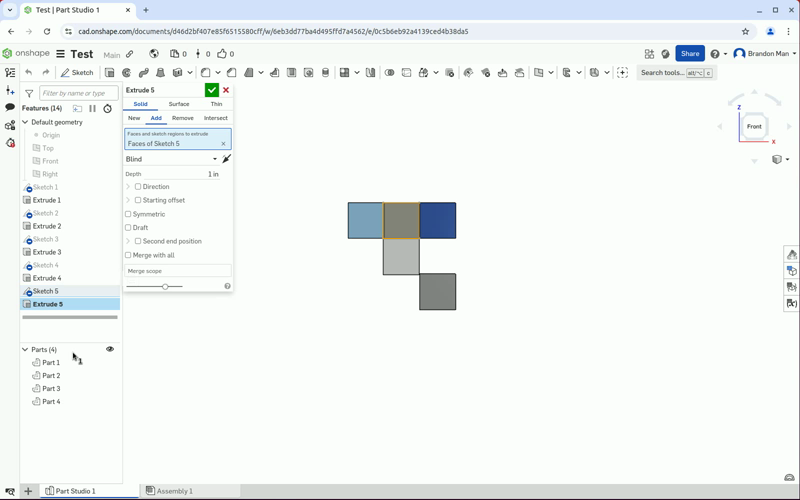
mouse_move(143, 106)
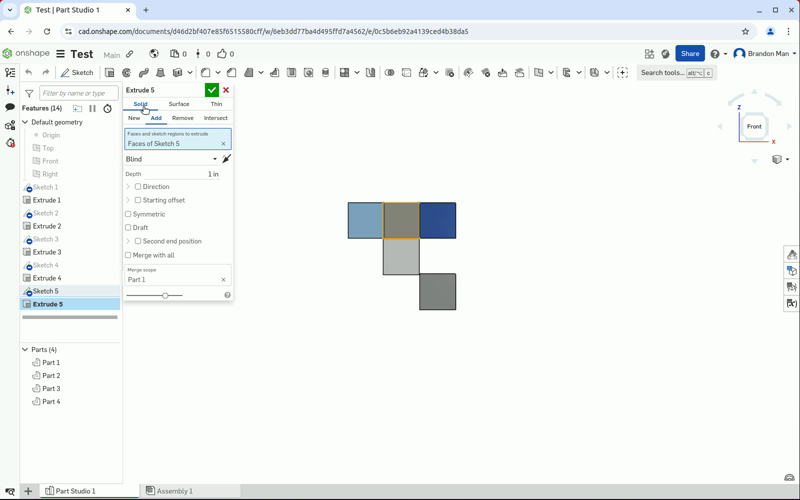
click(143, 106)
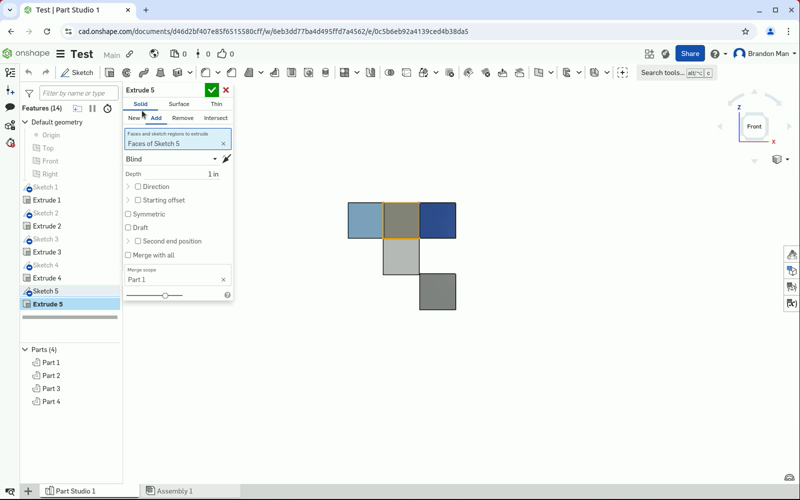
mouse_move(137, 120)
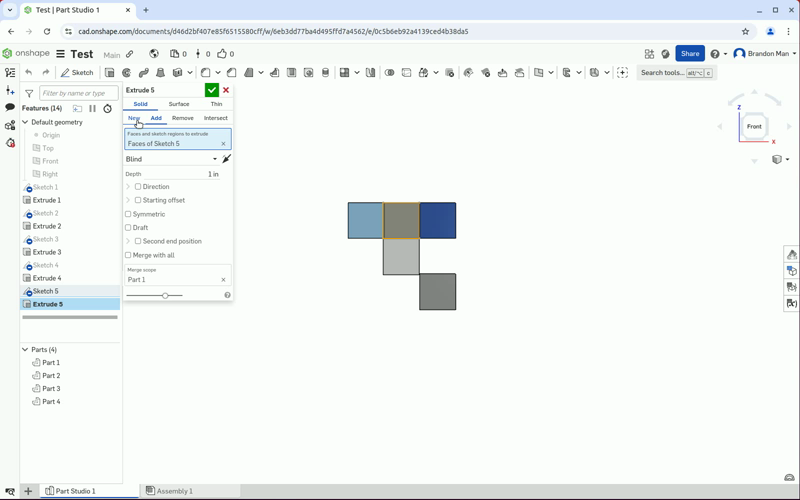
click(137, 120)
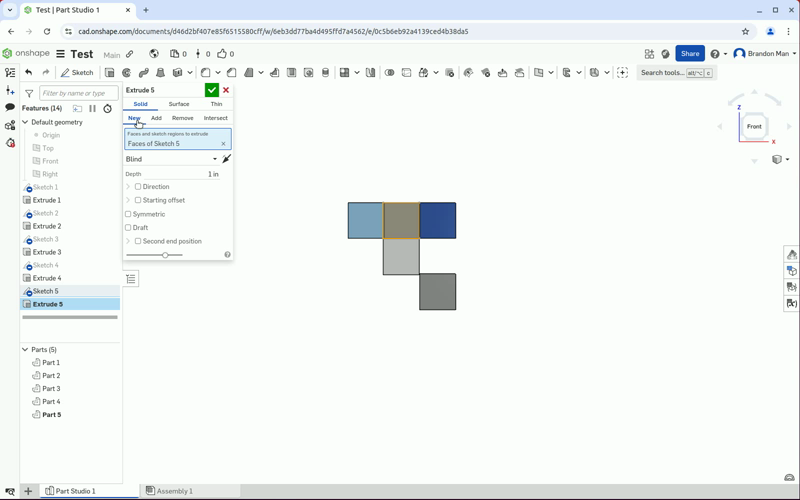
key(tab, 4)
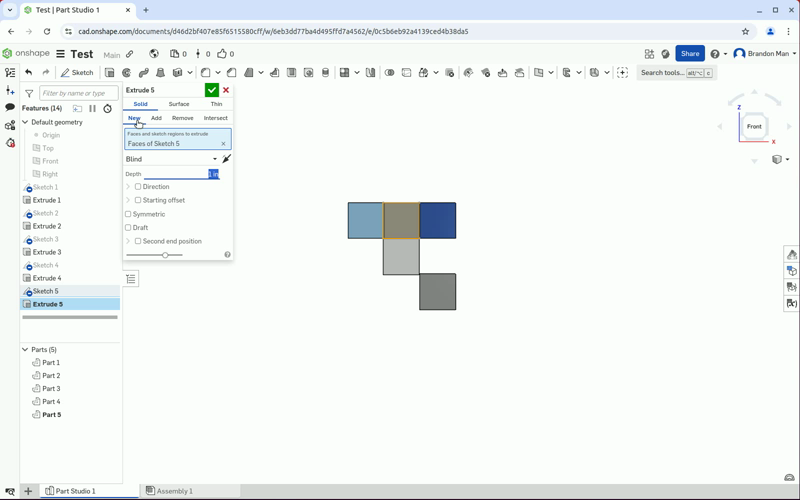
text(7.221)
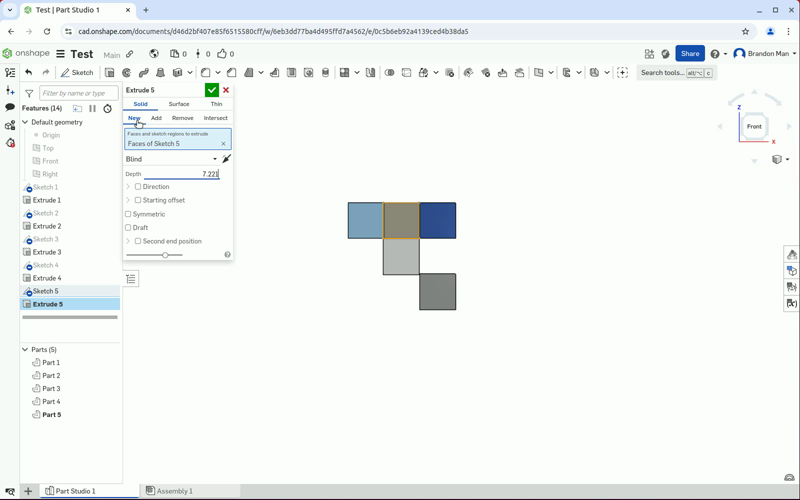
key(enter)
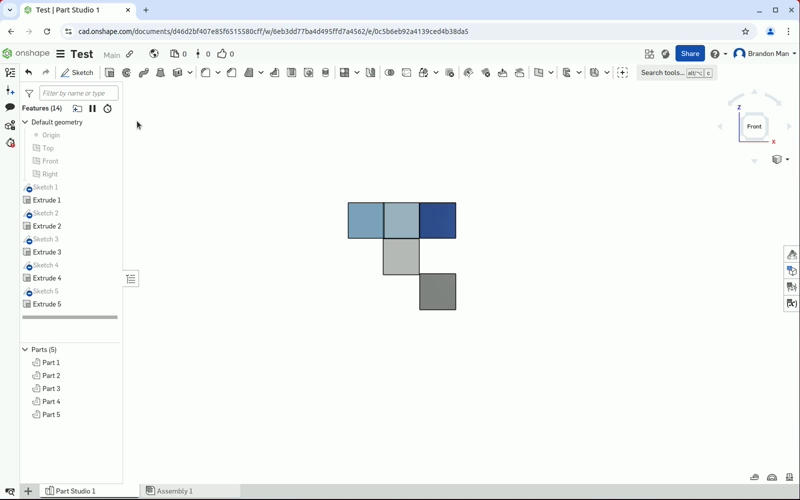
key(shift+h)
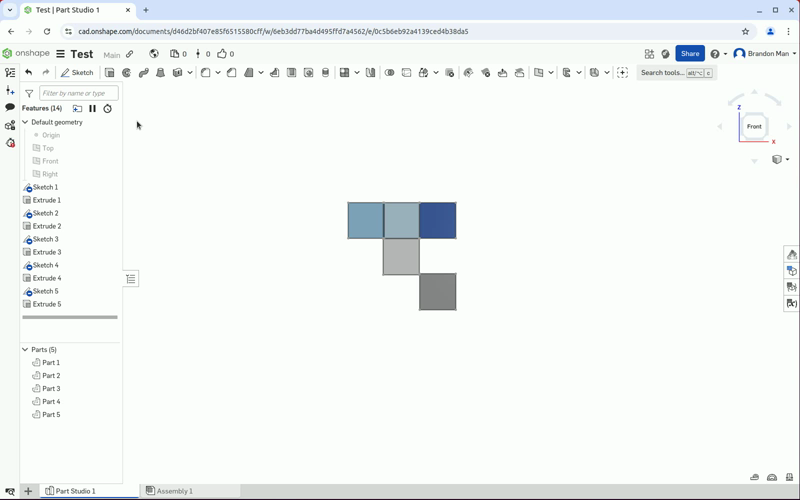
key(shift+h)
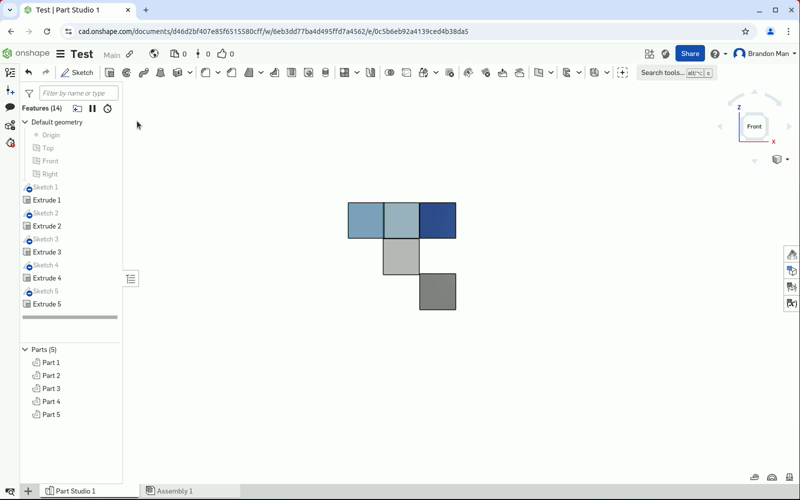
mouse_move(73, 189)
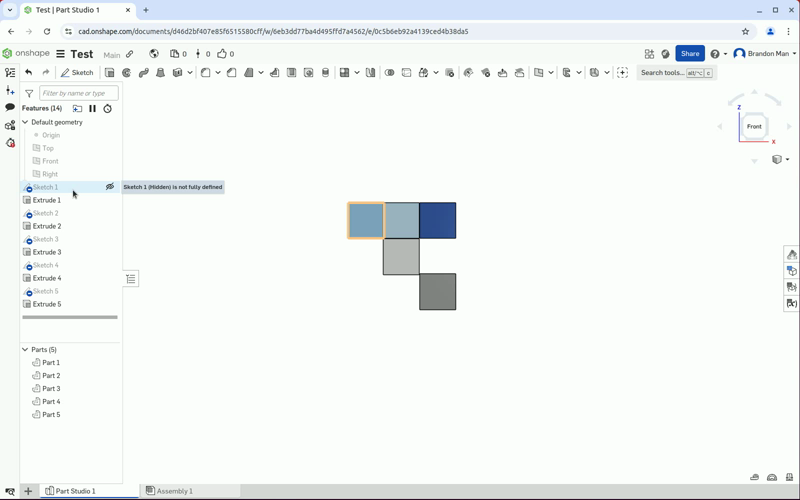
click(73, 189)
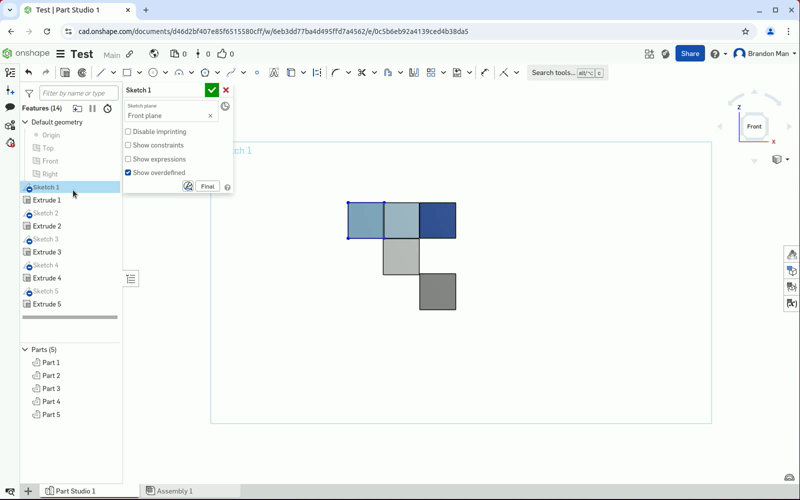
mouse_move(229, 92)
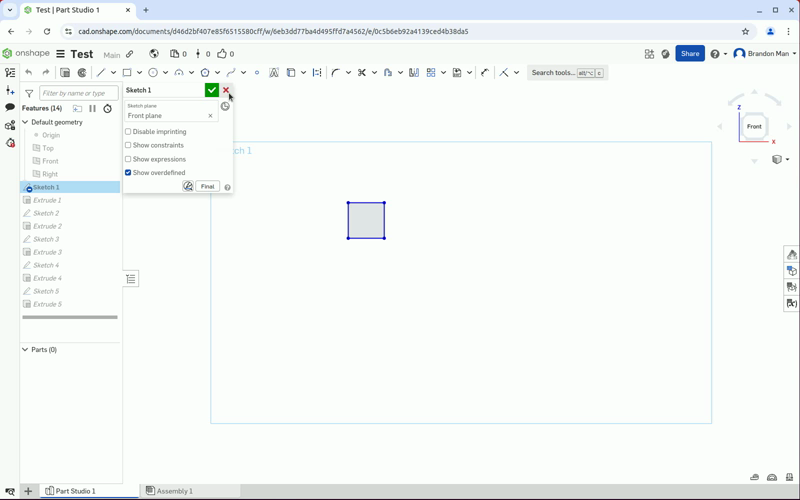
click(229, 92)
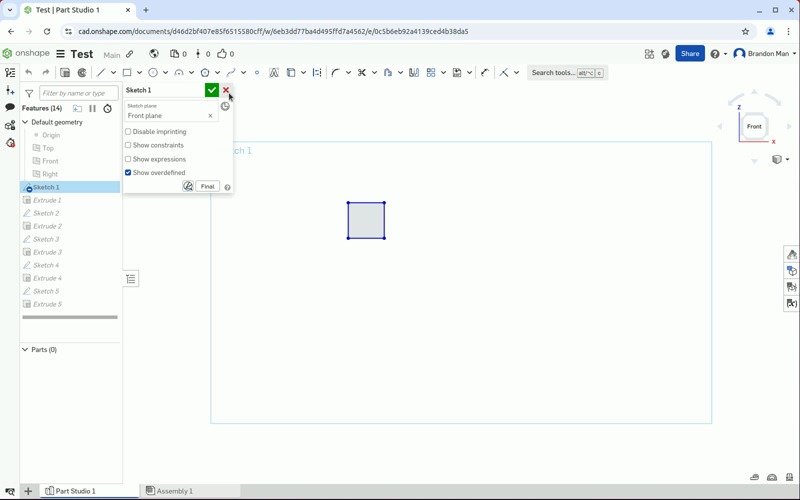
key(shift+s)
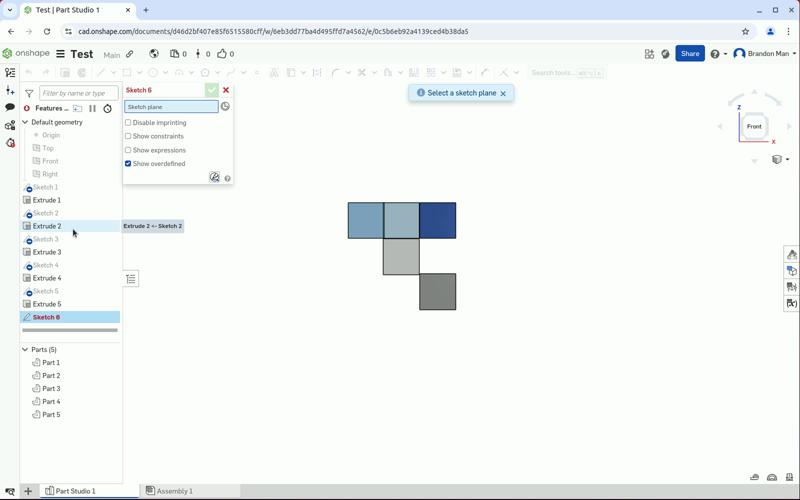
scroll(3)
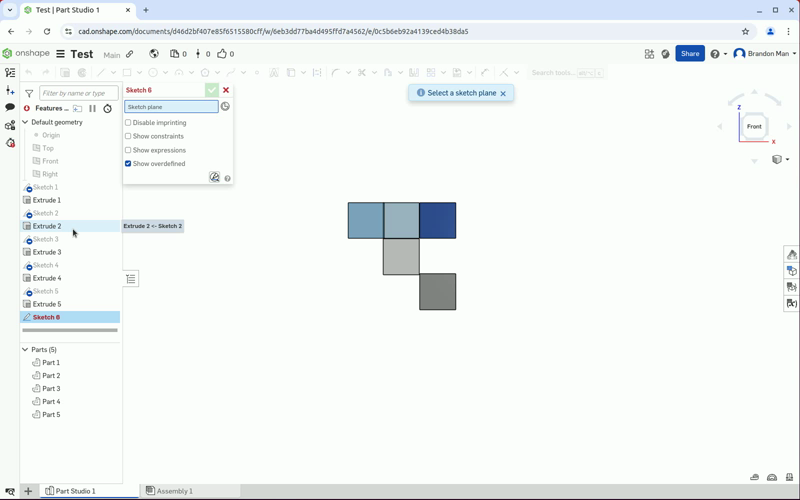
mouse_move(73, 163)
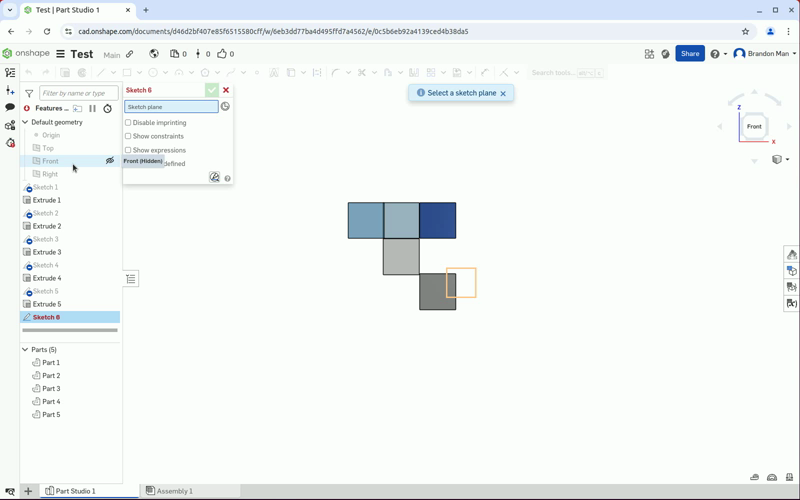
click(73, 163)
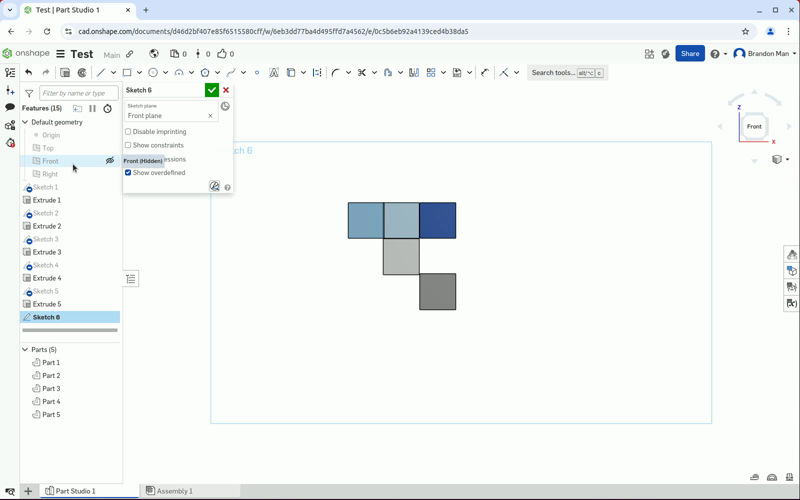
mouse_move(73, 352)
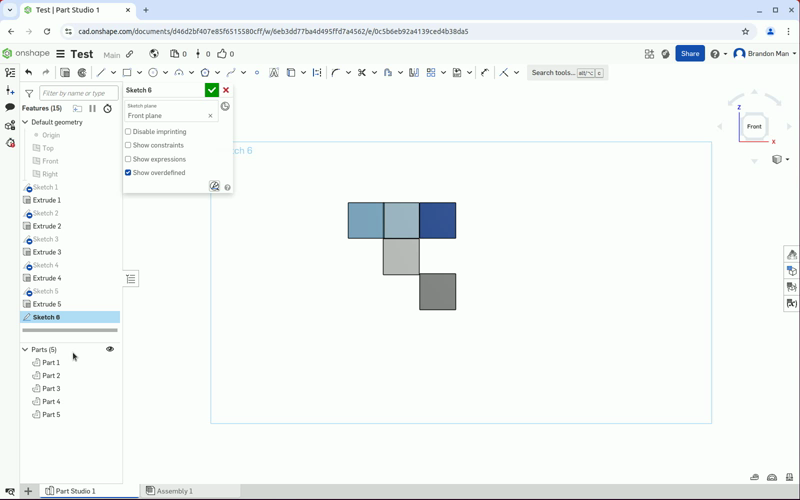
key(y)
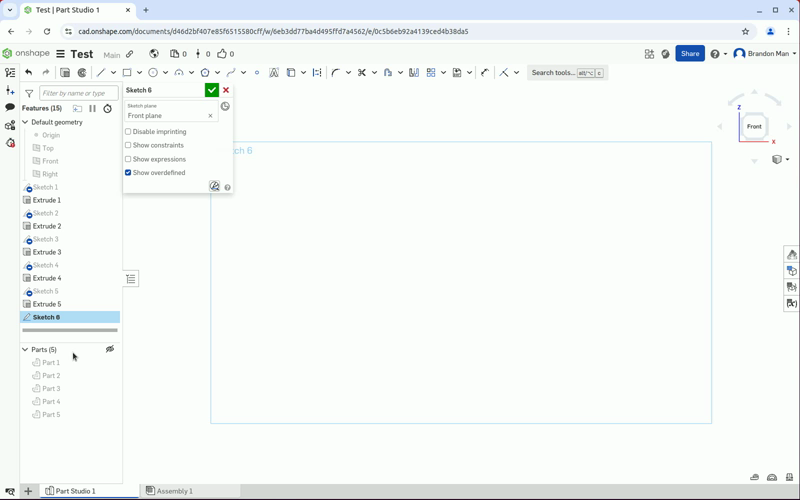
key(l)
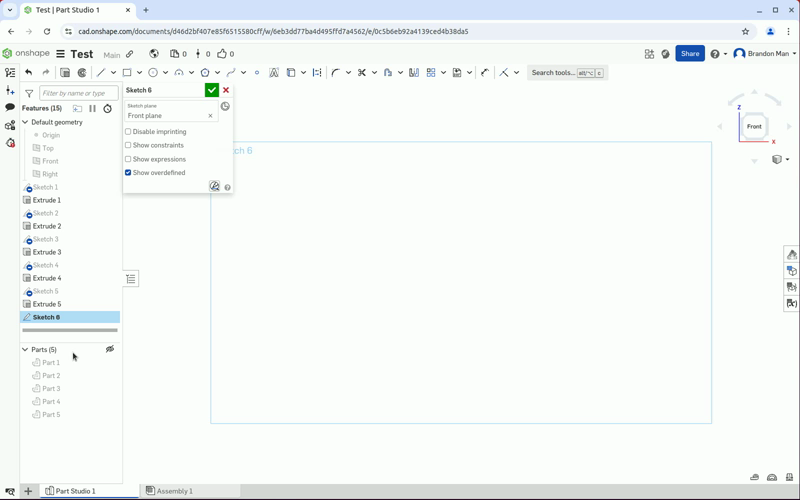
key_down(shift)
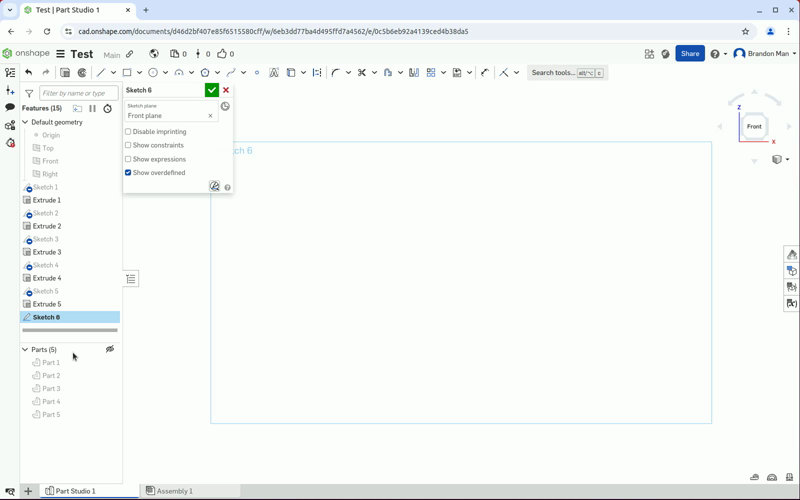
mouse_move(419, 274)
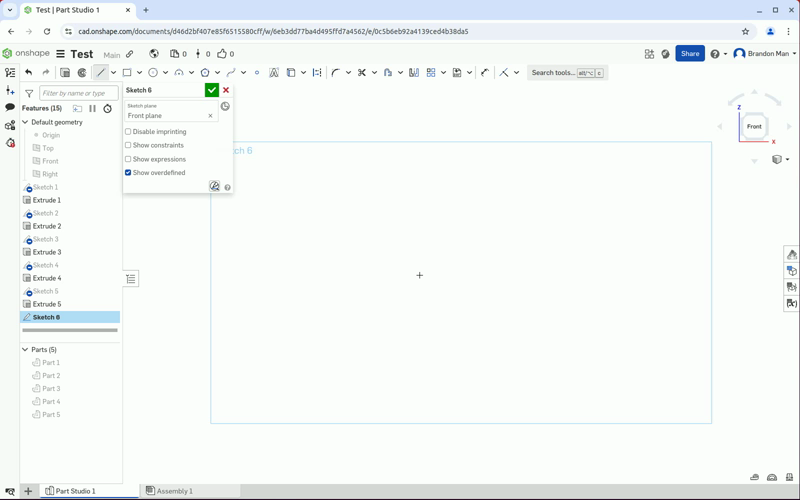
click(419, 274)
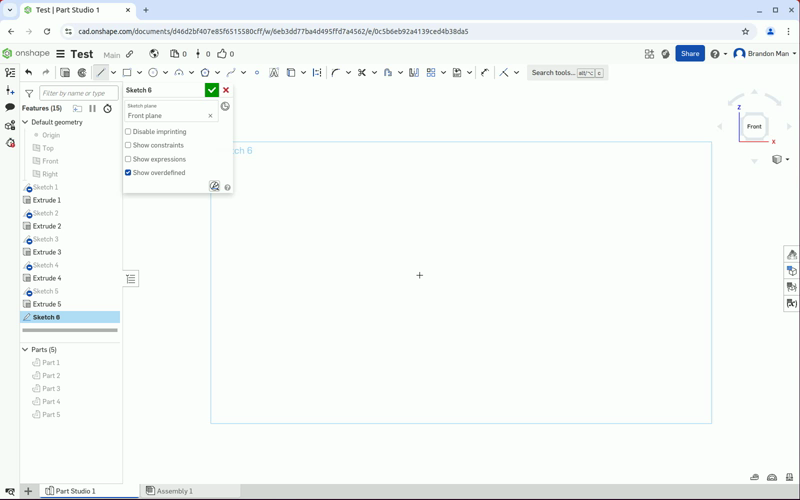
key_up(shift)
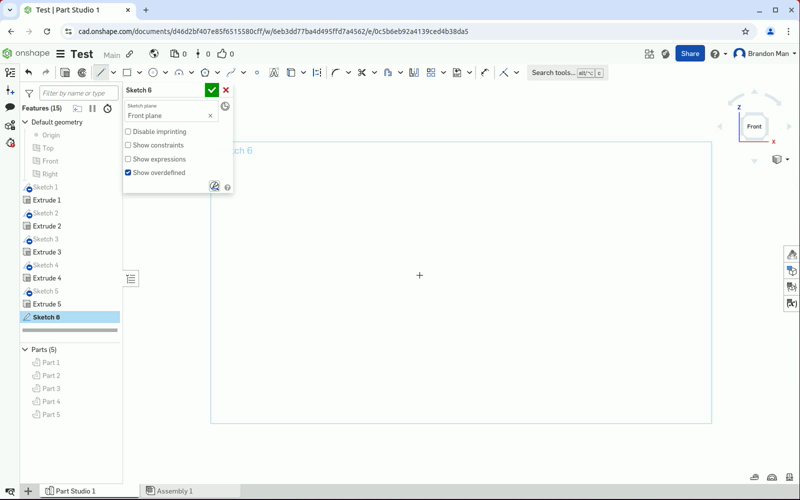
key_down(shift)
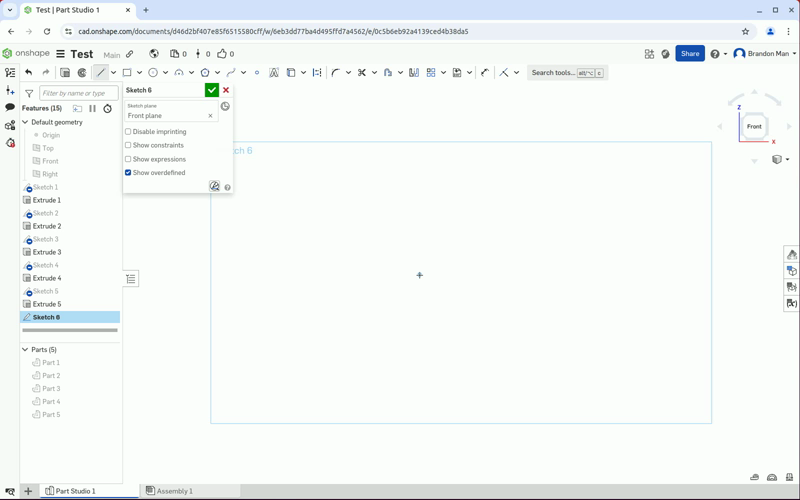
mouse_move(449, 274)
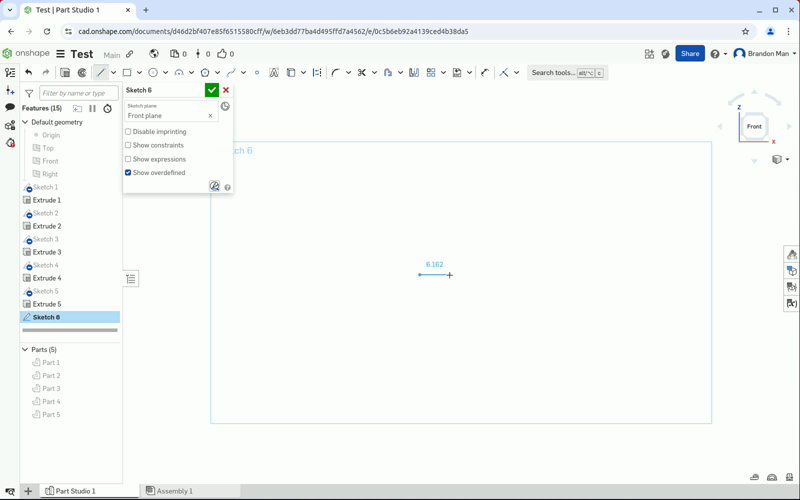
mouse_move(455, 274)
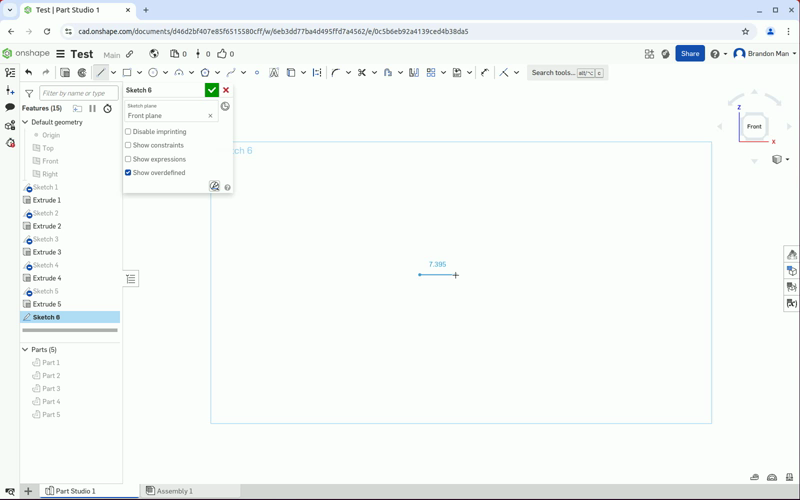
click(455, 274)
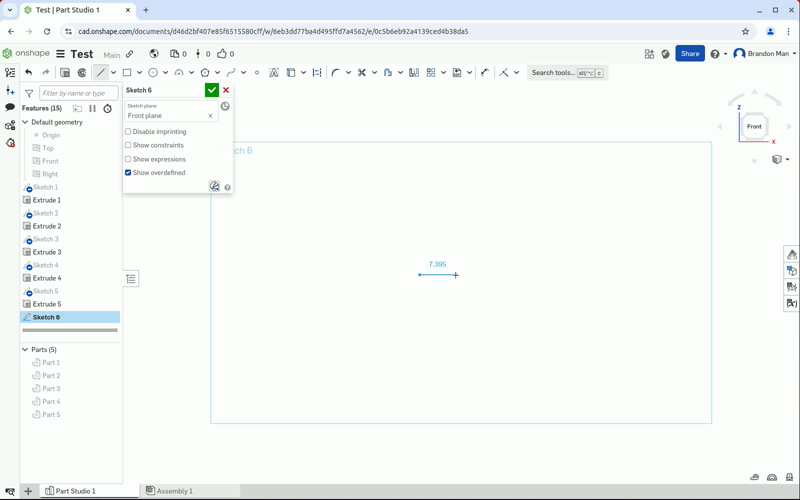
key_up(shift)
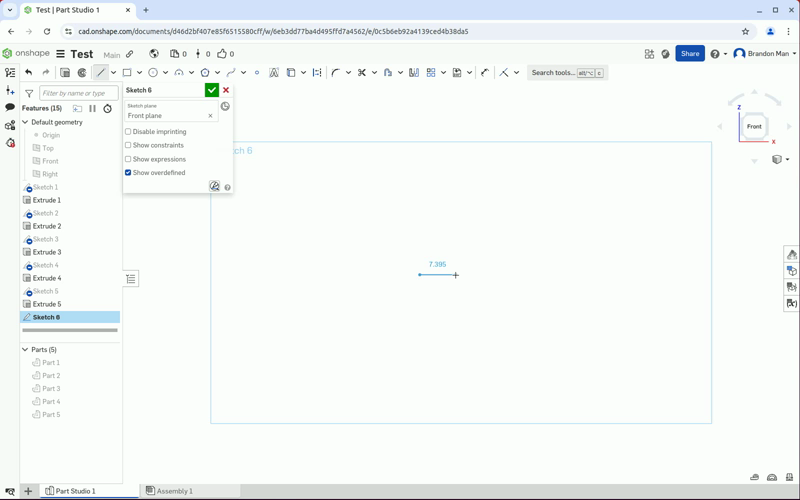
key_down(shift)
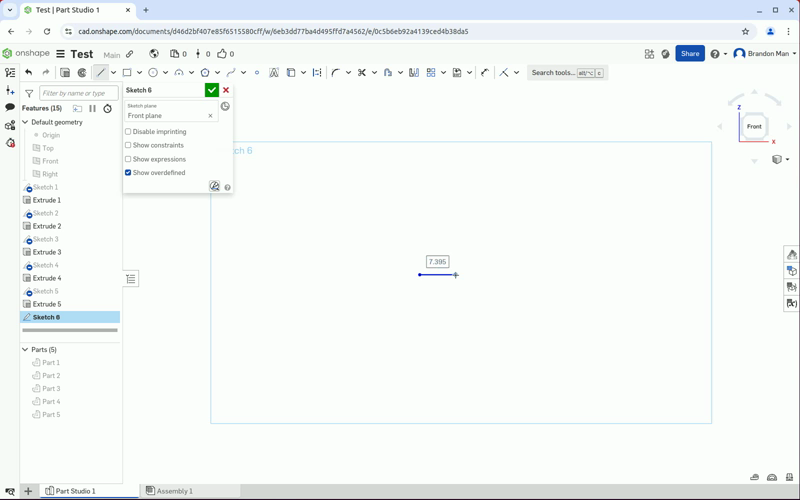
mouse_move(485, 274)
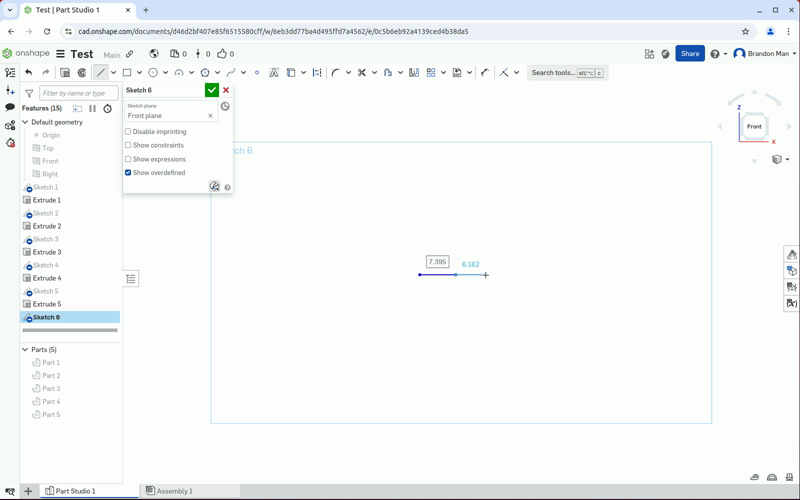
mouse_move(455, 238)
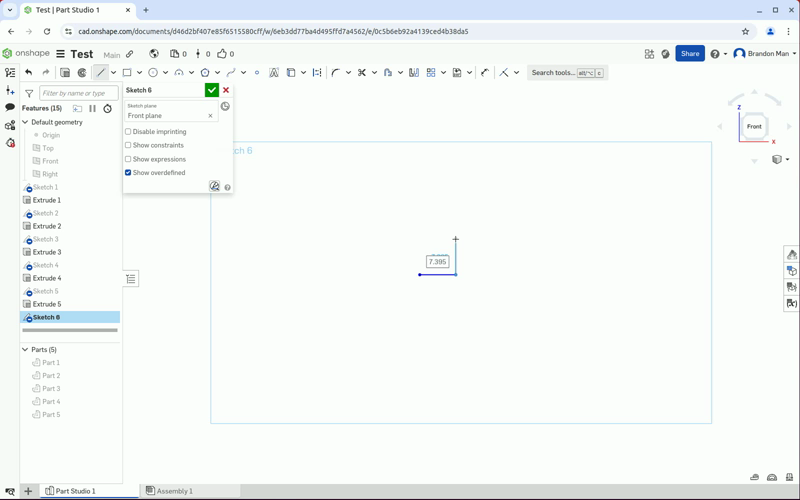
click(455, 238)
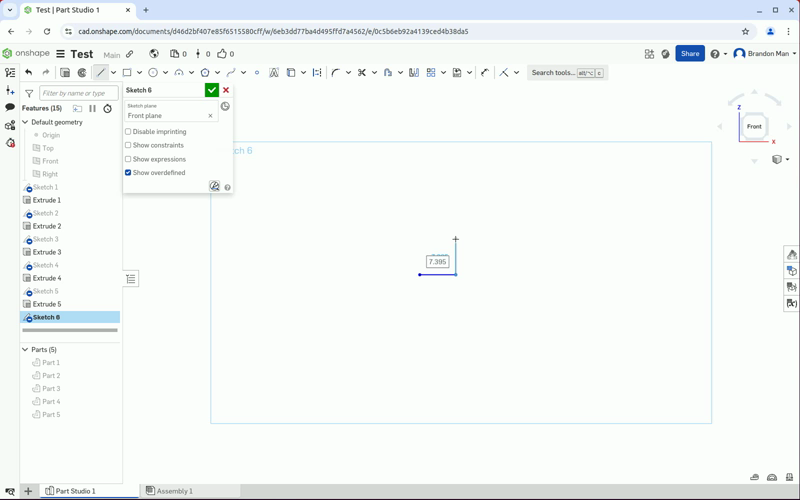
key_up(shift)
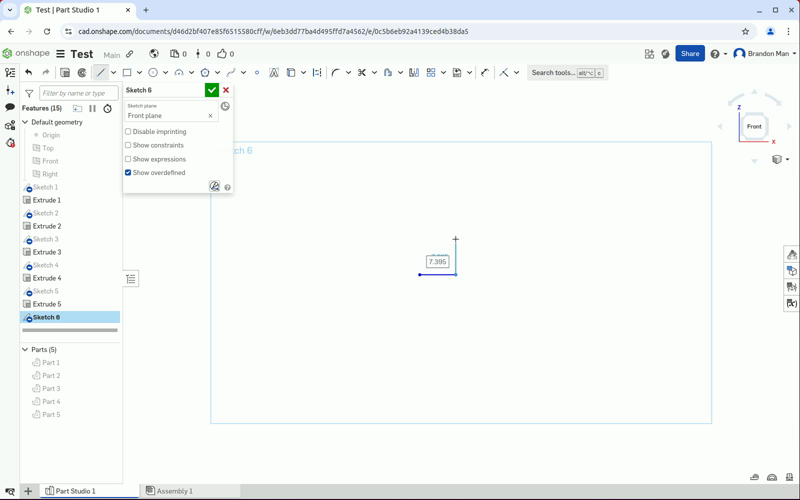
key_down(shift)
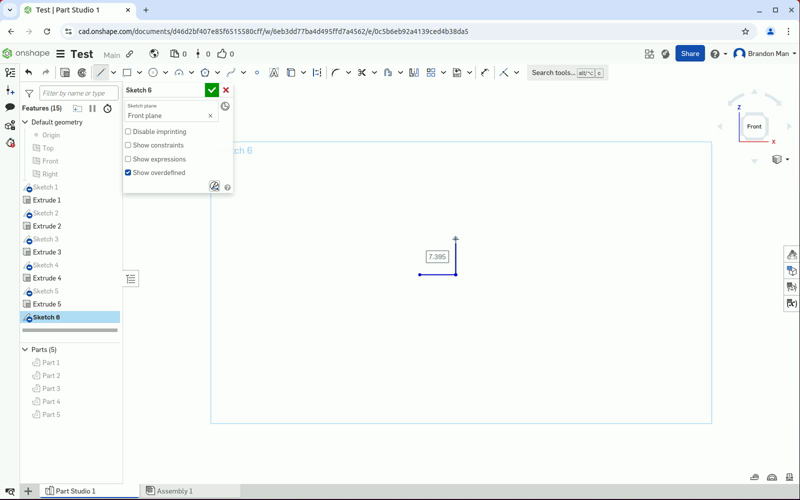
mouse_move(485, 238)
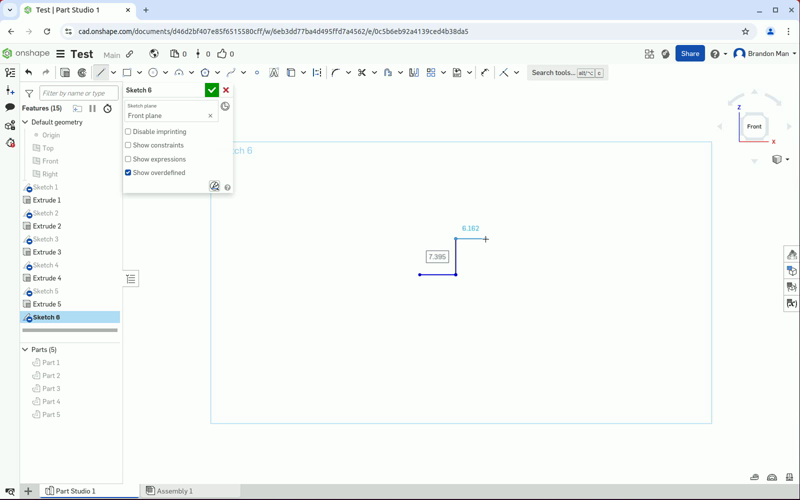
mouse_move(419, 238)
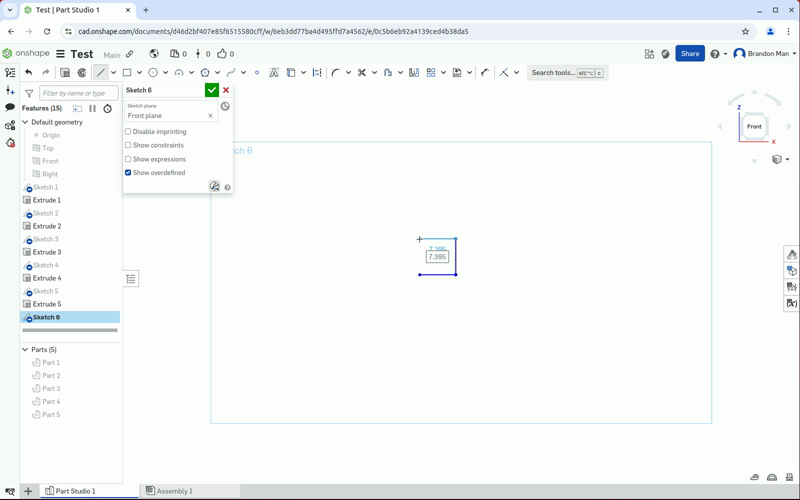
click(419, 238)
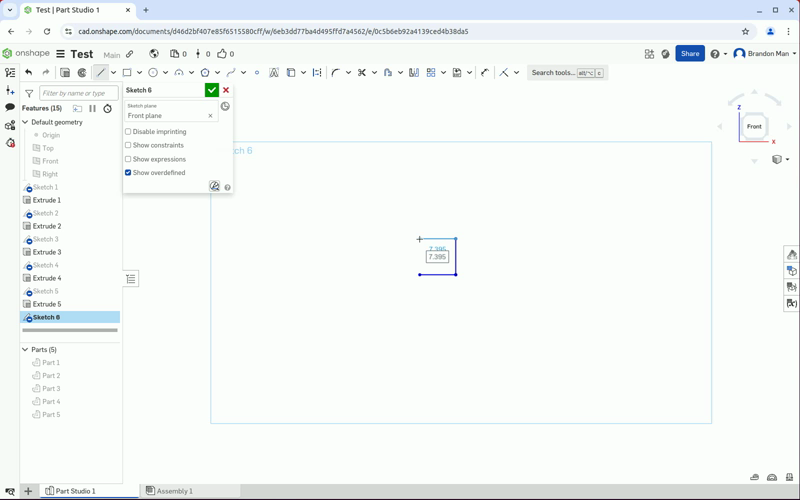
key_up(shift)
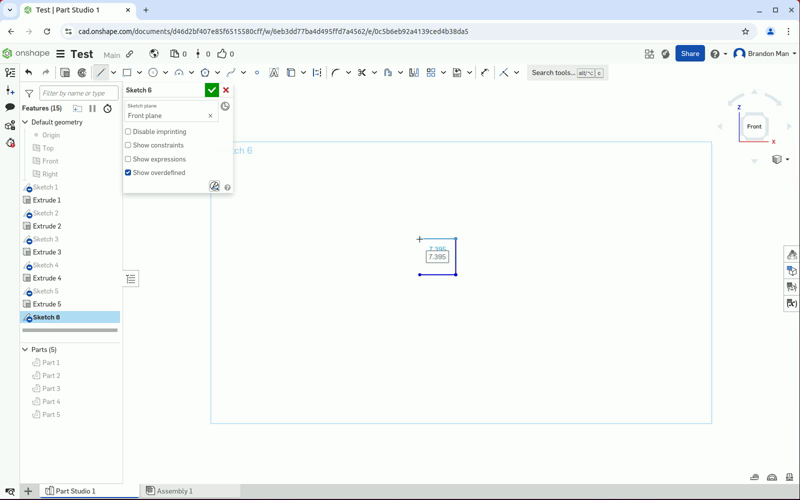
mouse_move(449, 238)
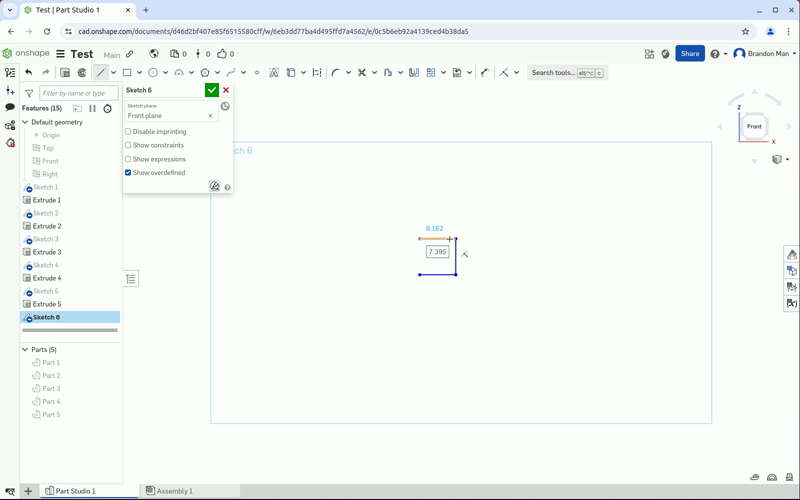
key_down(shift)
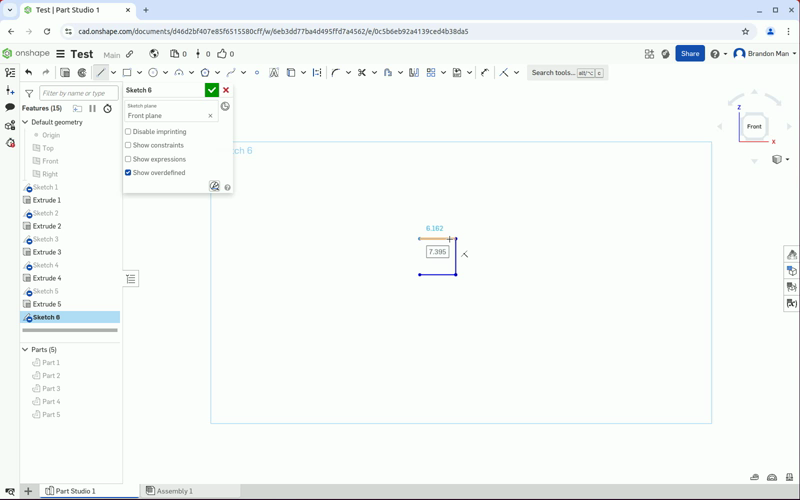
mouse_move(419, 274)
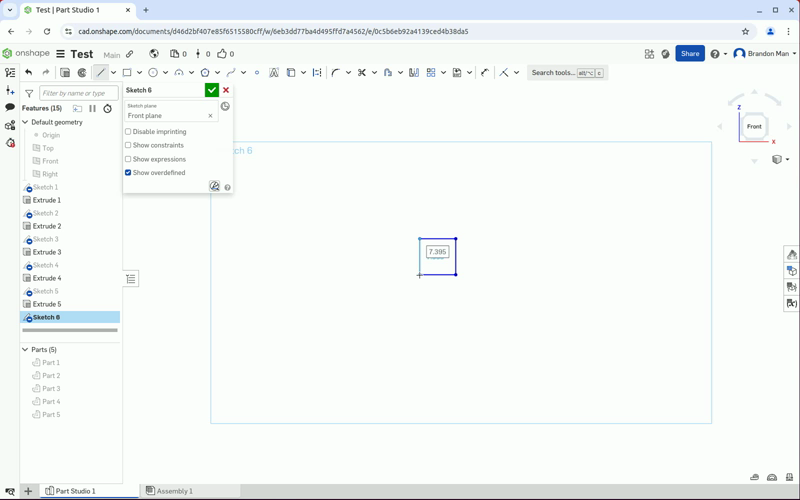
key_up(shift)
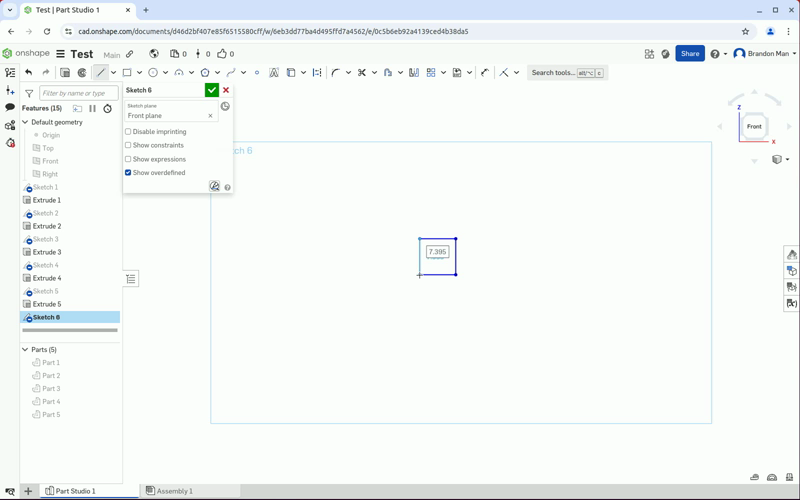
click(419, 274)
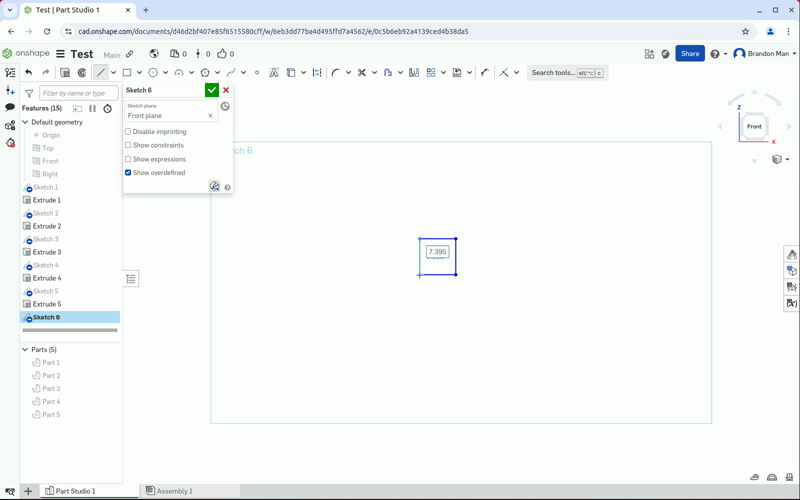
key(esc)
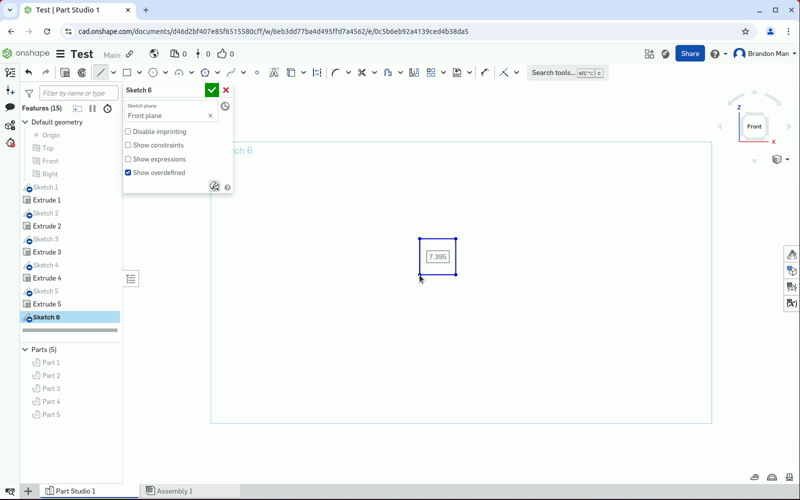
mouse_move(437, 239)
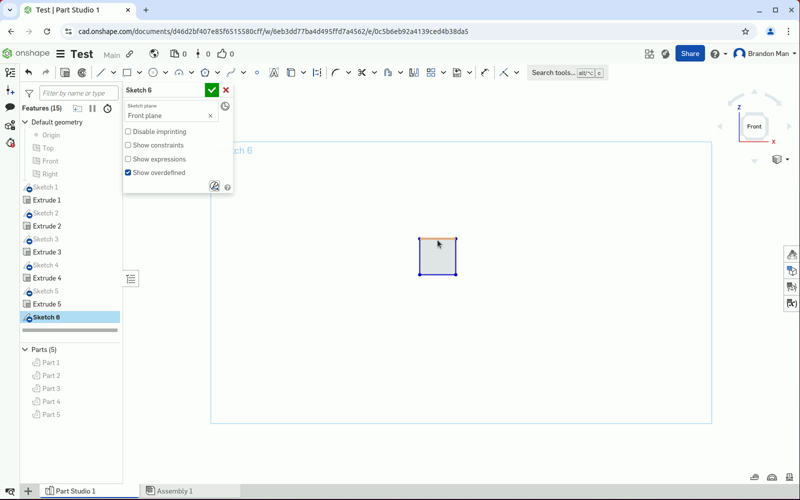
scroll(6)
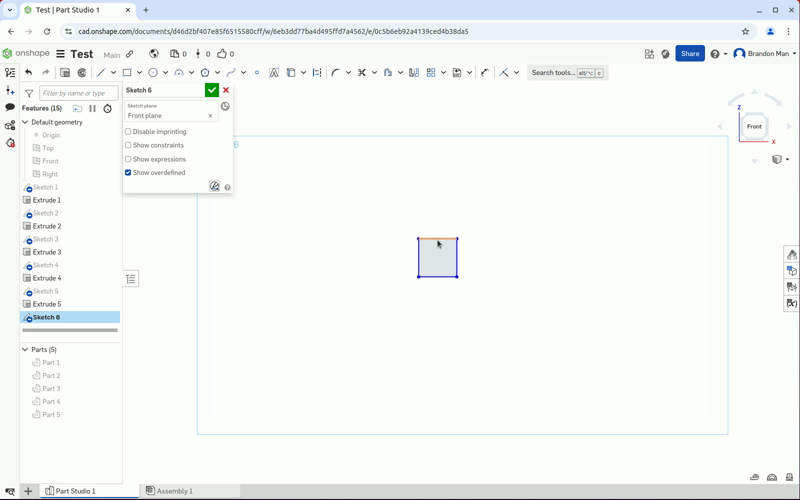
scroll(6)
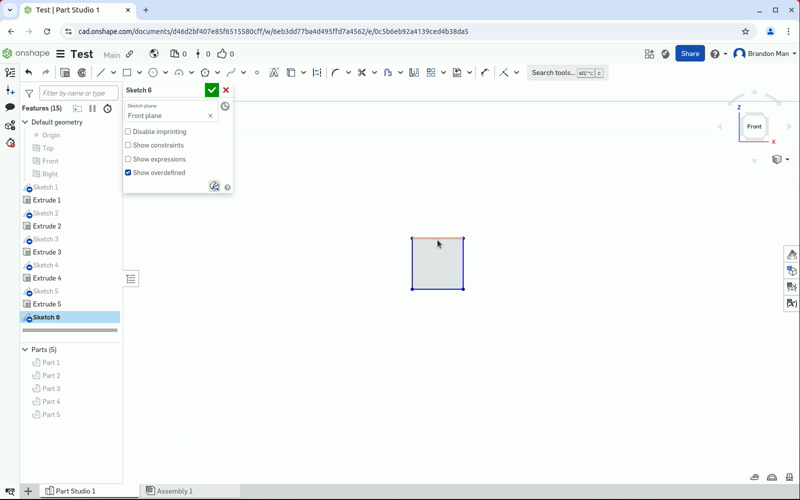
scroll(6)
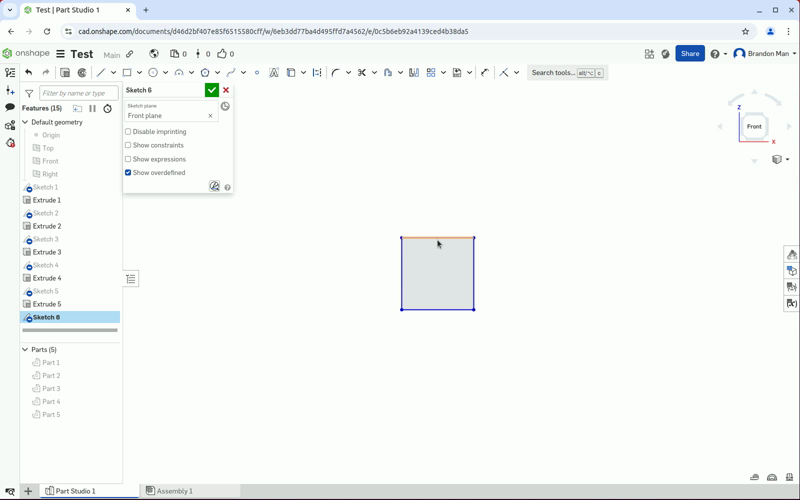
scroll(6)
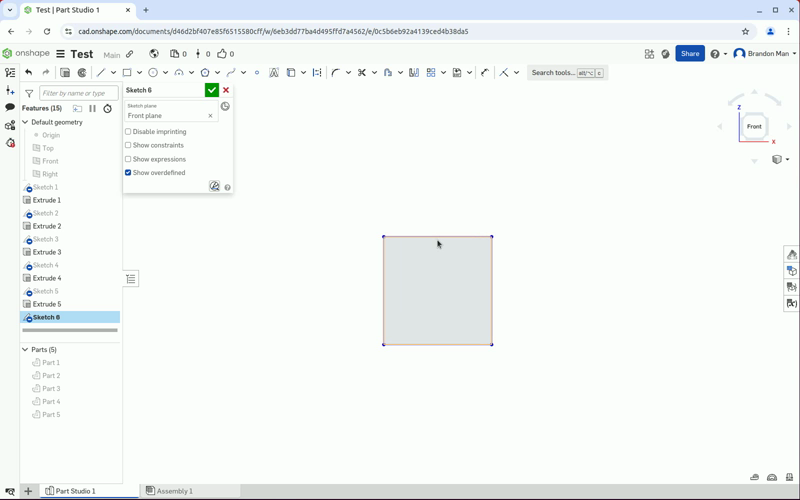
scroll(6)
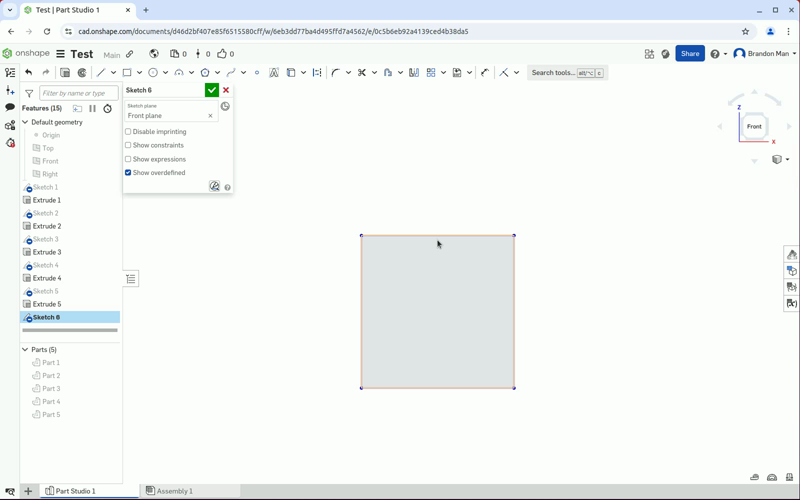
scroll(6)
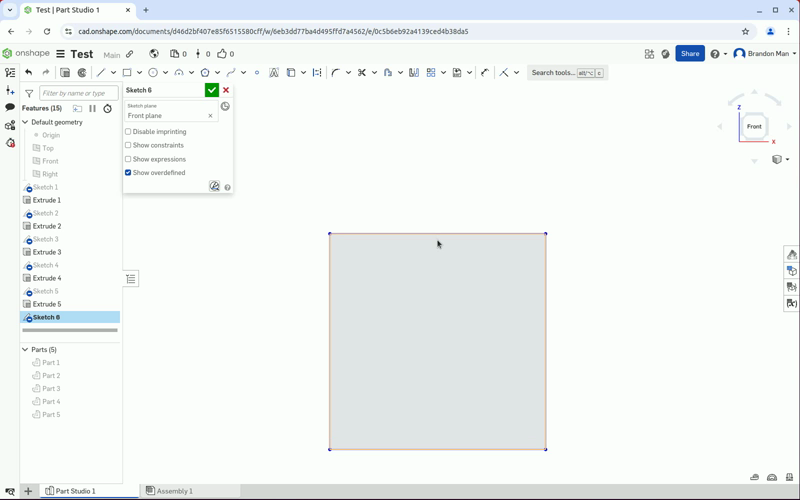
scroll(6)
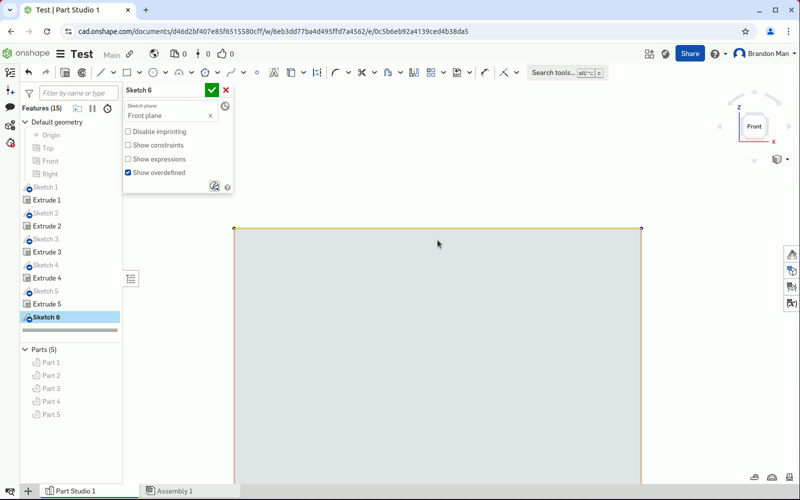
click(437, 239)
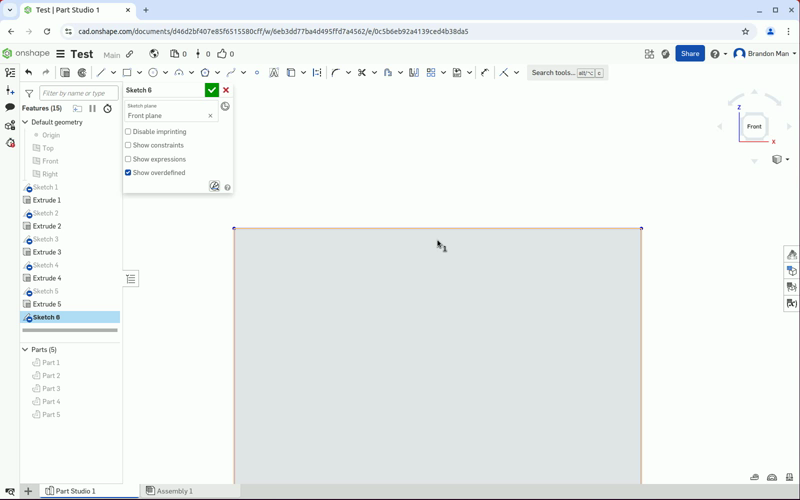
scroll(-6)
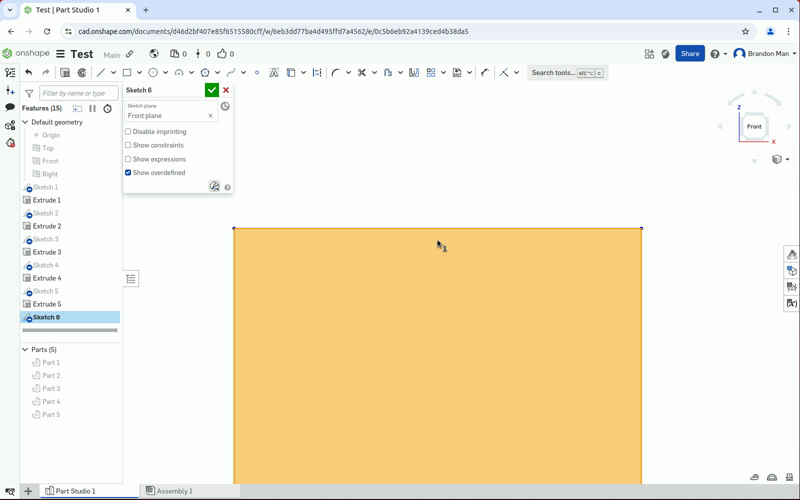
scroll(-6)
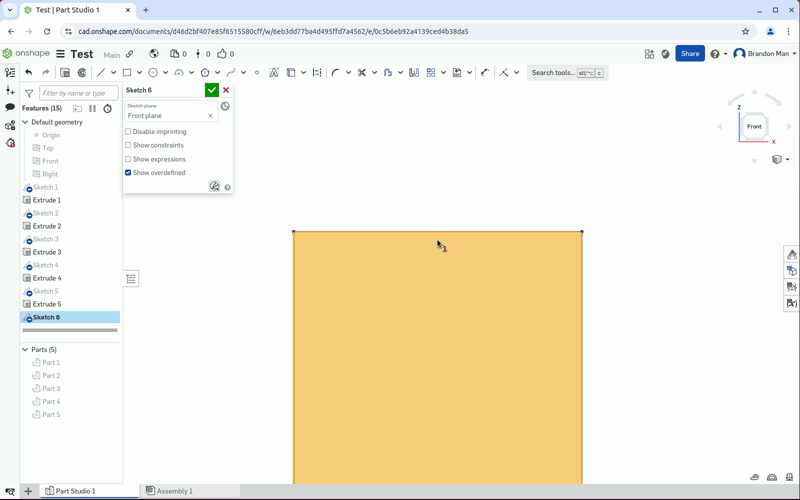
scroll(-6)
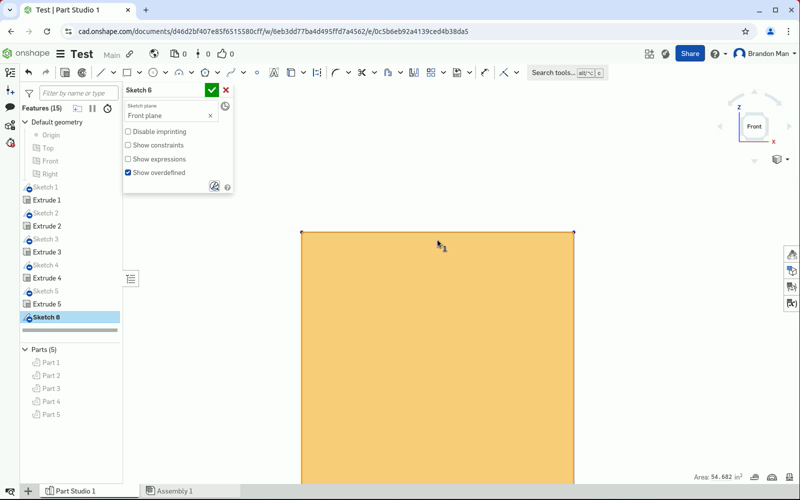
scroll(-6)
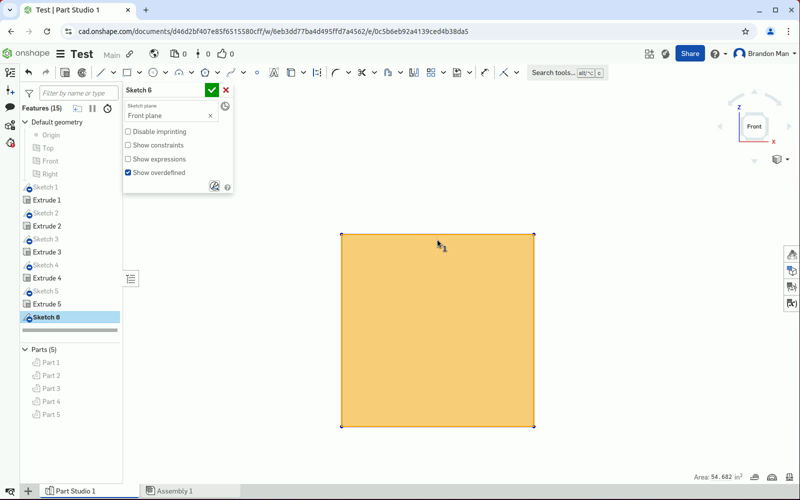
scroll(-6)
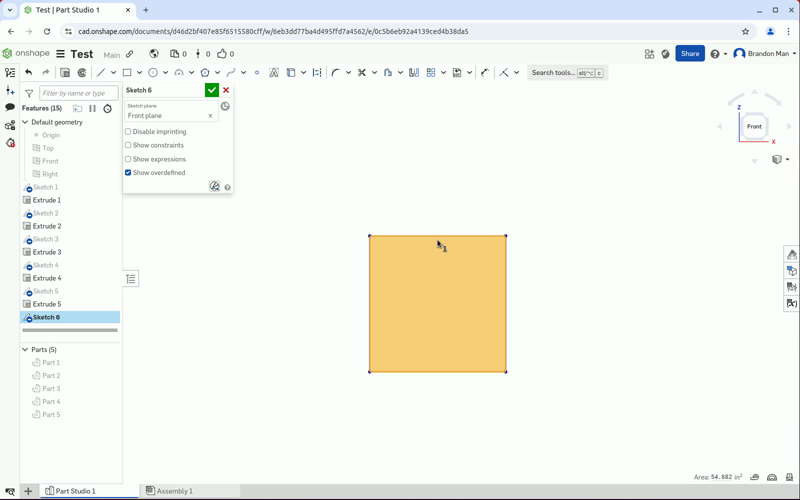
scroll(-6)
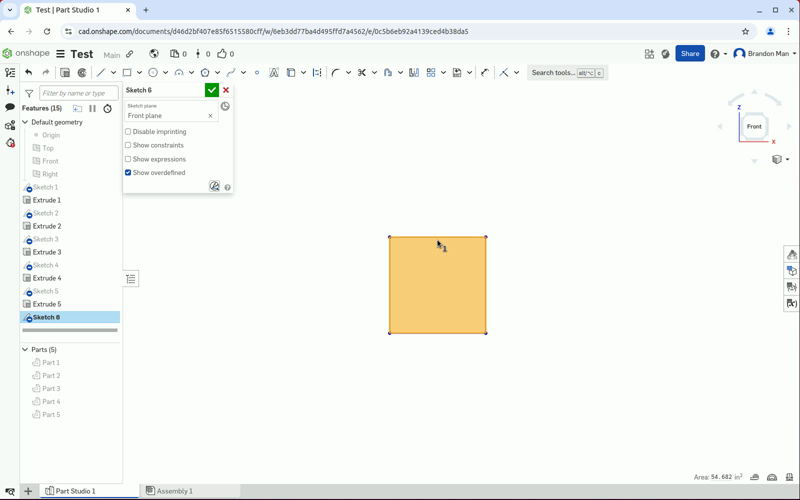
scroll(-6)
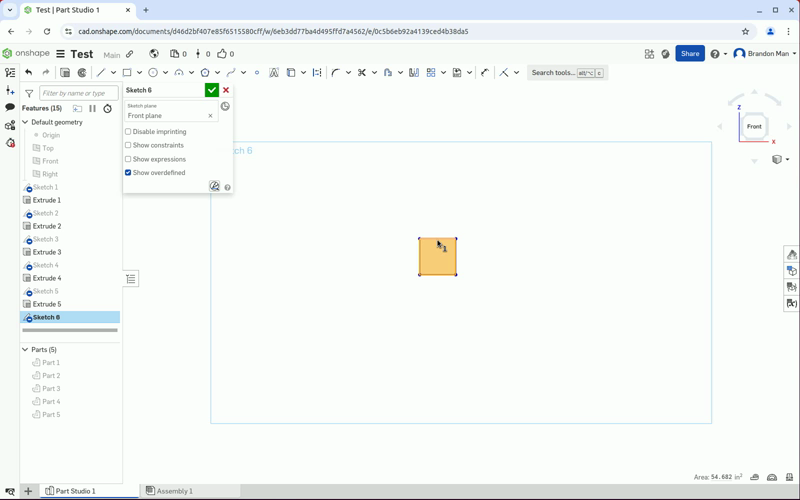
mouse_move(73, 352)
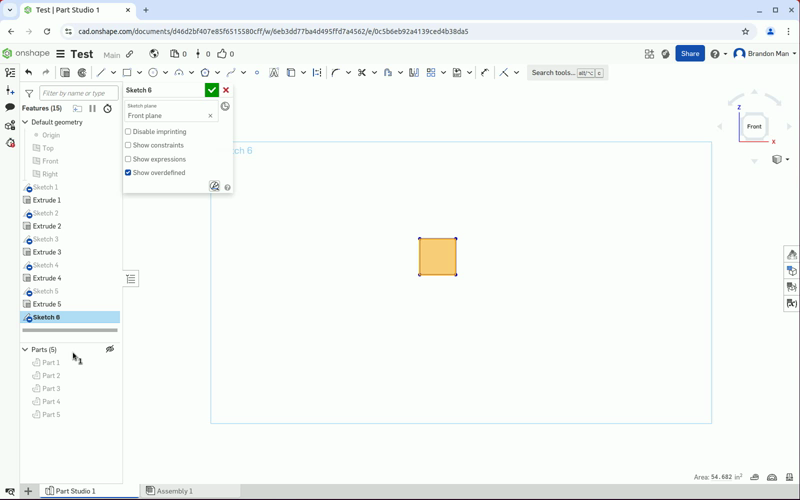
key(shift+y)
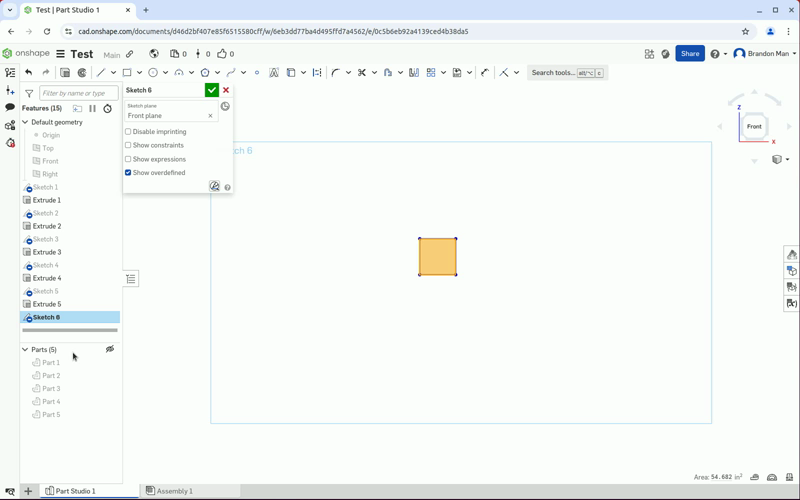
key(shift+e)
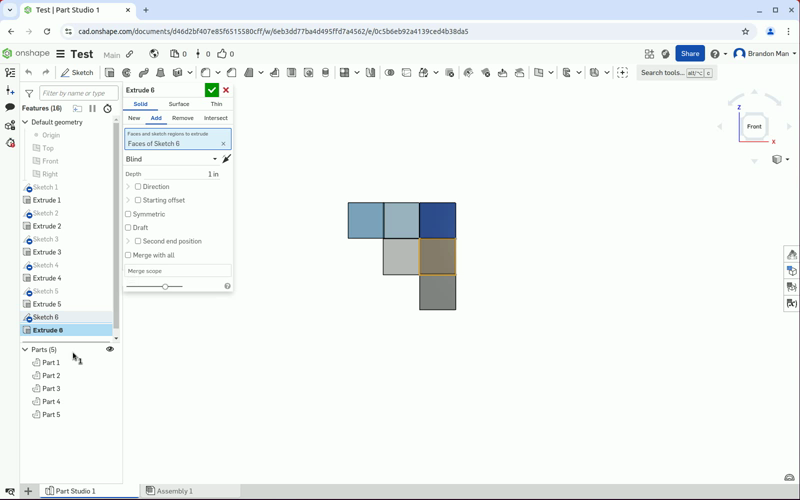
mouse_move(143, 106)
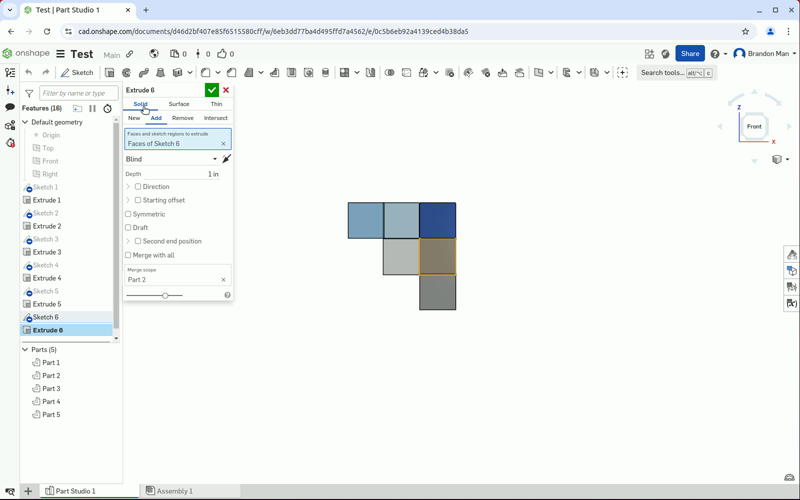
click(143, 106)
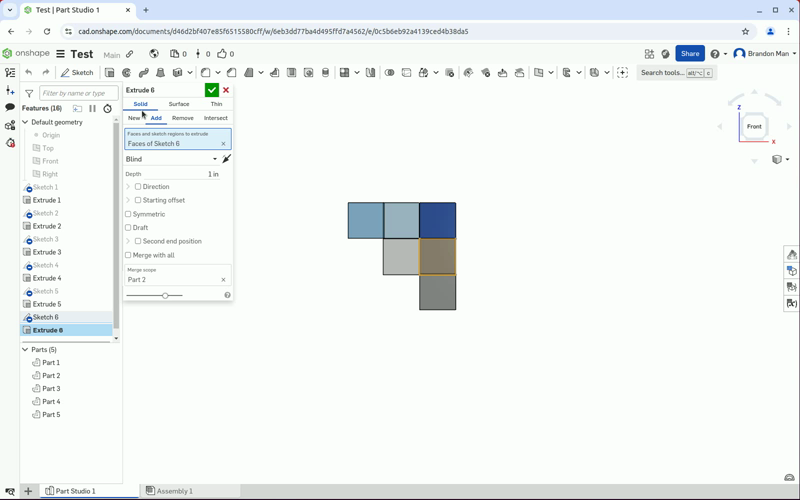
mouse_move(137, 120)
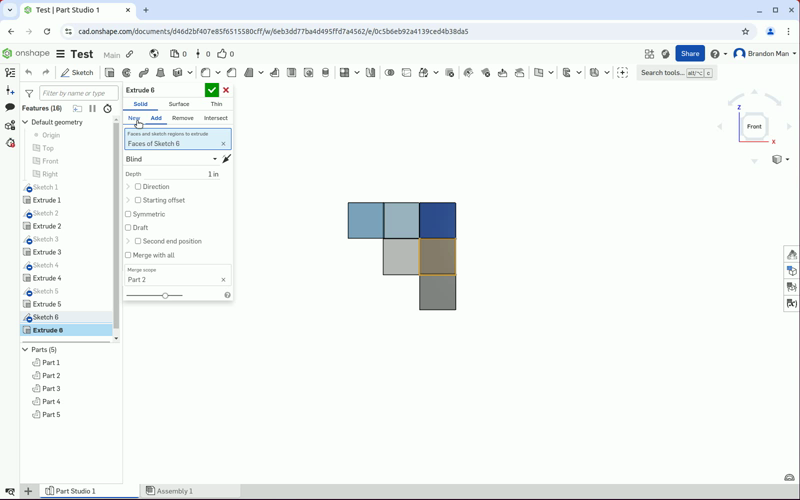
click(137, 120)
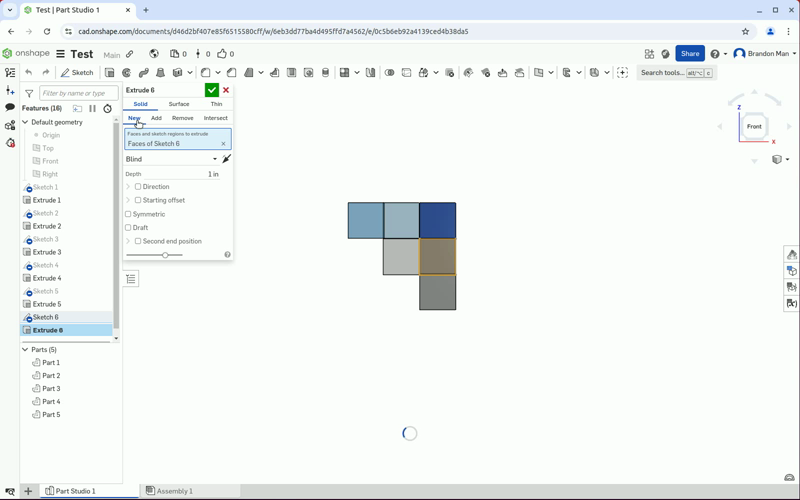
key(tab, 4)
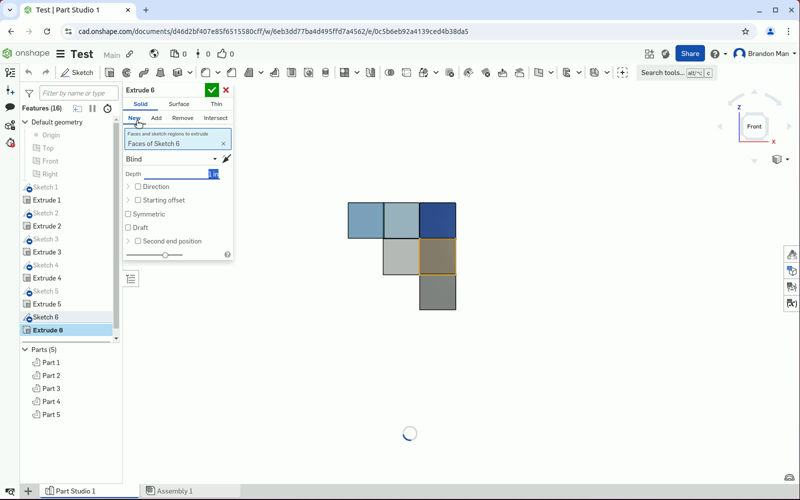
text(7.221)
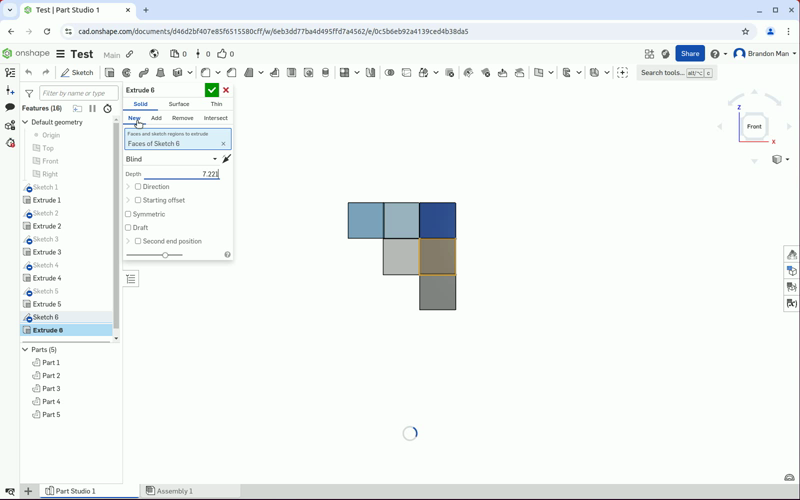
key(enter)
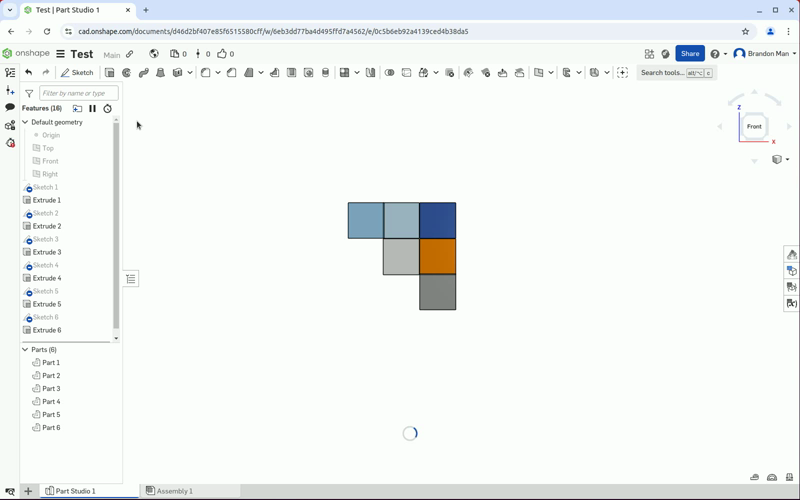
key(shift+h)
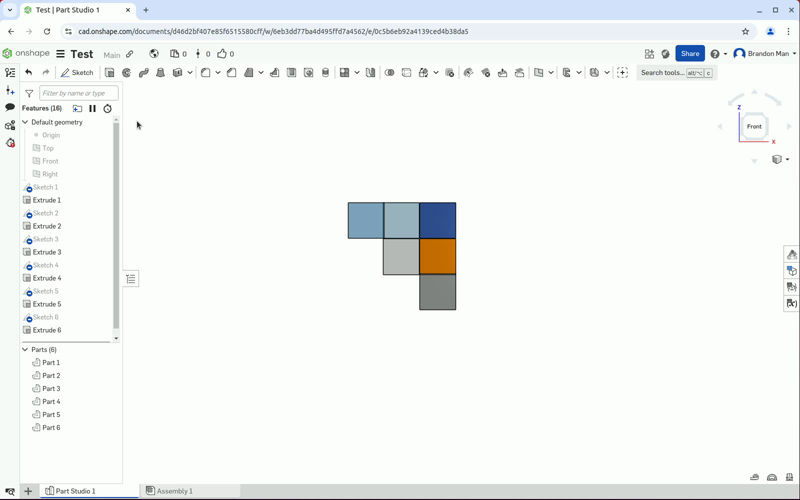
key(shift+h)
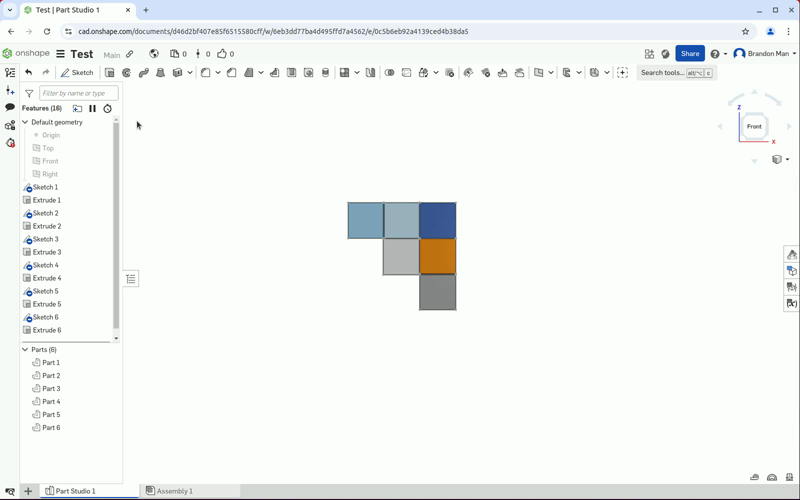
key(shift+7)
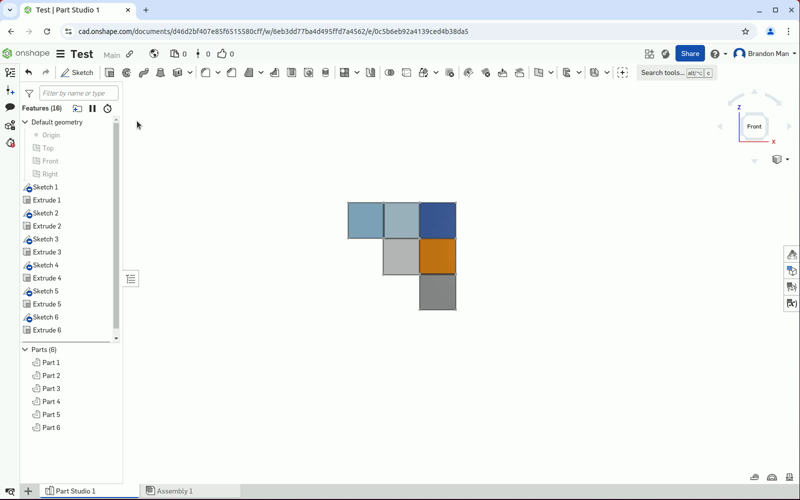
key(left, 2)
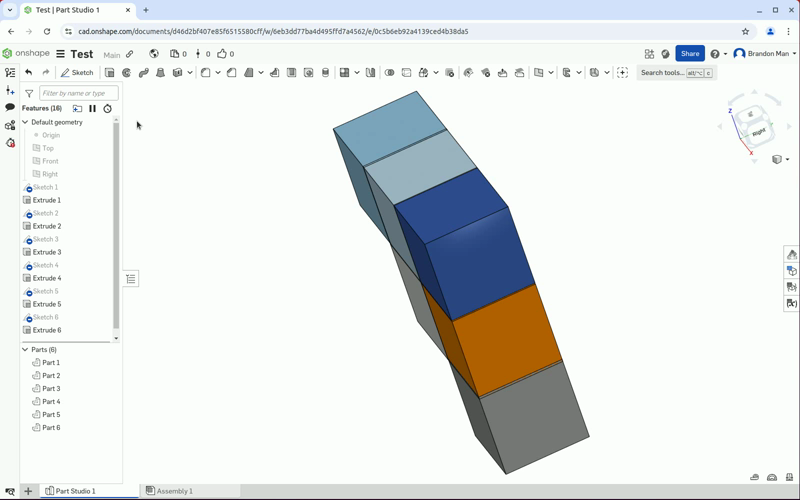
key(down, 2)
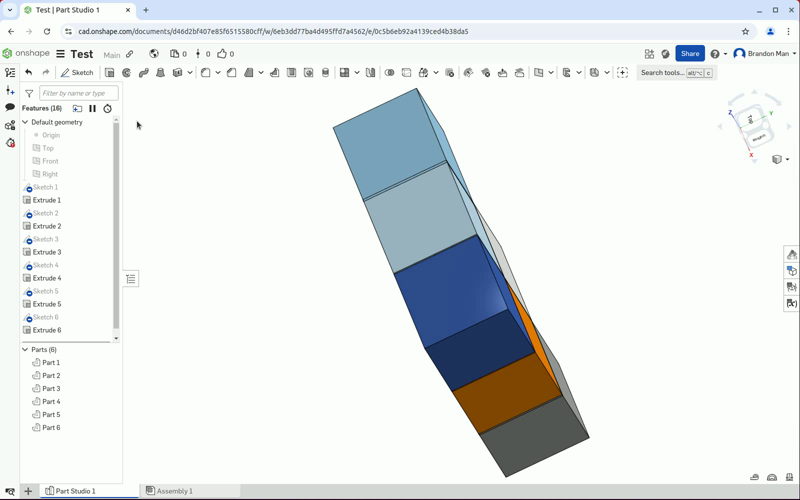
key(up, 2)
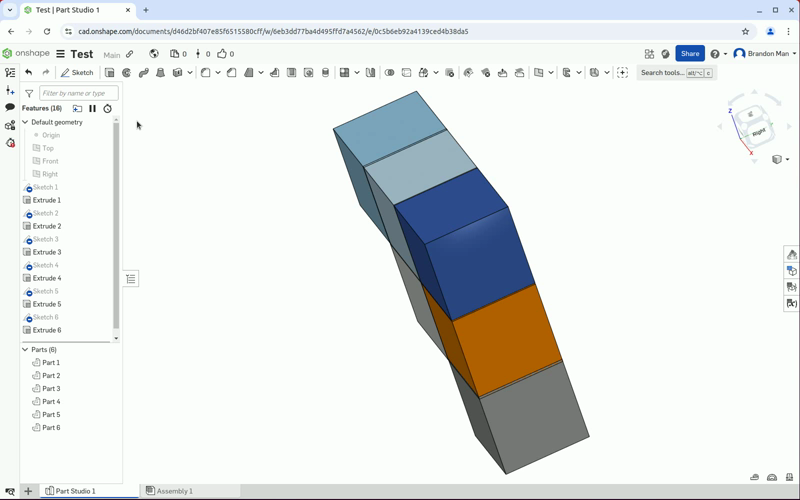
key(right, 2)
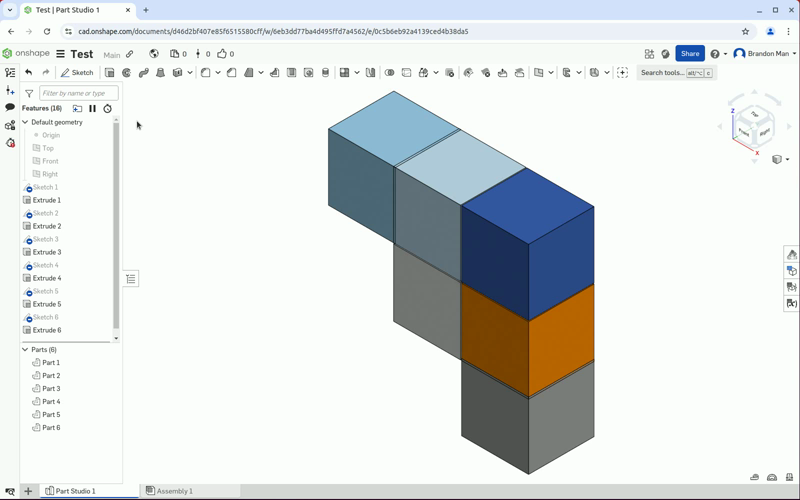
mouse_move(69, 189)
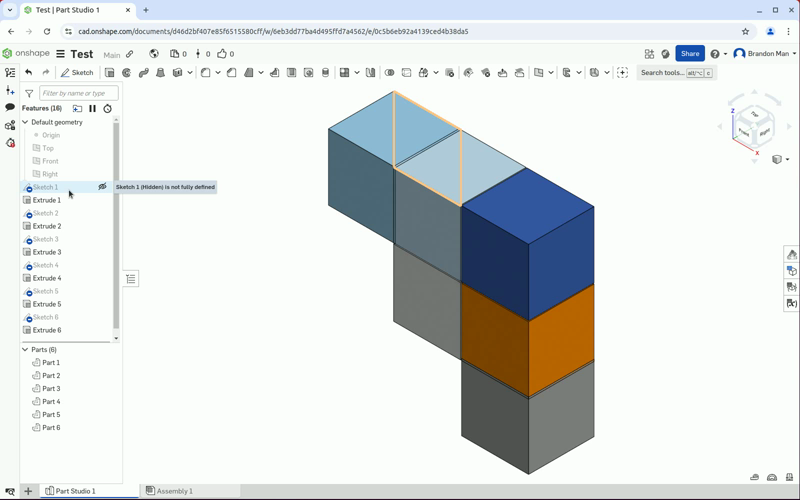
click(69, 189)